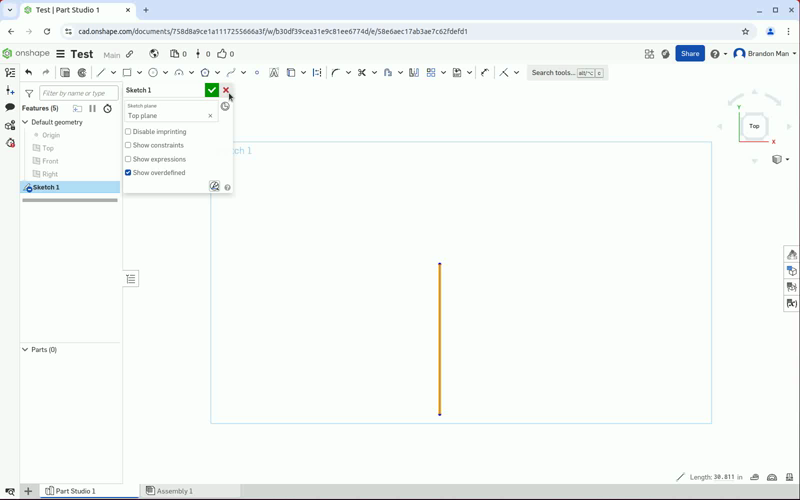
key(shift+h)
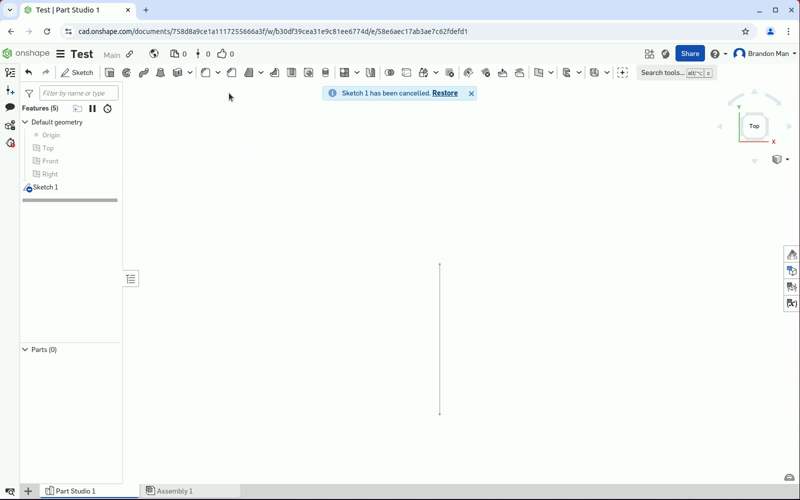
key(shift+s)
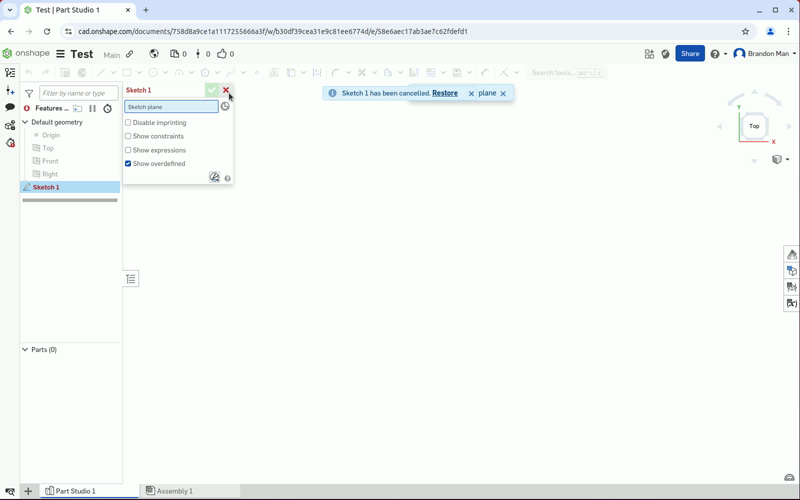
mouse_move(73, 150)
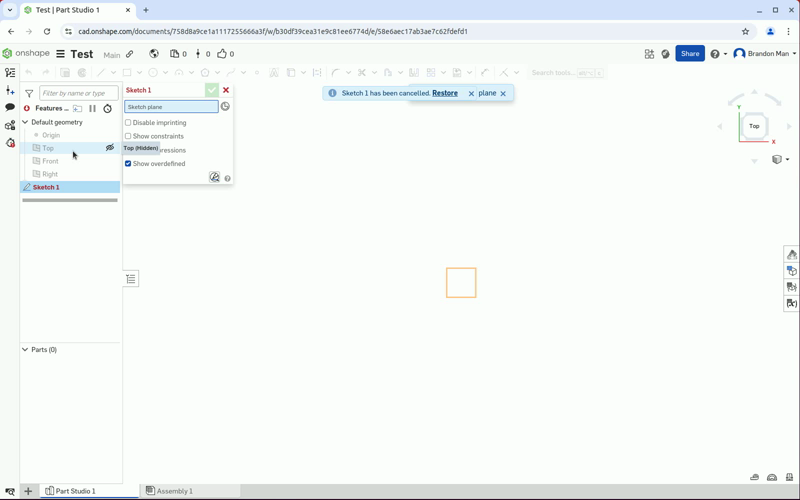
click(73, 150)
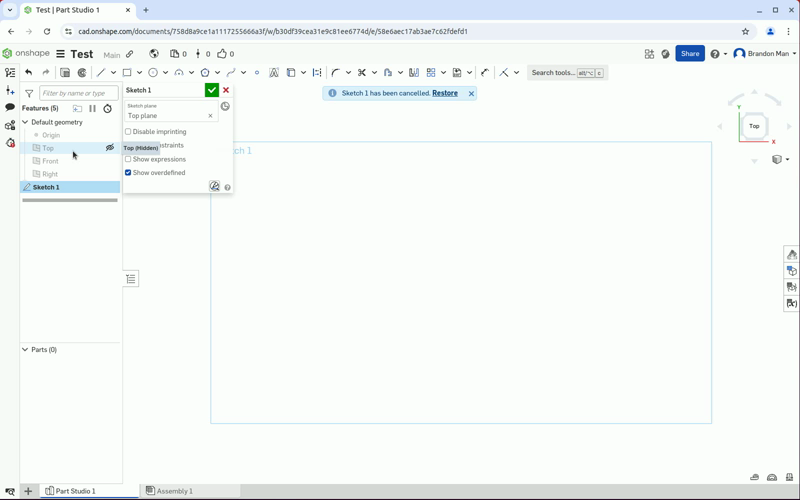
mouse_move(73, 352)
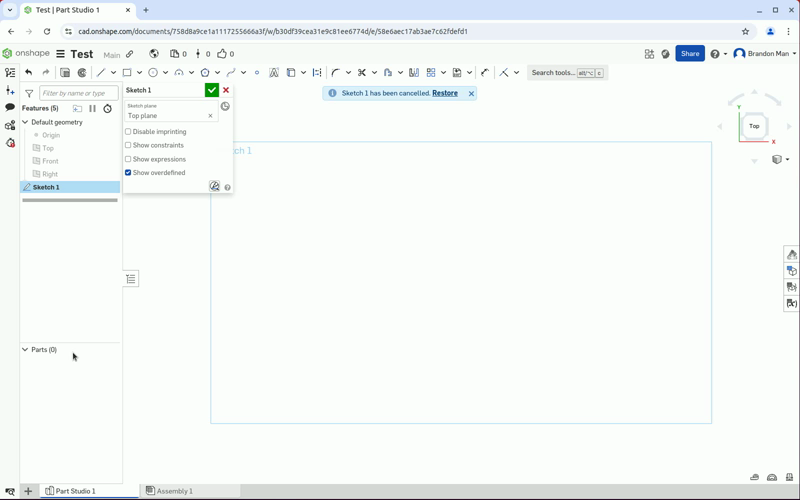
key(y)
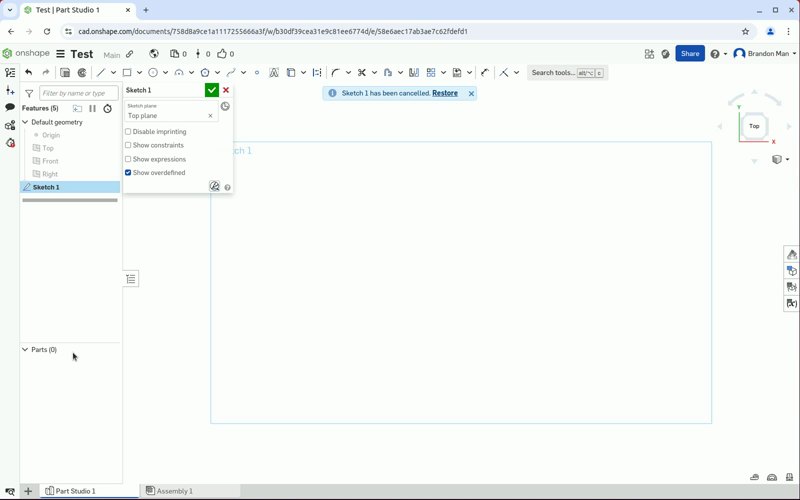
key(l)
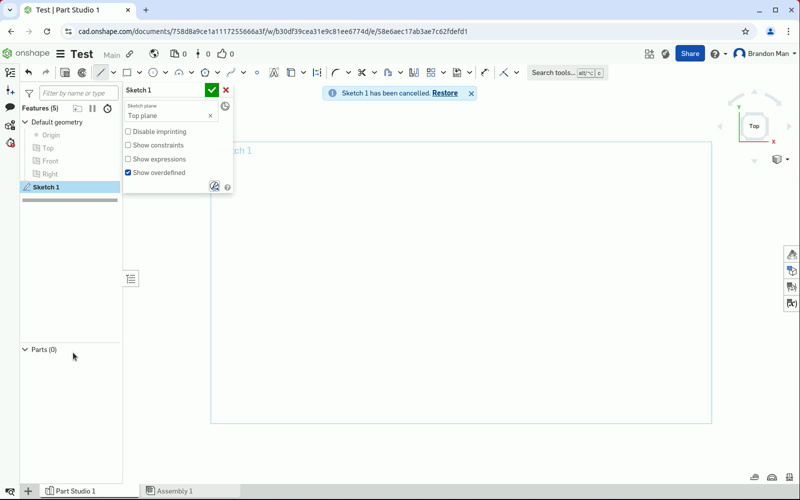
key_down(shift)
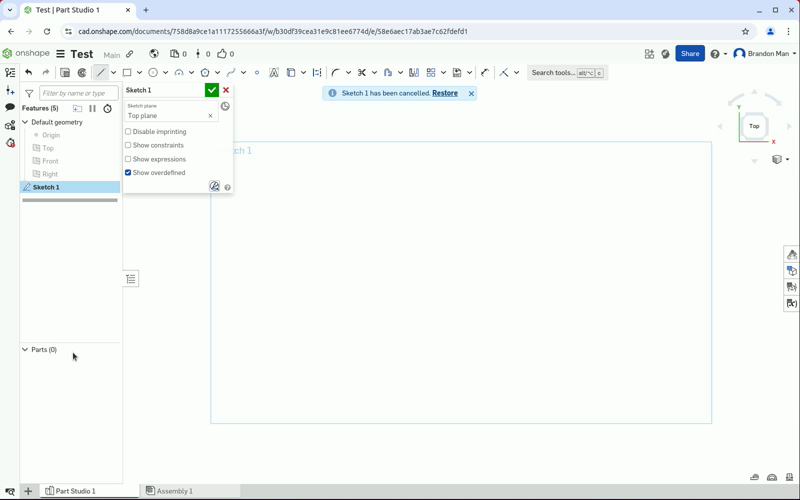
mouse_move(377, 282)
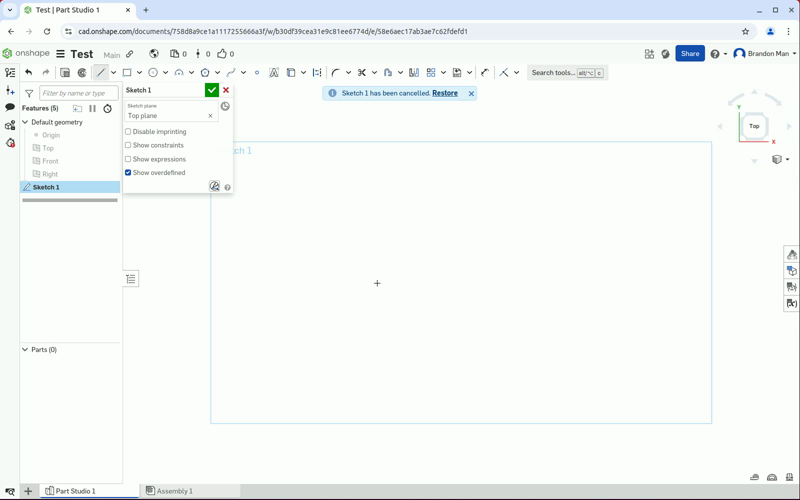
click(377, 282)
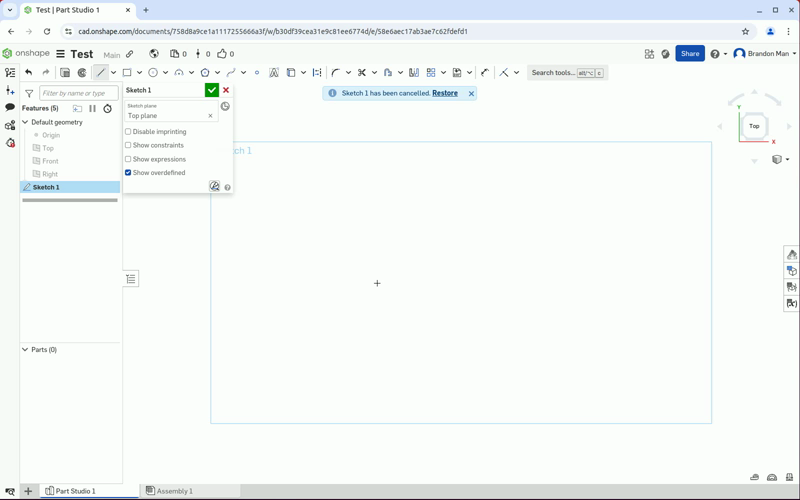
key_up(shift)
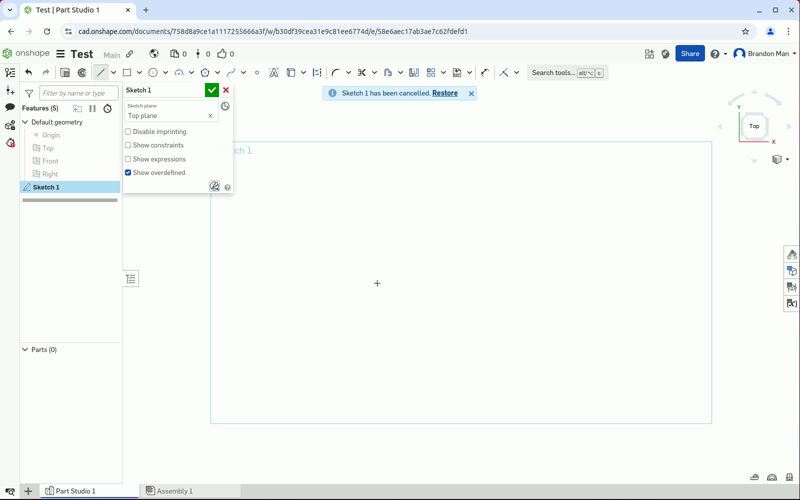
key_down(shift)
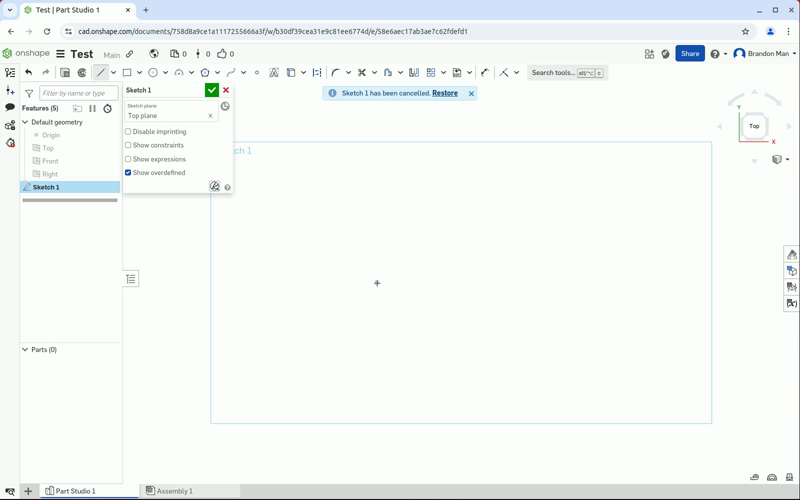
mouse_move(407, 282)
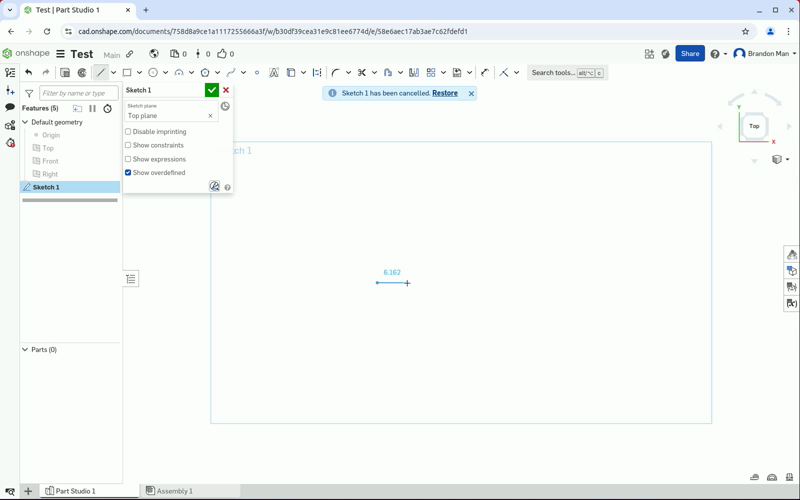
mouse_move(429, 282)
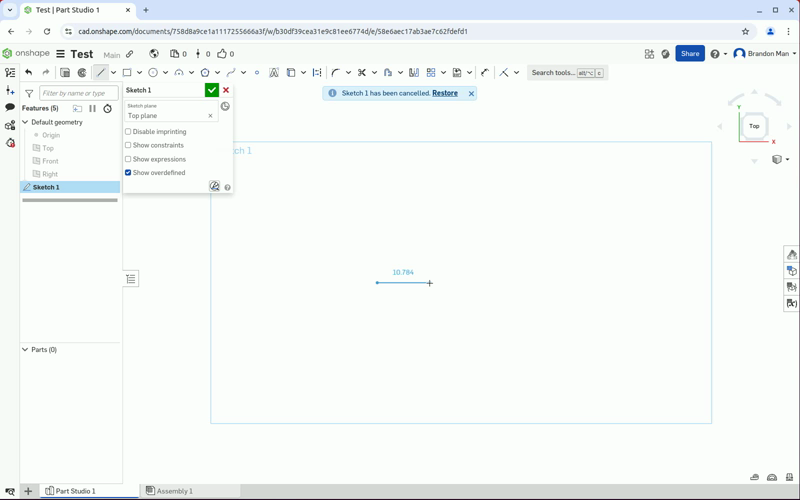
click(429, 282)
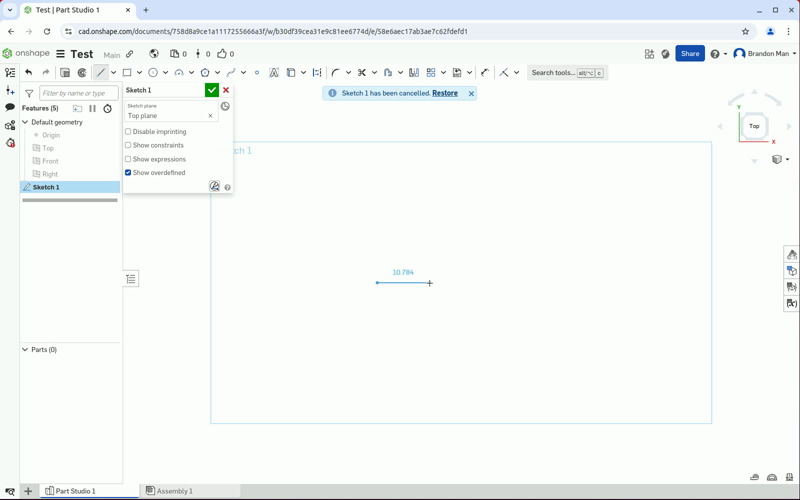
key_up(shift)
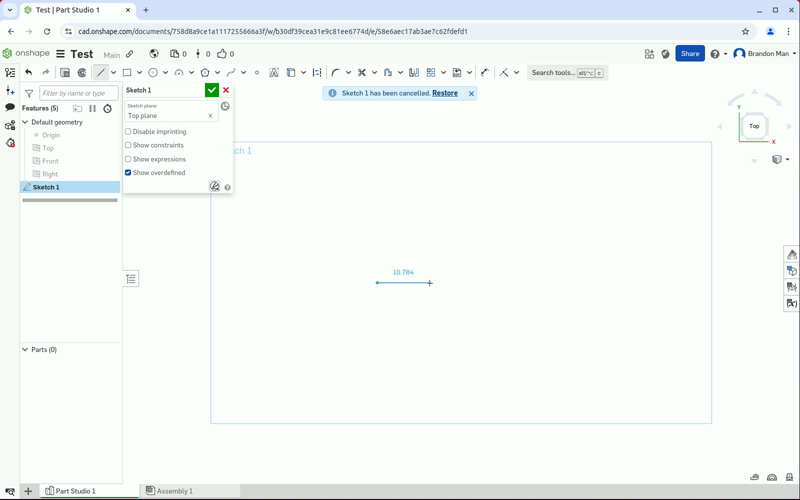
key_down(shift)
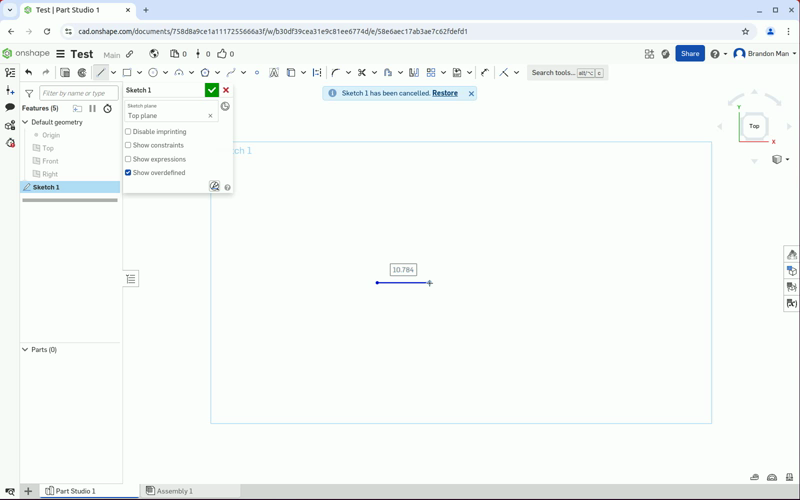
mouse_move(542, 282)
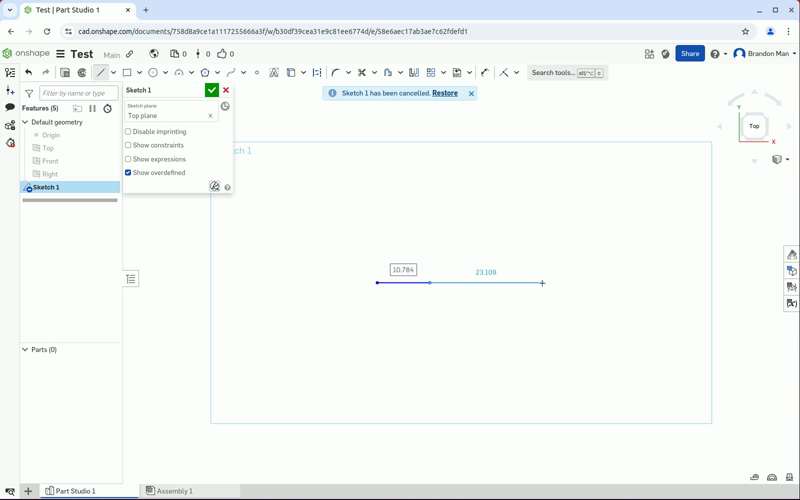
click(542, 282)
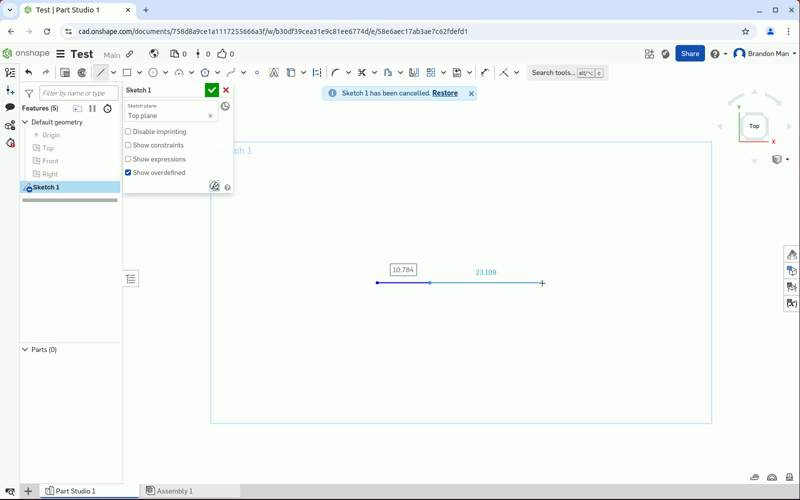
key_up(shift)
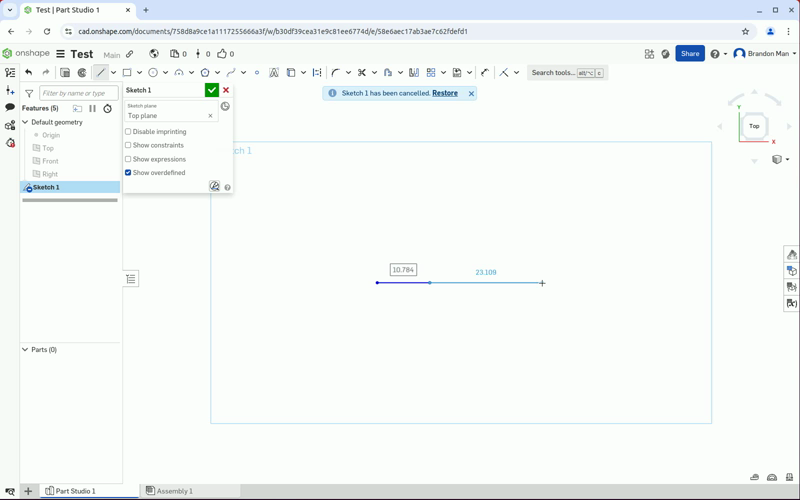
key_down(shift)
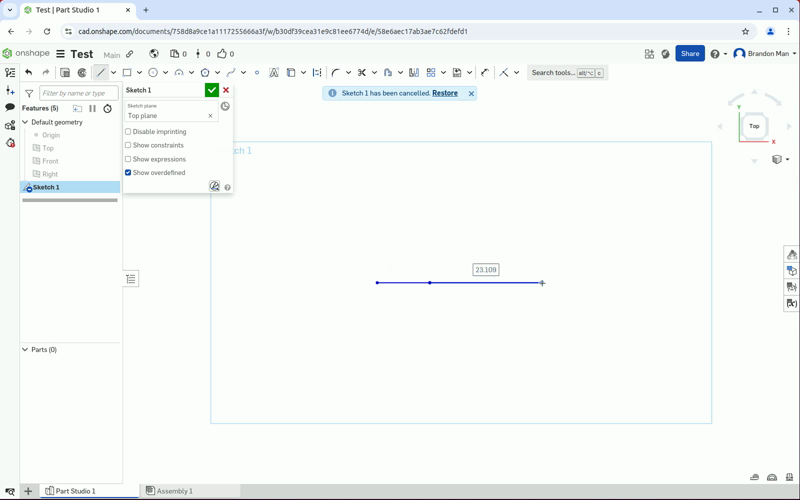
mouse_move(572, 282)
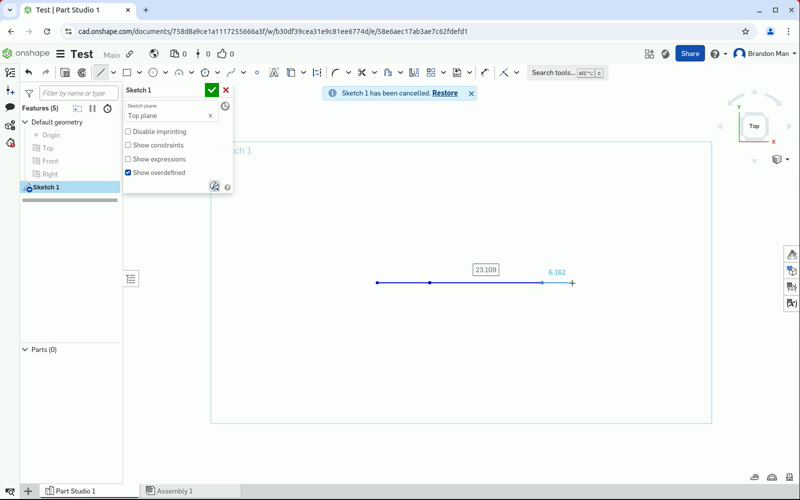
mouse_move(542, 231)
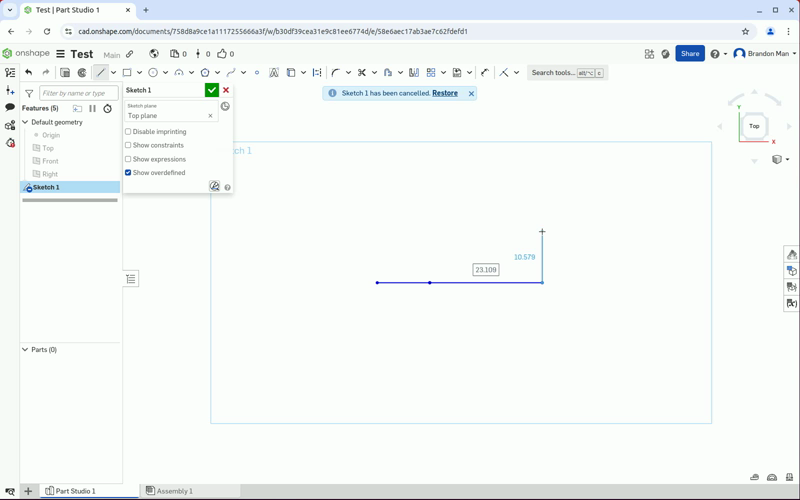
click(542, 231)
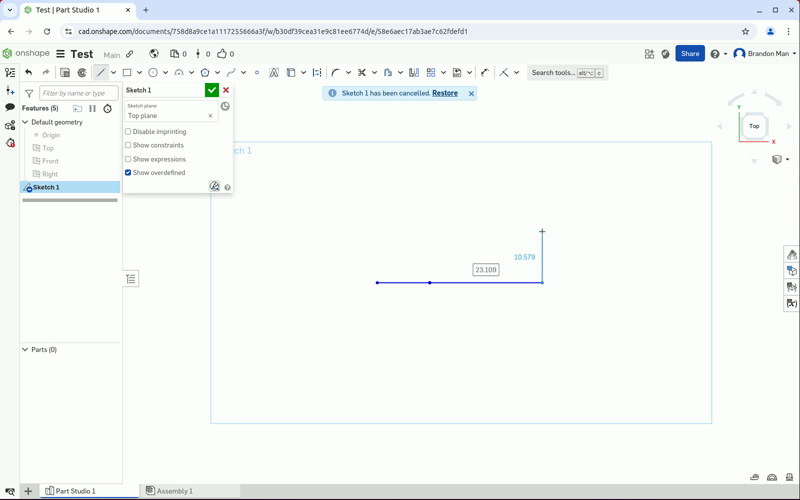
key_up(shift)
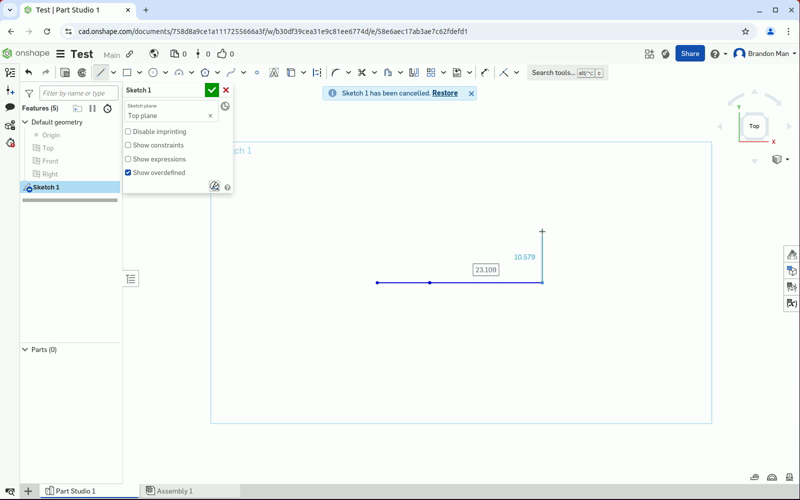
key_down(shift)
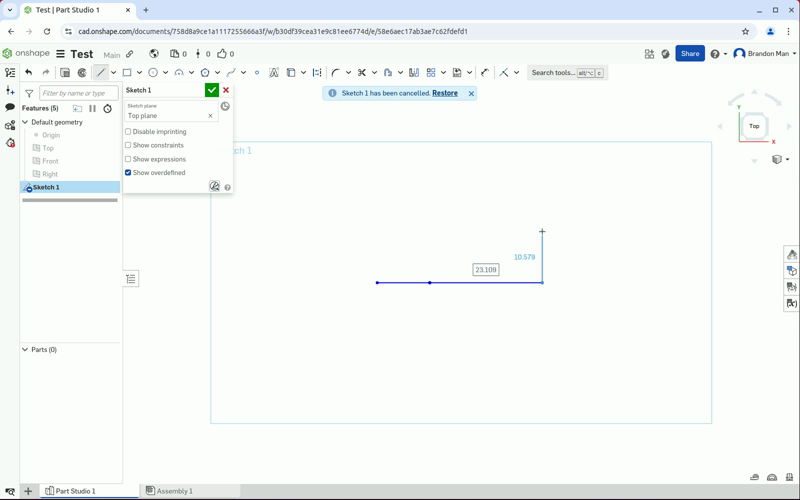
mouse_move(377, 231)
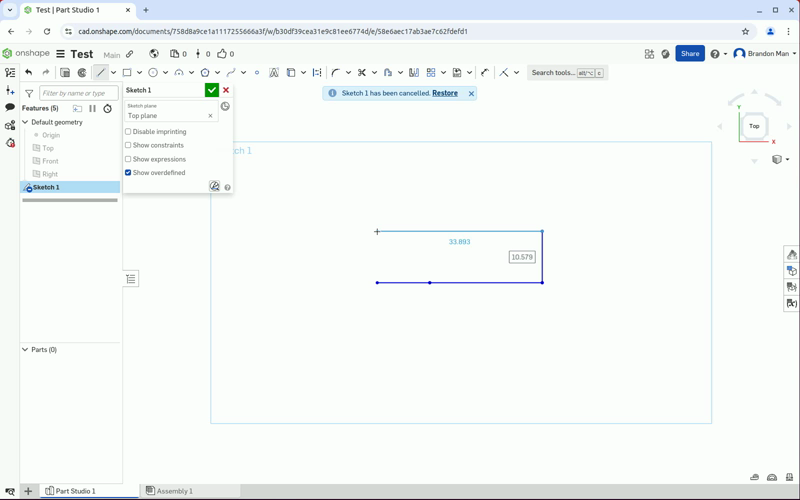
click(377, 231)
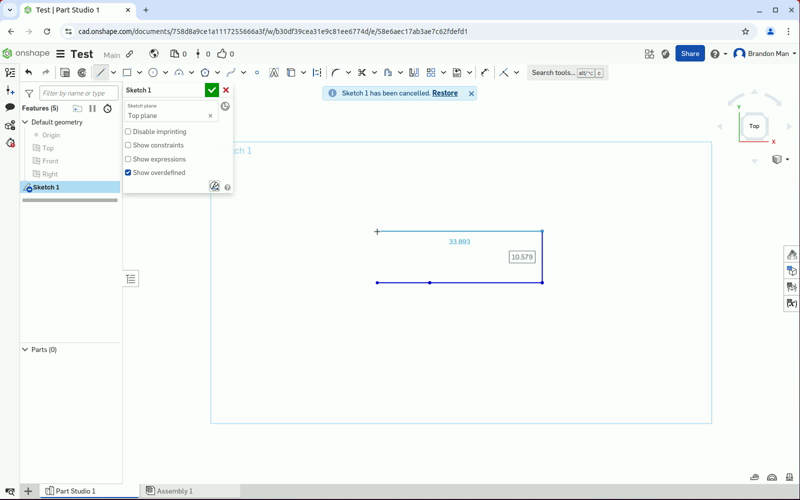
key_up(shift)
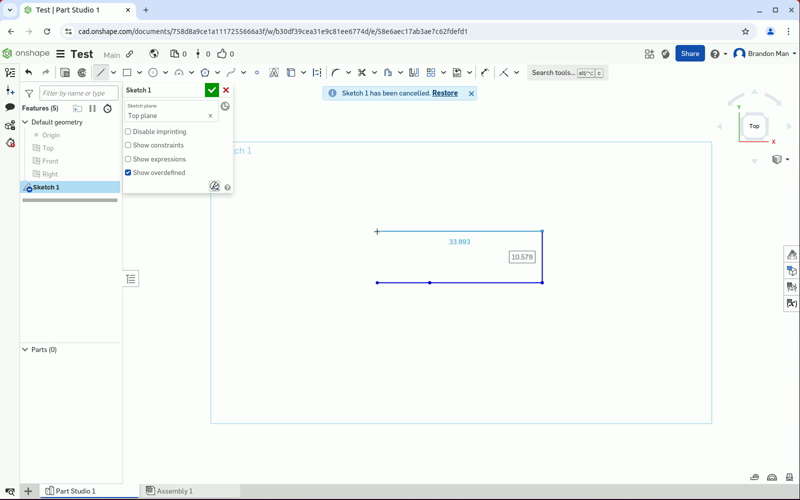
mouse_move(407, 231)
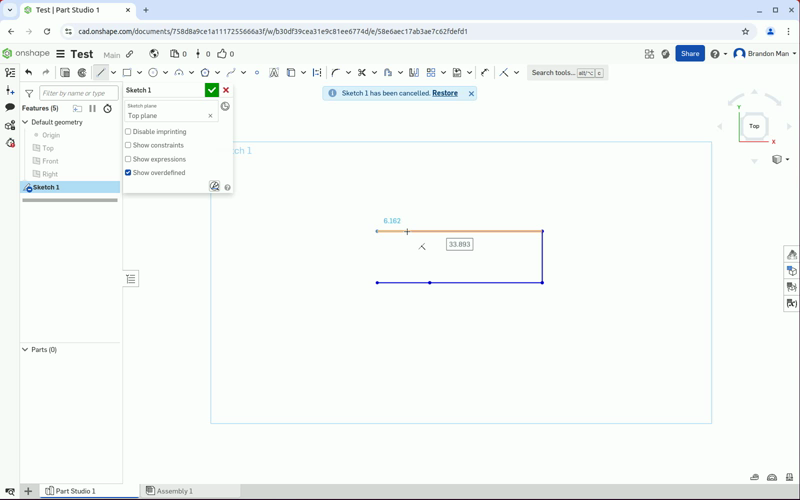
key_down(shift)
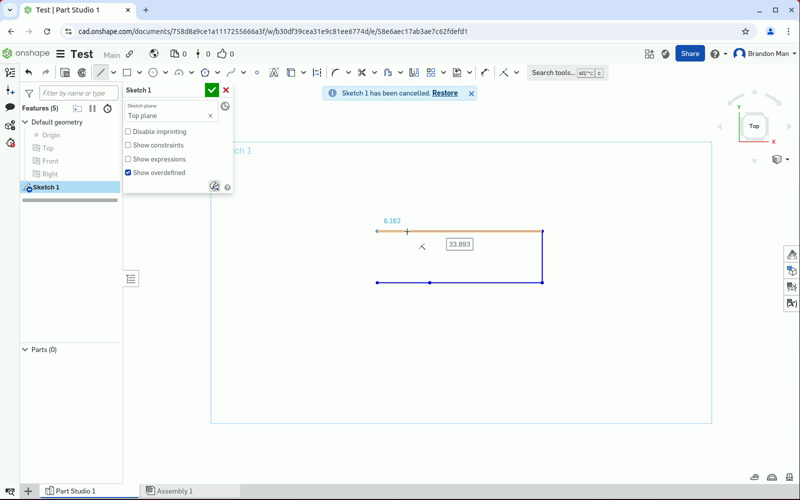
mouse_move(377, 282)
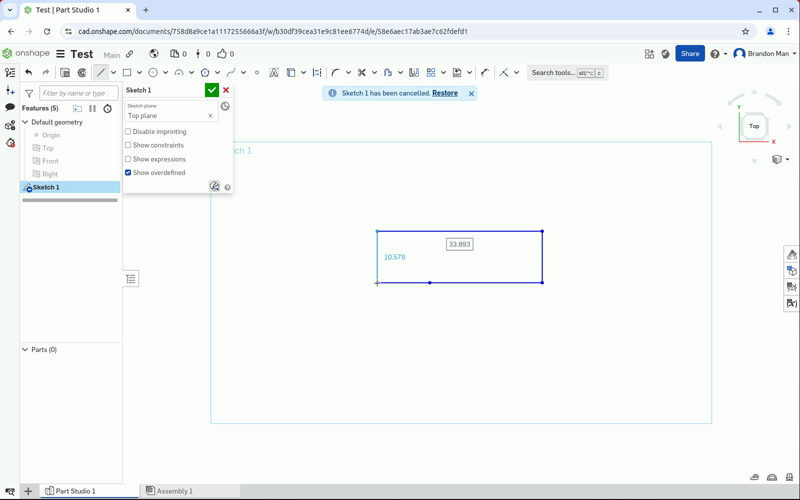
key_up(shift)
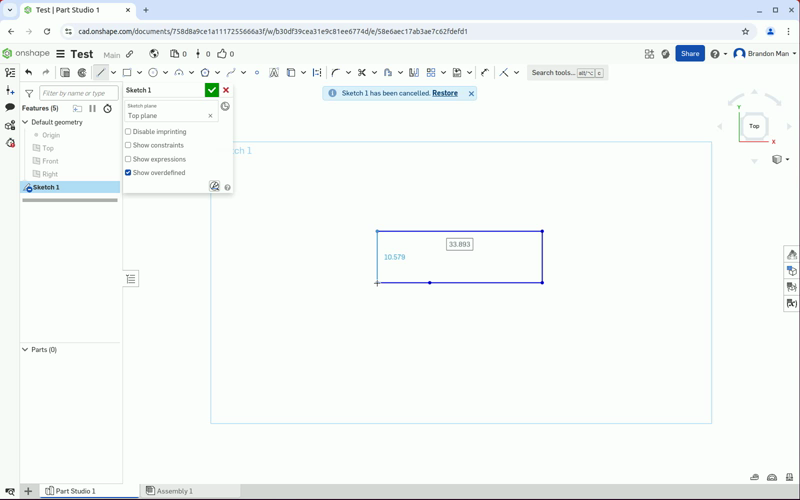
click(377, 282)
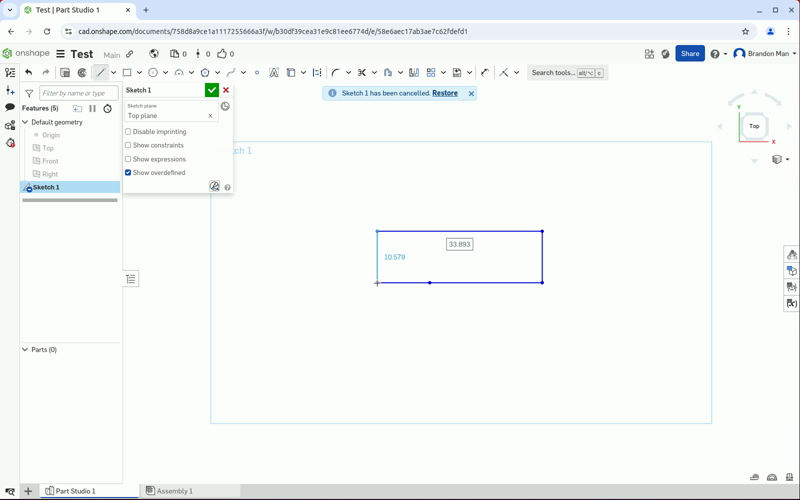
key(esc)
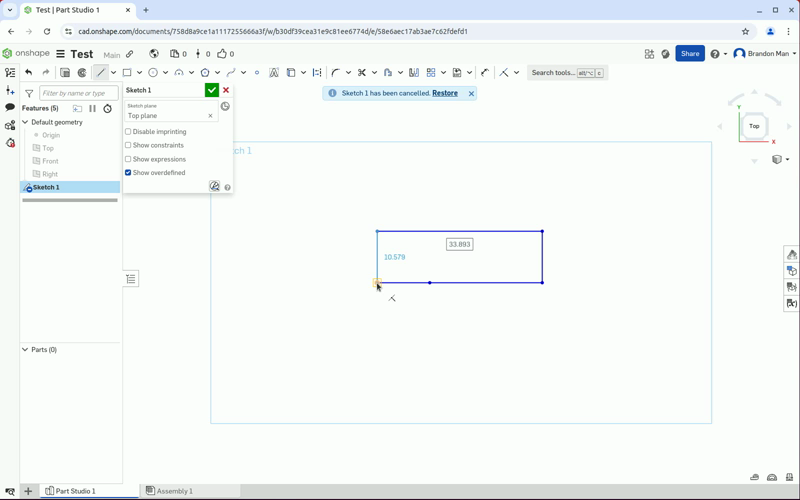
mouse_move(410, 240)
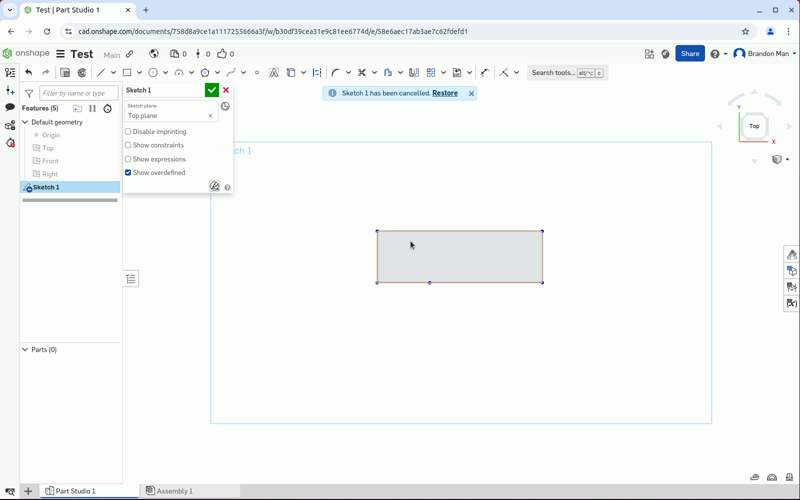
click(410, 240)
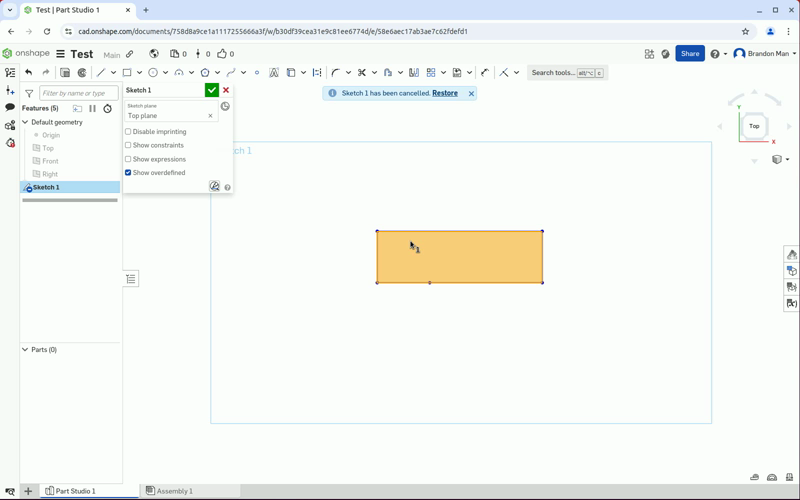
mouse_move(73, 352)
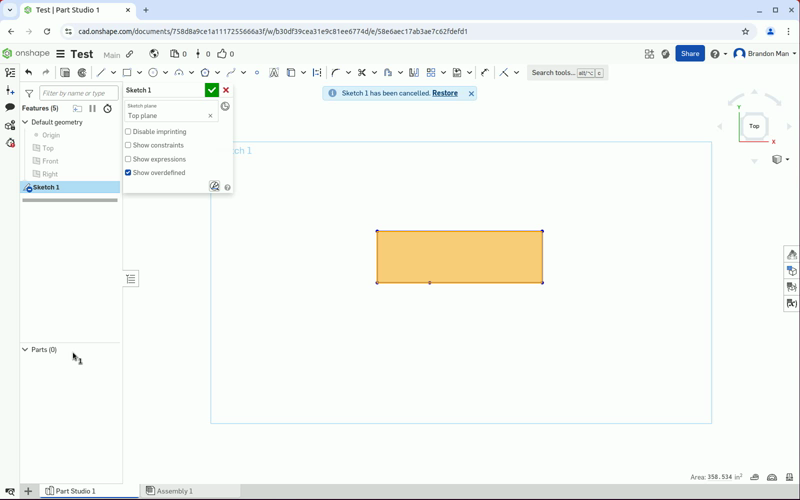
key(shift+y)
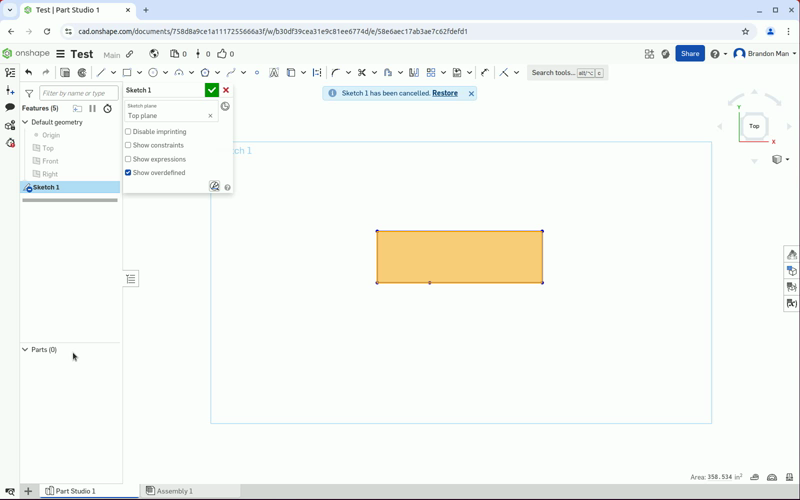
key(shift+e)
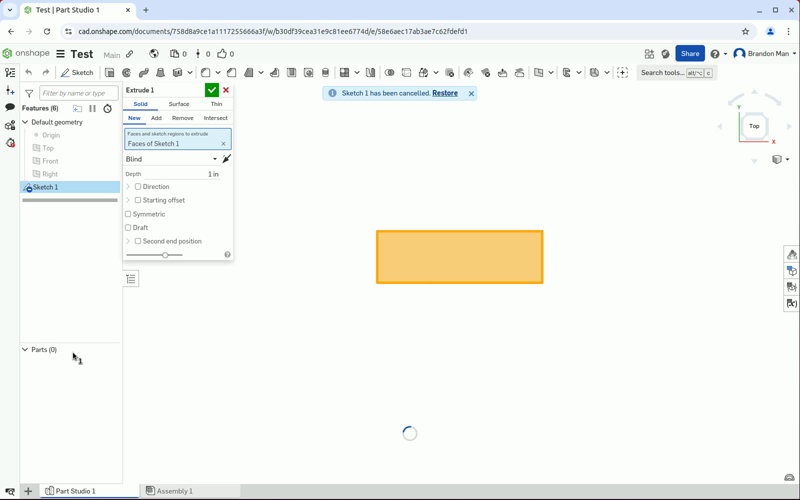
mouse_move(143, 106)
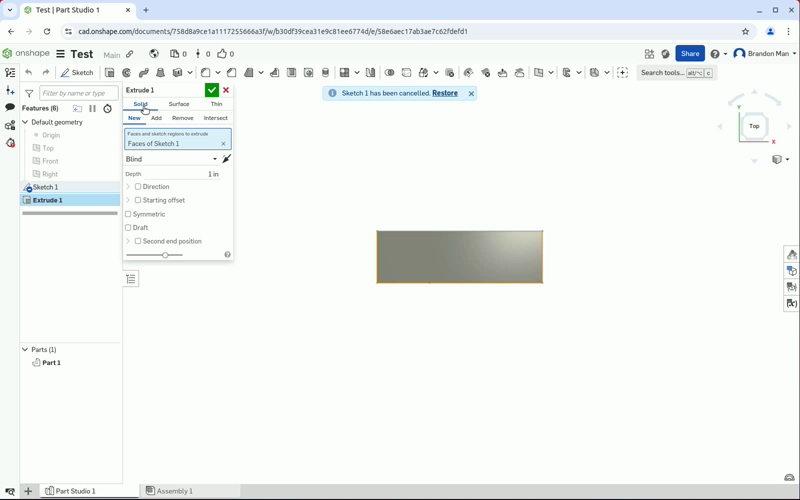
click(143, 106)
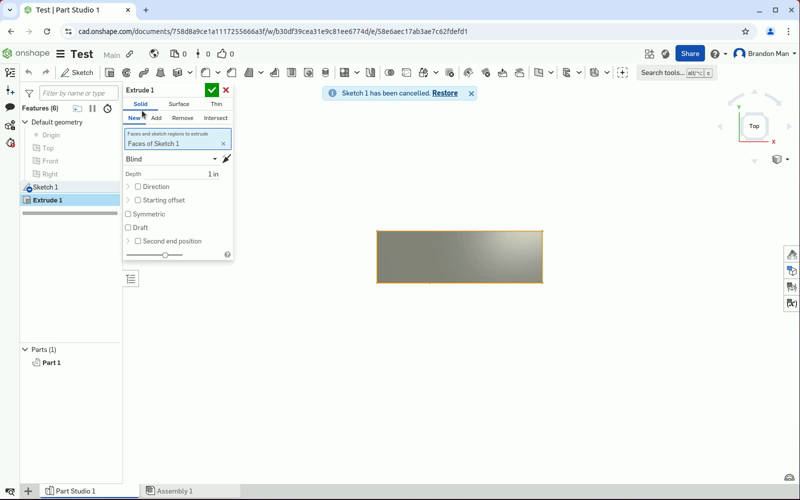
mouse_move(137, 120)
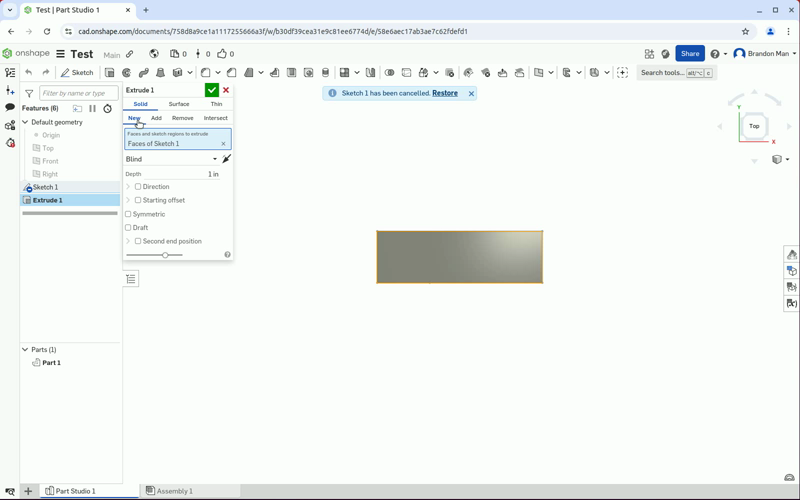
click(137, 120)
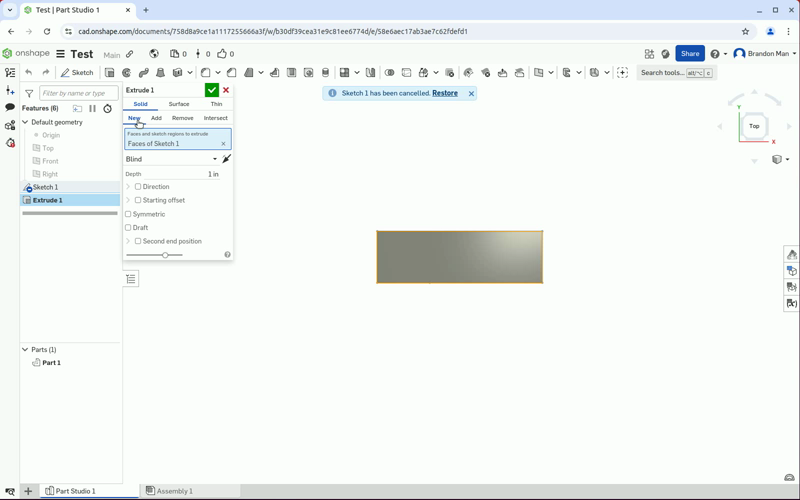
key(tab, 4)
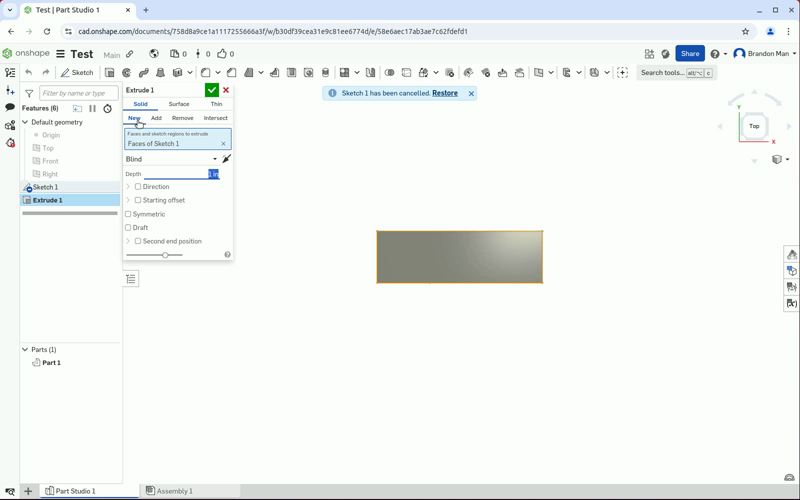
text(10.832)
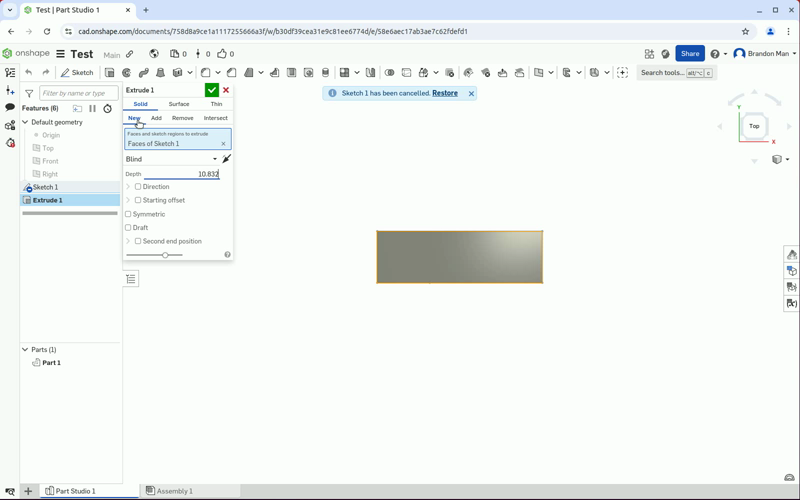
key(enter)
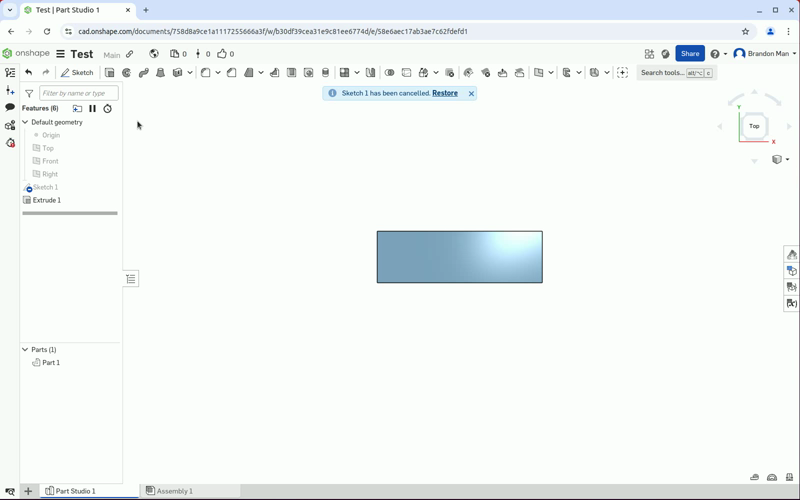
key(shift+h)
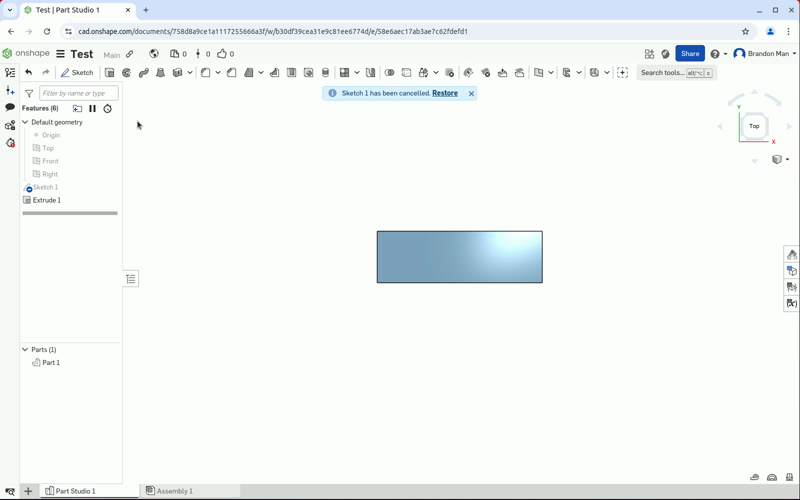
key(shift+h)
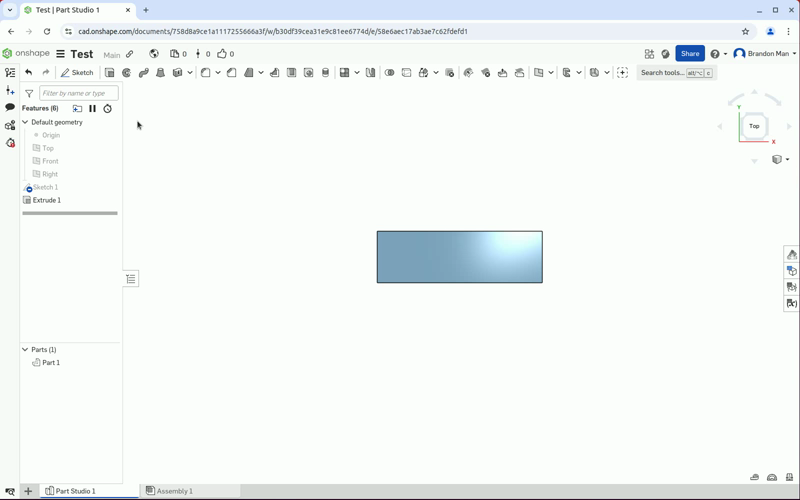
mouse_move(73, 189)
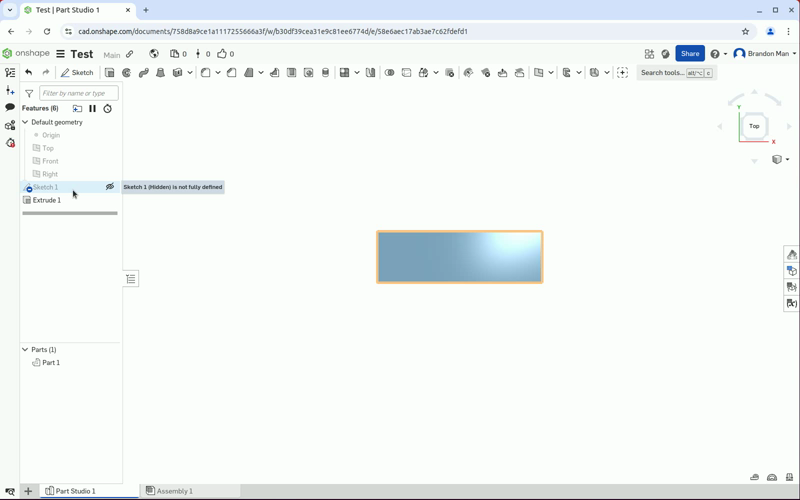
click(73, 189)
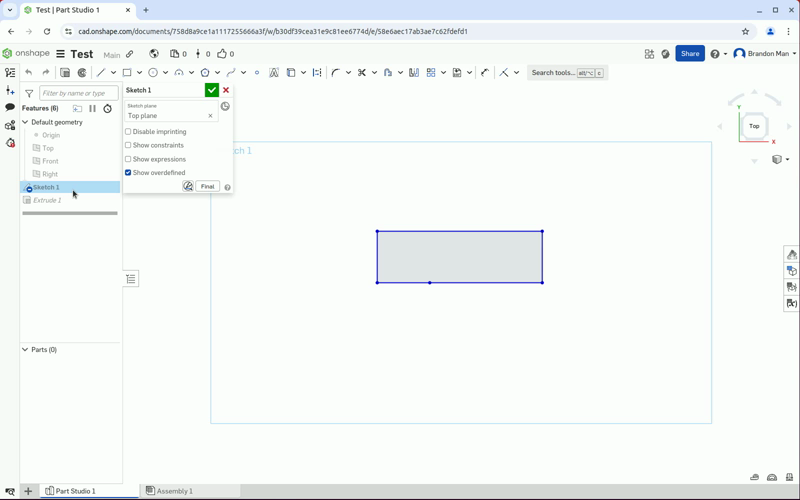
mouse_move(229, 92)
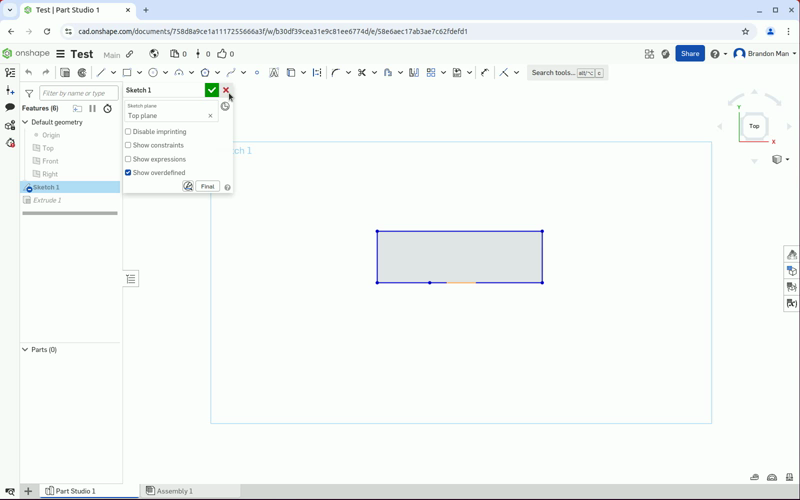
click(229, 92)
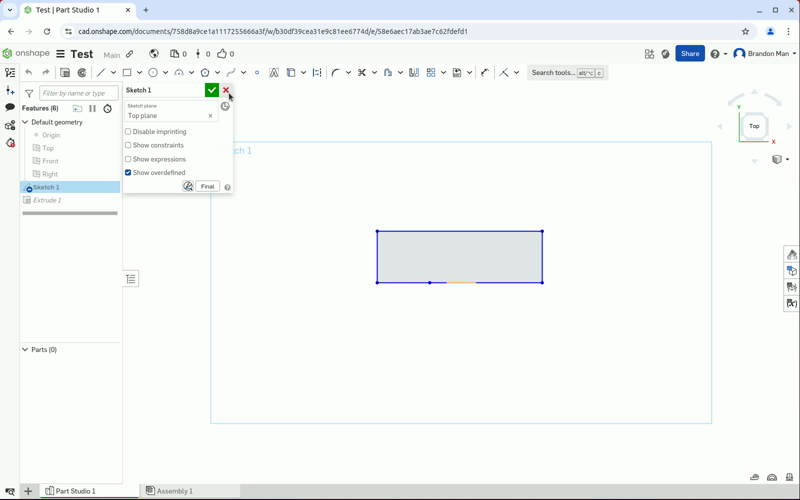
key(shift+s)
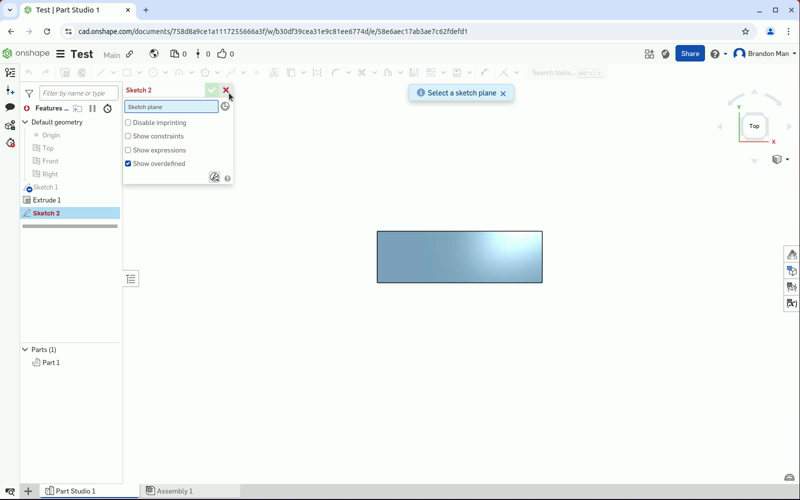
mouse_move(73, 150)
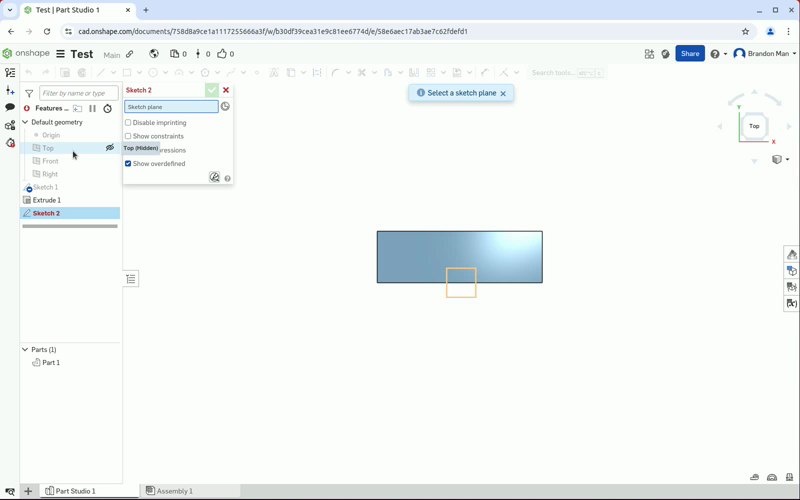
click(73, 150)
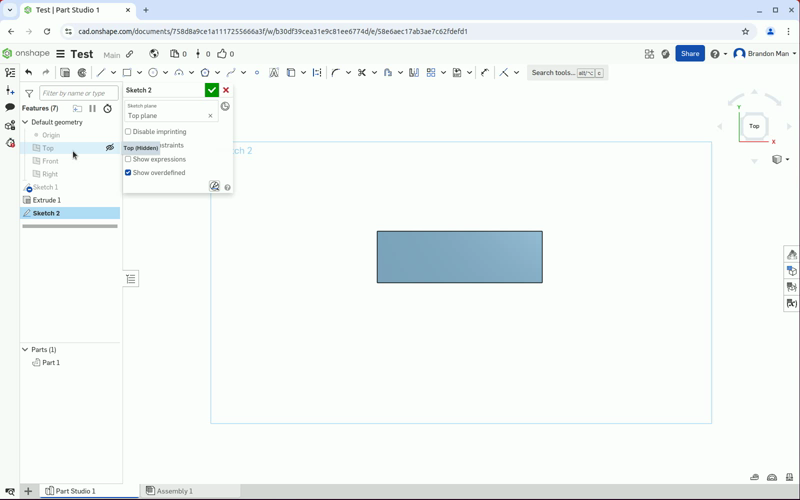
mouse_move(73, 352)
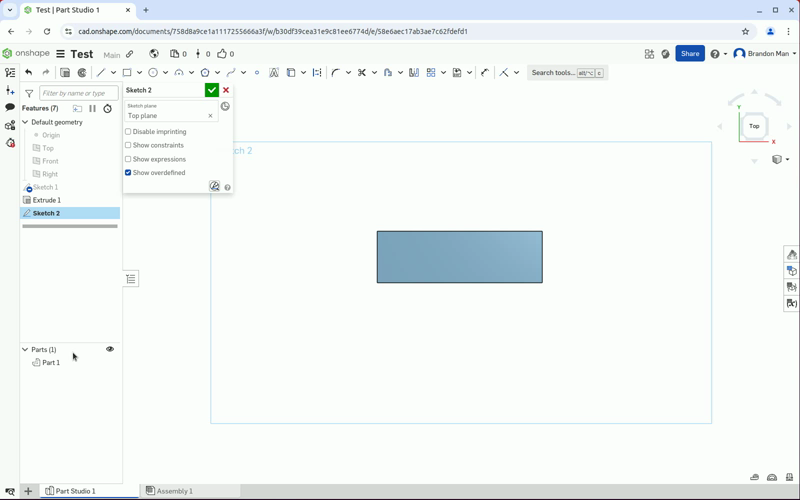
key(y)
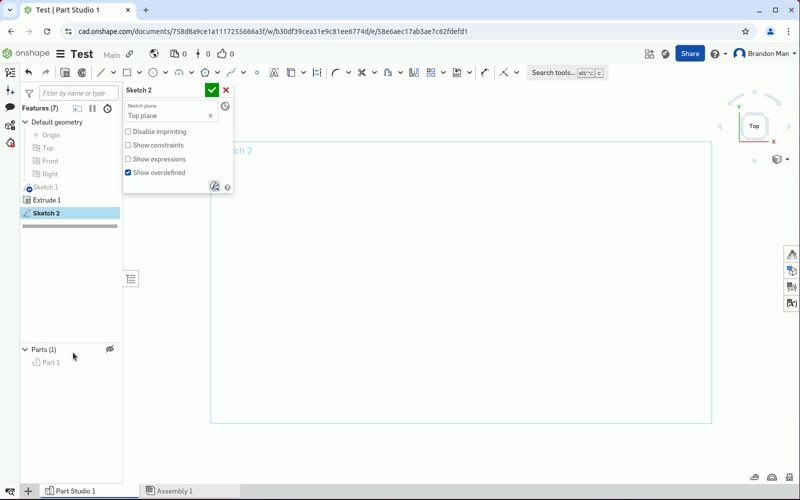
key(l)
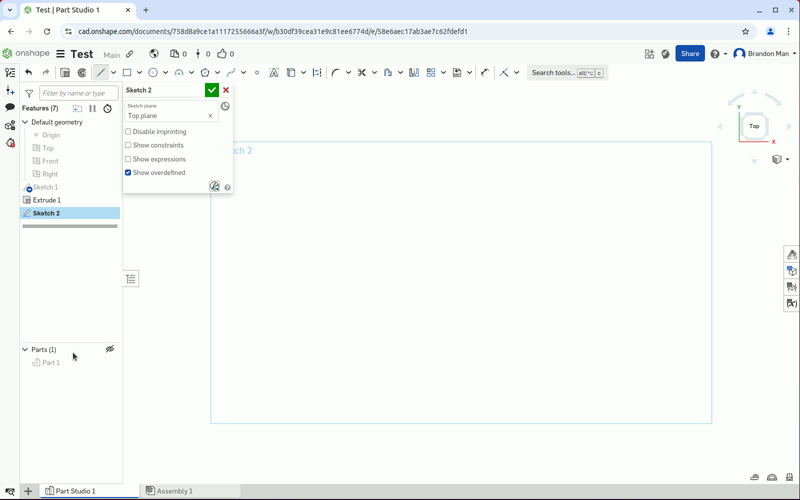
key_down(shift)
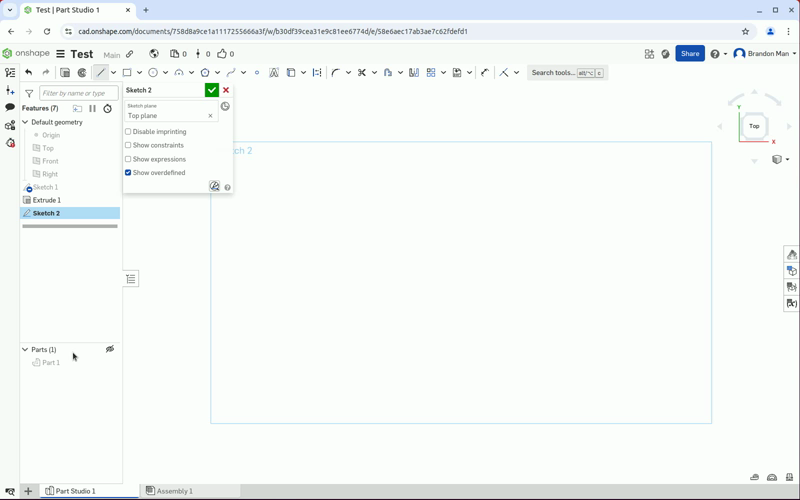
mouse_move(377, 395)
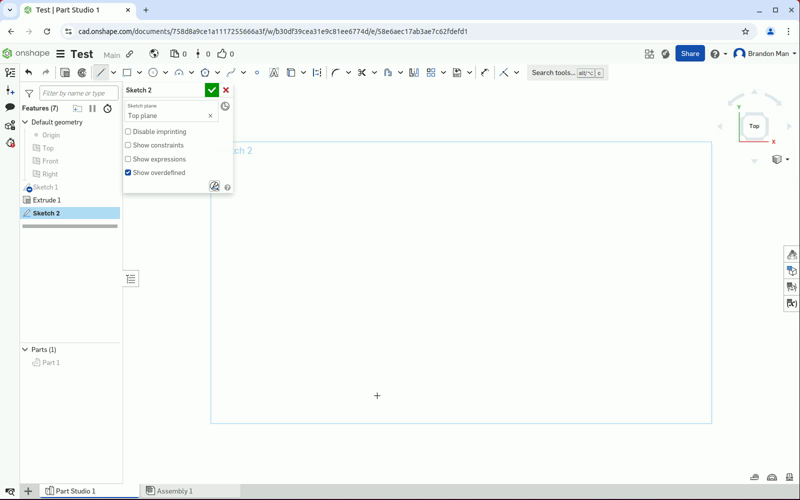
click(377, 395)
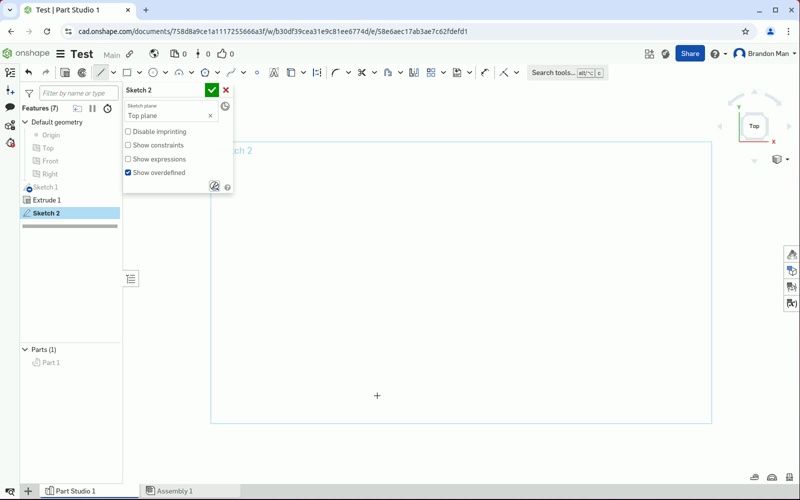
key_up(shift)
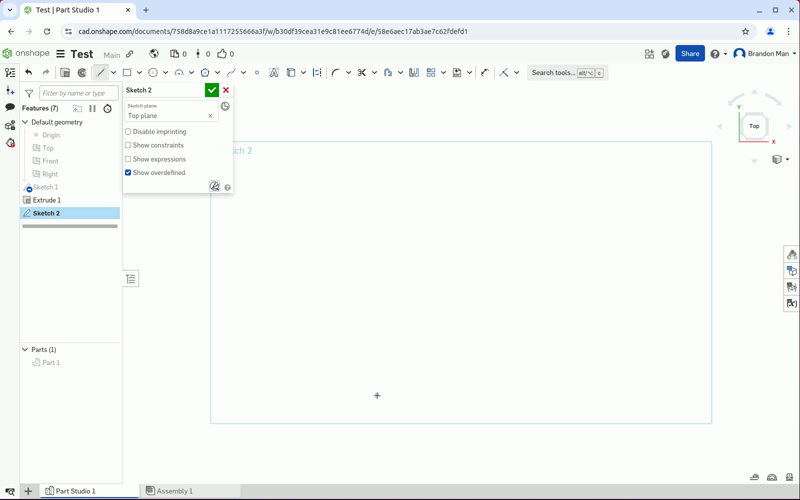
key_down(shift)
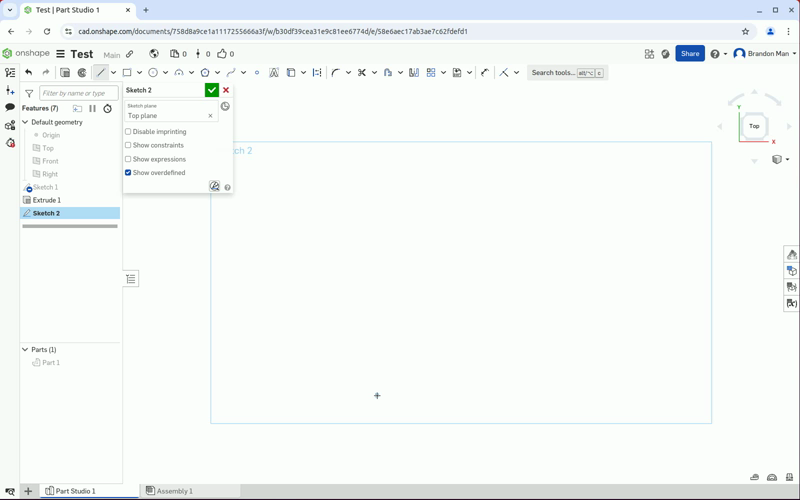
mouse_move(407, 395)
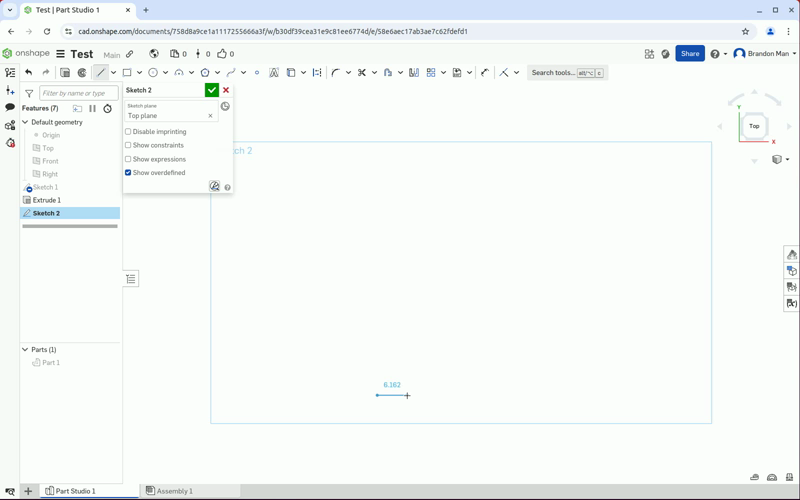
mouse_move(430, 395)
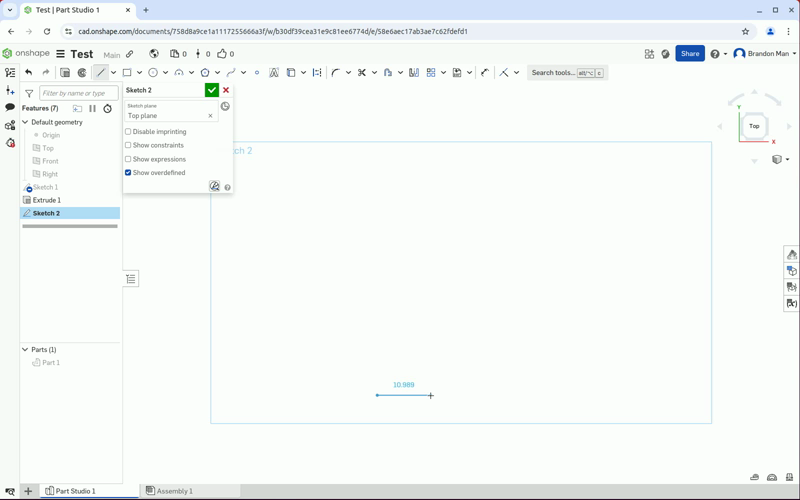
click(430, 395)
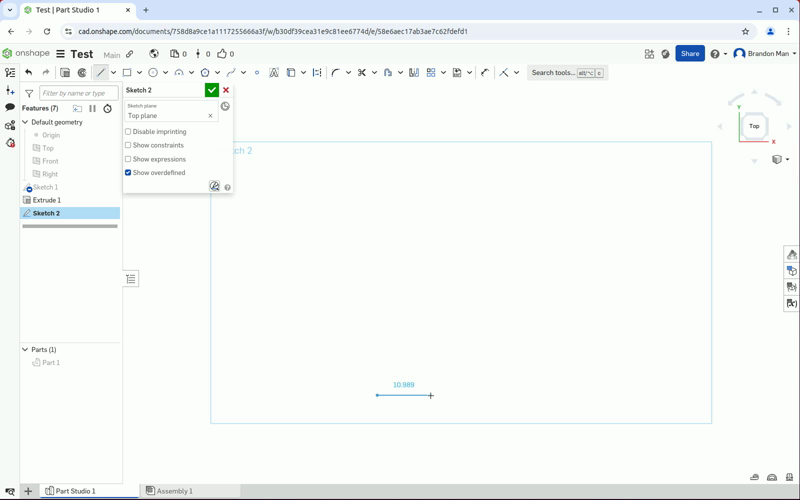
key_up(shift)
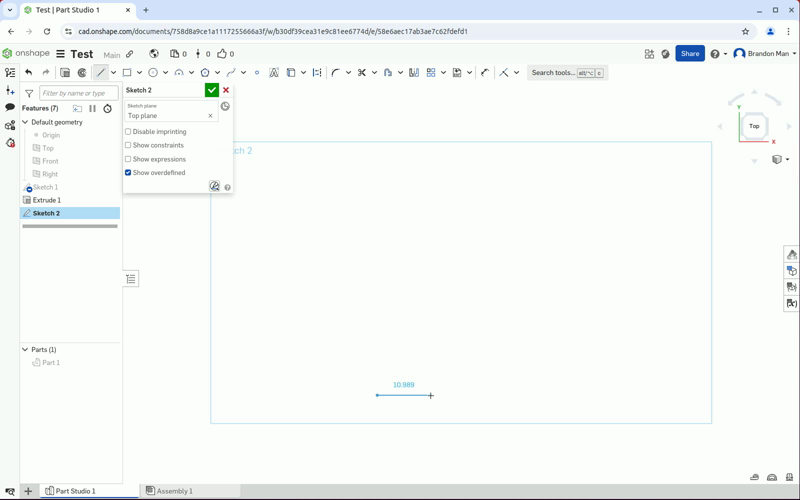
key_down(shift)
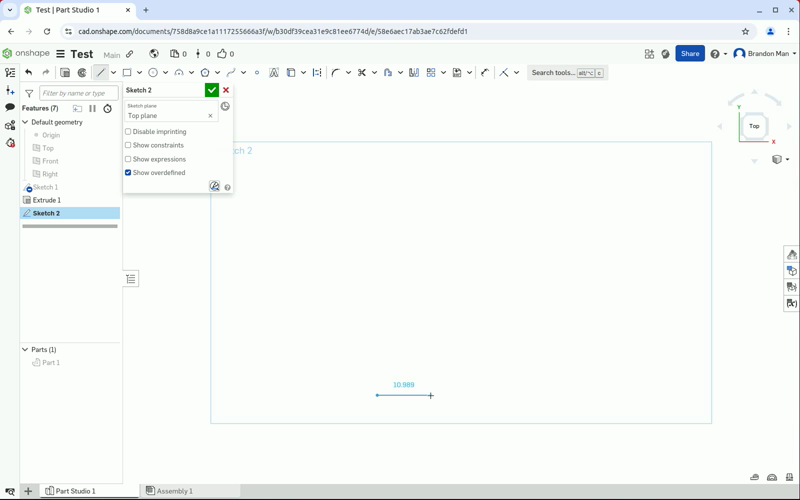
mouse_move(430, 282)
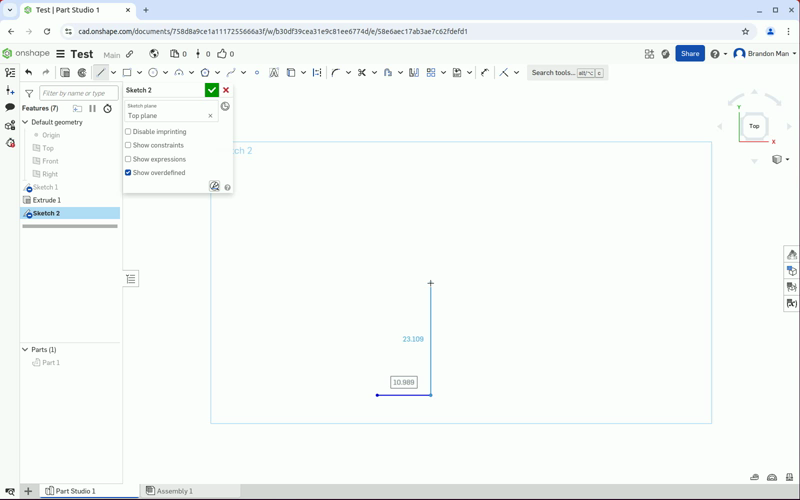
click(430, 282)
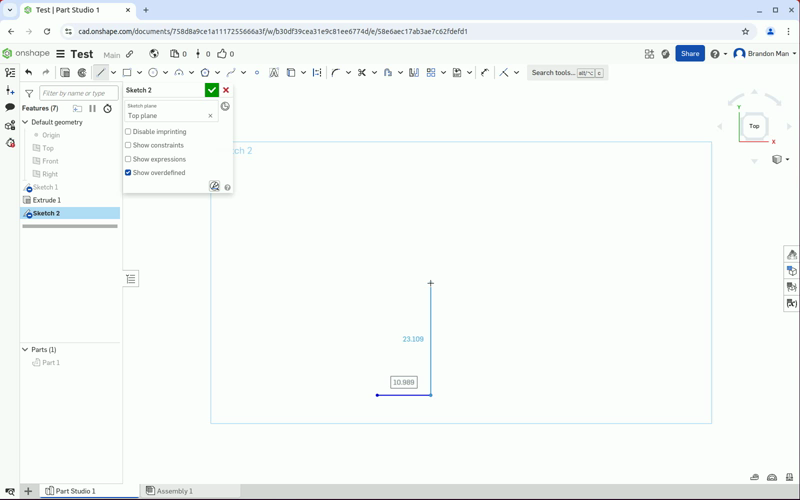
key_up(shift)
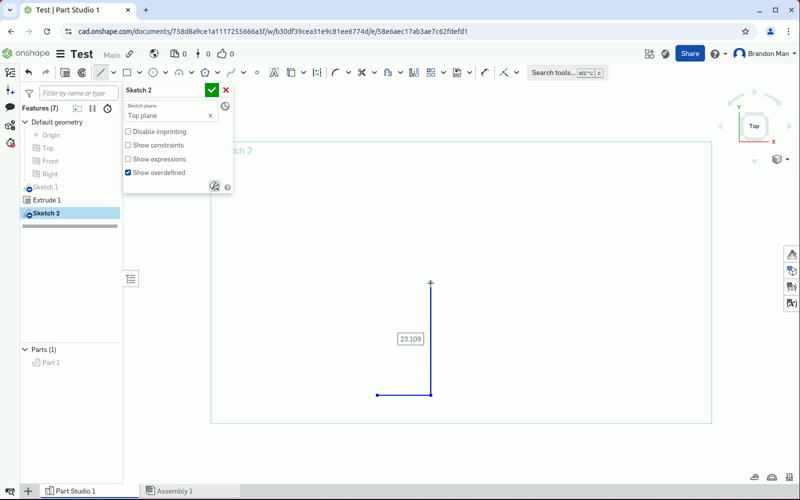
key_down(shift)
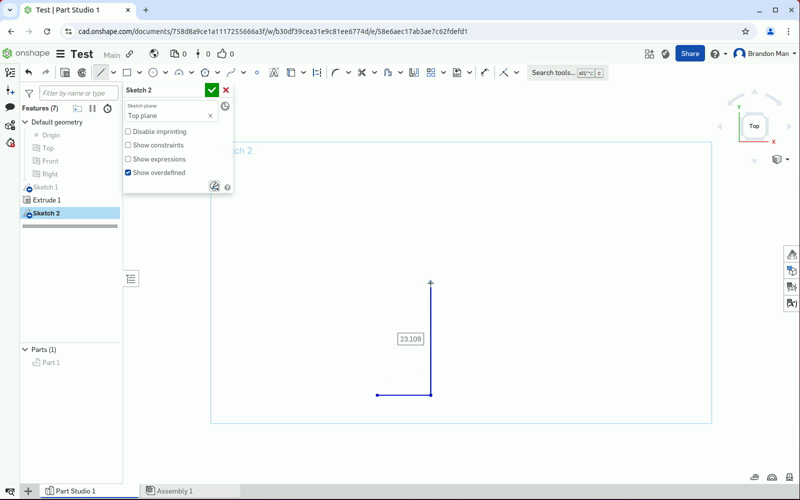
mouse_move(460, 282)
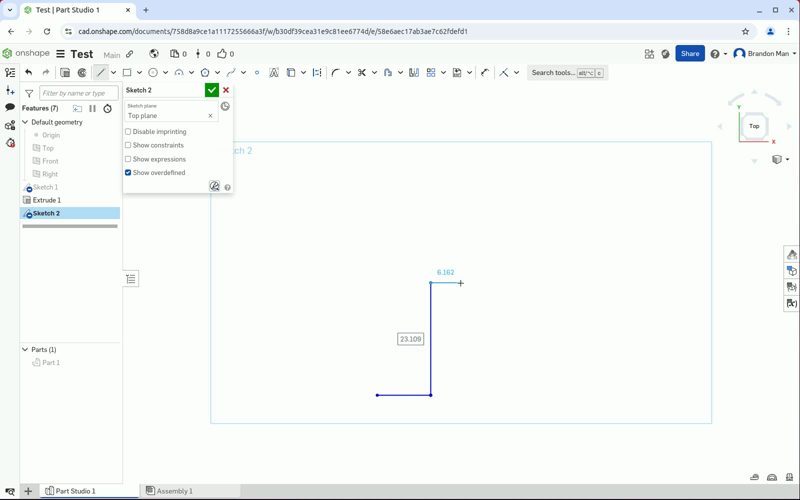
mouse_move(377, 282)
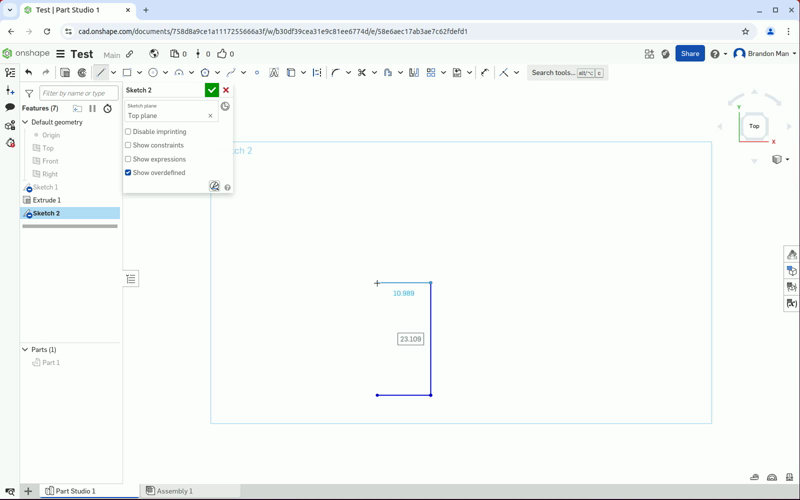
click(377, 282)
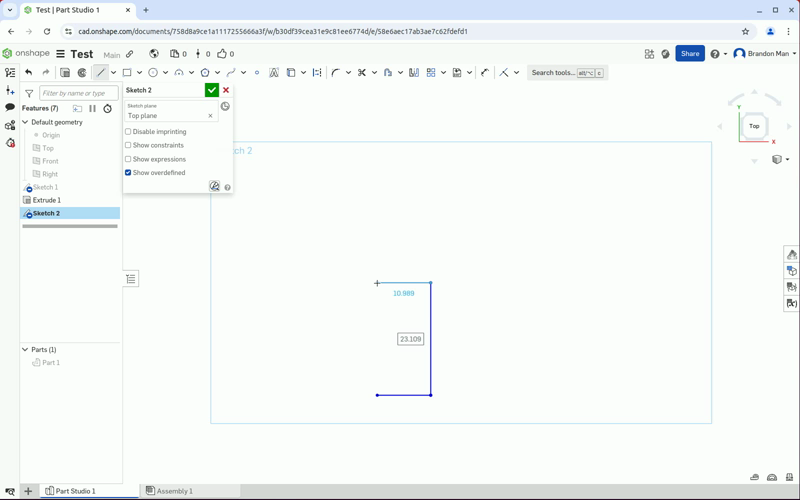
key_up(shift)
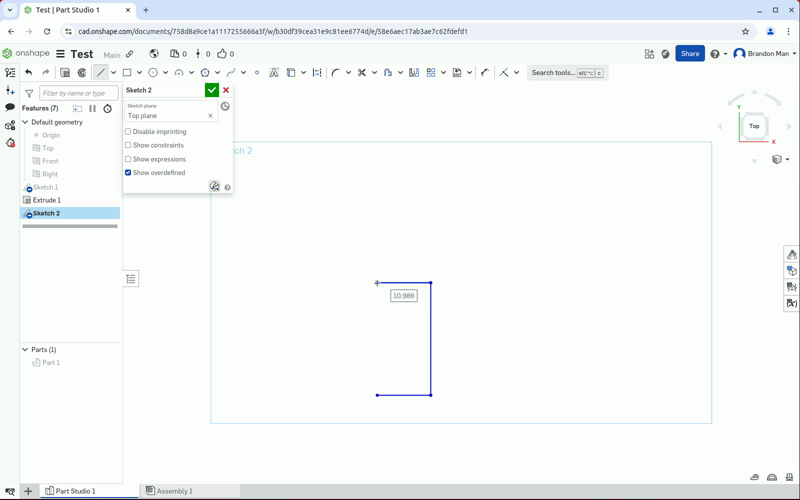
key_down(shift)
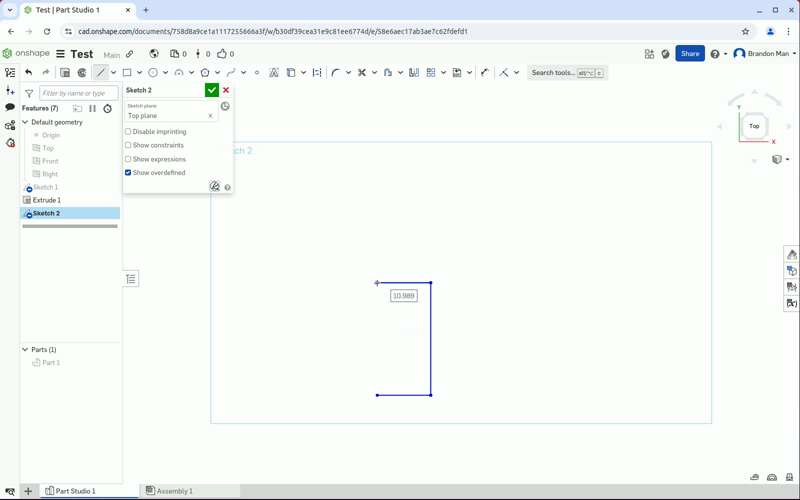
mouse_move(377, 395)
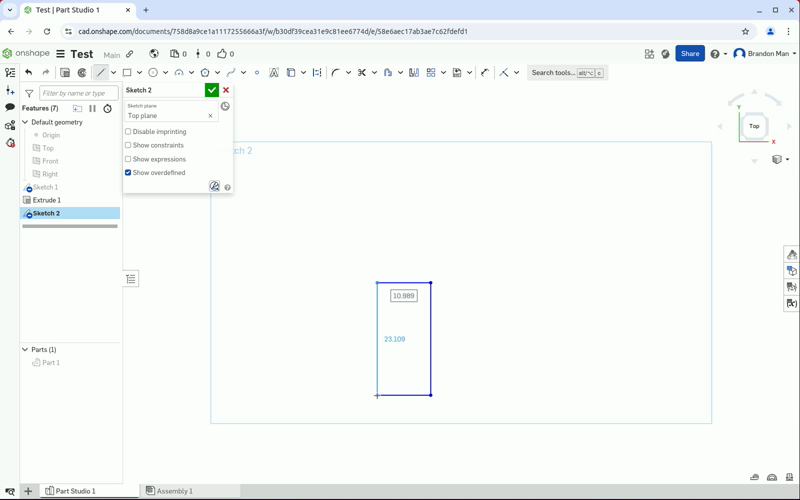
key_up(shift)
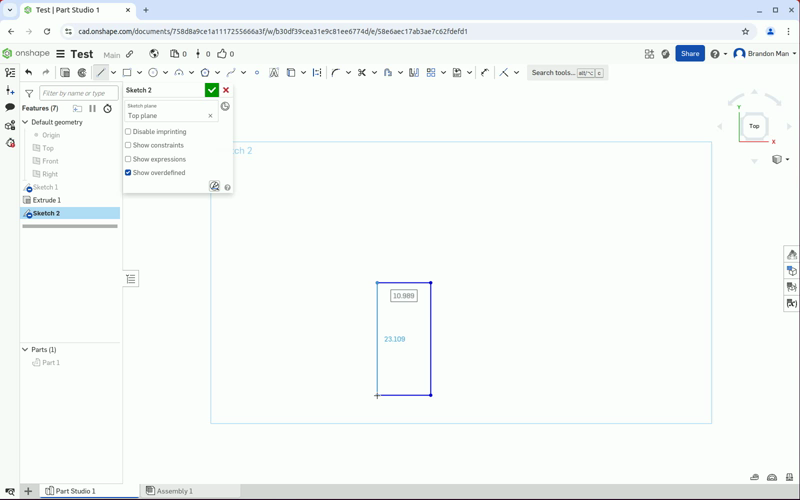
click(377, 395)
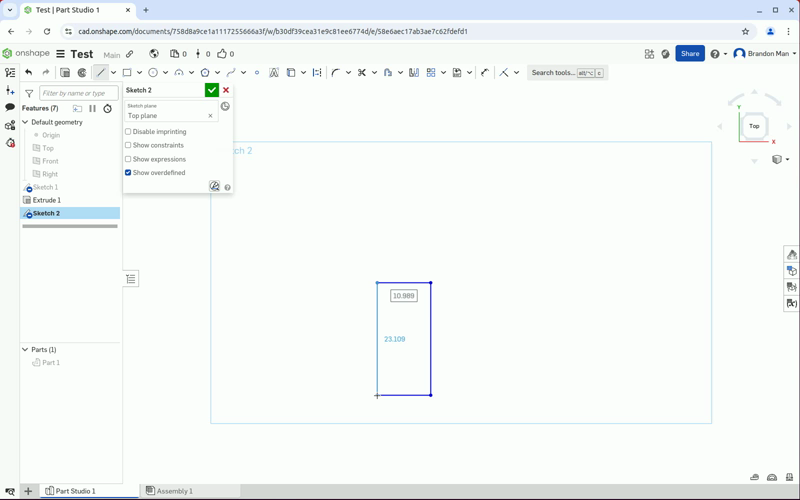
key(esc)
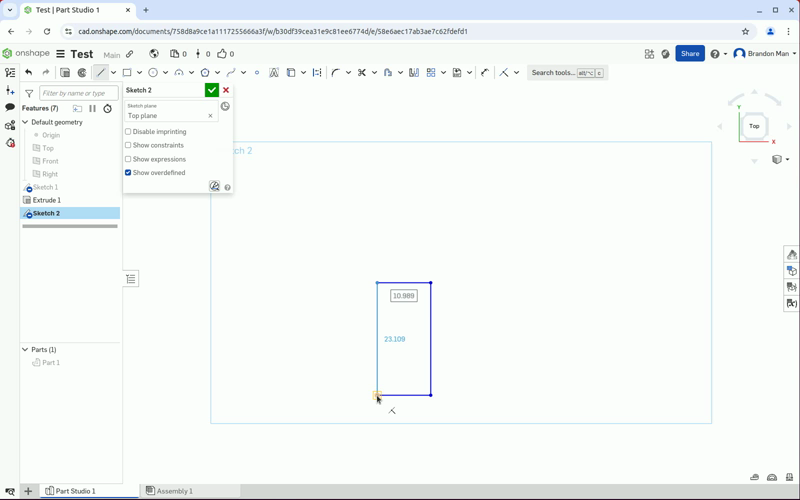
mouse_move(395, 299)
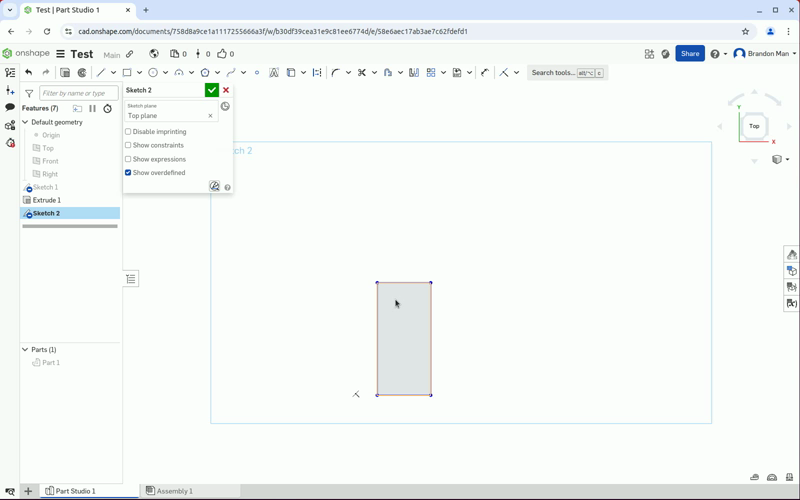
click(395, 299)
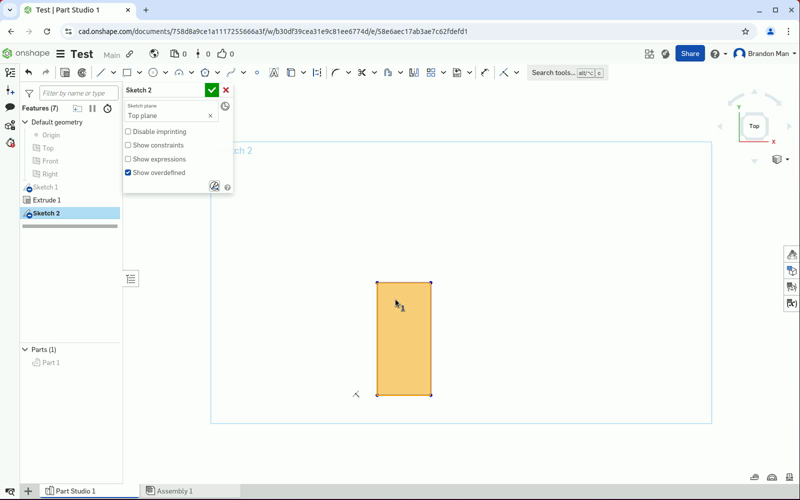
mouse_move(73, 352)
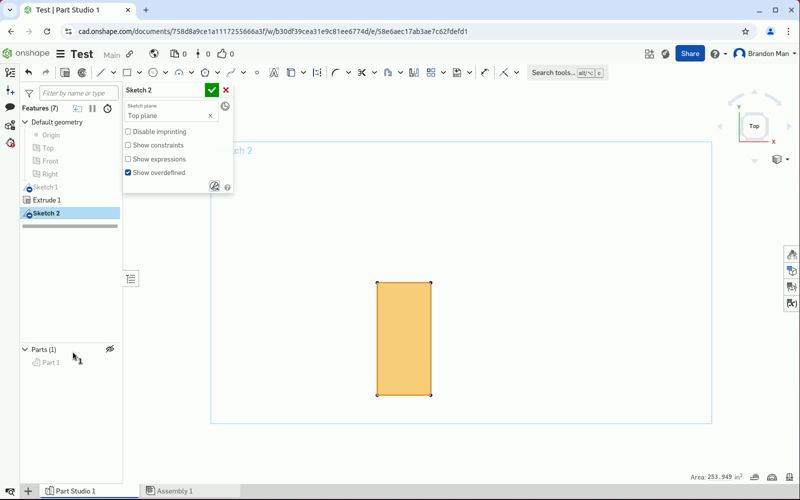
key(shift+y)
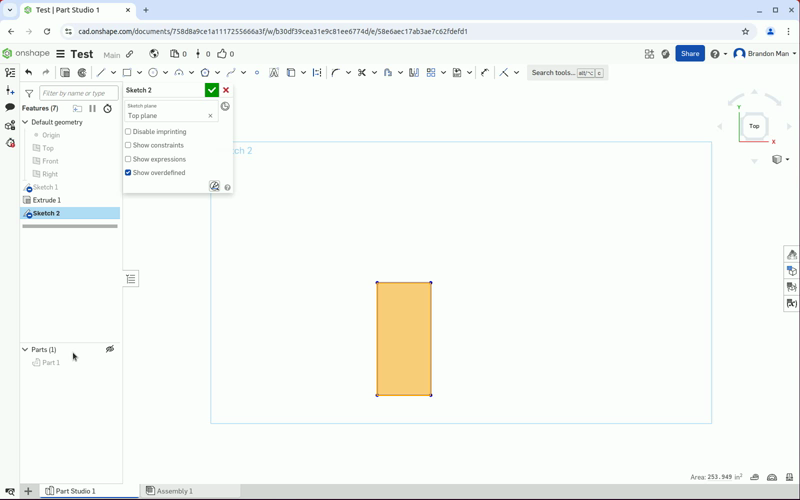
key(shift+e)
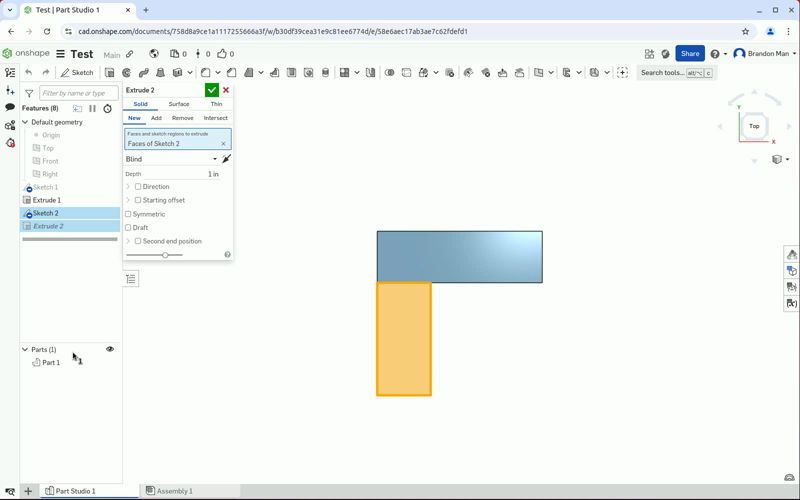
mouse_move(143, 106)
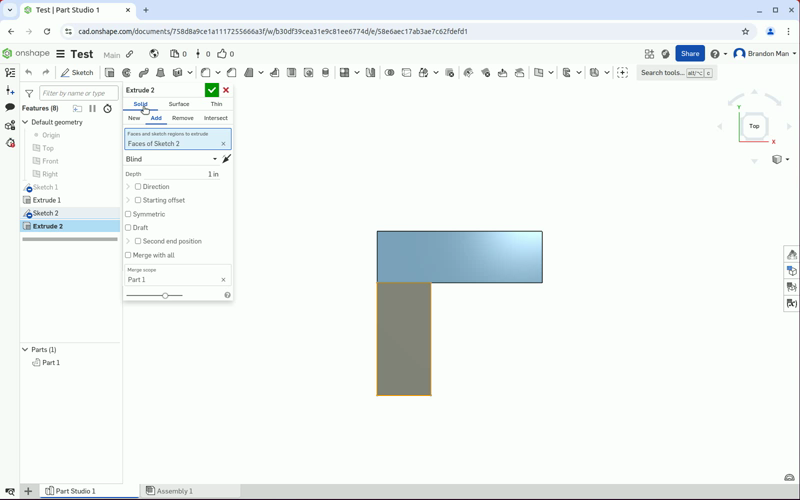
click(143, 106)
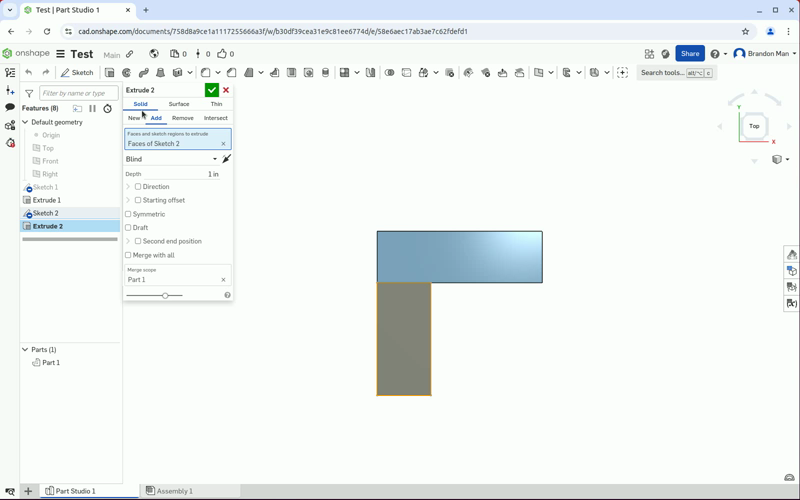
mouse_move(137, 120)
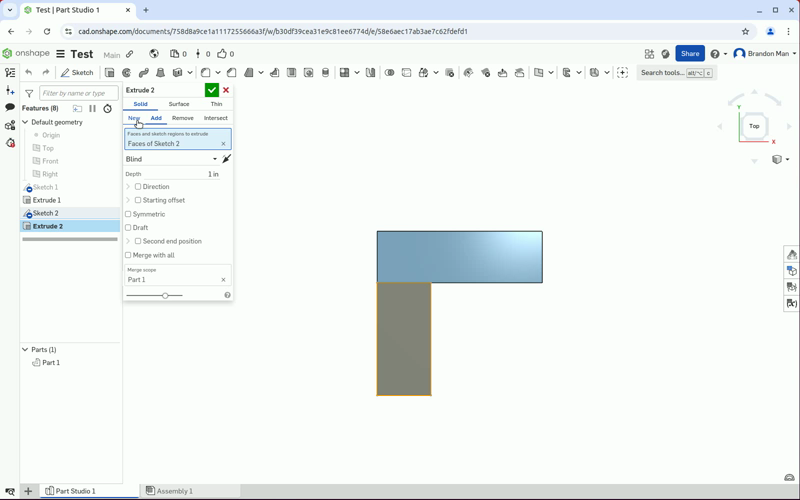
click(137, 120)
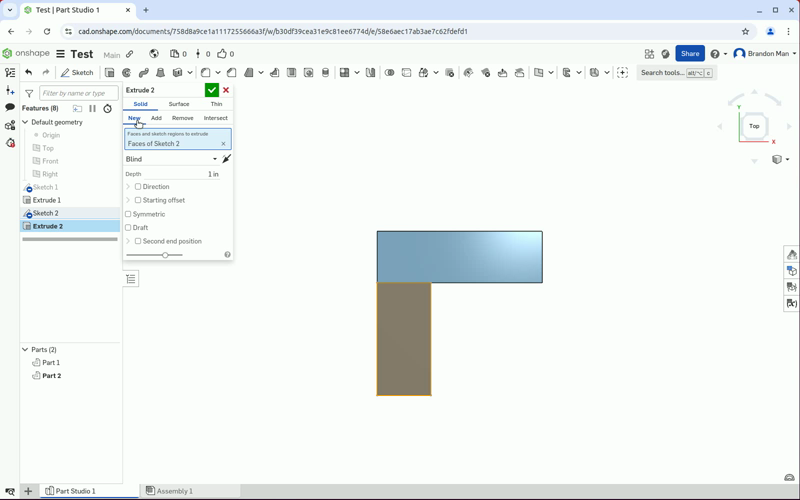
key(tab, 4)
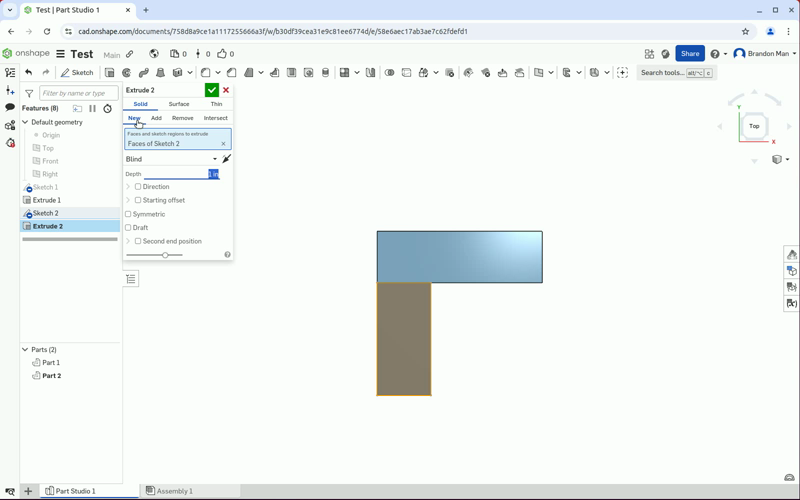
text(10.832)
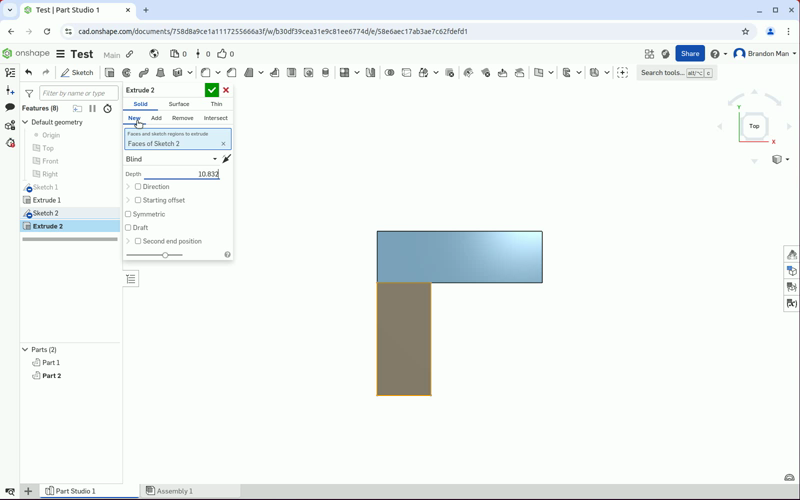
key(enter)
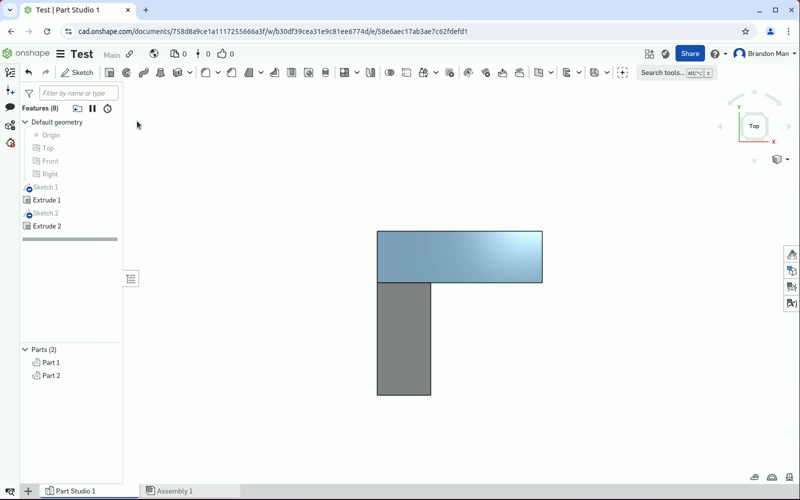
key(shift+h)
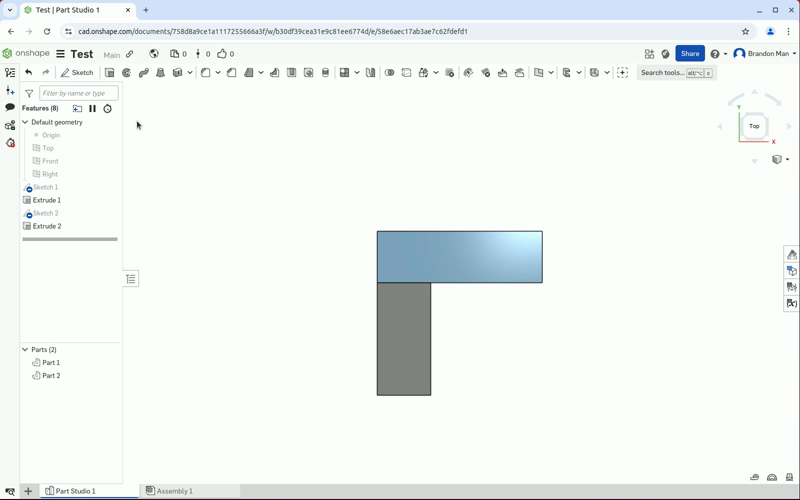
key(shift+h)
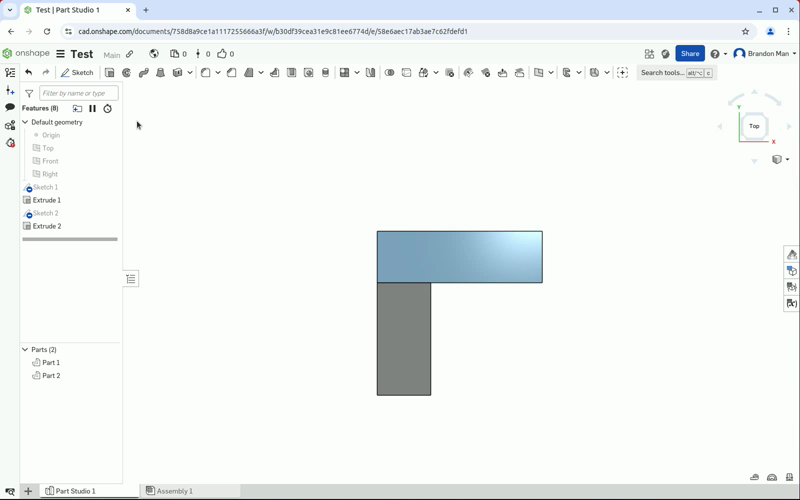
mouse_move(73, 189)
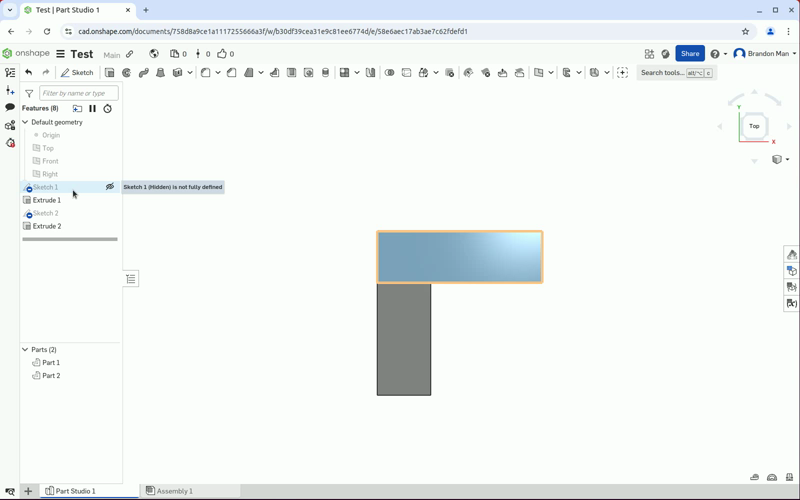
click(73, 189)
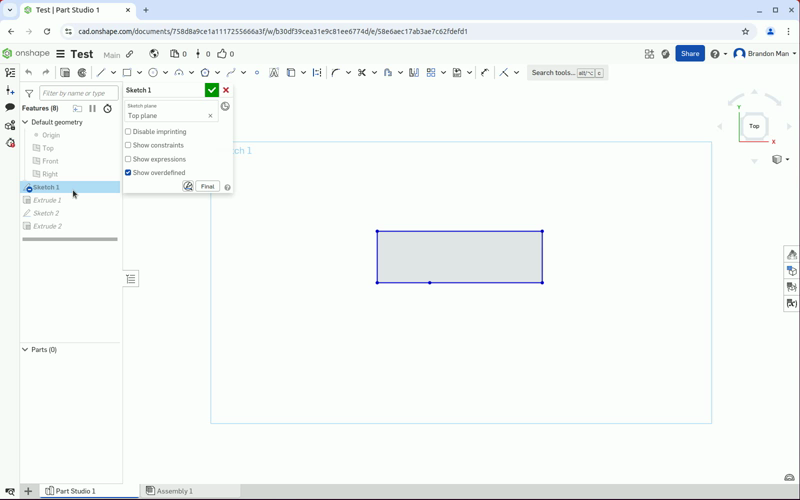
mouse_move(229, 92)
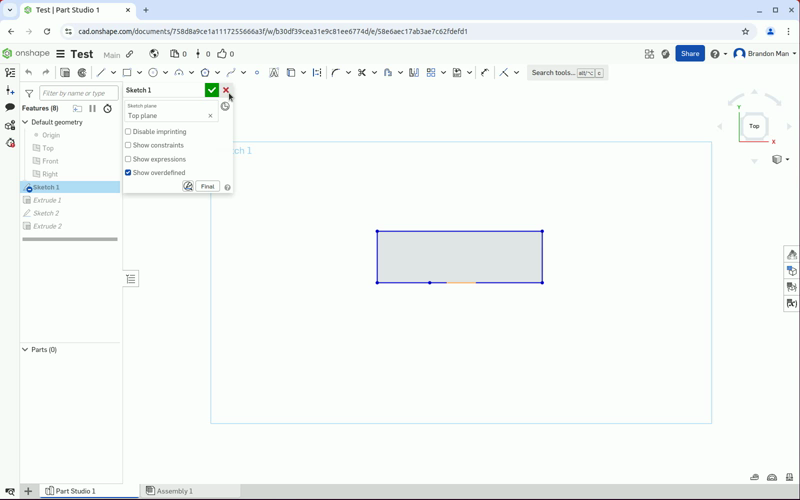
click(229, 92)
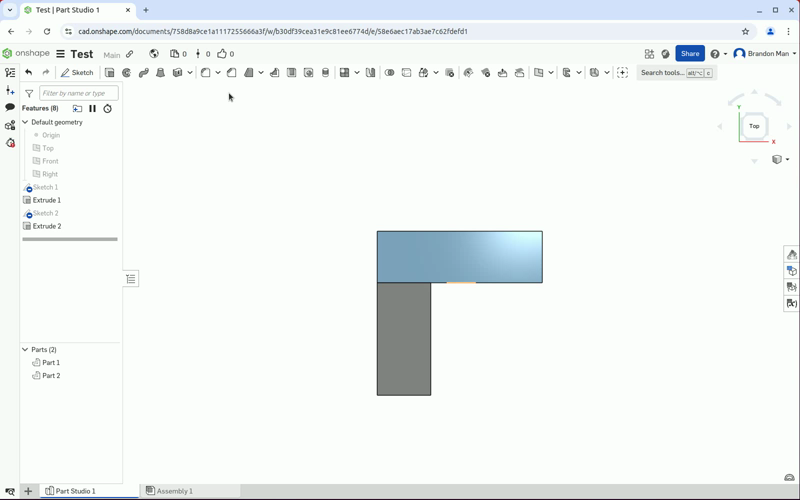
mouse_move(73, 352)
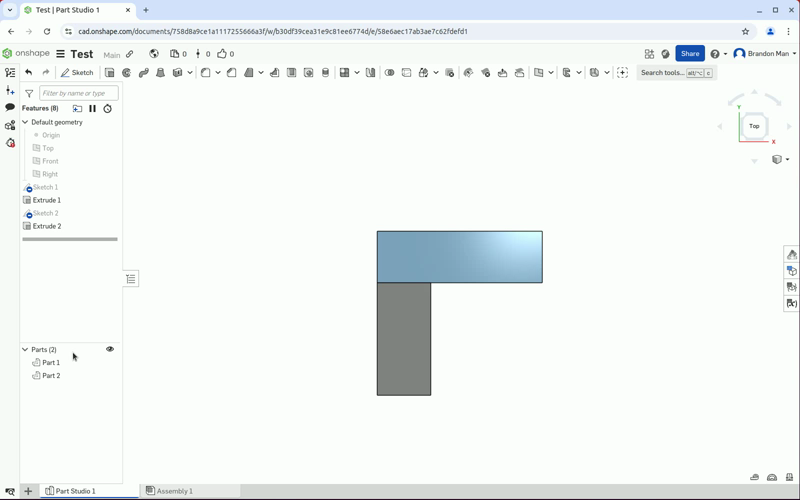
key(y)
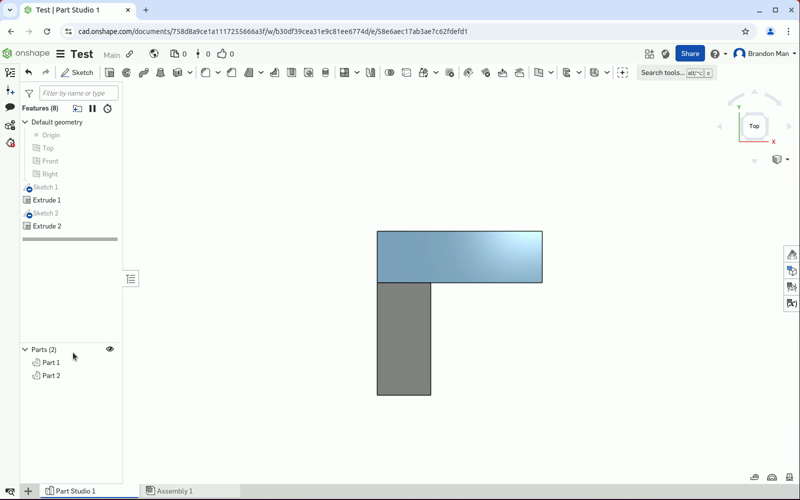
key(shift+p)
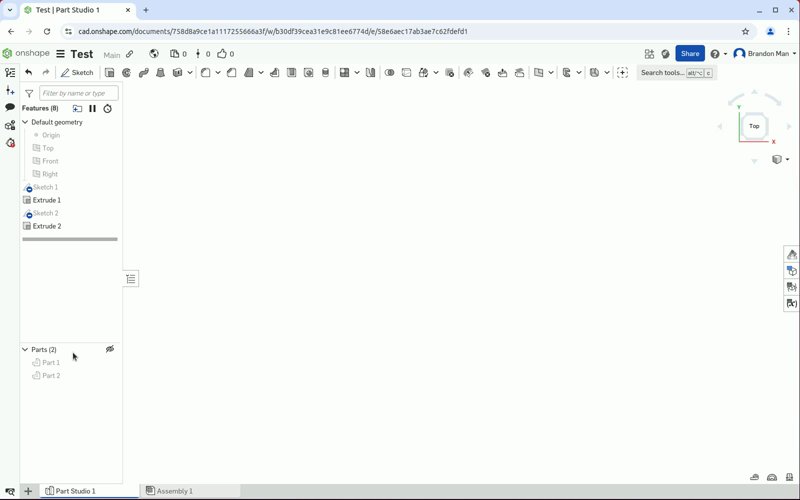
key(space)
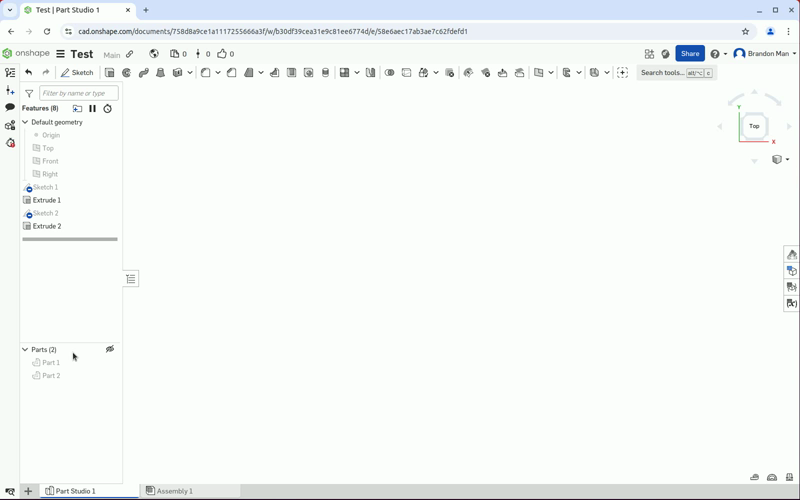
key_down(shift)
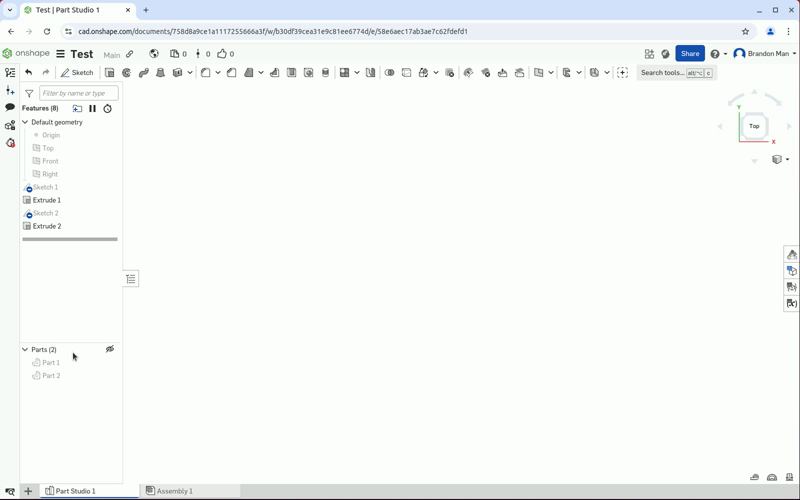
key(up)
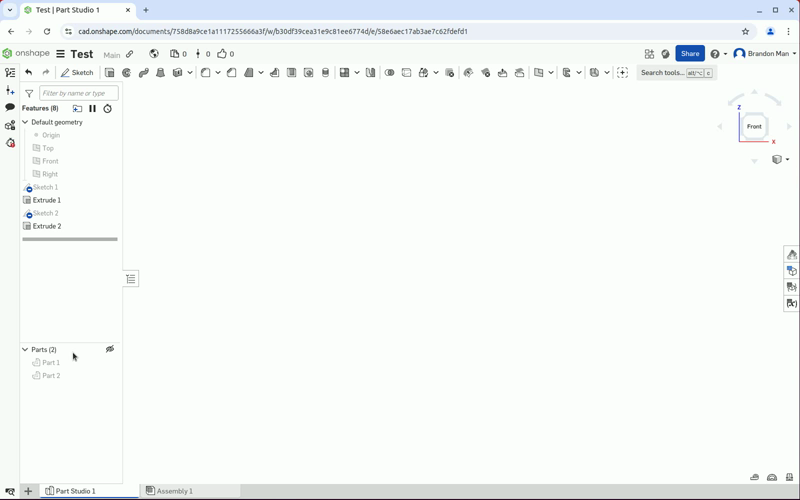
key_up(shift)
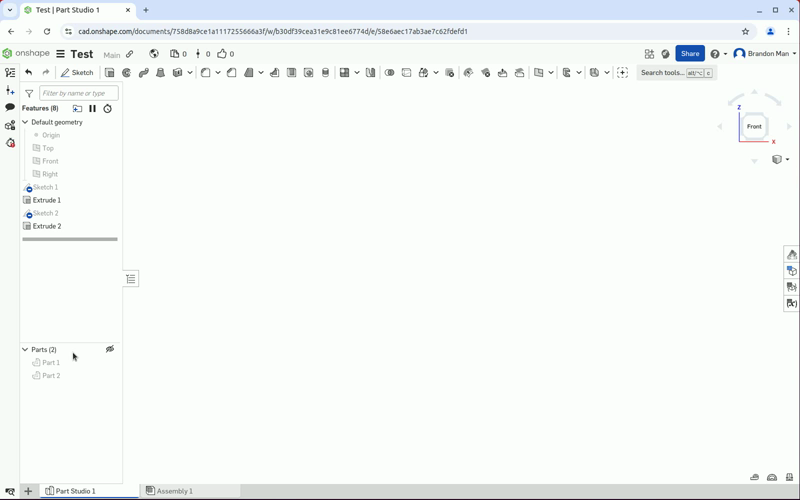
key(space)
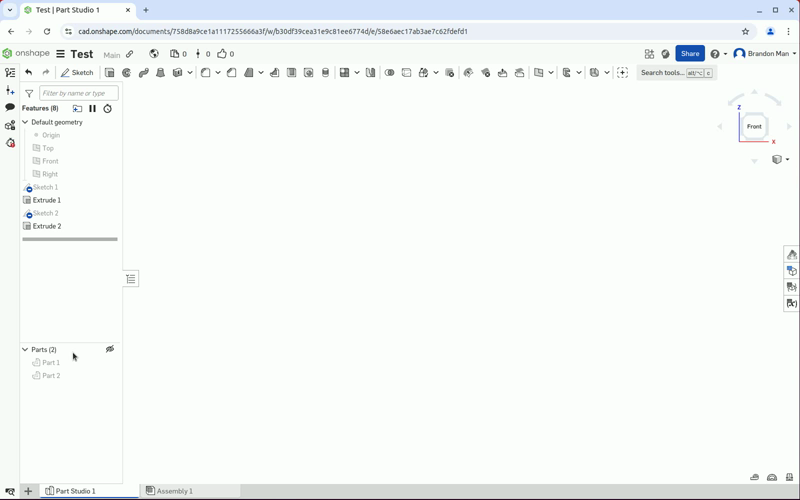
key_down(shift)
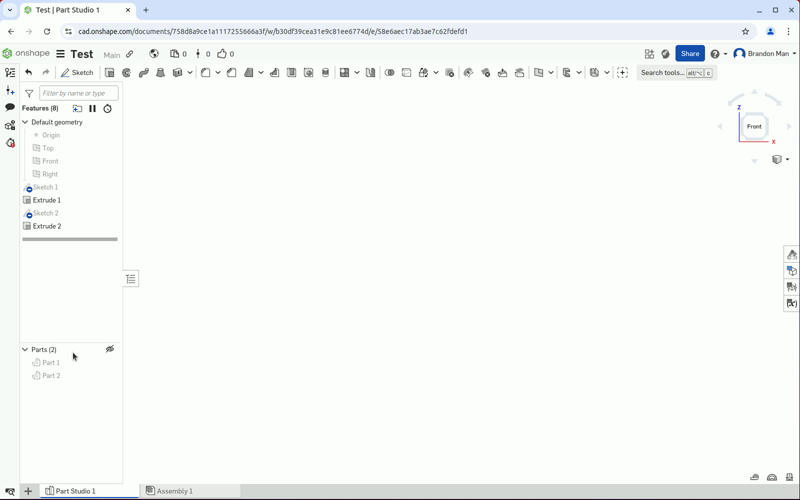
key(left)
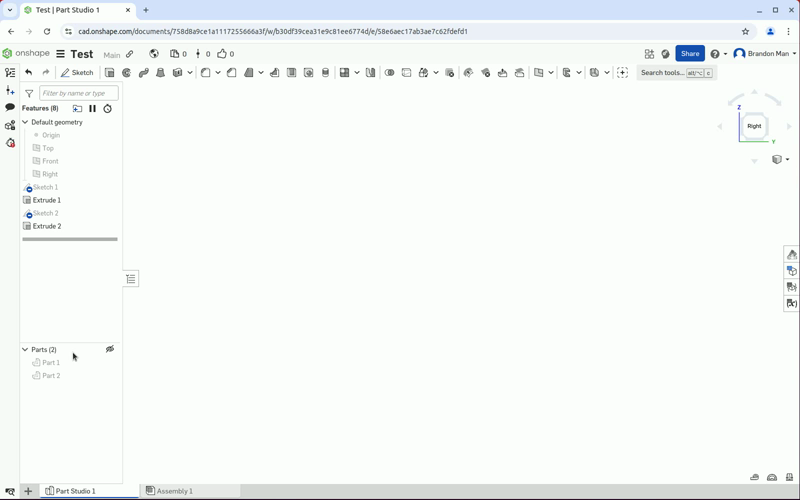
key_up(shift)
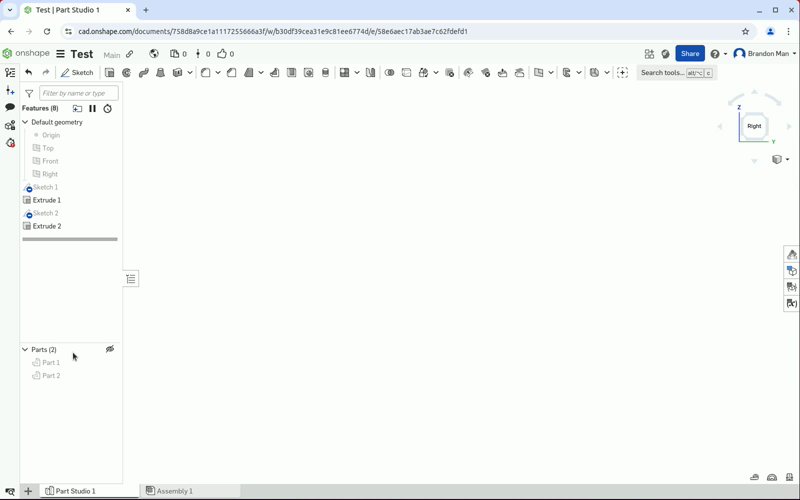
mouse_move(73, 352)
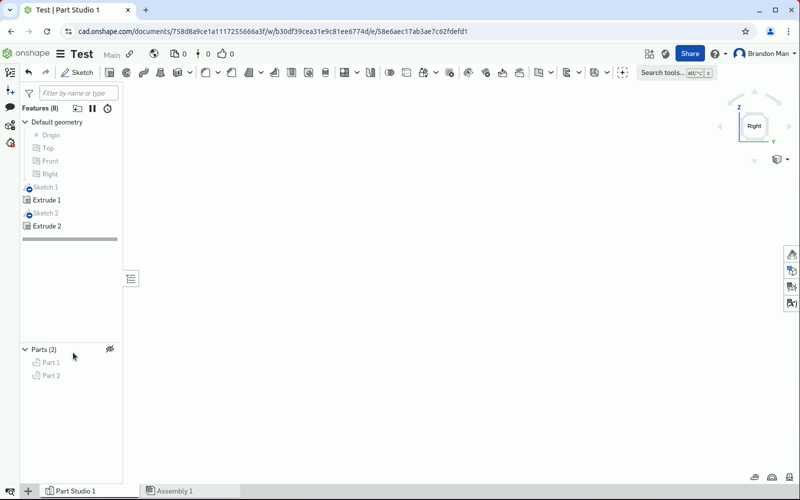
key(shift+y)
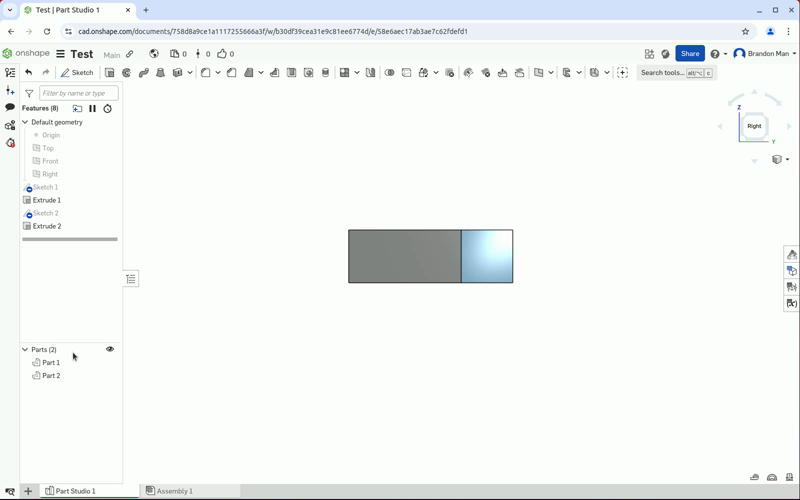
mouse_move(541, 75)
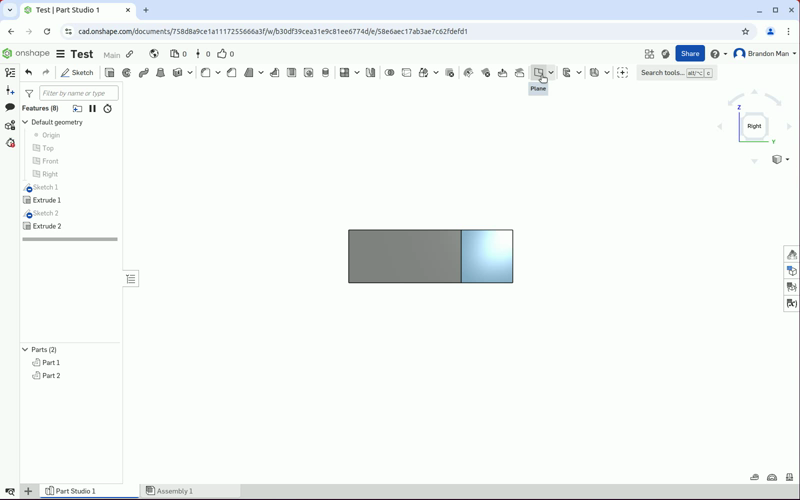
click(541, 75)
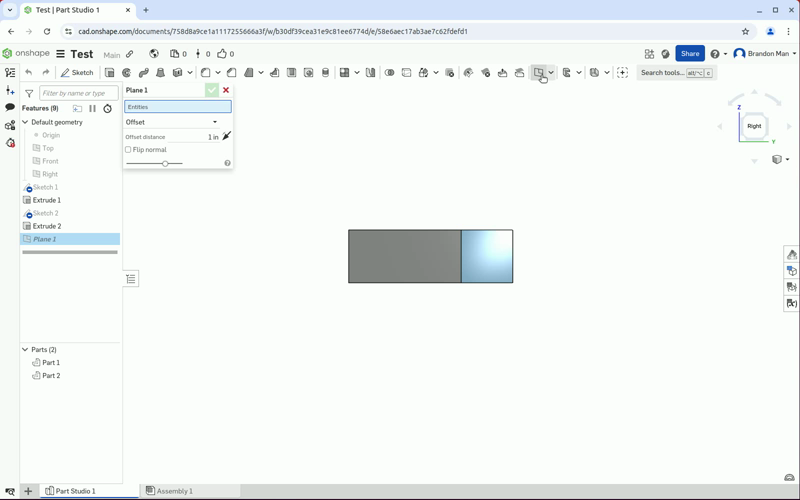
mouse_move(73, 176)
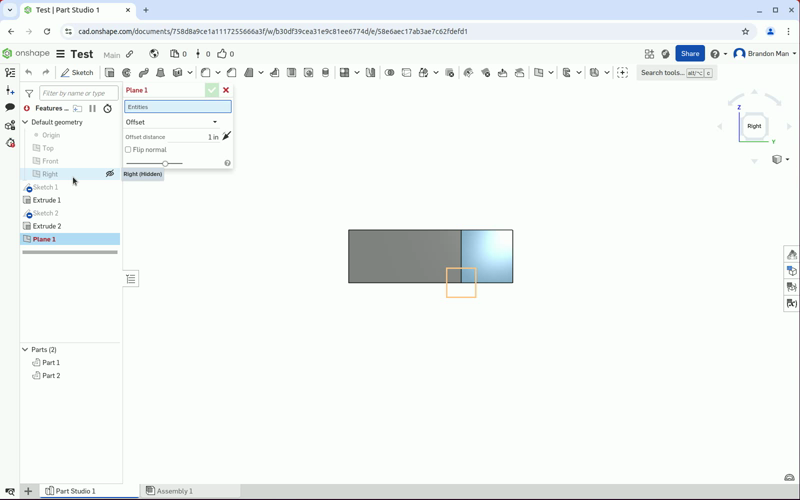
click(73, 176)
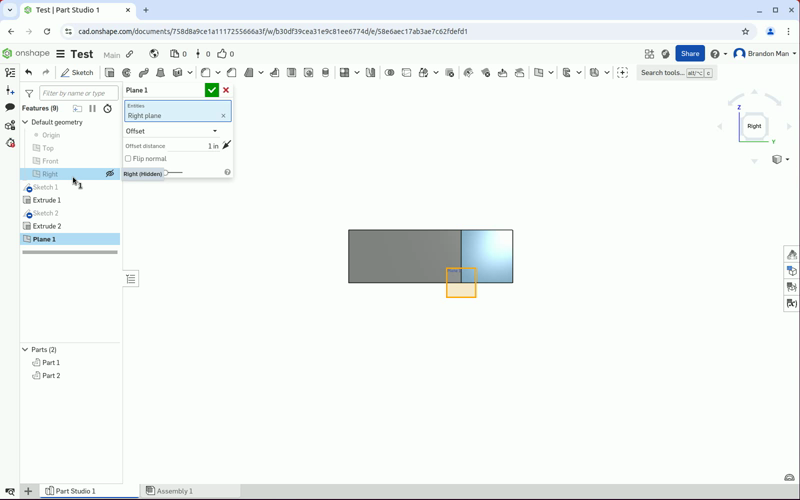
key(tab, 2)
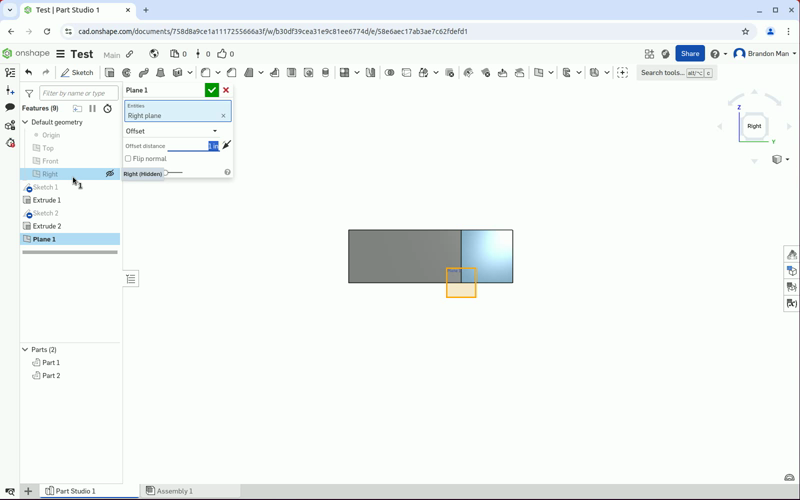
text(17.1)
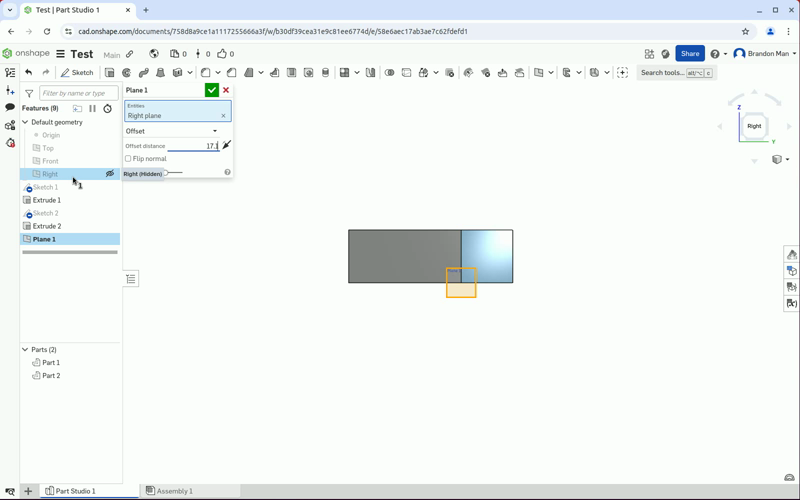
key(enter, 2)
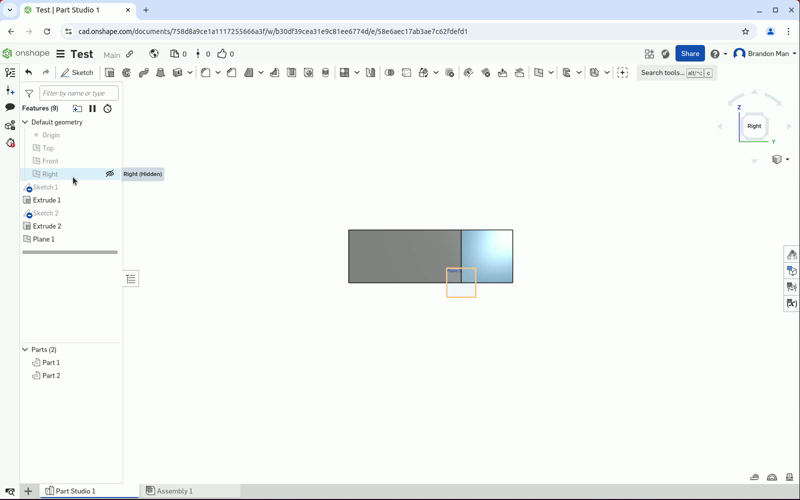
key(shift+s)
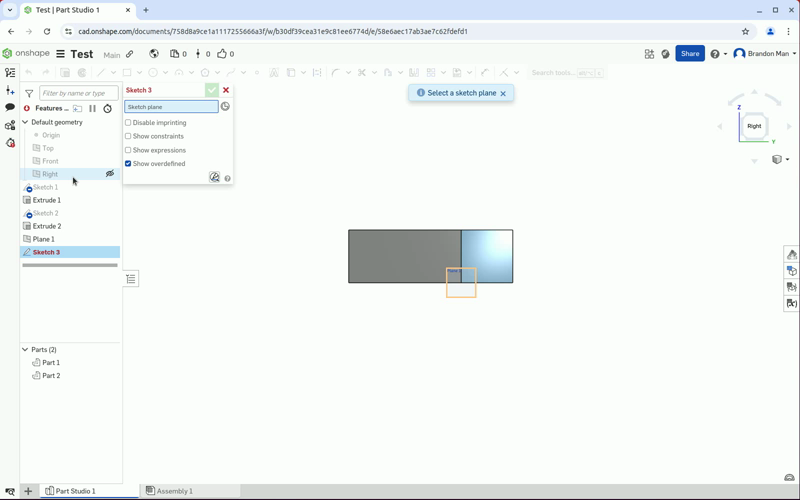
mouse_move(73, 241)
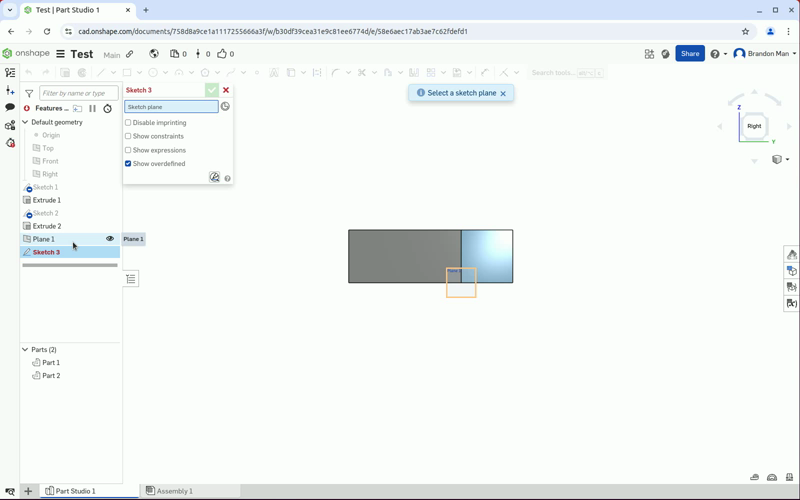
click(73, 241)
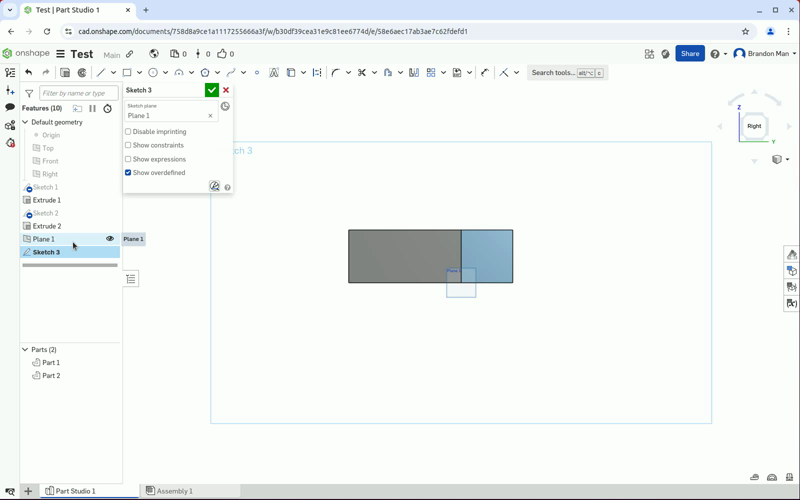
mouse_move(73, 352)
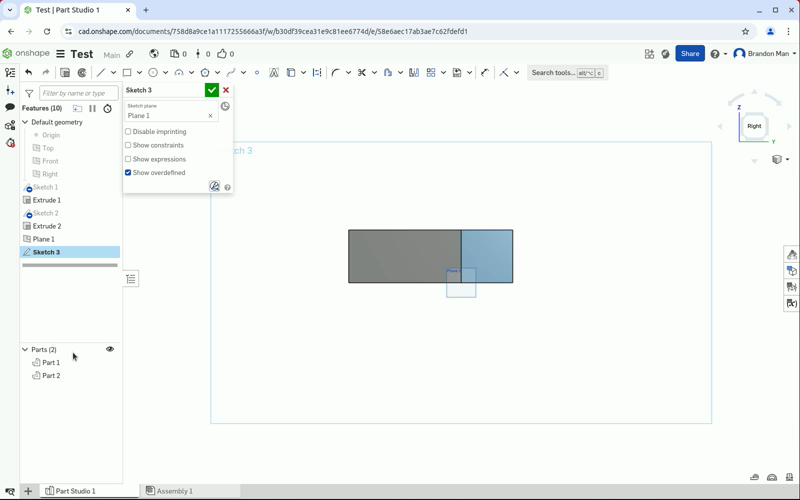
key(y)
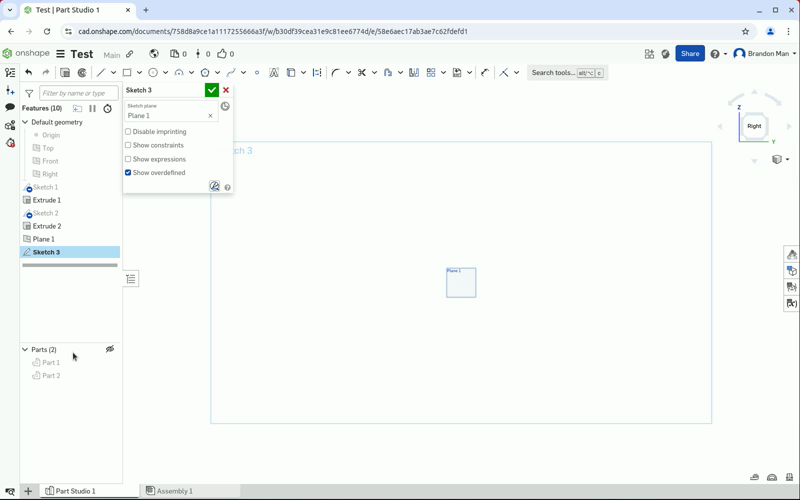
key(l)
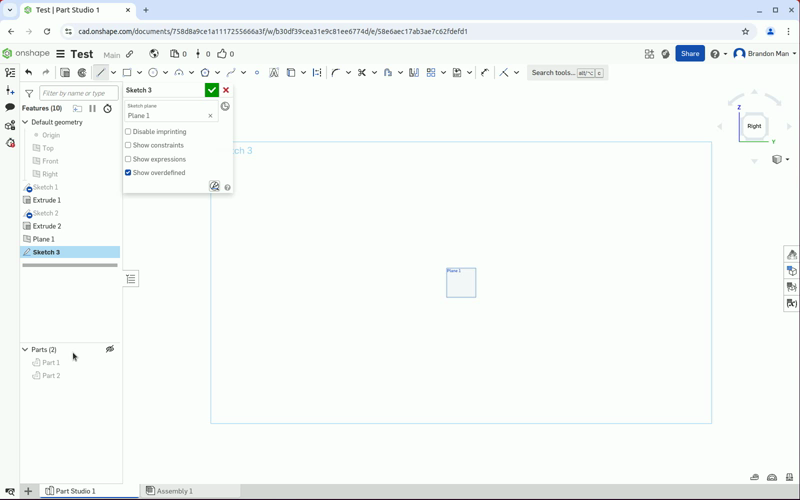
key_down(shift)
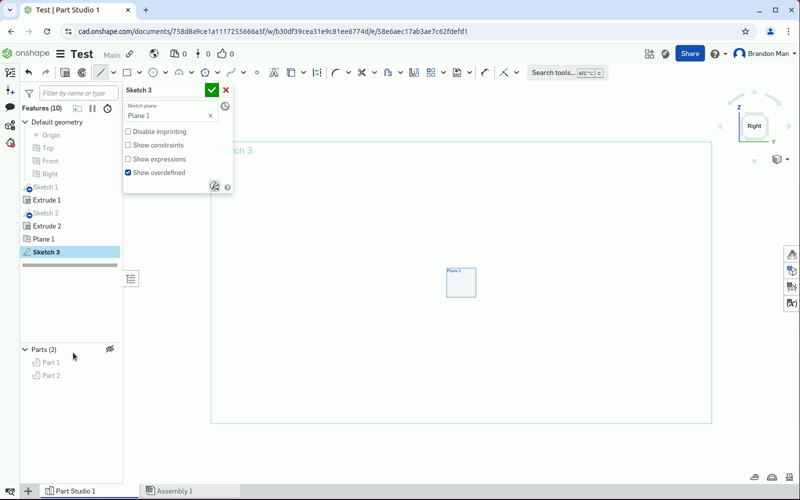
mouse_move(470, 273)
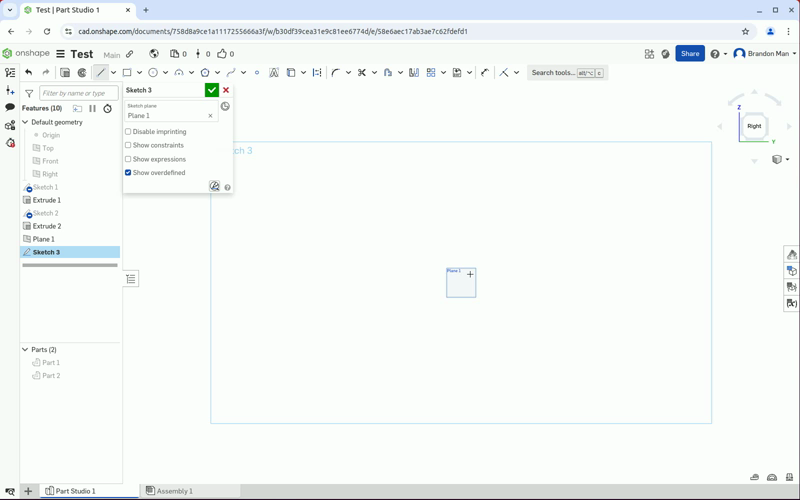
click(470, 273)
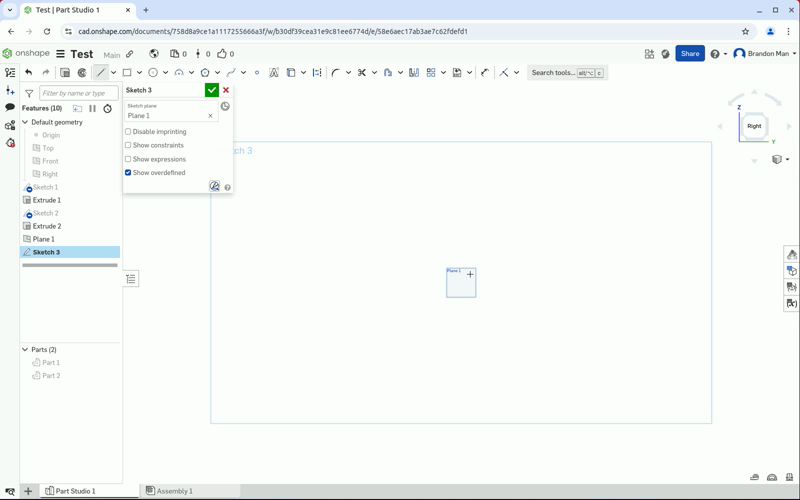
key_up(shift)
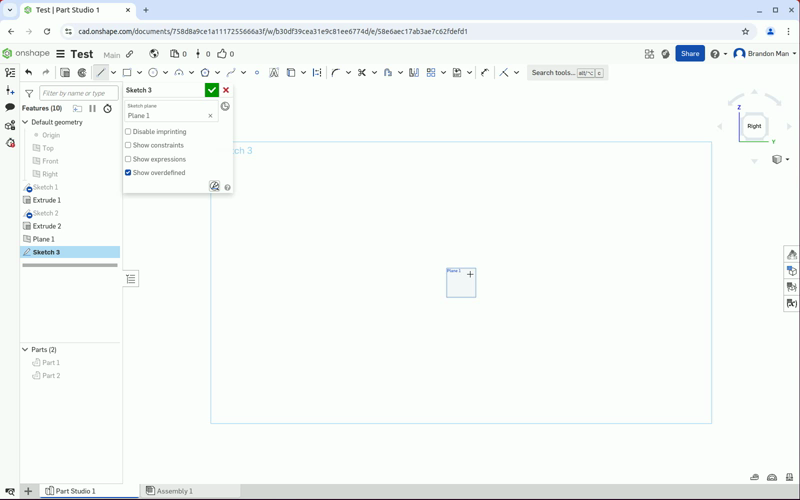
key_down(shift)
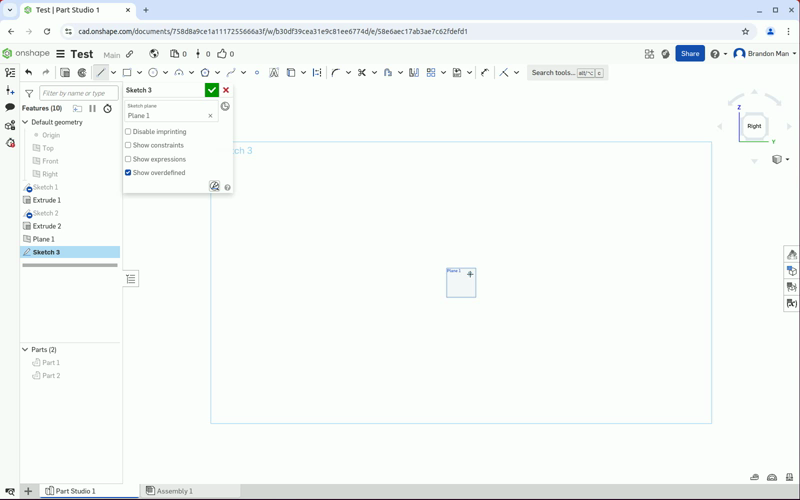
mouse_move(500, 273)
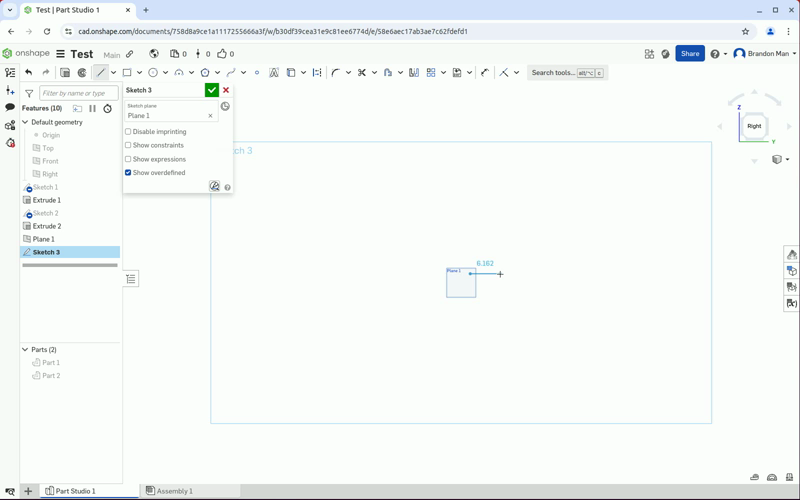
mouse_move(503, 273)
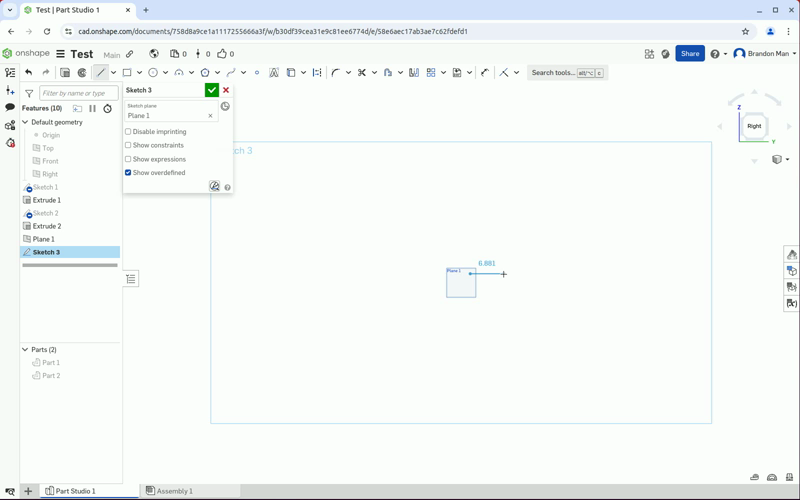
click(503, 273)
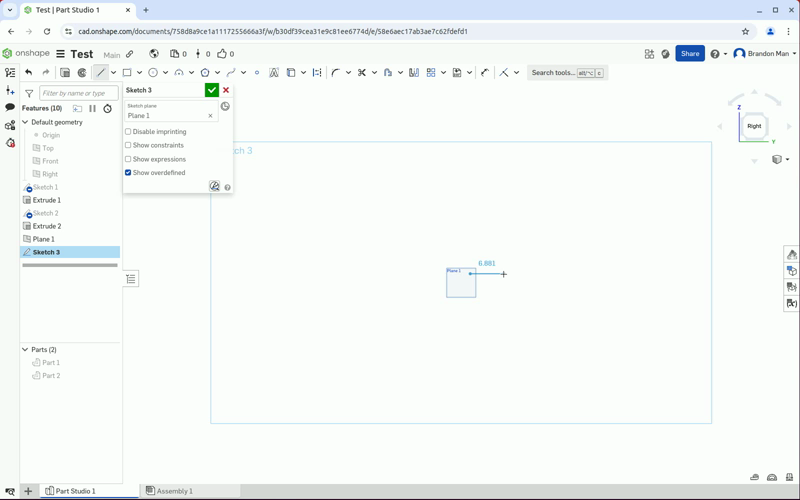
key_up(shift)
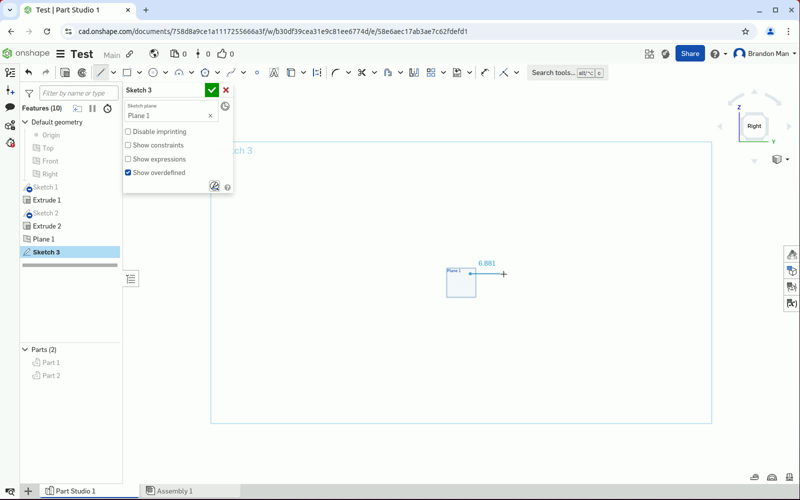
key_down(shift)
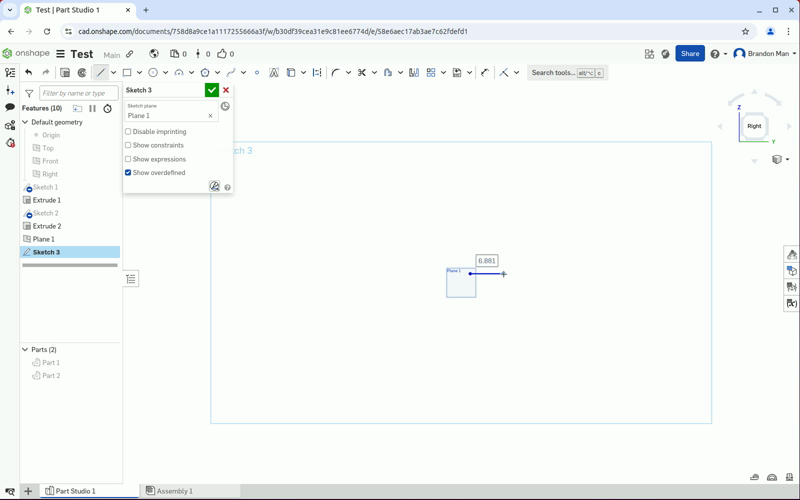
mouse_move(533, 273)
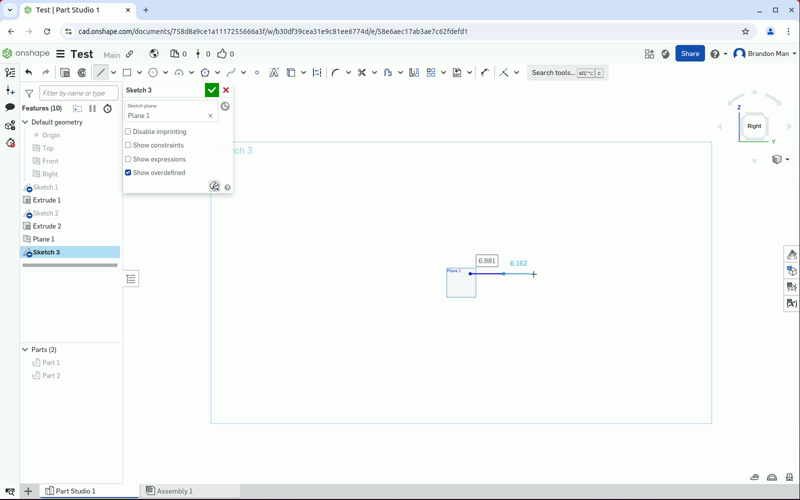
mouse_move(503, 240)
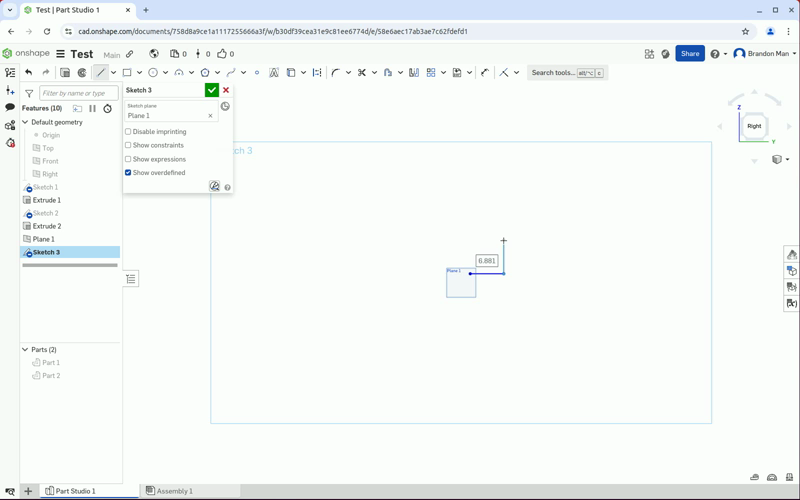
click(503, 240)
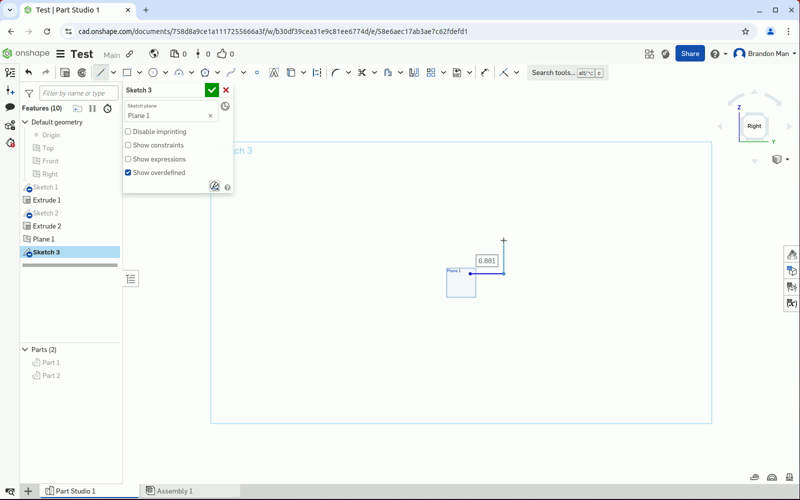
key_up(shift)
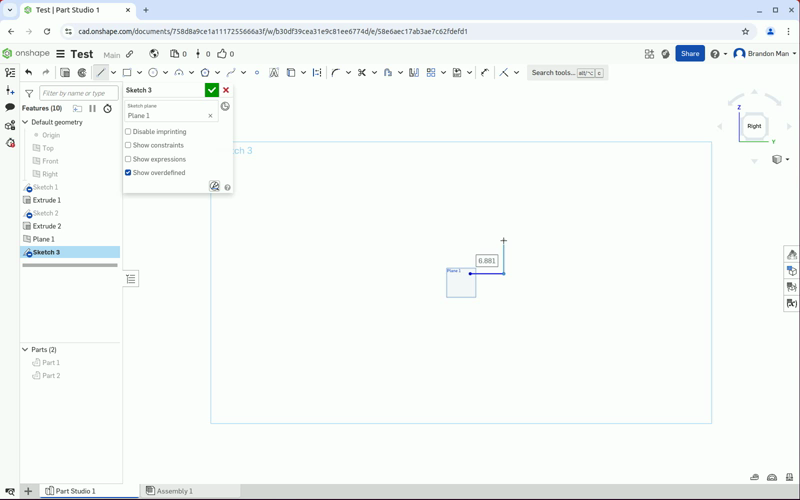
key_down(shift)
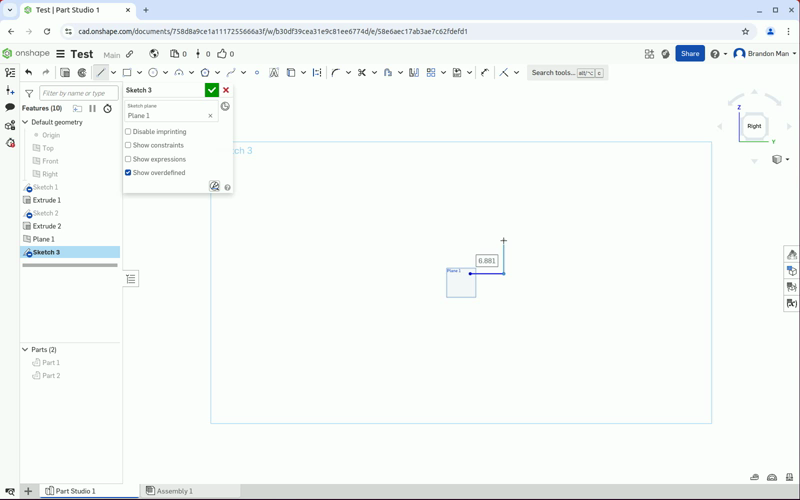
mouse_move(533, 240)
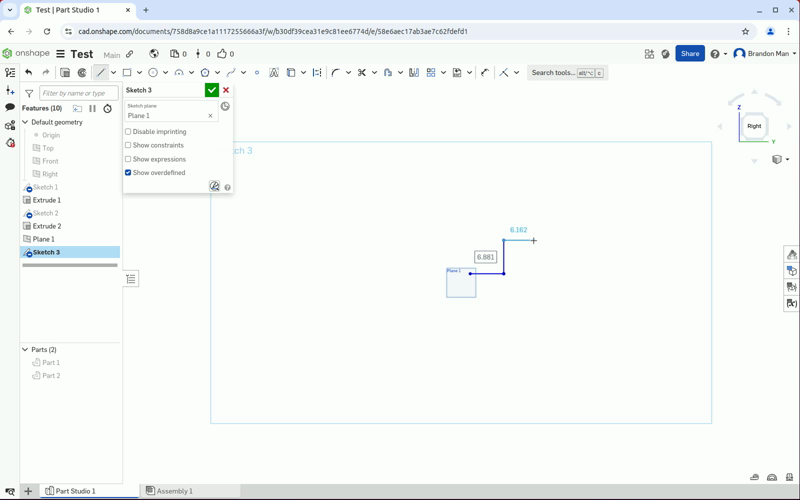
mouse_move(470, 240)
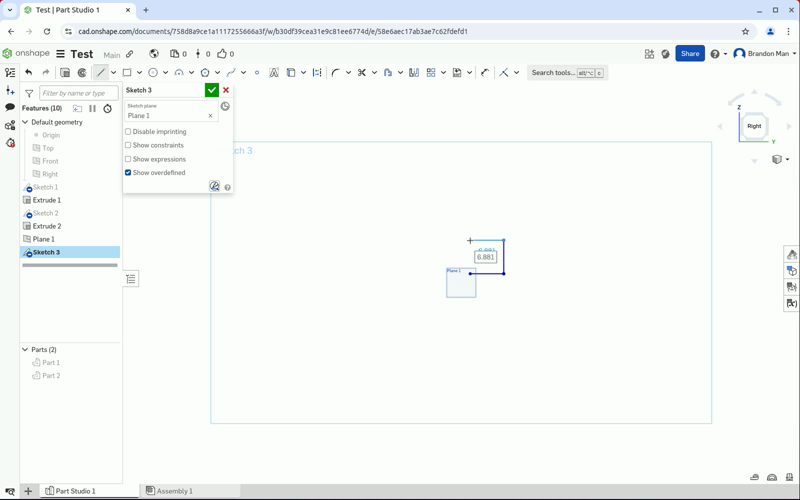
click(470, 240)
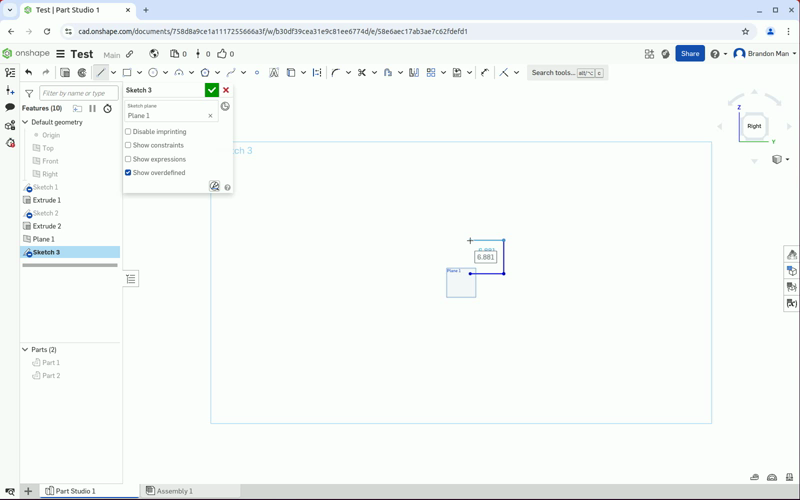
key_up(shift)
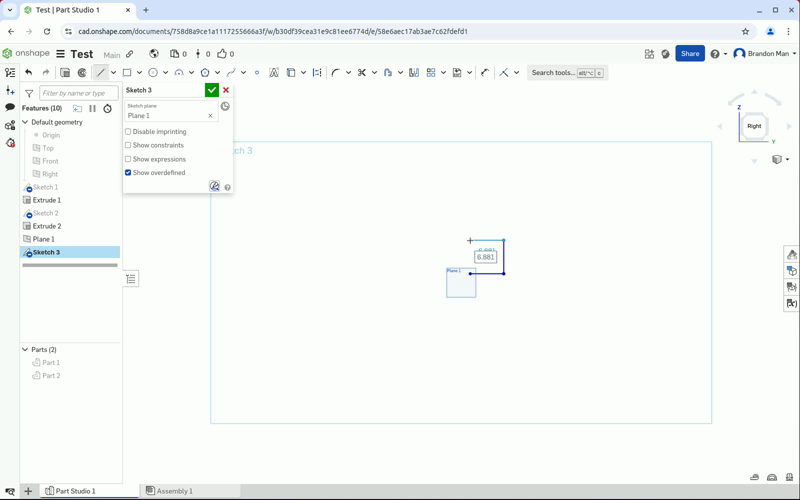
mouse_move(500, 240)
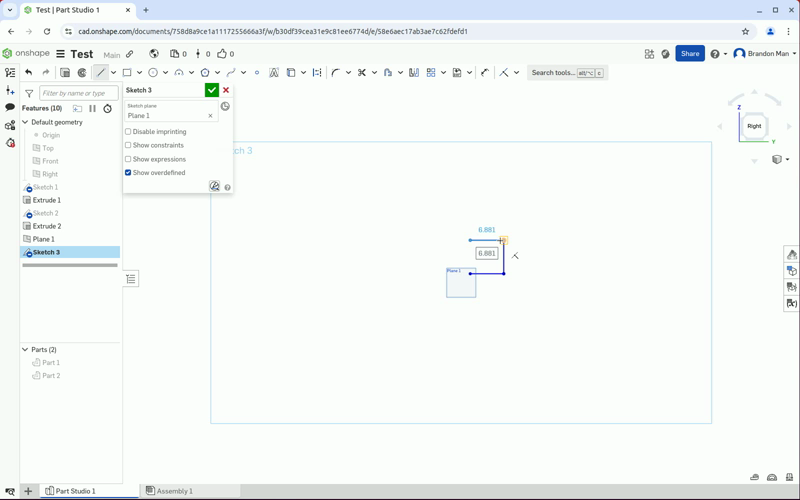
key_down(shift)
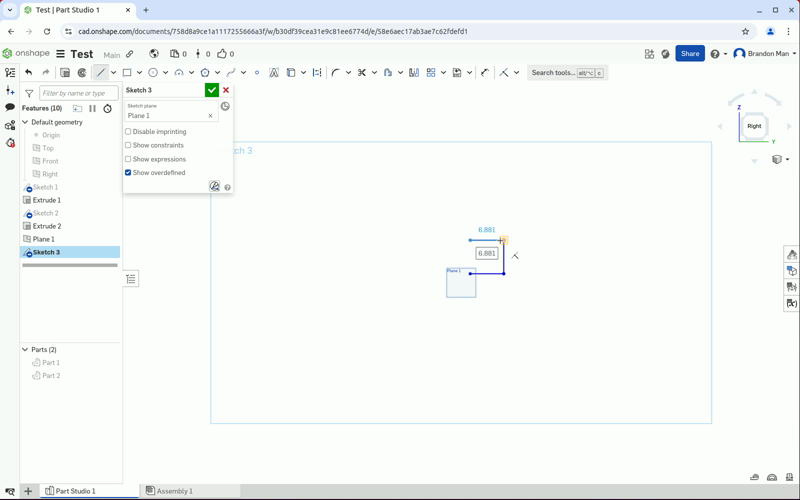
mouse_move(470, 273)
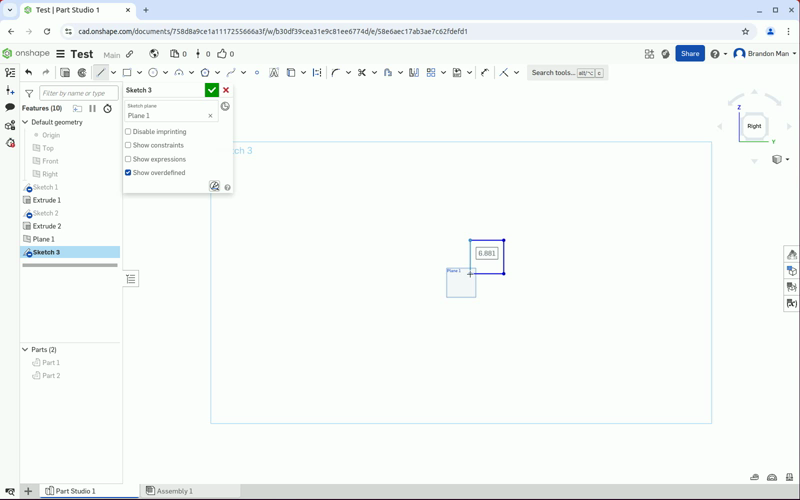
key_up(shift)
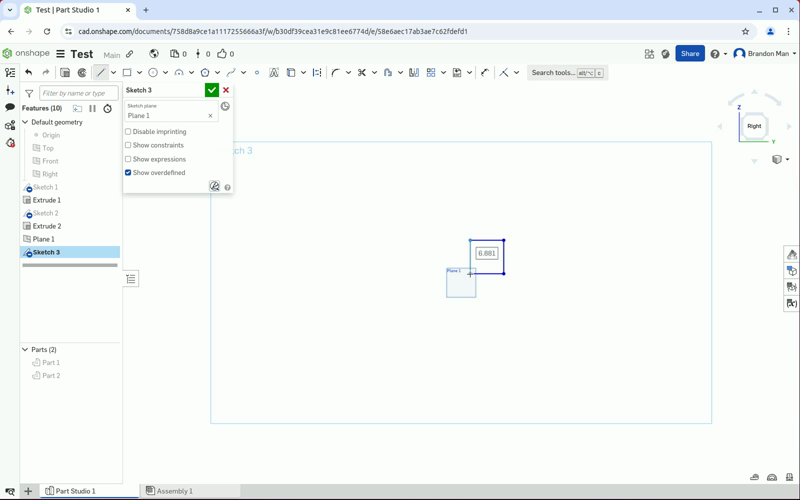
click(470, 273)
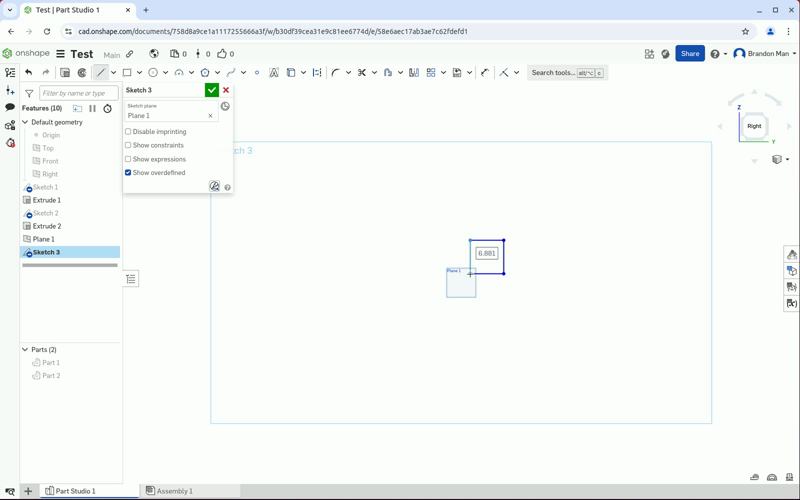
key(esc)
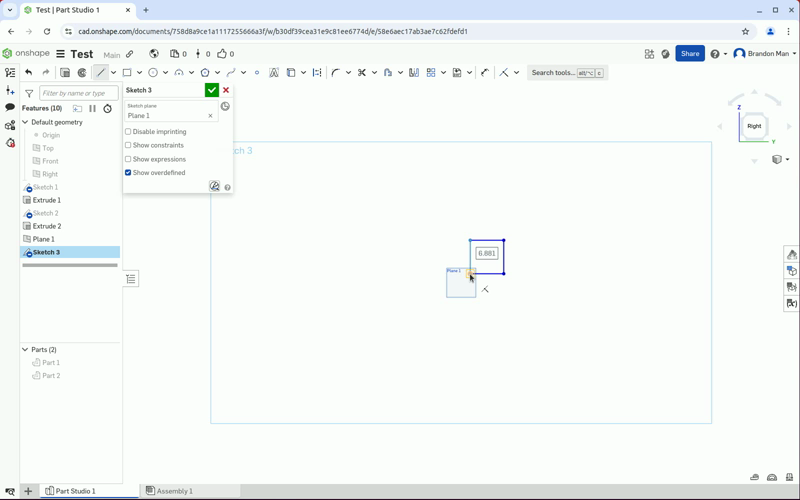
mouse_move(489, 270)
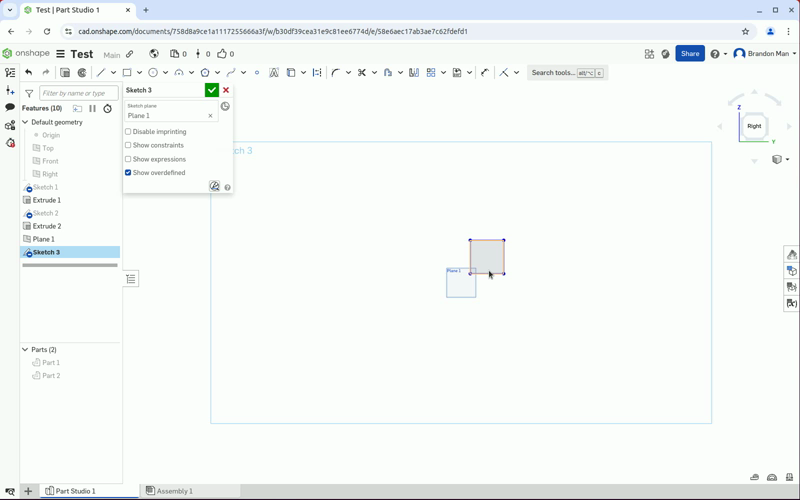
scroll(6)
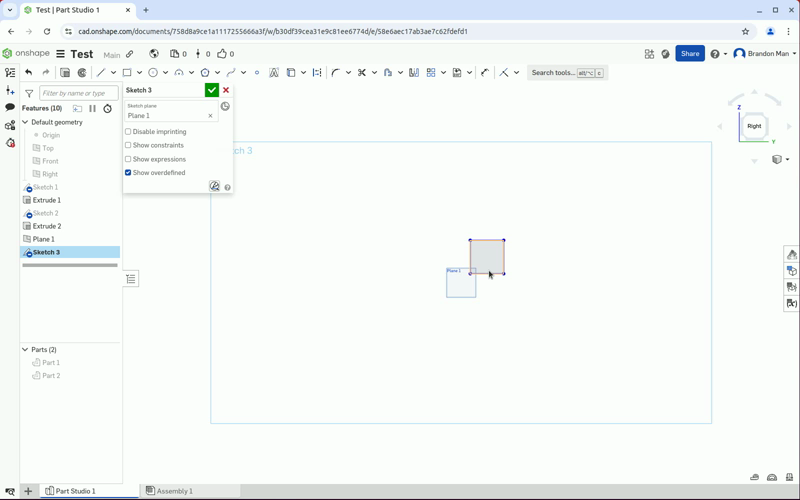
scroll(6)
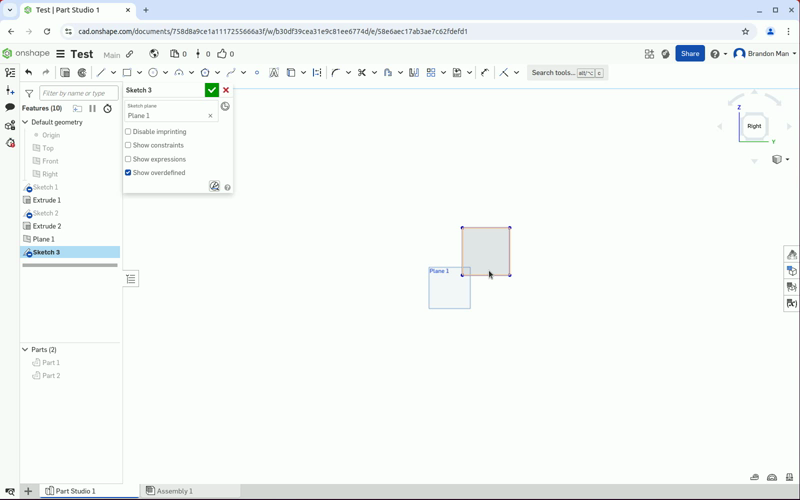
scroll(6)
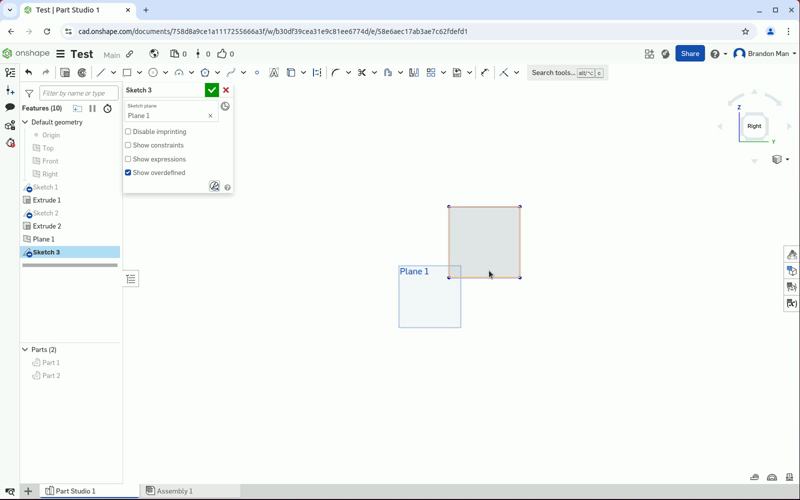
scroll(6)
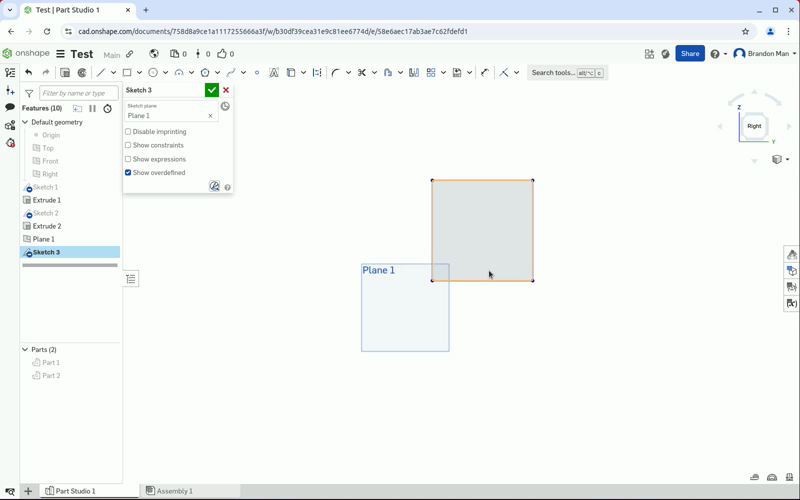
scroll(6)
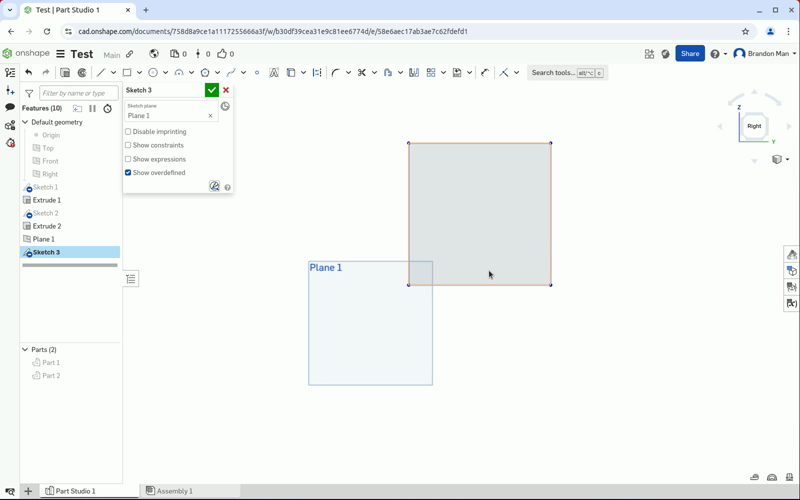
scroll(6)
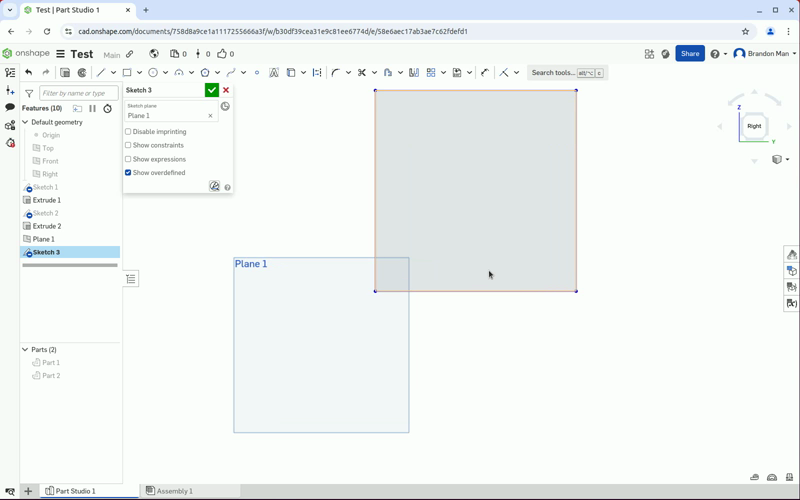
scroll(6)
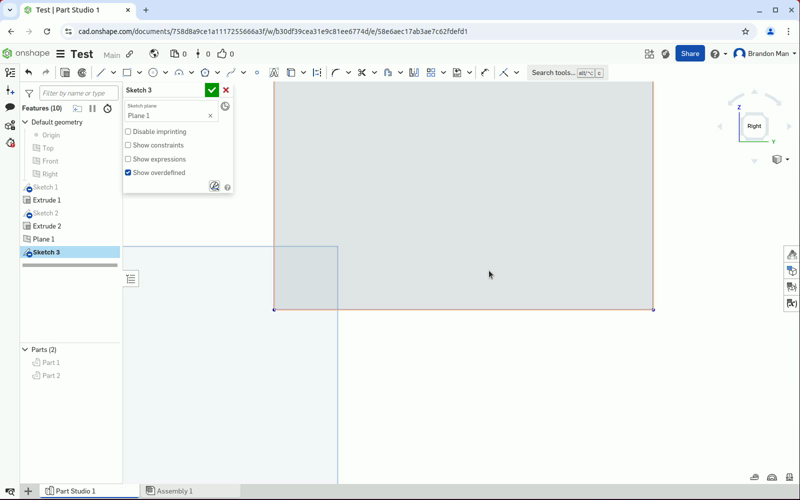
click(489, 270)
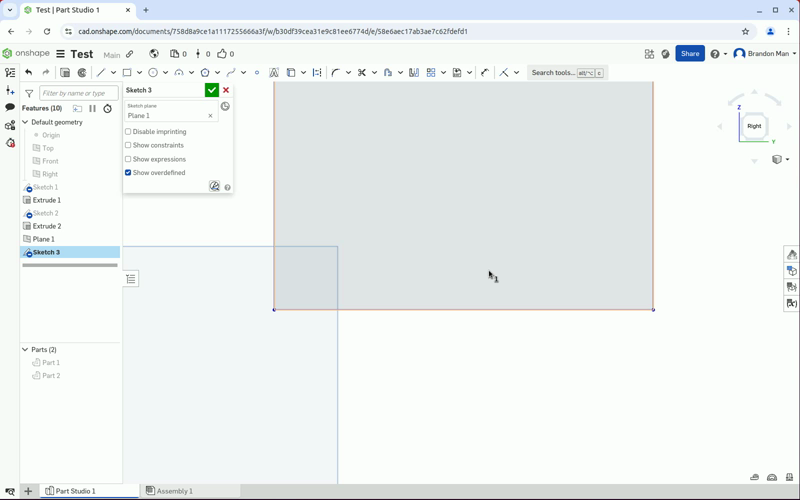
scroll(-6)
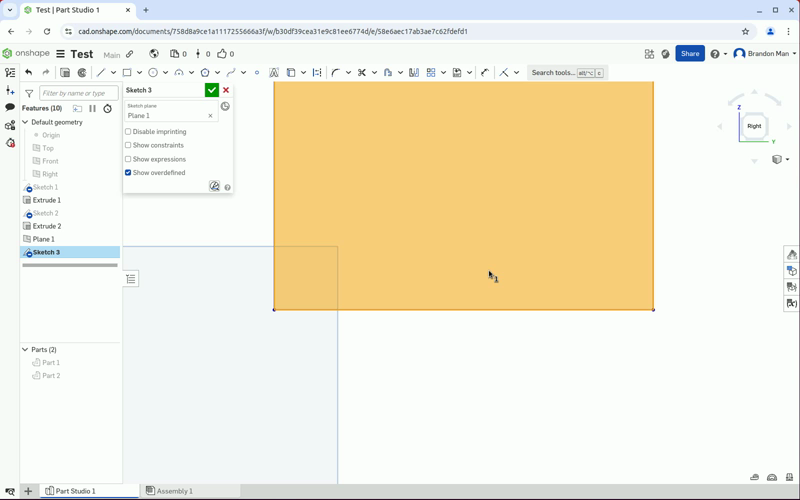
scroll(-6)
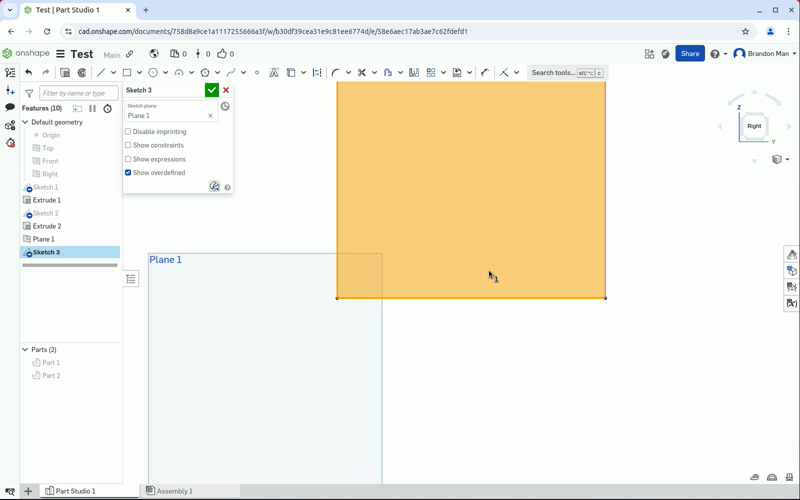
scroll(-6)
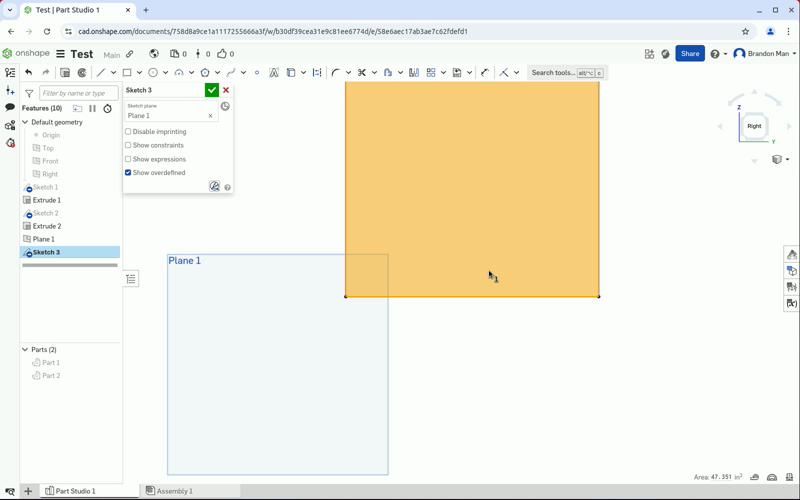
scroll(-6)
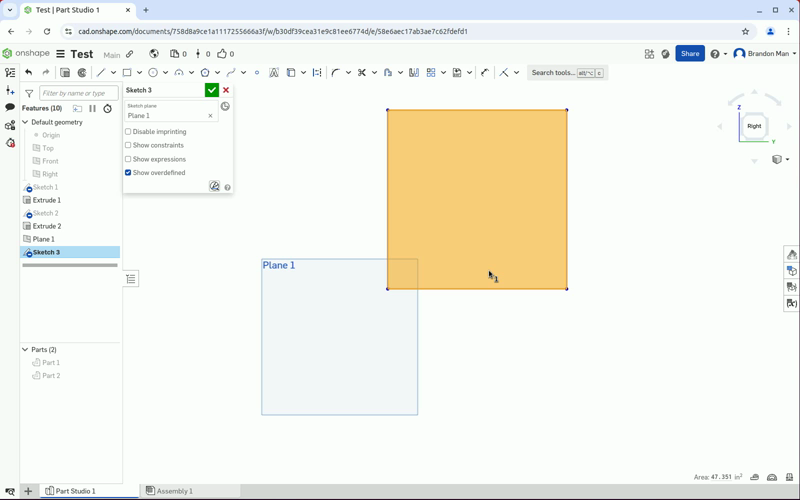
scroll(-6)
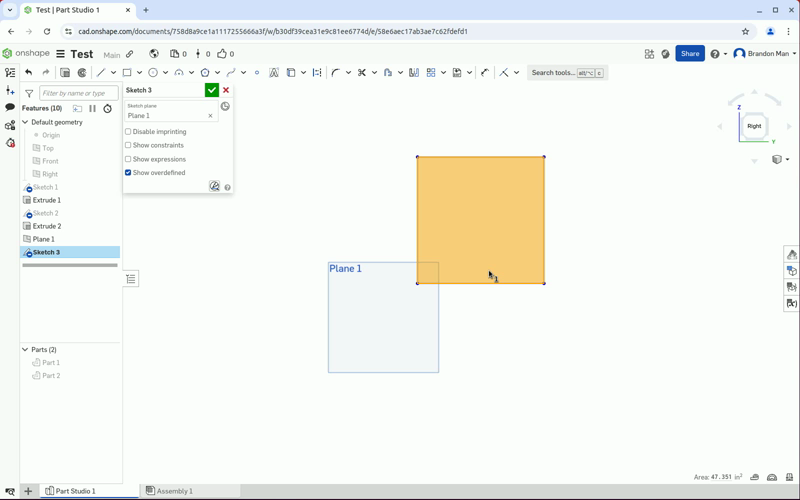
scroll(-6)
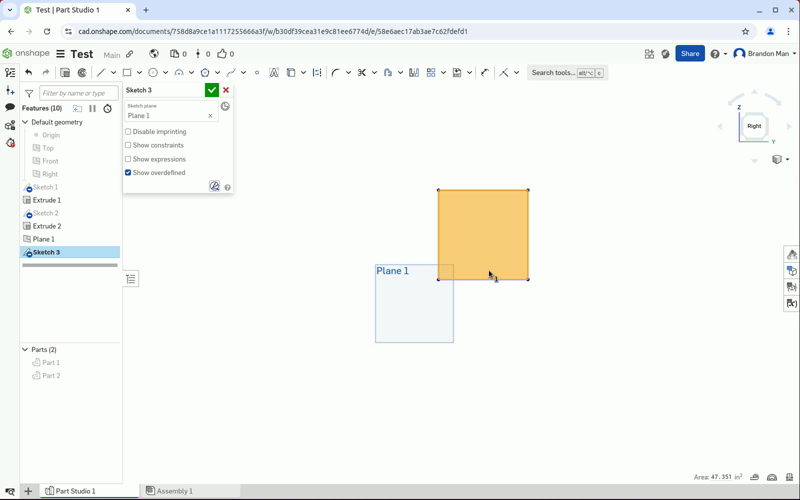
scroll(-6)
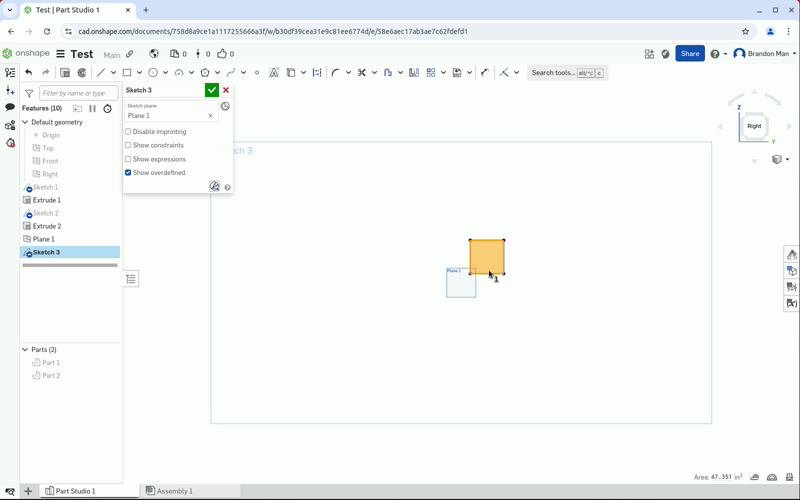
mouse_move(73, 352)
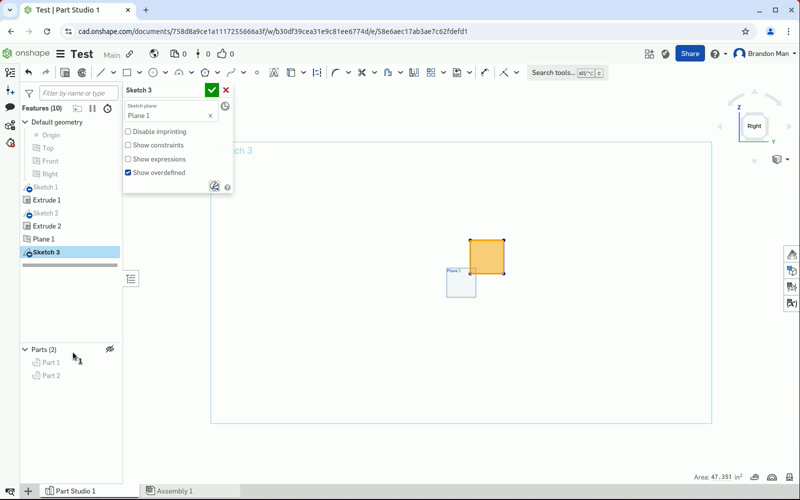
key(shift+y)
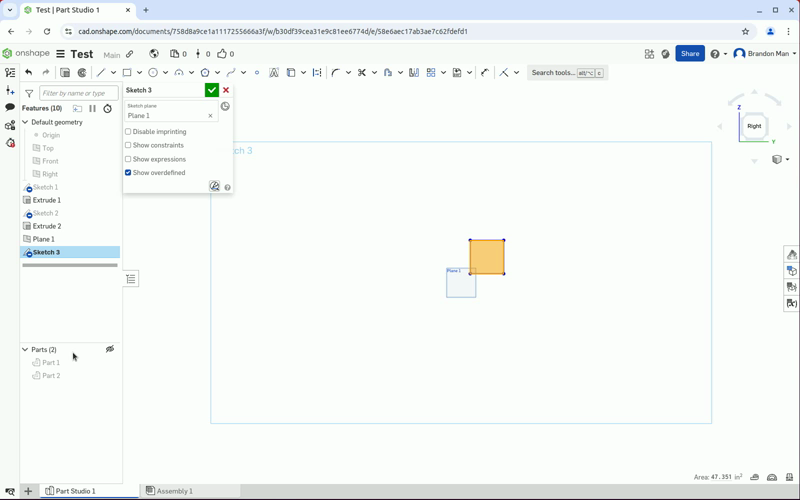
key(shift+e)
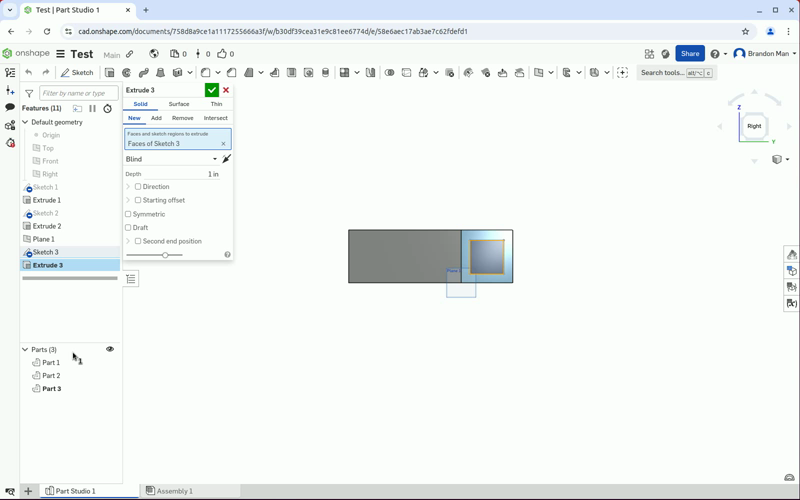
mouse_move(143, 106)
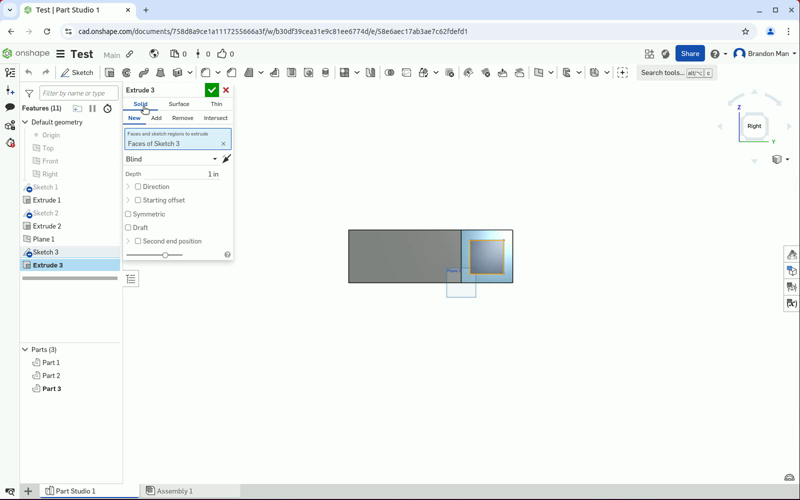
click(143, 106)
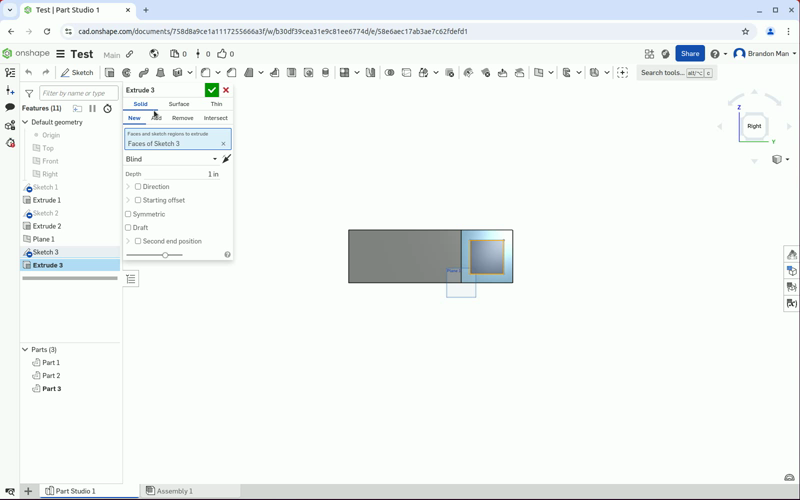
mouse_move(186, 120)
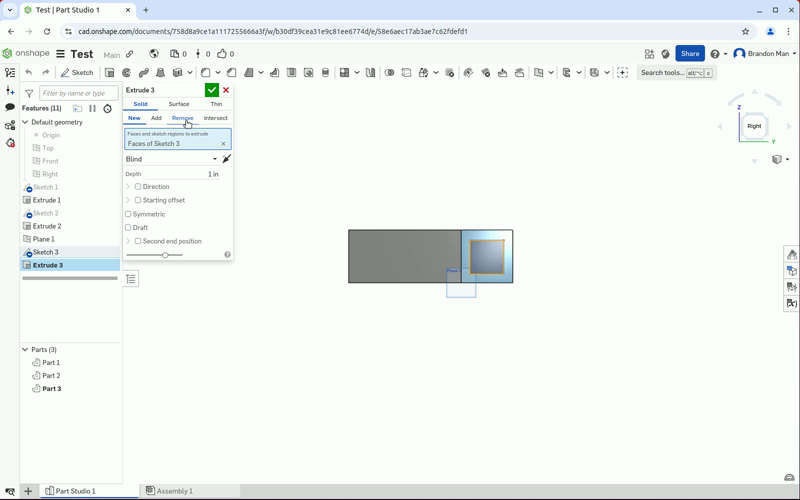
click(186, 120)
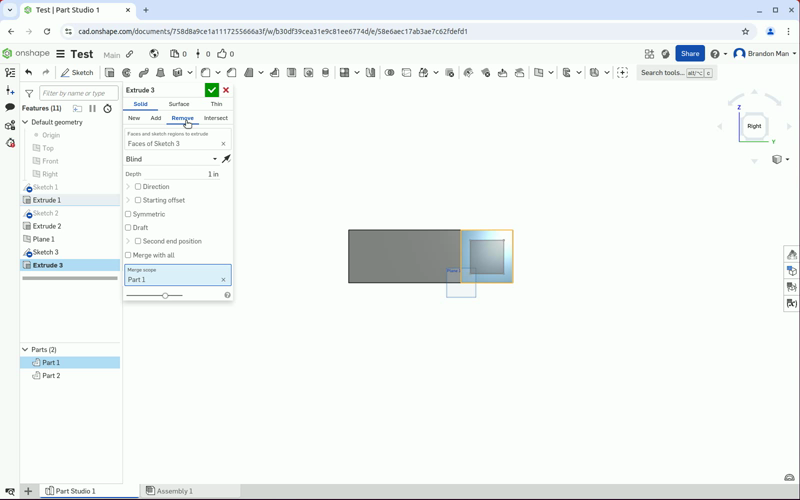
key(tab, 4)
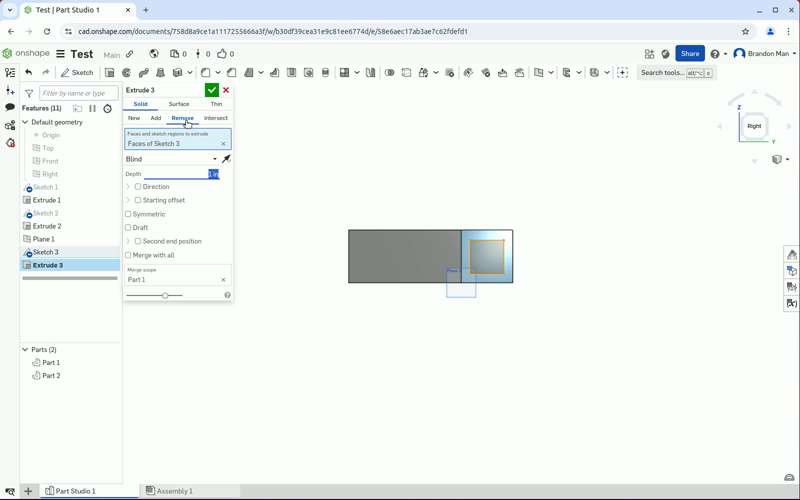
text(20.46)
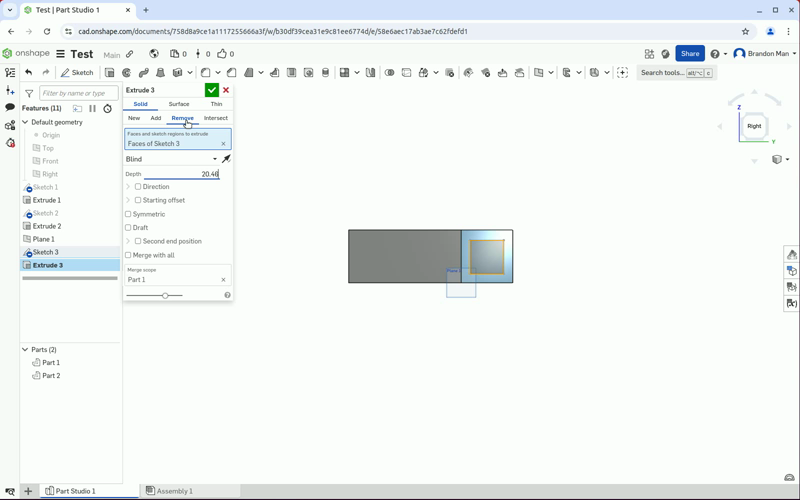
key(tab, 6)
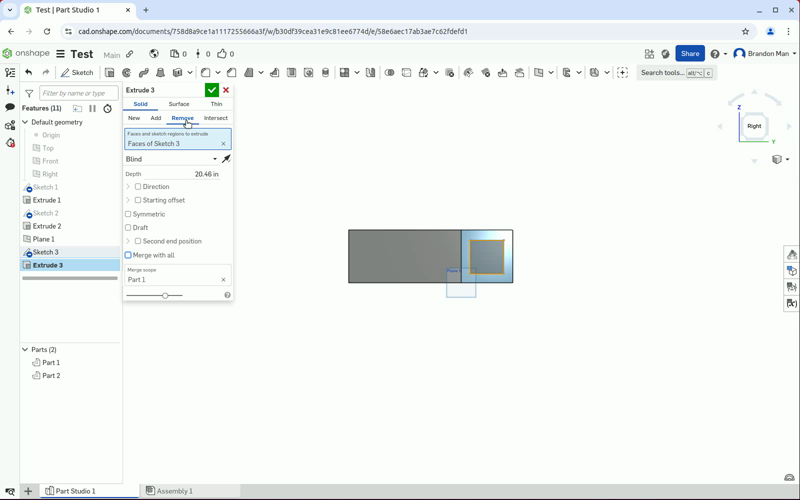
key(space)
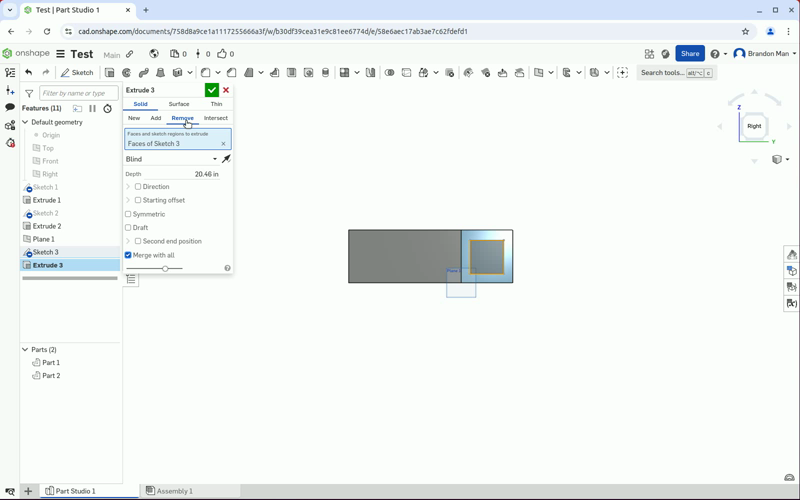
key(enter)
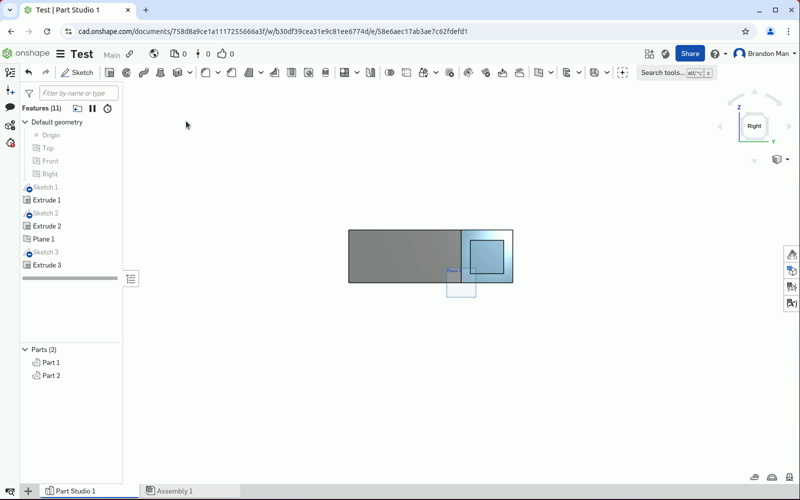
key(shift+h)
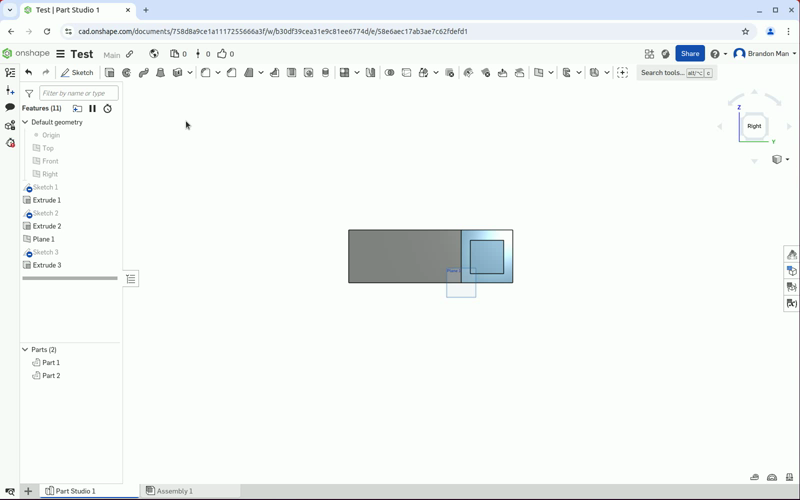
key(shift+h)
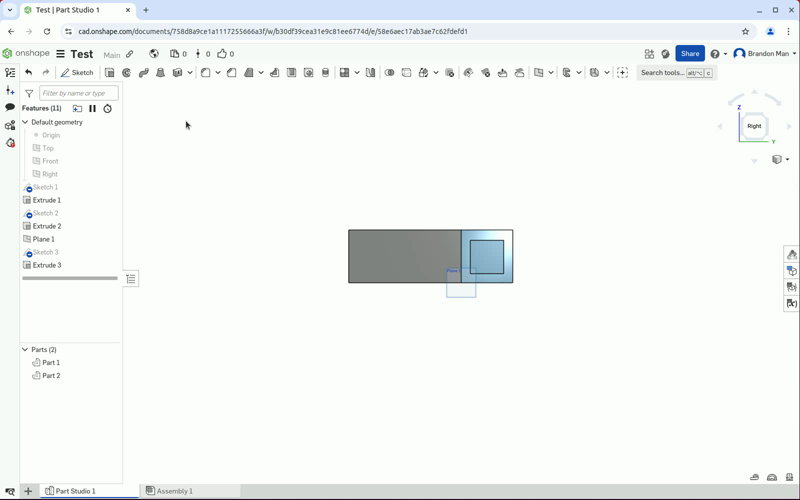
mouse_move(73, 189)
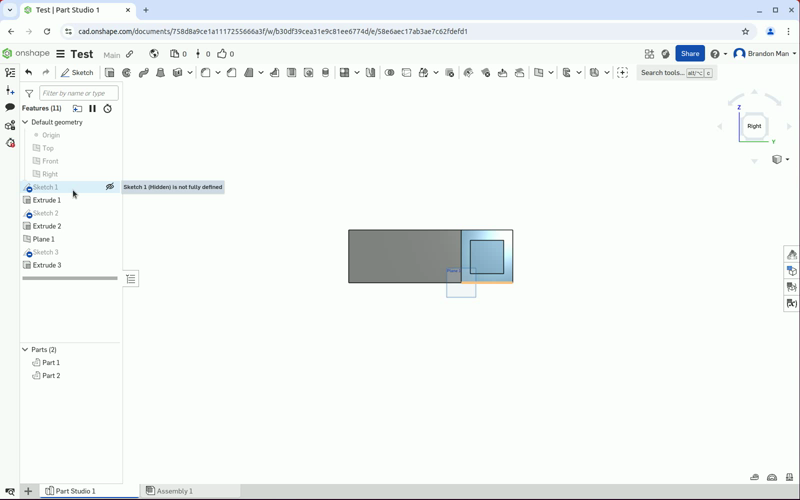
click(73, 189)
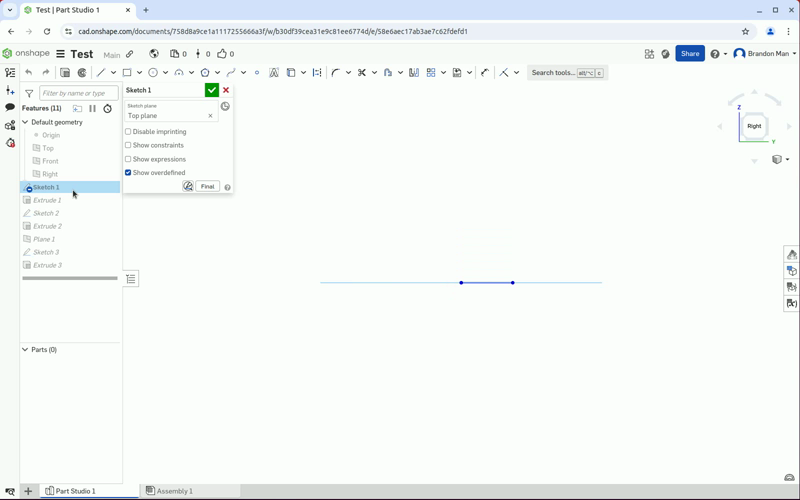
mouse_move(229, 92)
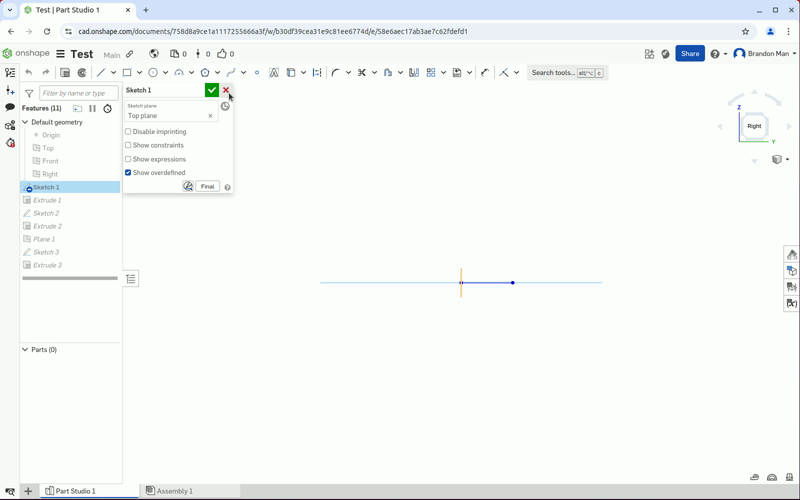
click(229, 92)
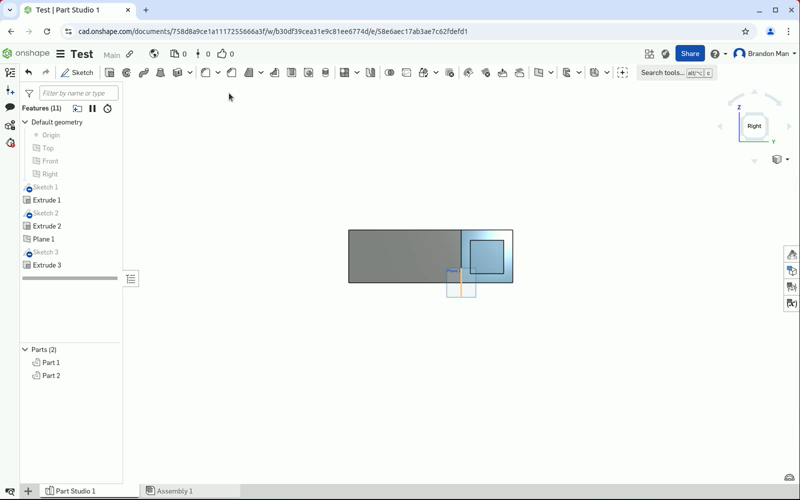
mouse_move(73, 352)
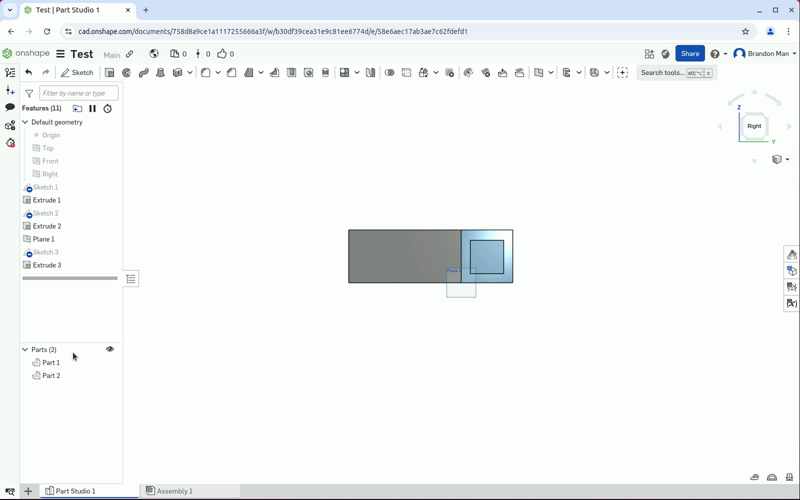
key(y)
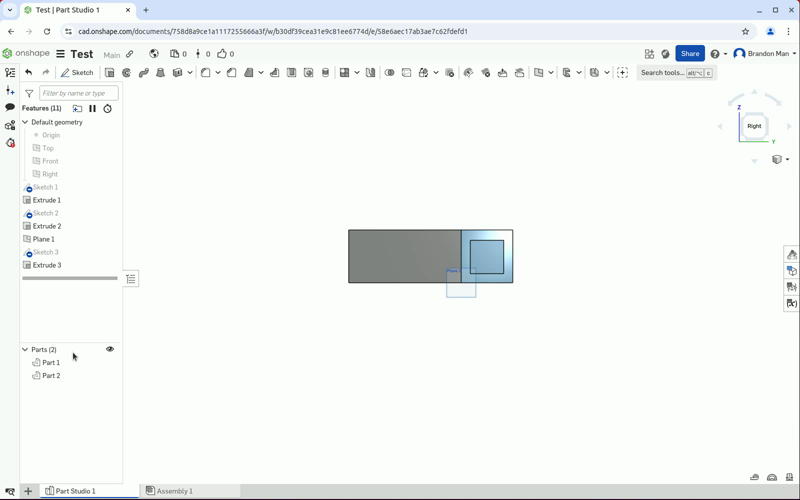
key(shift+p)
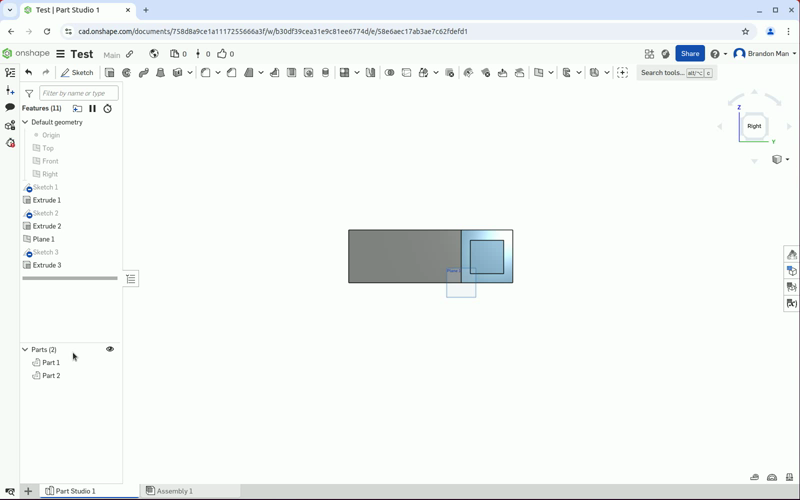
key(space)
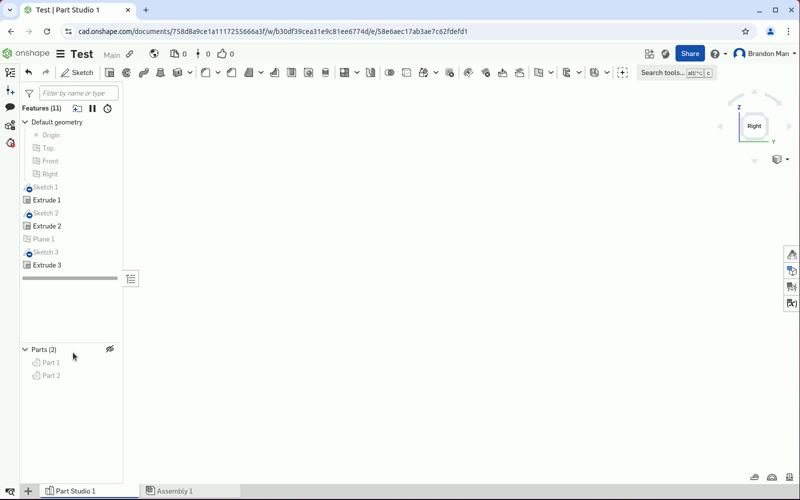
key_down(shift)
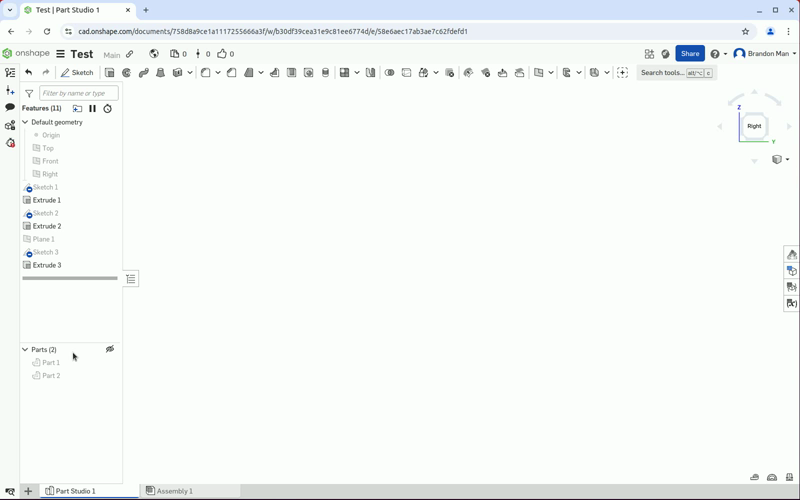
key(right)
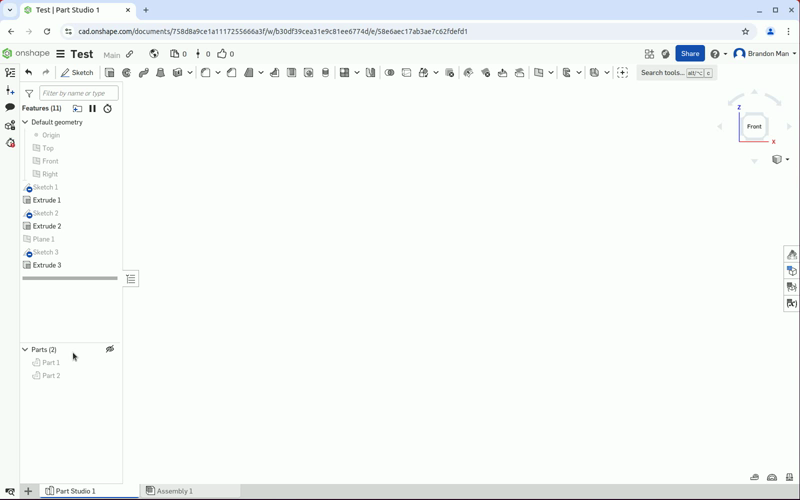
key_up(shift)
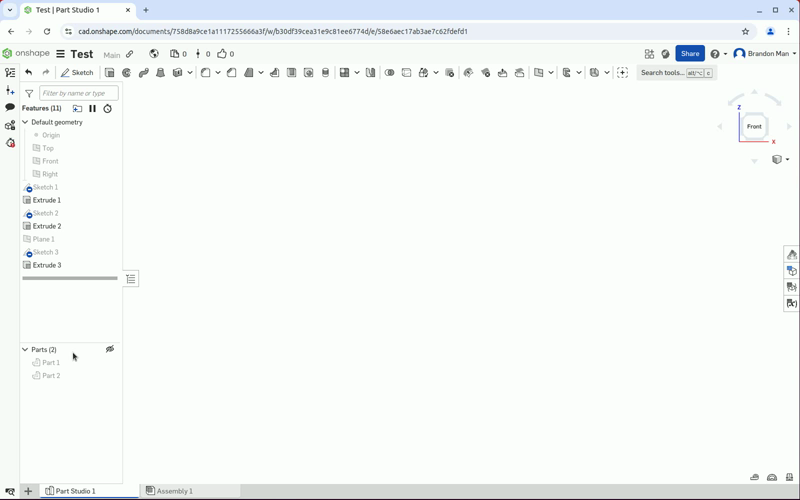
mouse_move(73, 352)
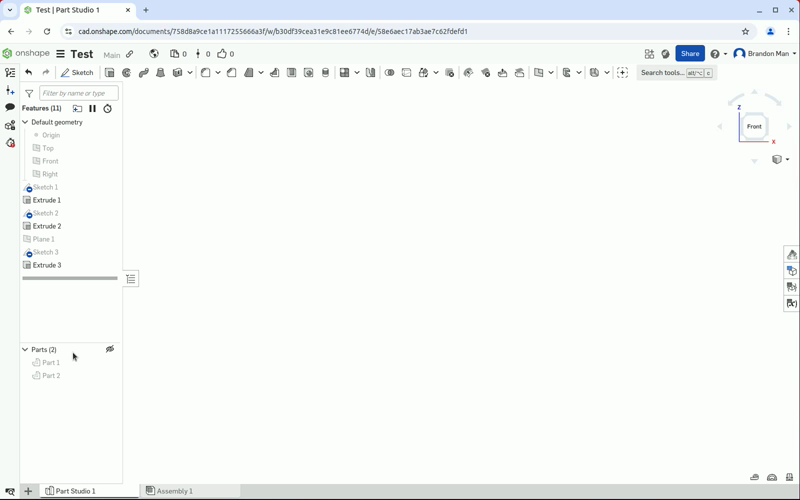
key(shift+y)
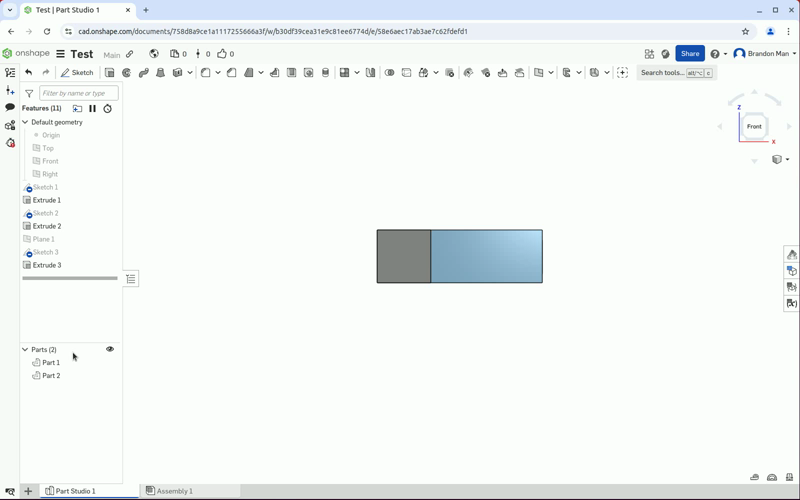
mouse_move(541, 75)
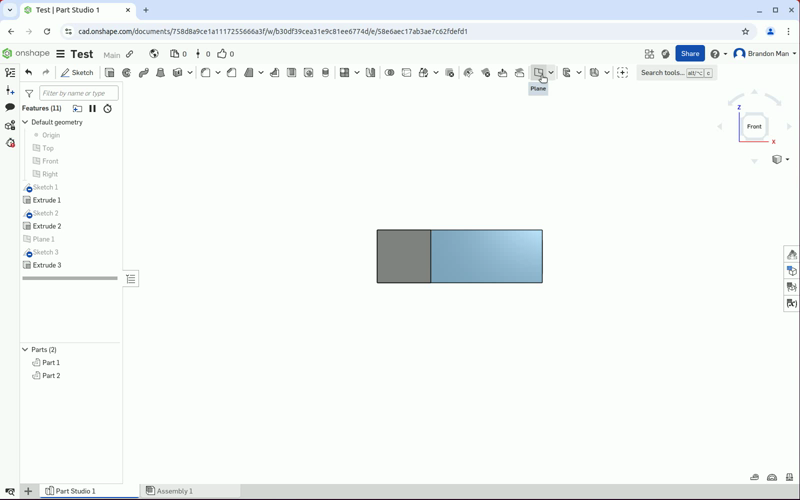
click(541, 75)
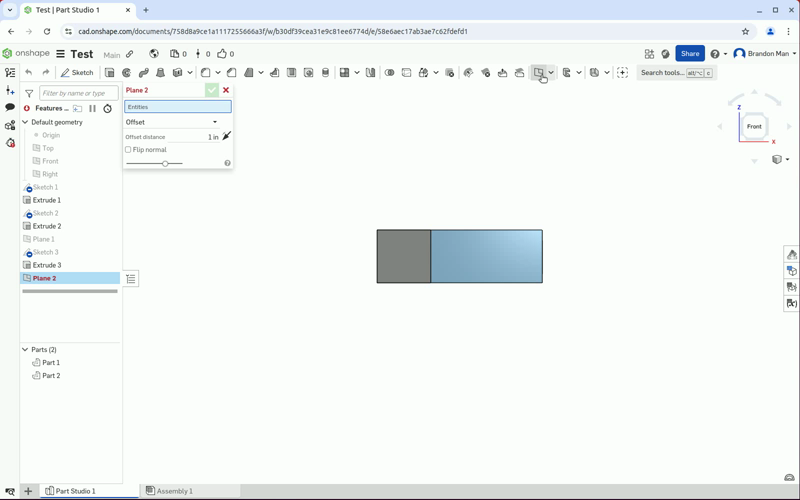
mouse_move(73, 163)
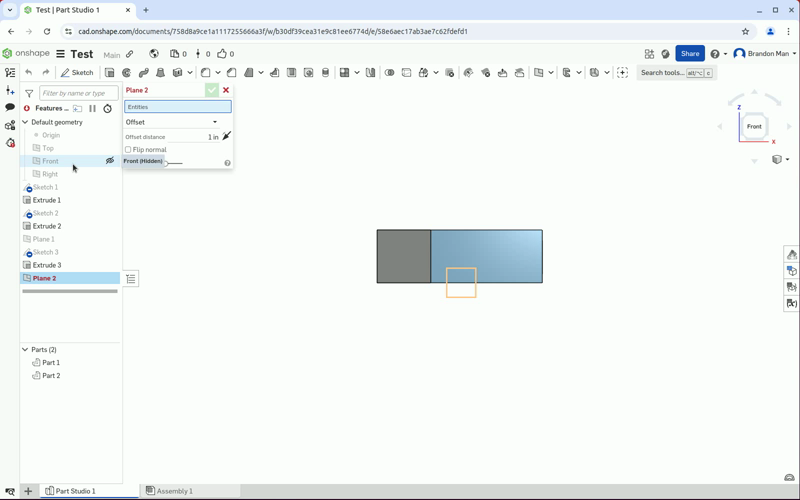
click(73, 163)
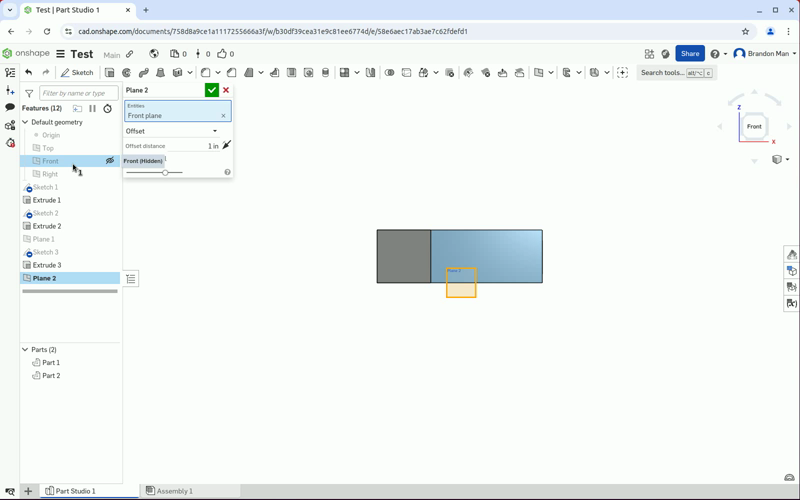
key(tab, 2)
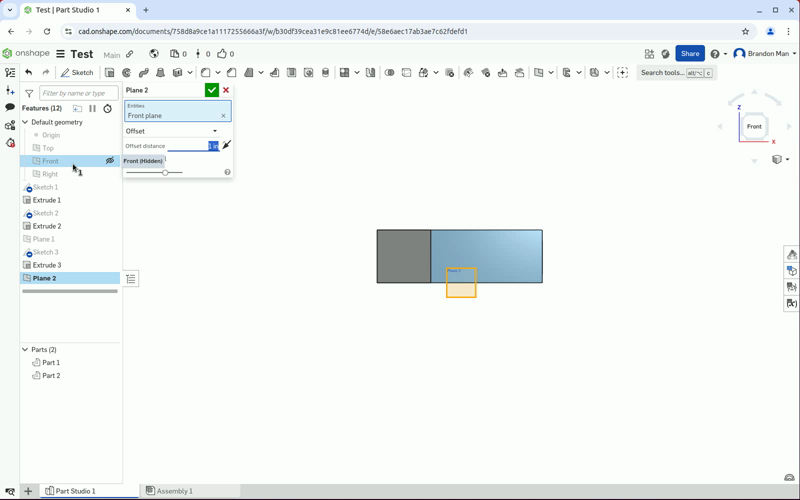
text(23.108)
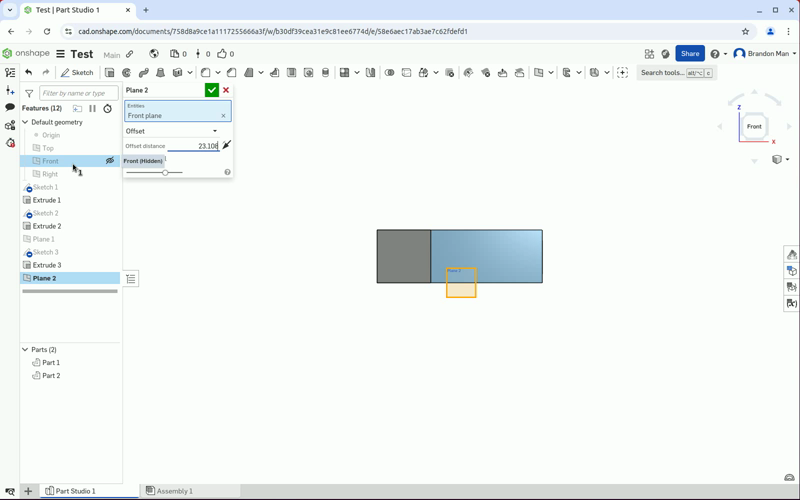
key(enter, 2)
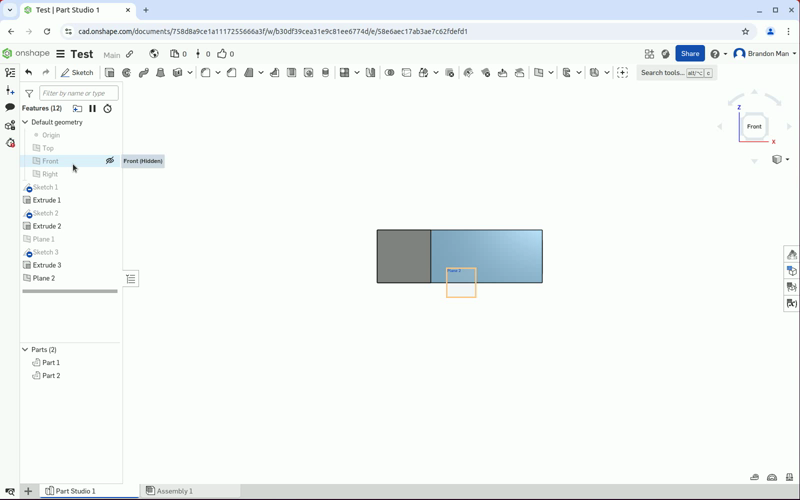
key(shift+s)
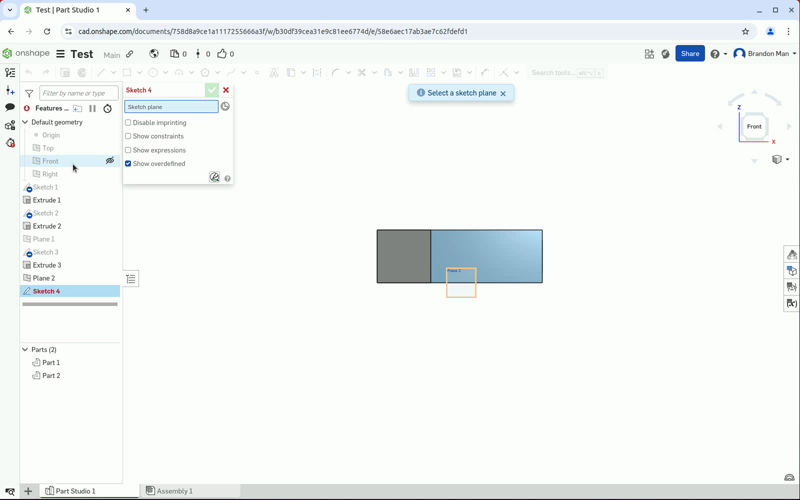
mouse_move(73, 280)
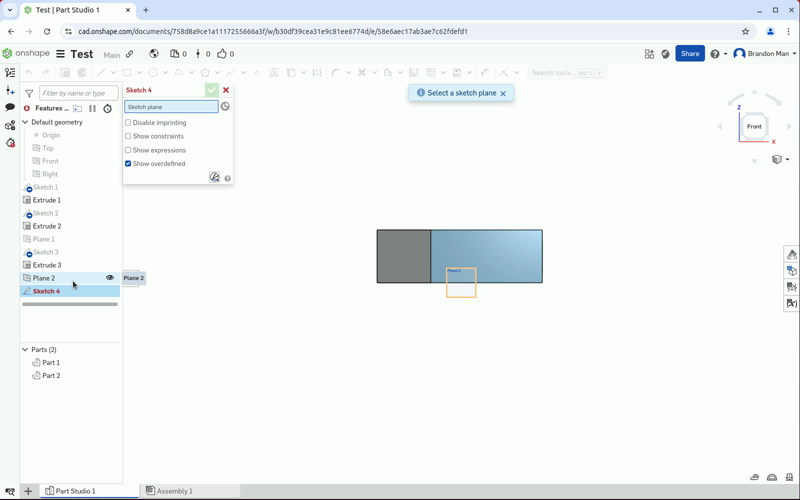
click(73, 280)
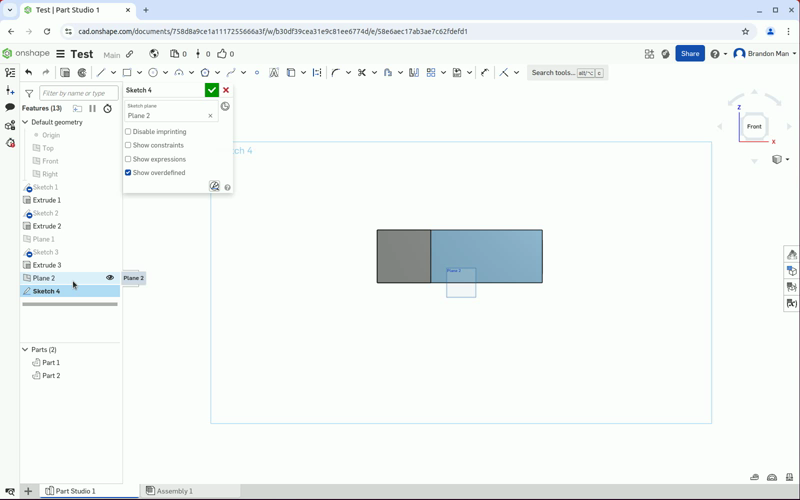
mouse_move(73, 352)
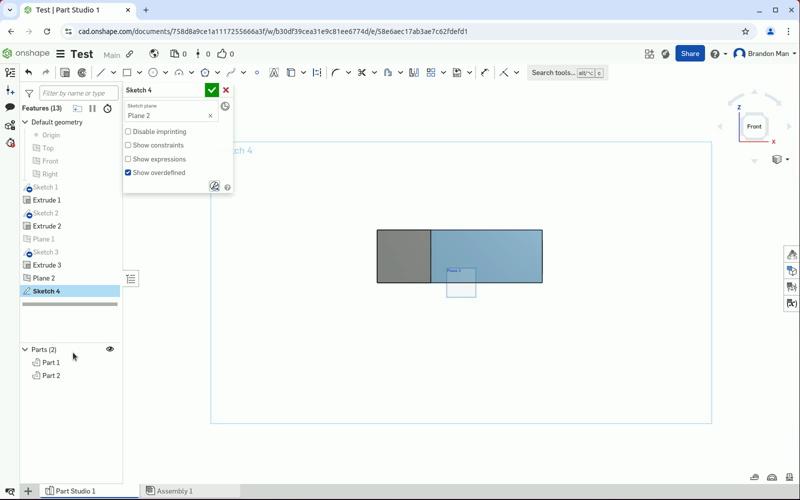
key(y)
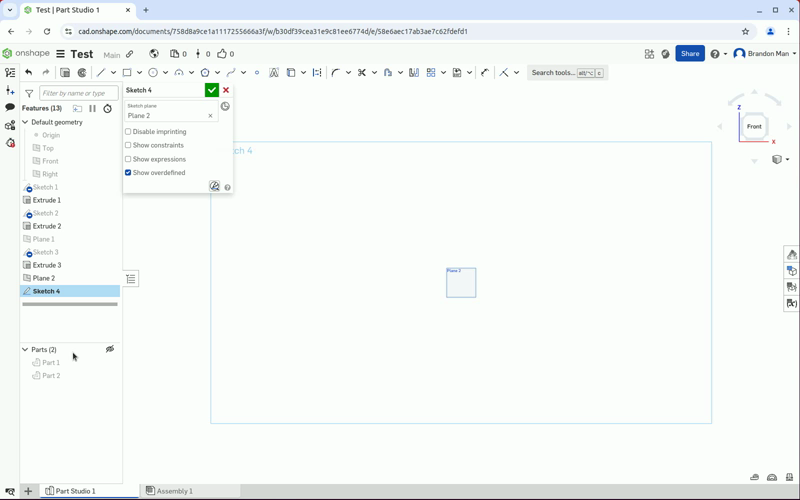
key(l)
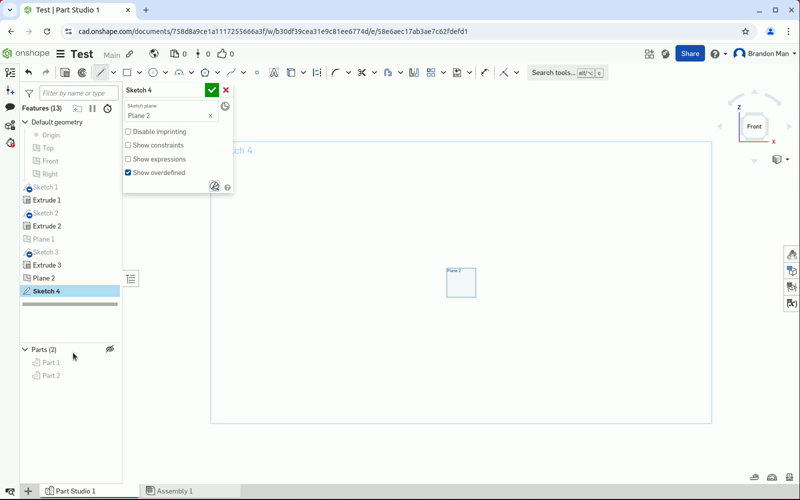
key_down(shift)
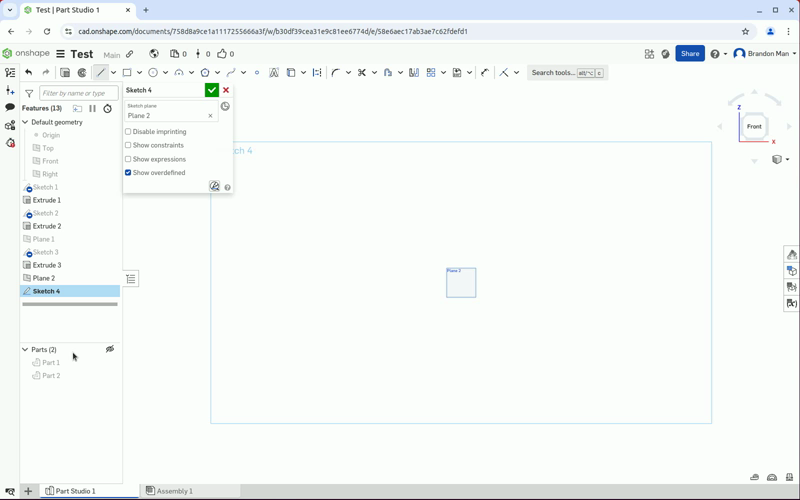
mouse_move(388, 273)
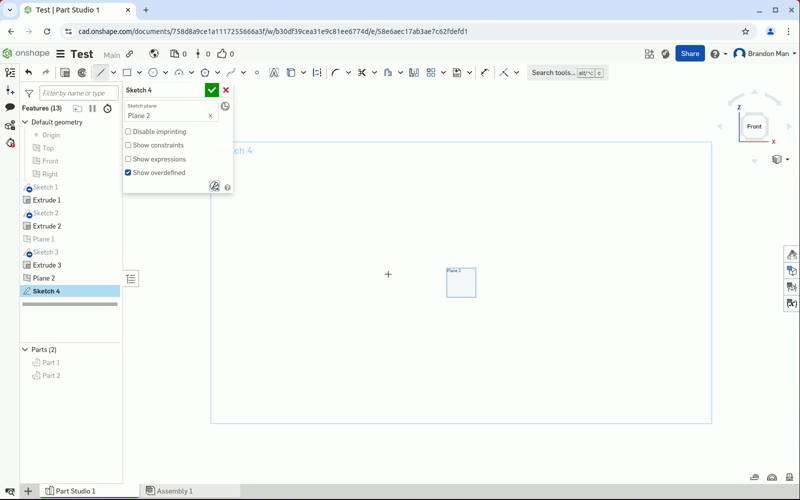
click(388, 273)
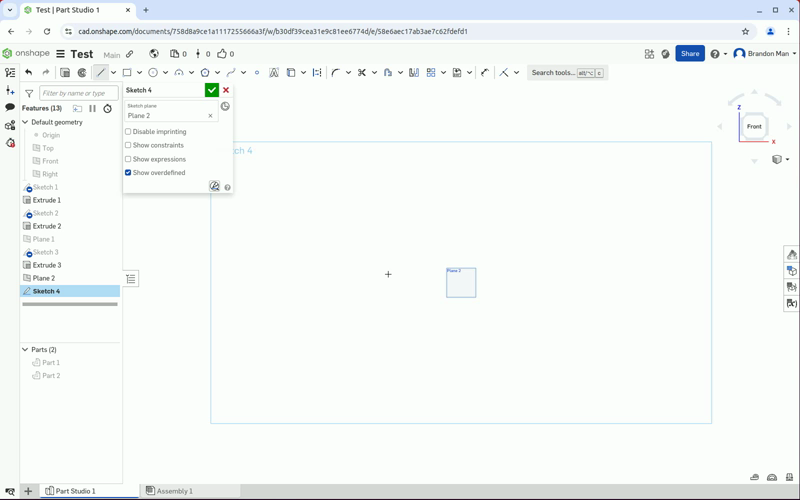
key_up(shift)
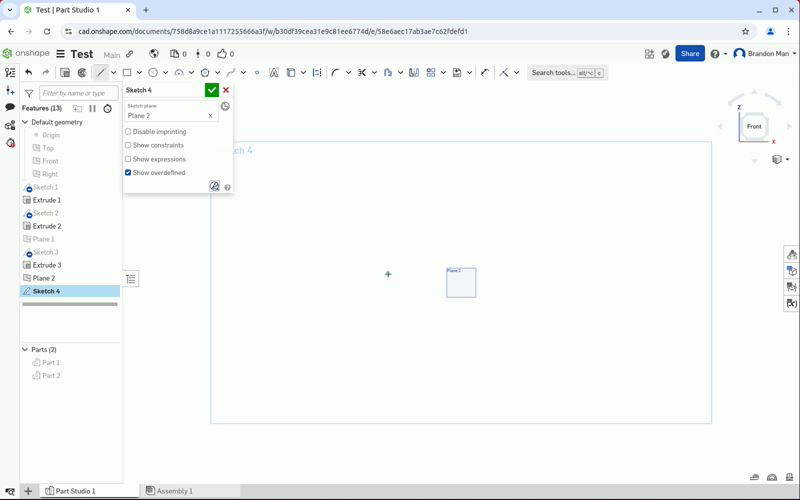
key_down(shift)
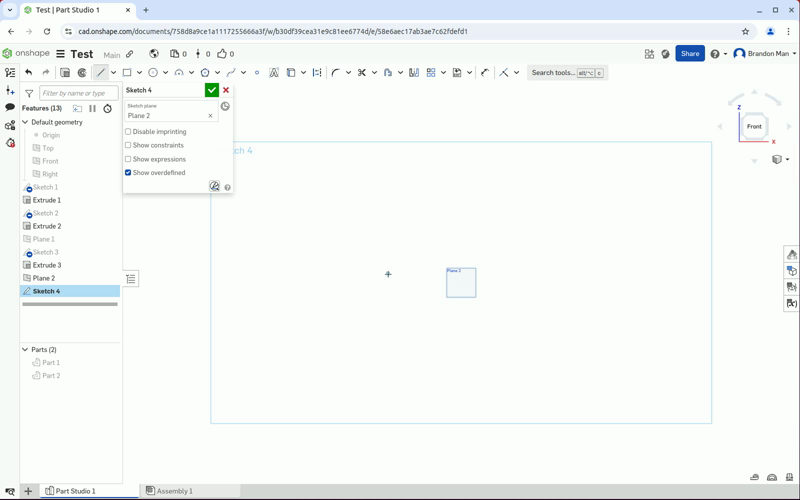
mouse_move(418, 273)
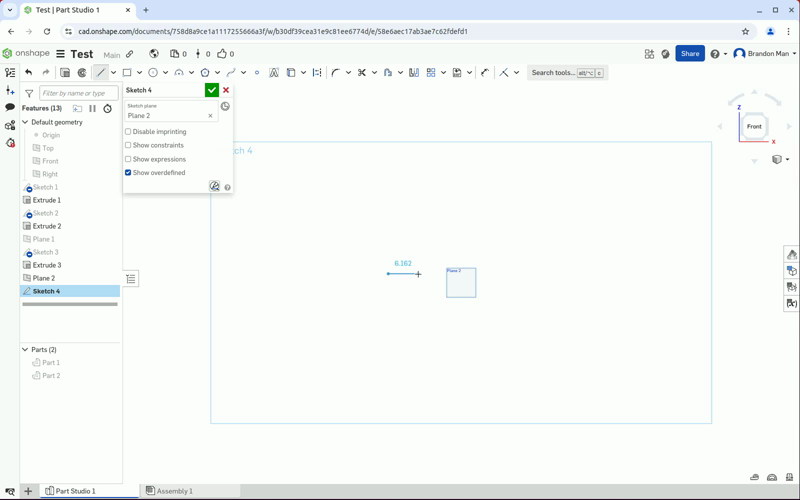
mouse_move(421, 273)
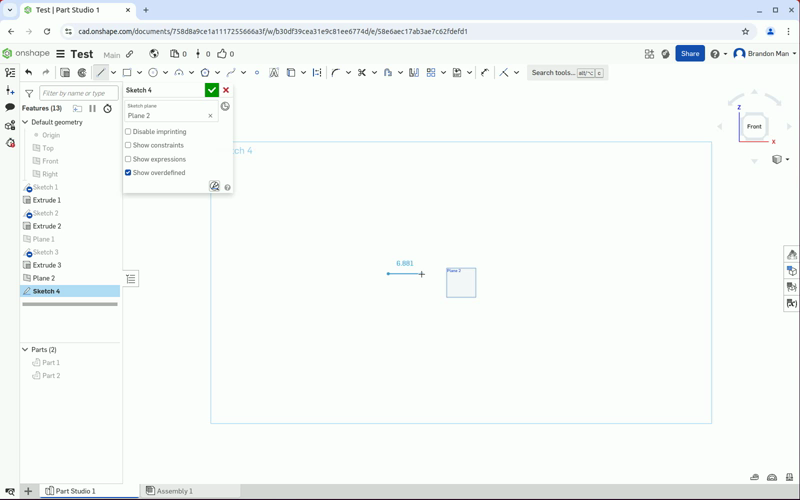
click(421, 273)
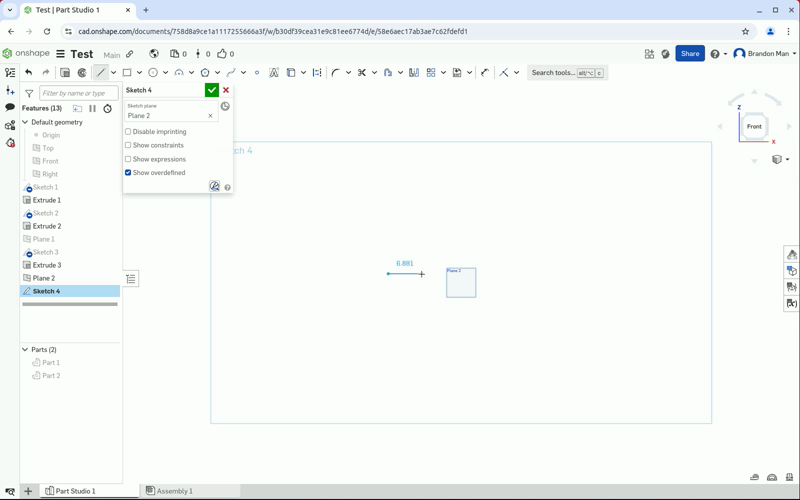
key_up(shift)
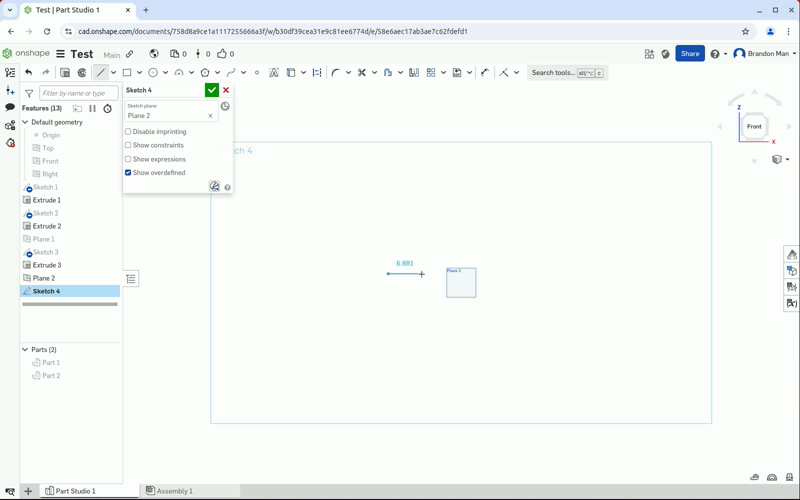
key_down(shift)
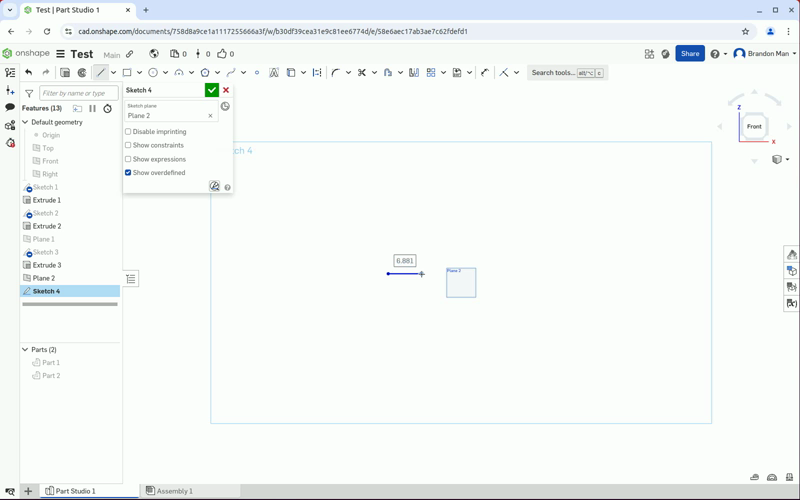
mouse_move(451, 273)
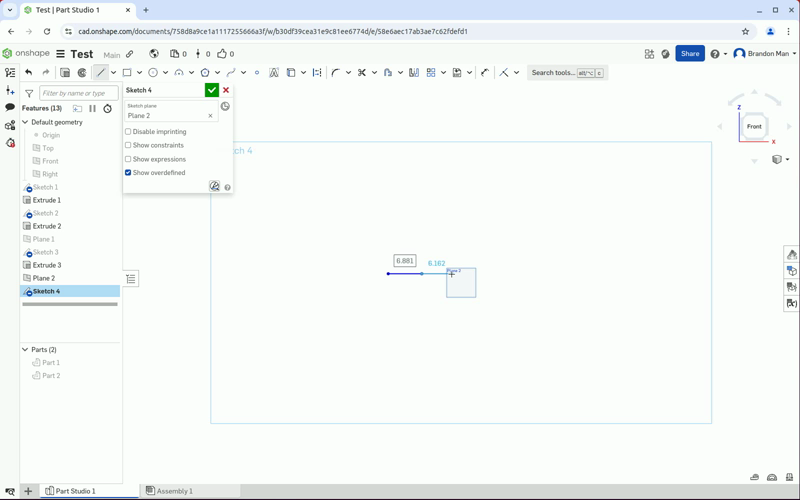
mouse_move(421, 240)
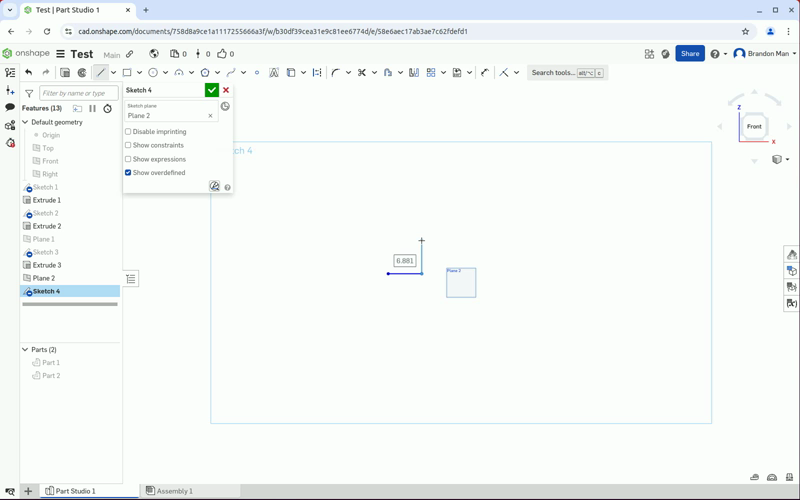
click(421, 240)
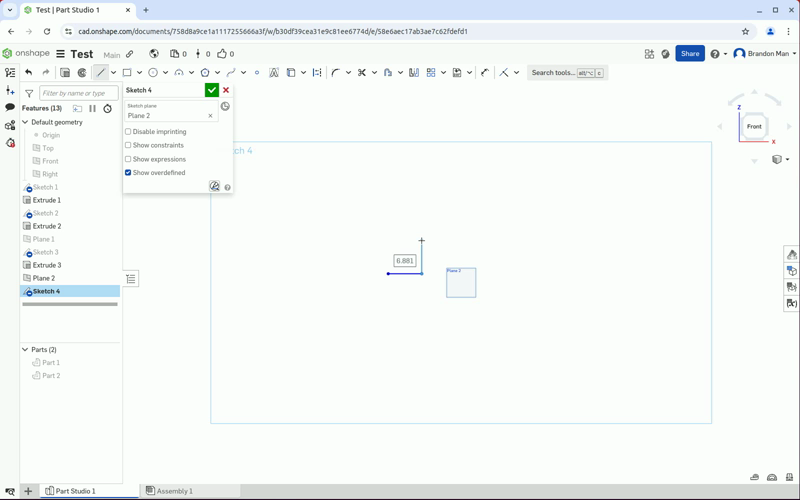
key_up(shift)
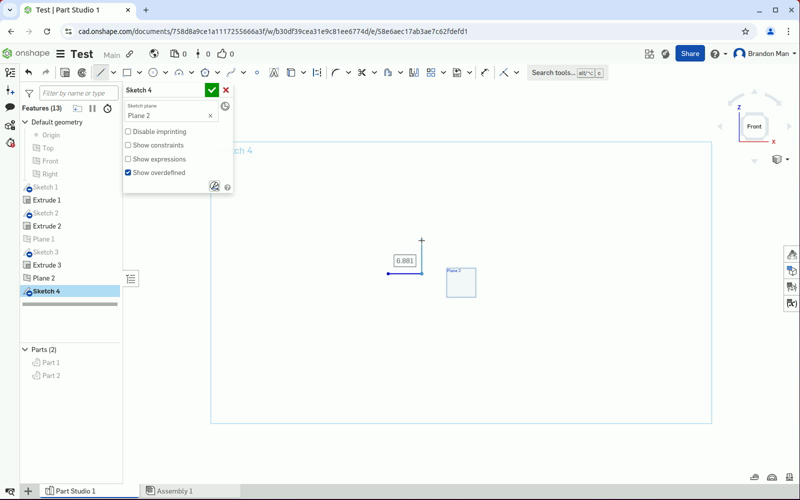
key_down(shift)
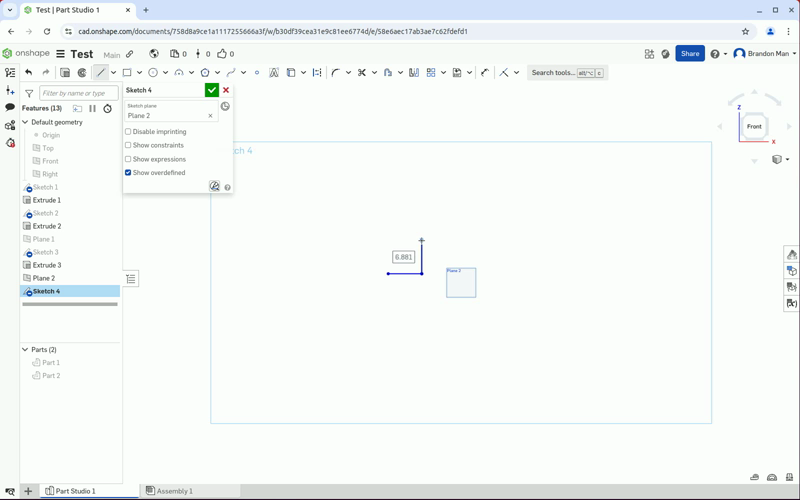
mouse_move(451, 240)
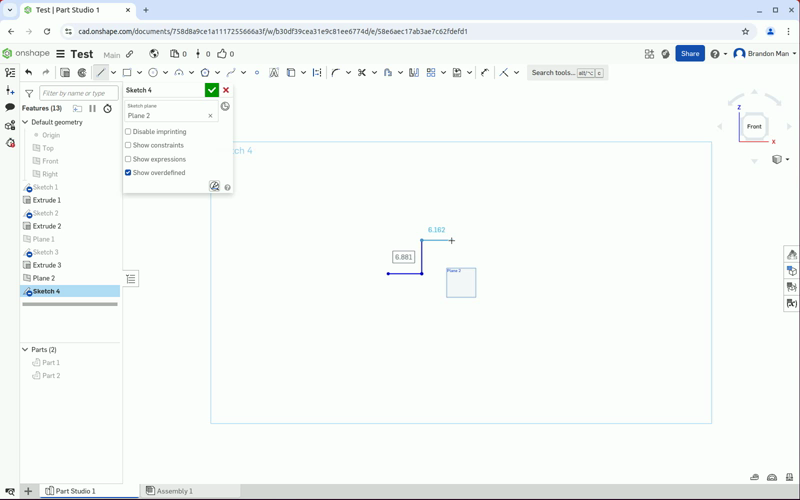
mouse_move(388, 240)
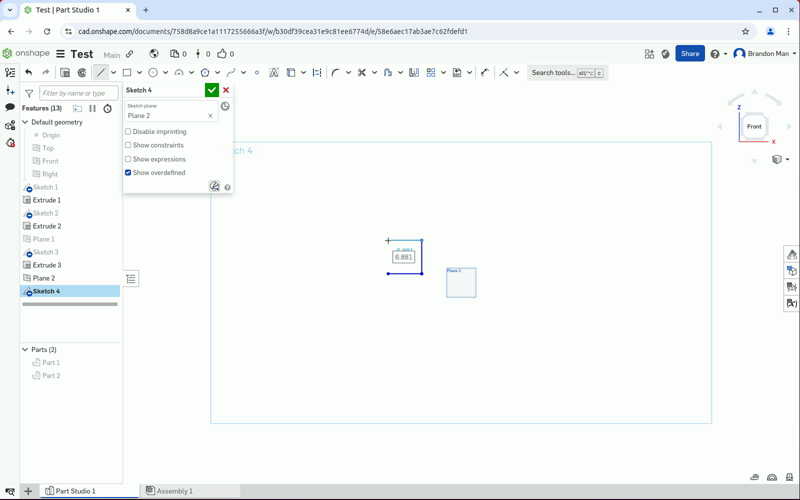
click(388, 240)
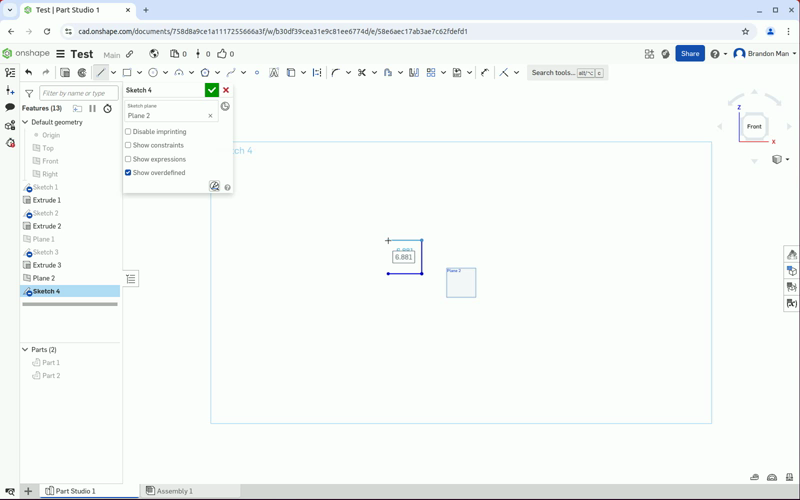
key_up(shift)
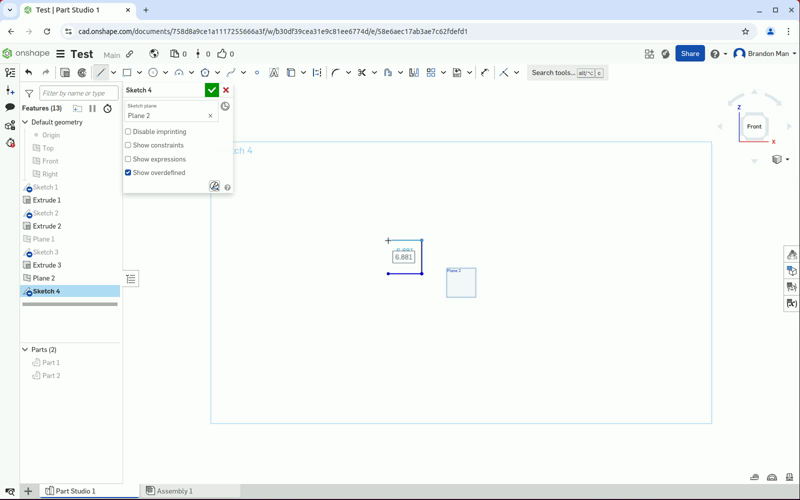
mouse_move(418, 240)
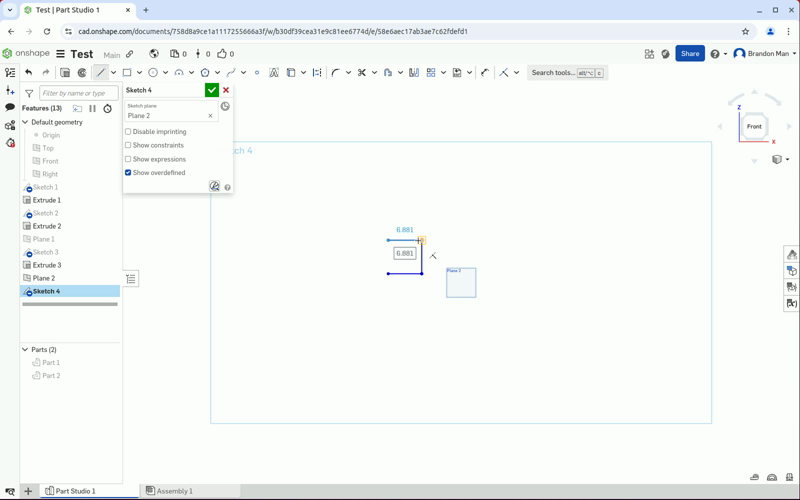
key_down(shift)
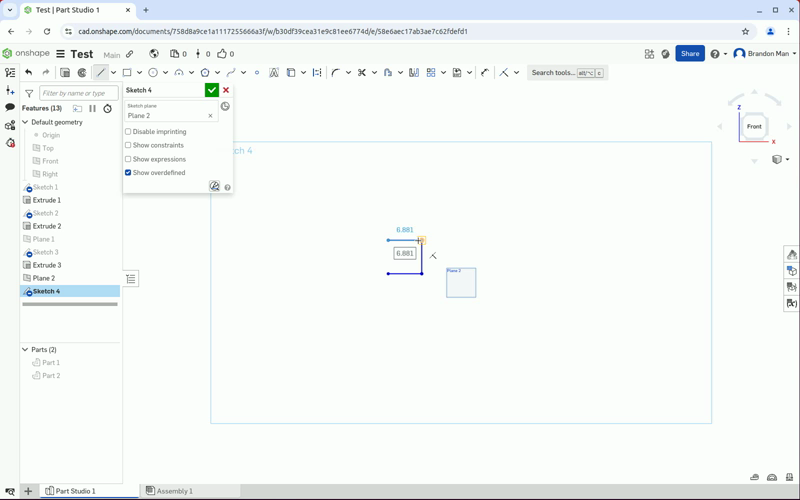
mouse_move(388, 273)
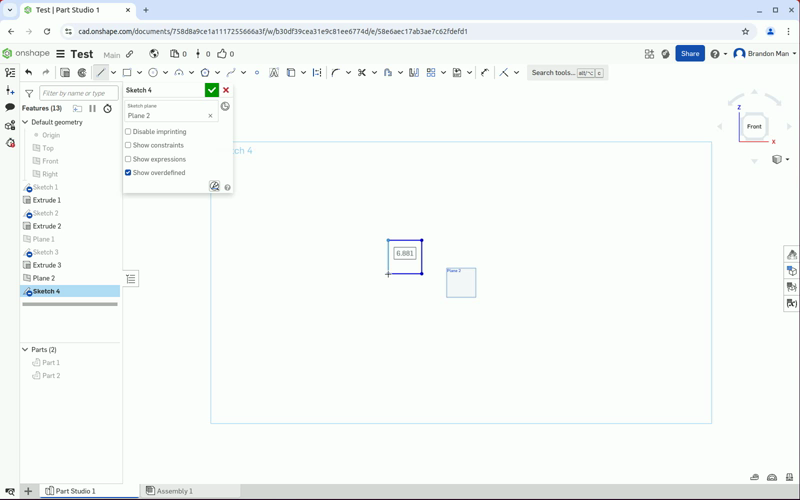
key_up(shift)
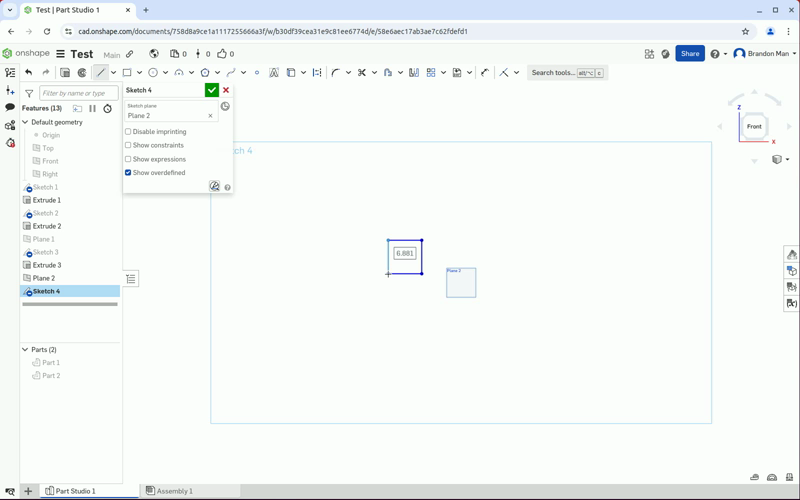
click(388, 273)
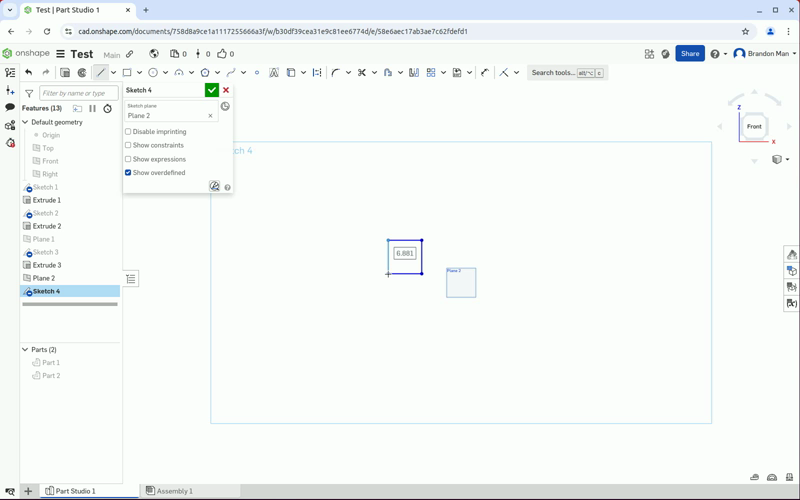
key(esc)
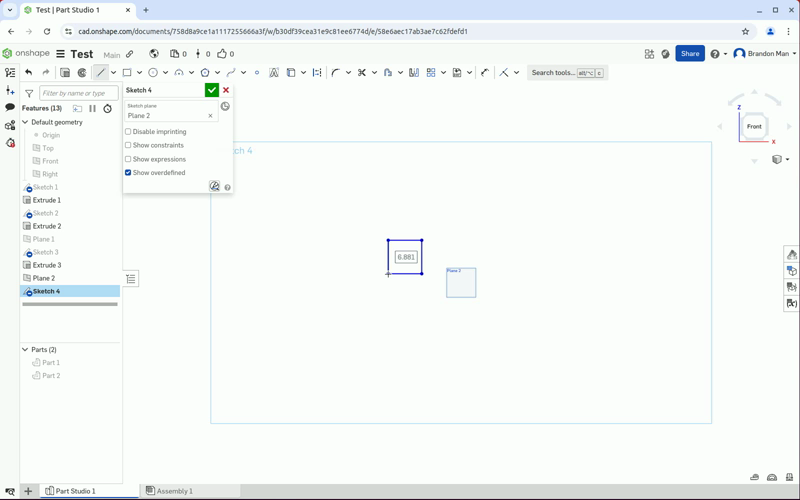
mouse_move(397, 267)
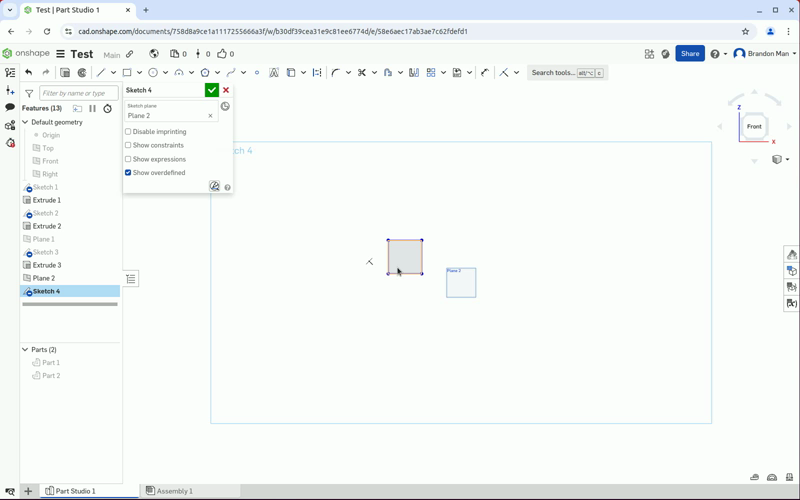
scroll(6)
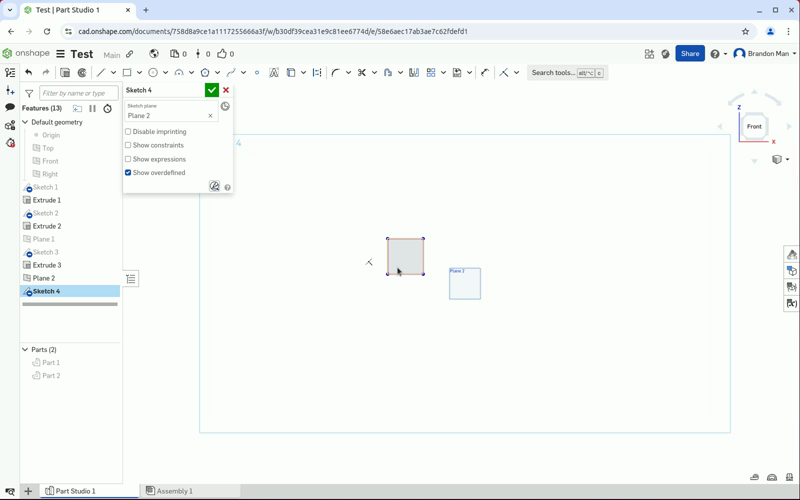
scroll(6)
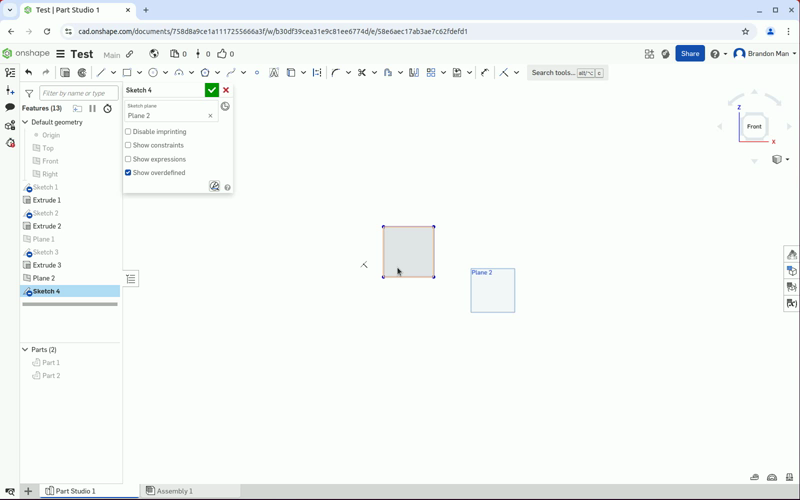
scroll(6)
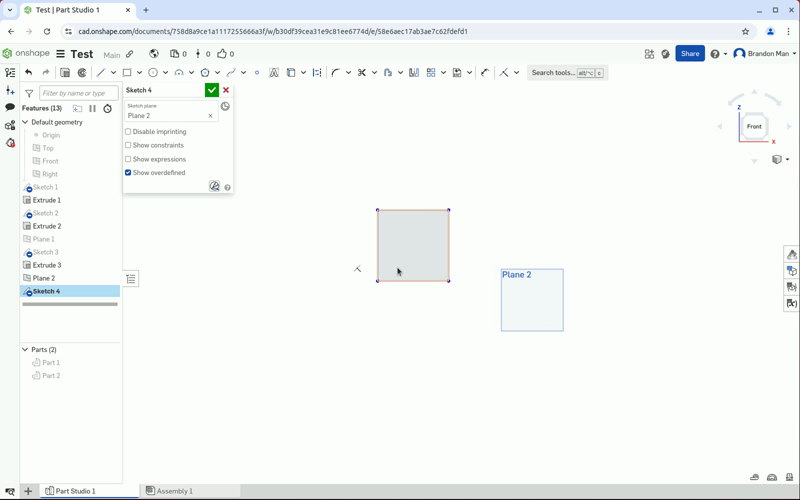
scroll(6)
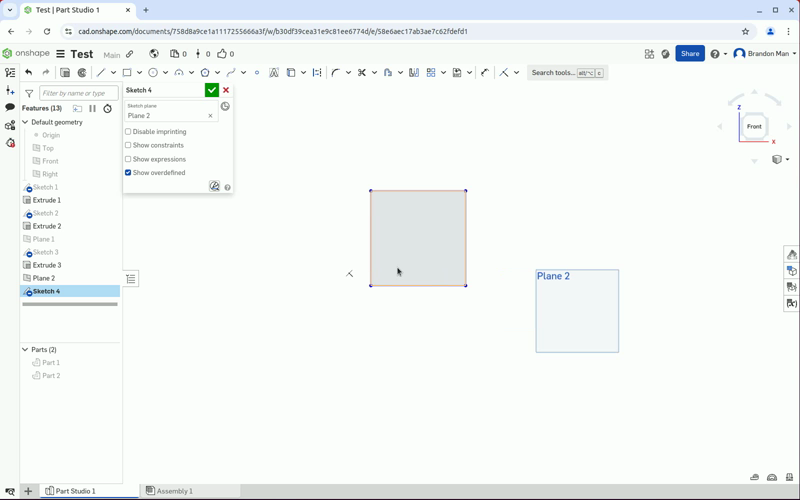
scroll(6)
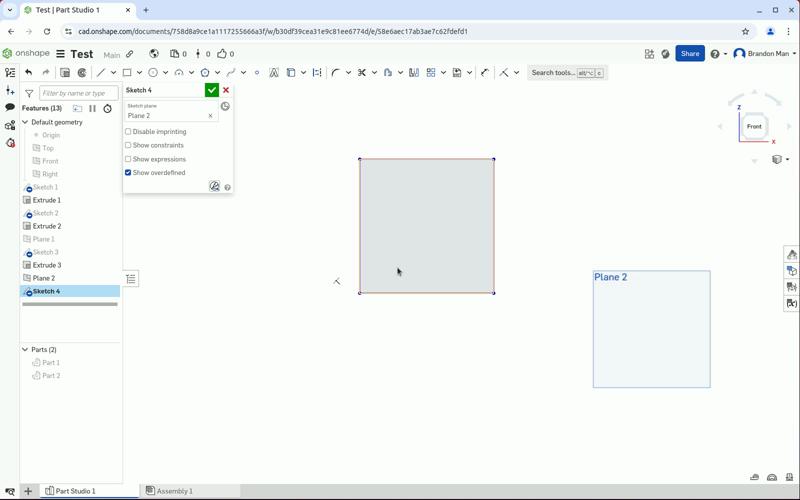
scroll(6)
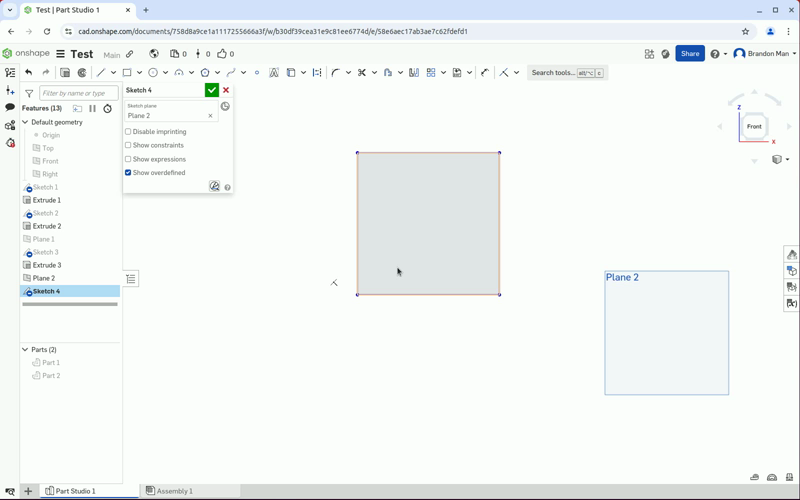
scroll(6)
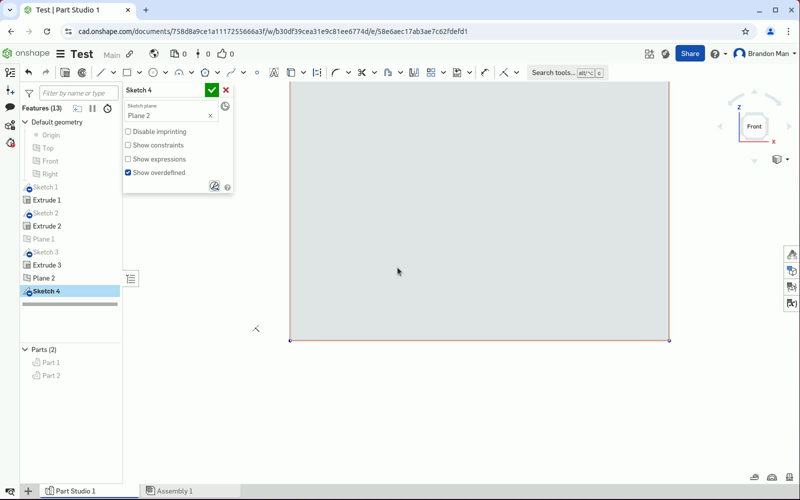
click(397, 267)
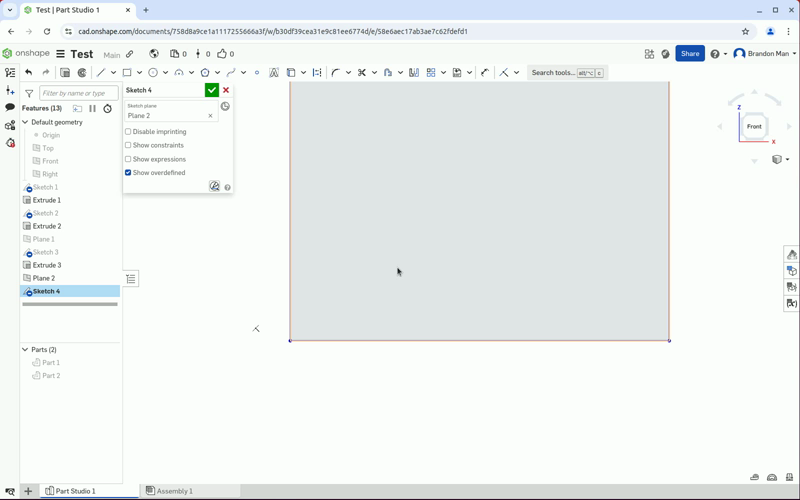
scroll(-6)
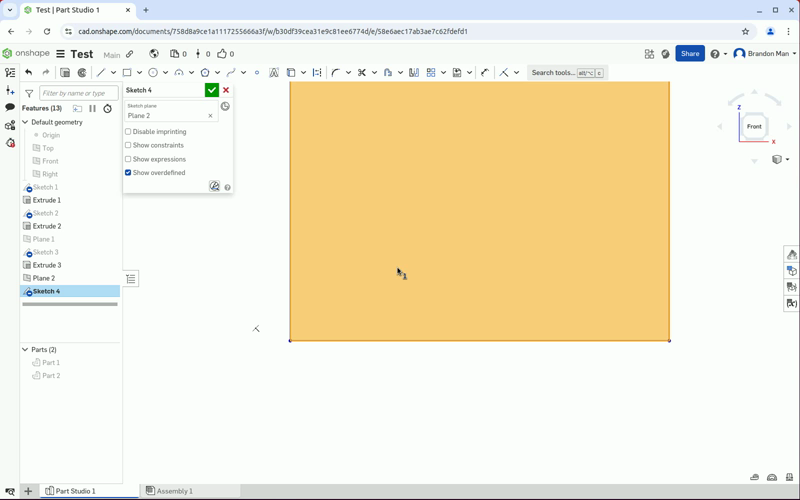
scroll(-6)
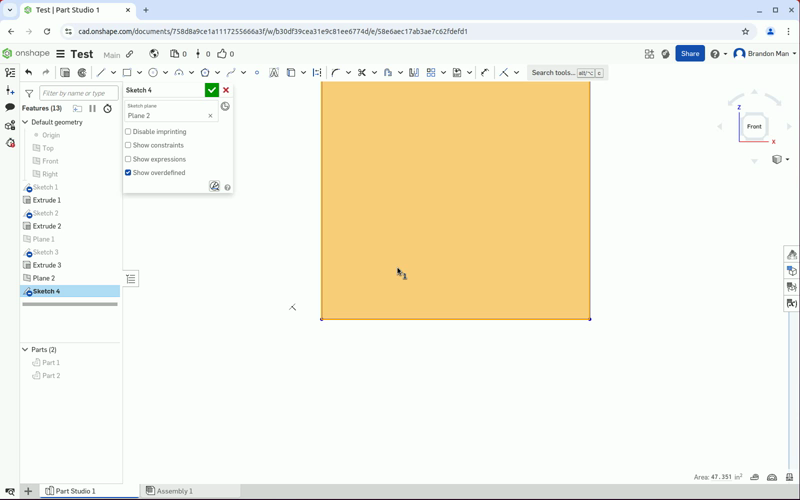
scroll(-6)
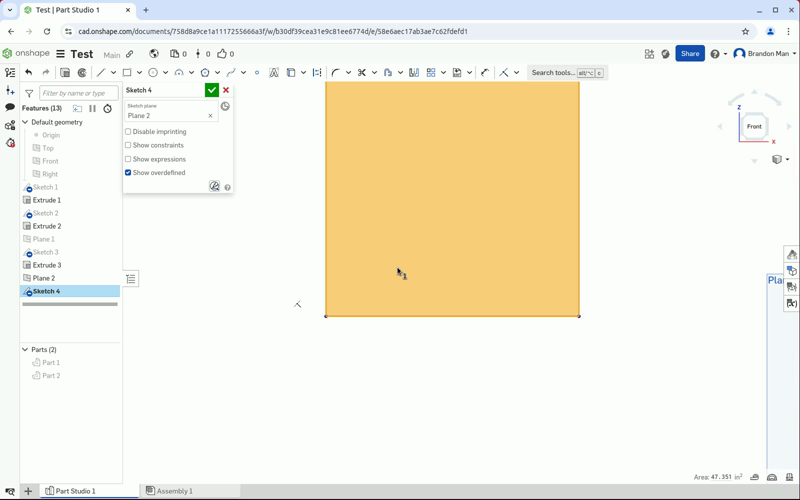
scroll(-6)
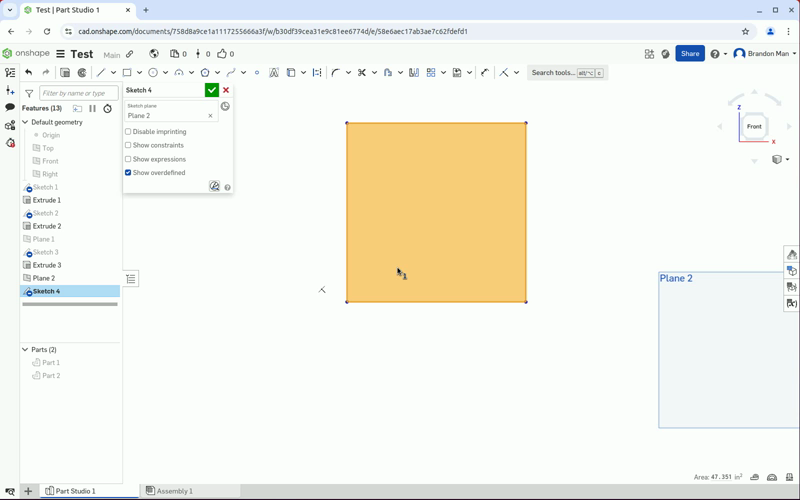
scroll(-6)
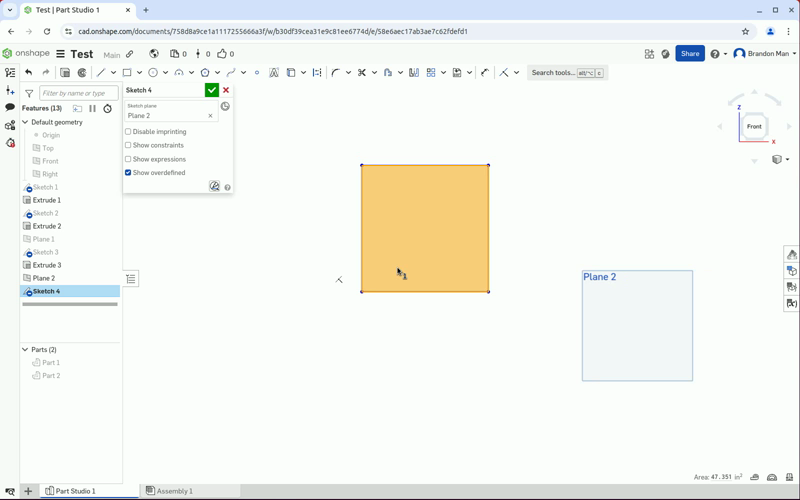
scroll(-6)
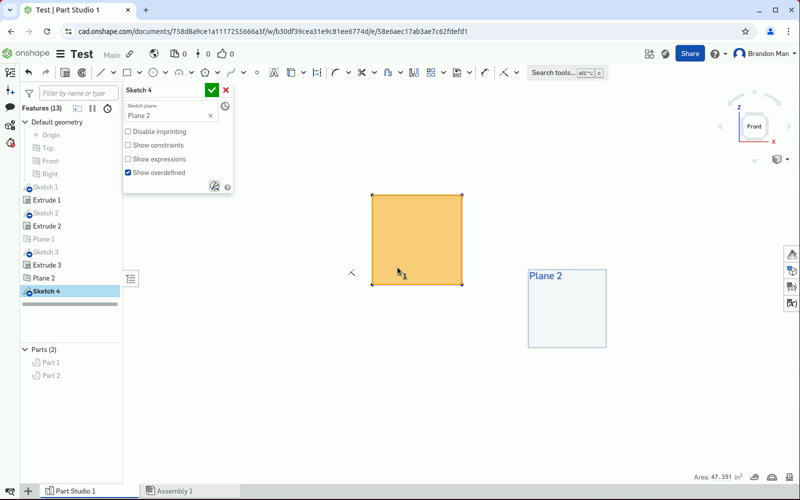
scroll(-6)
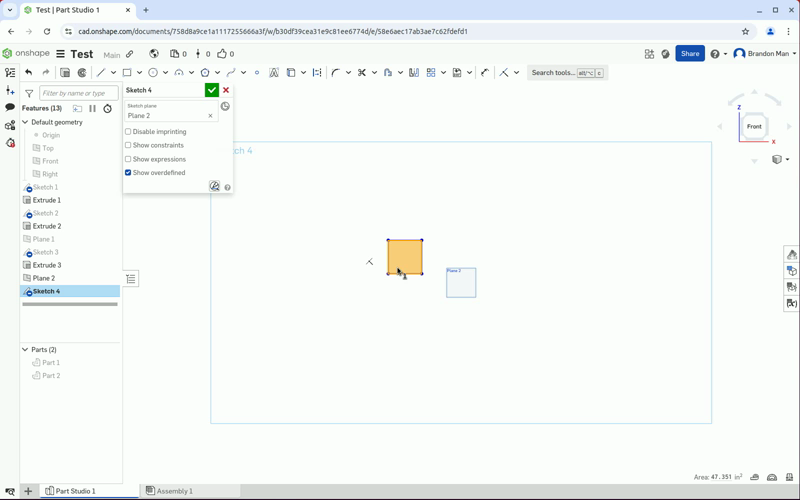
mouse_move(73, 352)
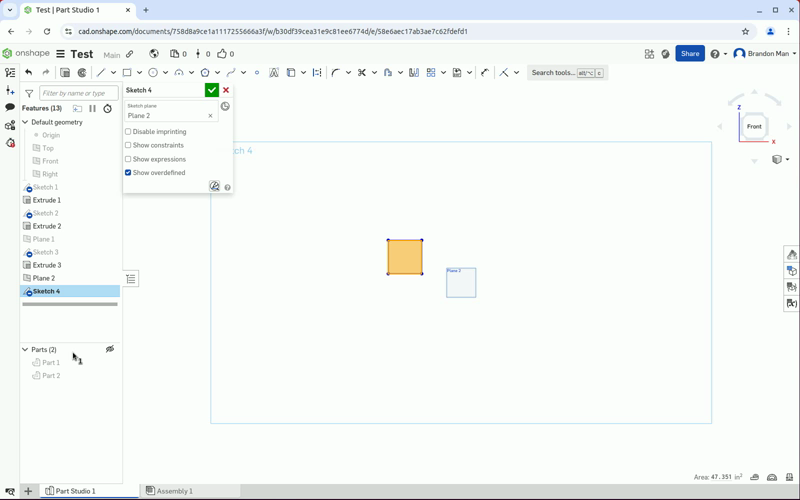
key(shift+y)
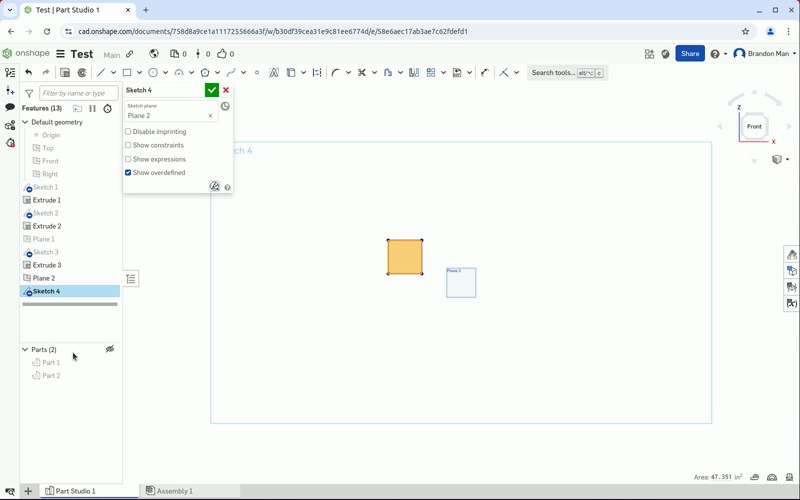
key(shift+e)
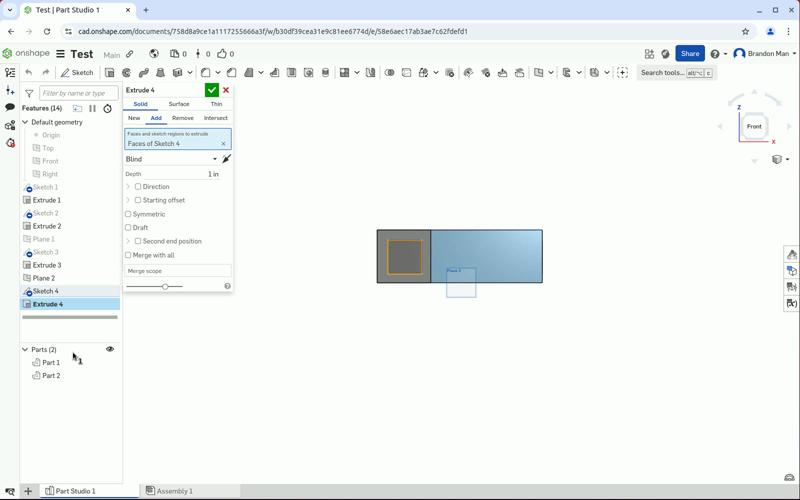
mouse_move(143, 106)
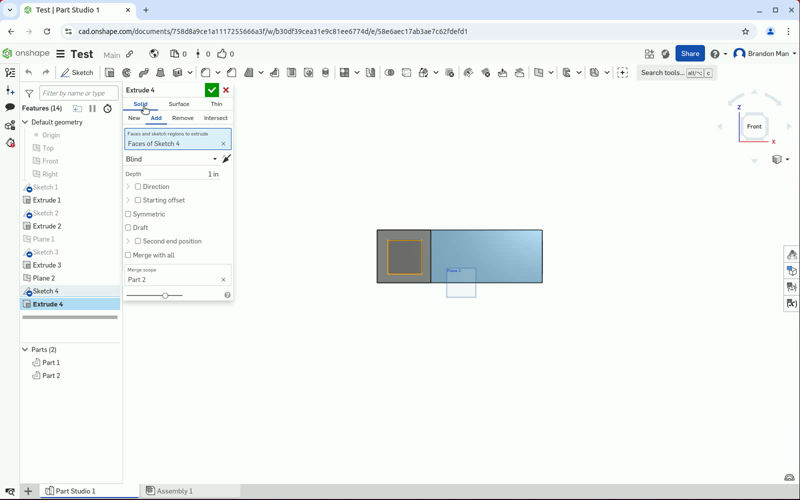
click(143, 106)
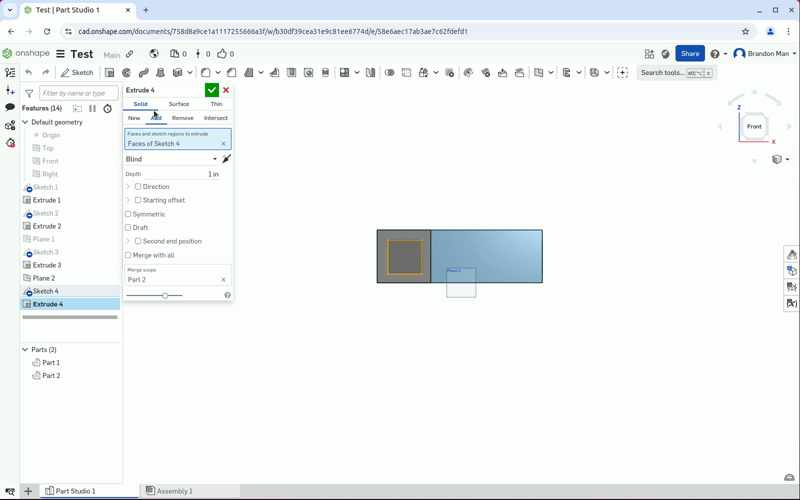
mouse_move(186, 120)
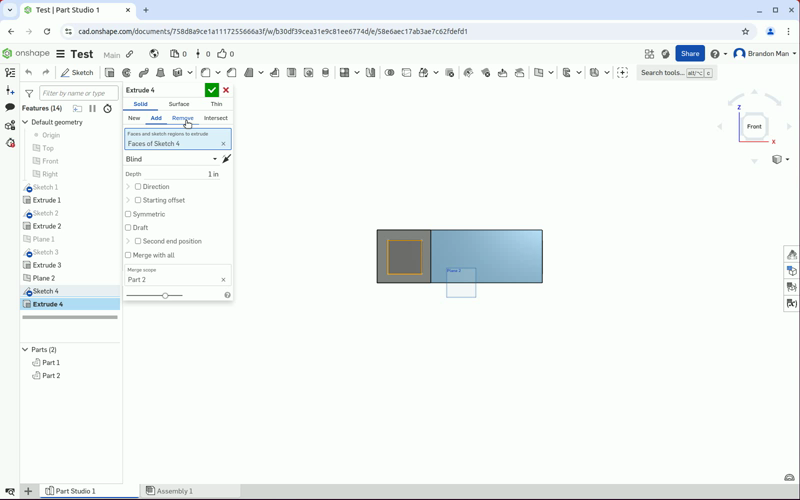
click(186, 120)
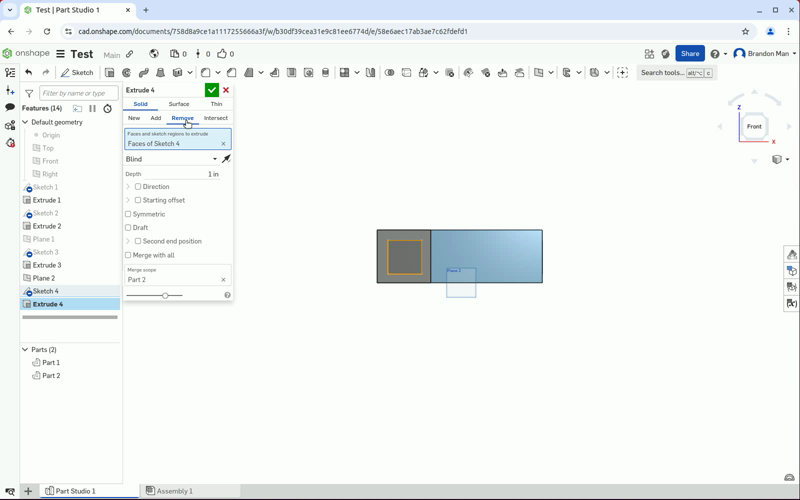
key(tab, 4)
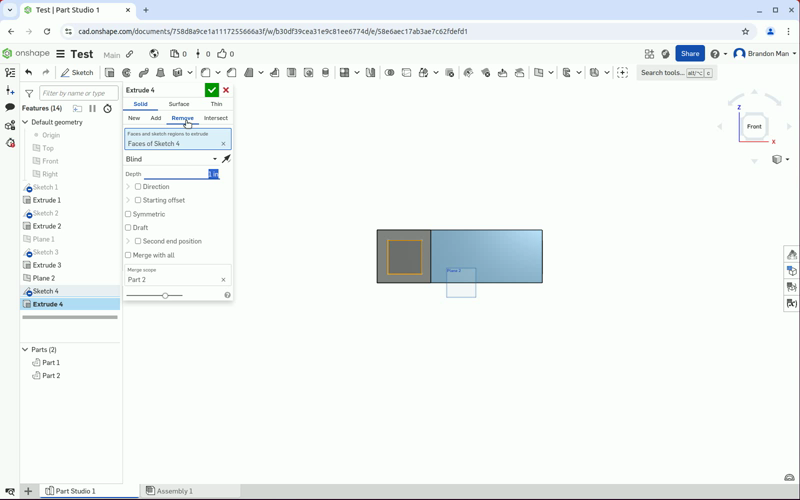
text(20.46)
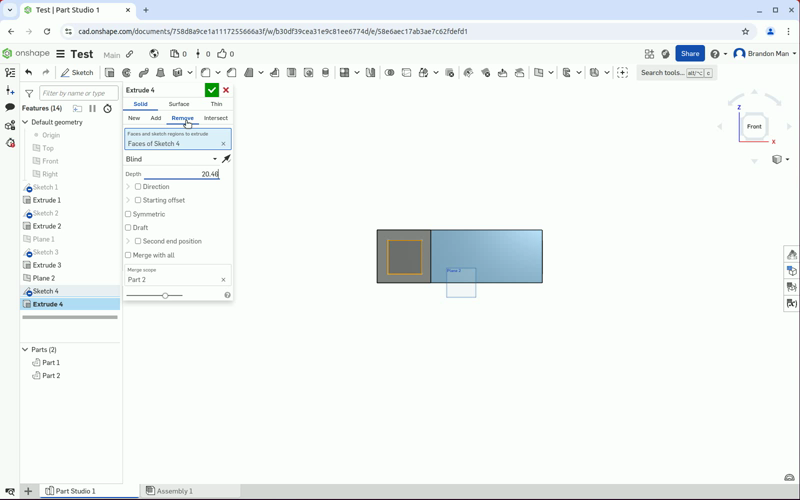
key(tab, 6)
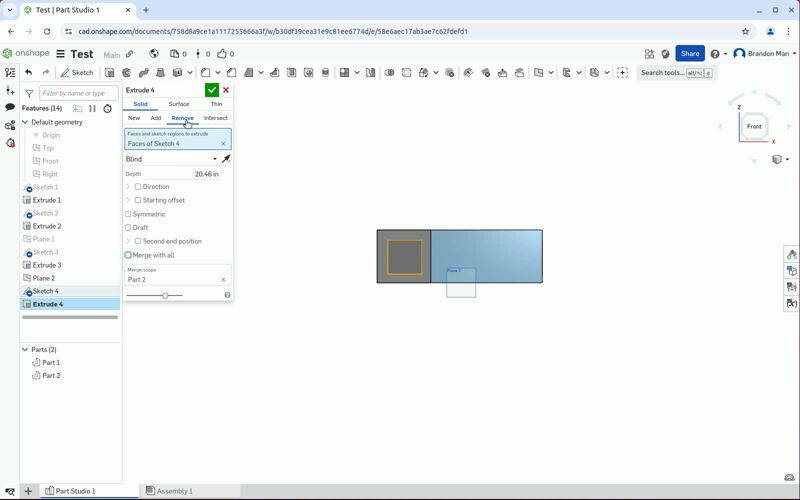
key(space)
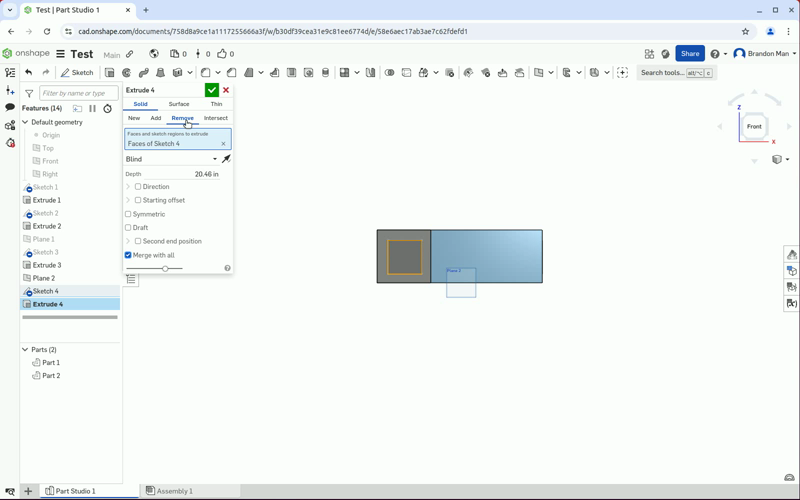
key(enter)
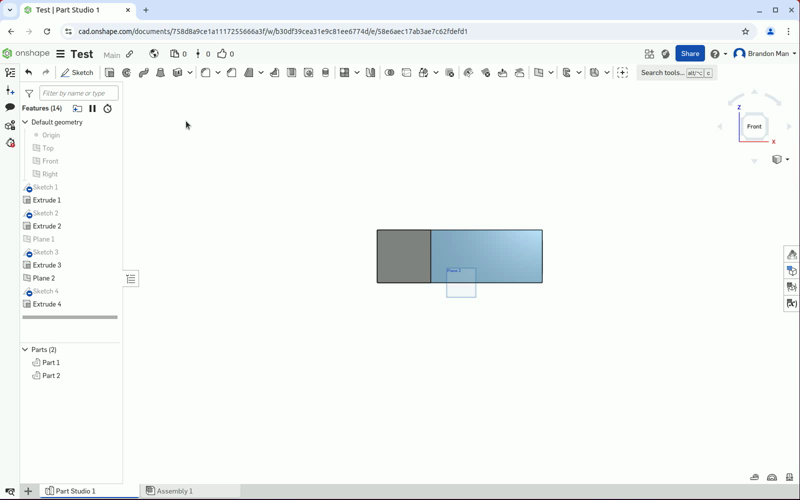
key(shift+h)
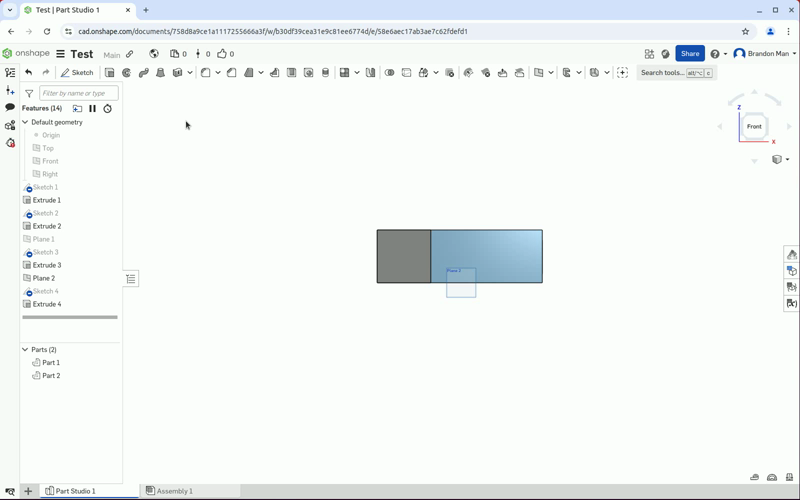
key(shift+h)
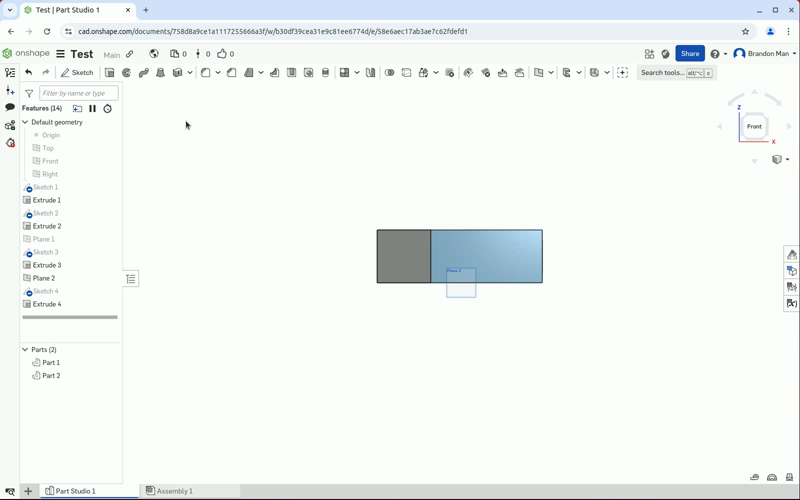
mouse_move(73, 189)
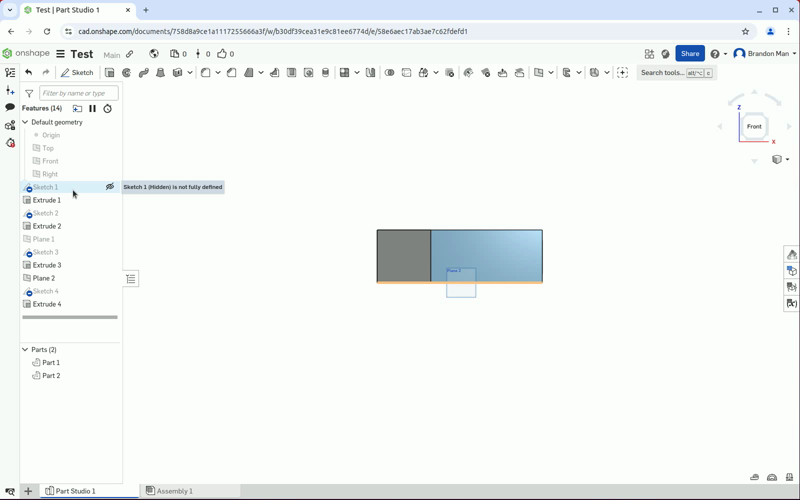
click(73, 189)
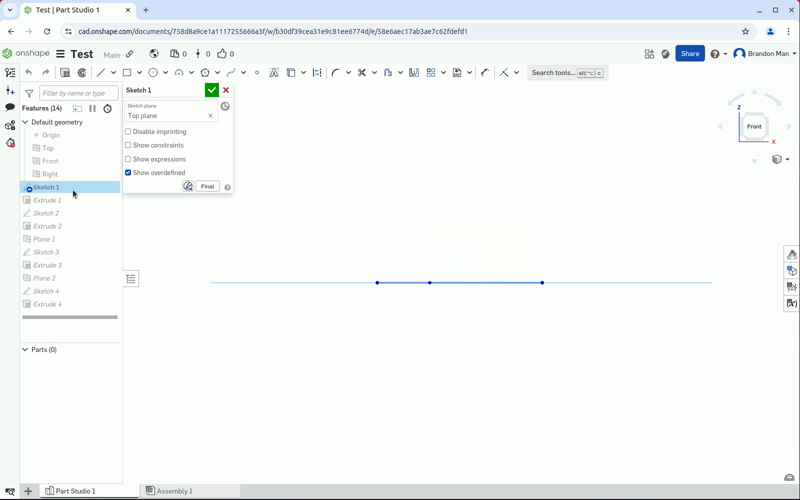
mouse_move(229, 92)
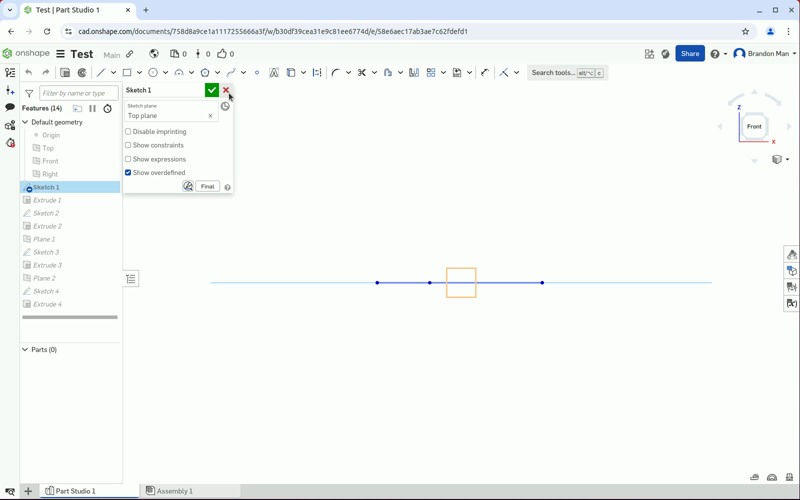
click(229, 92)
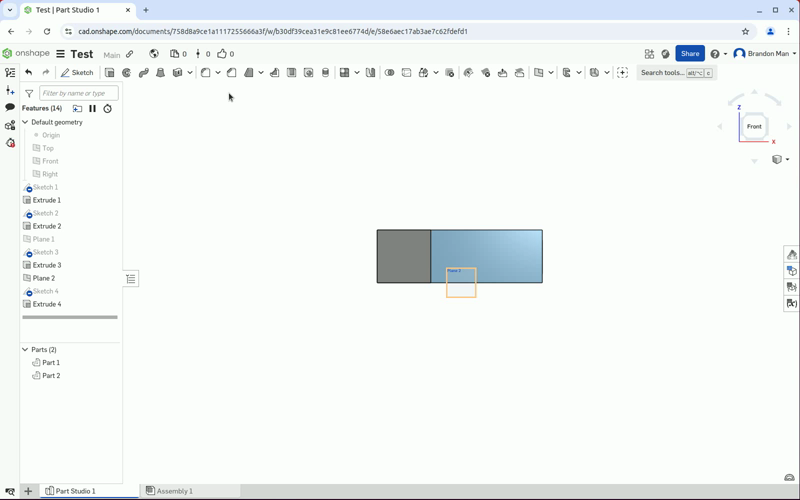
mouse_move(73, 352)
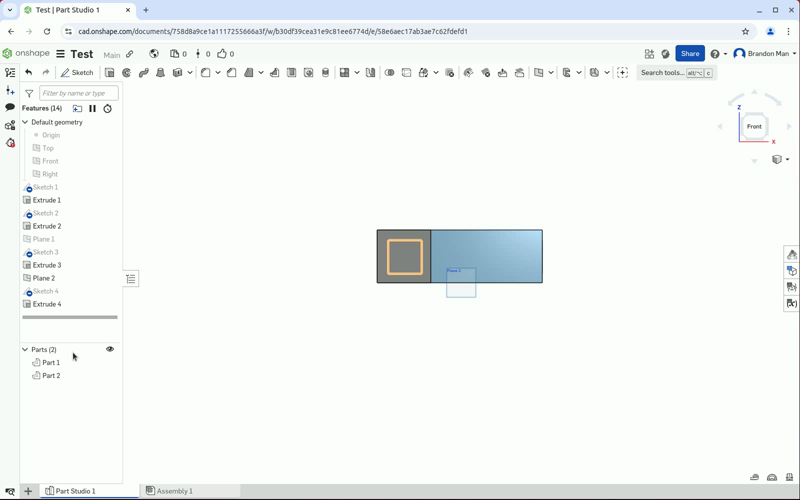
key(y)
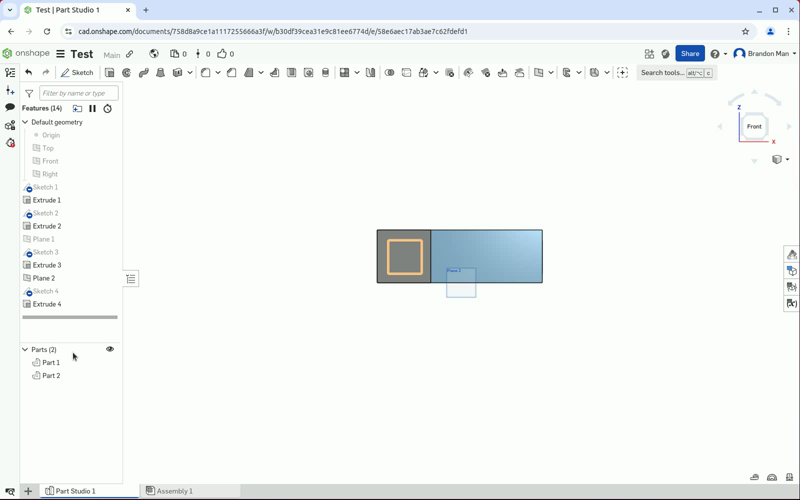
key(shift+p)
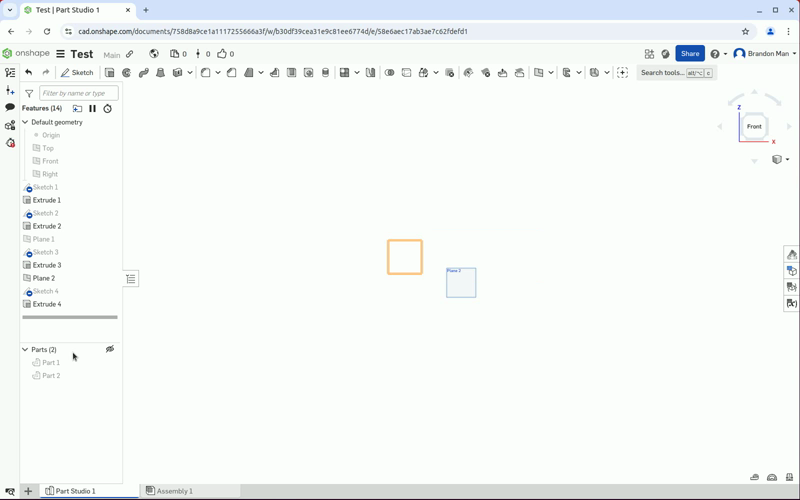
key(space)
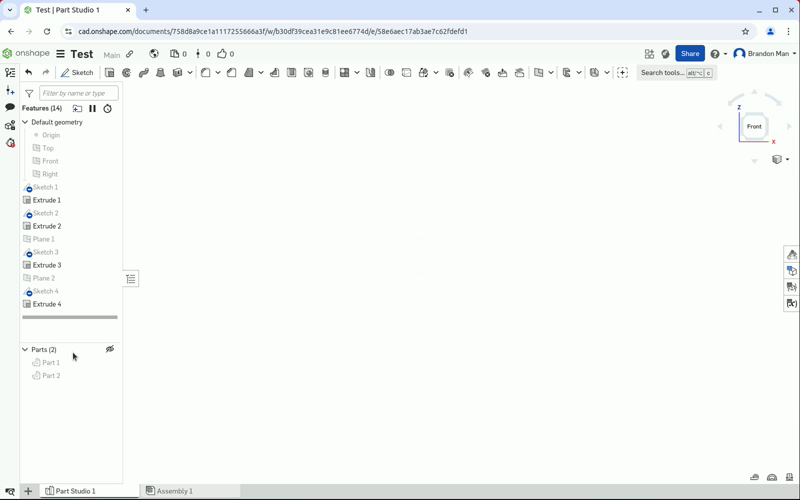
key_down(shift)
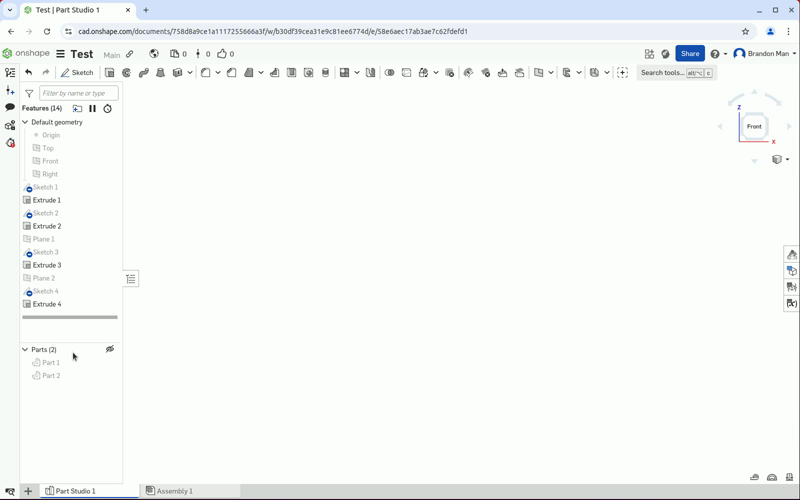
key(down)
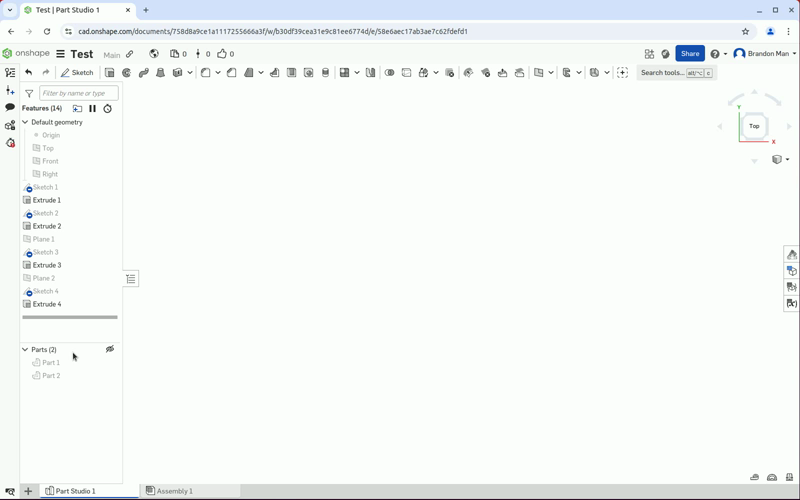
key_up(shift)
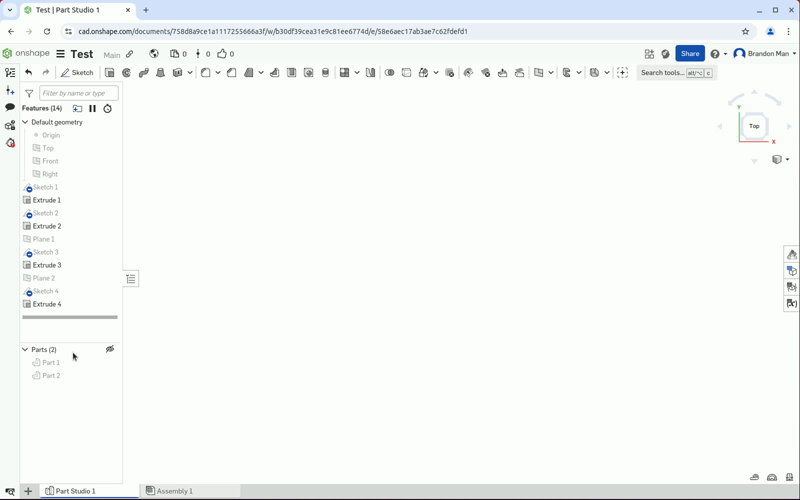
mouse_move(73, 352)
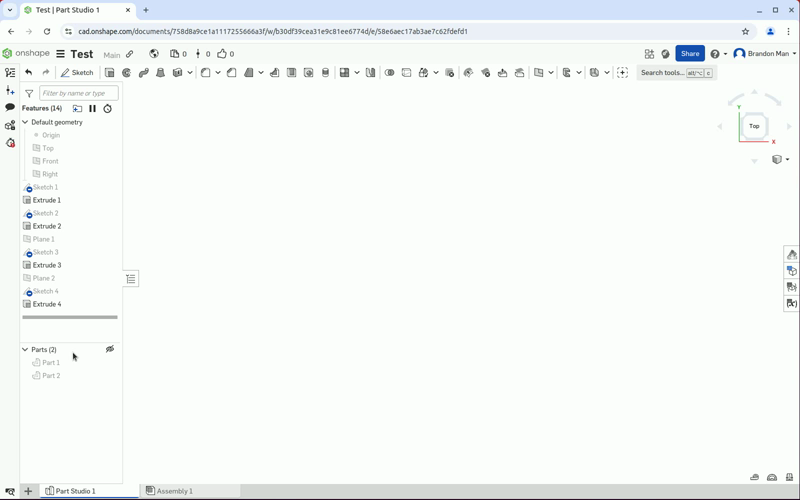
key(shift+y)
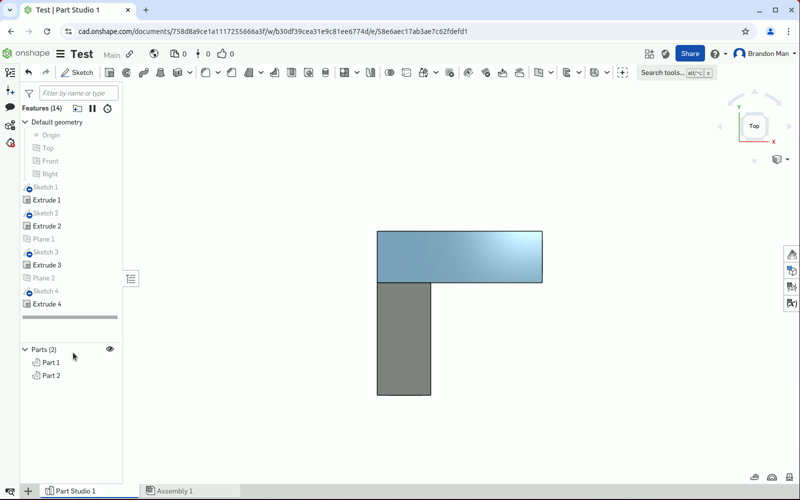
mouse_move(541, 75)
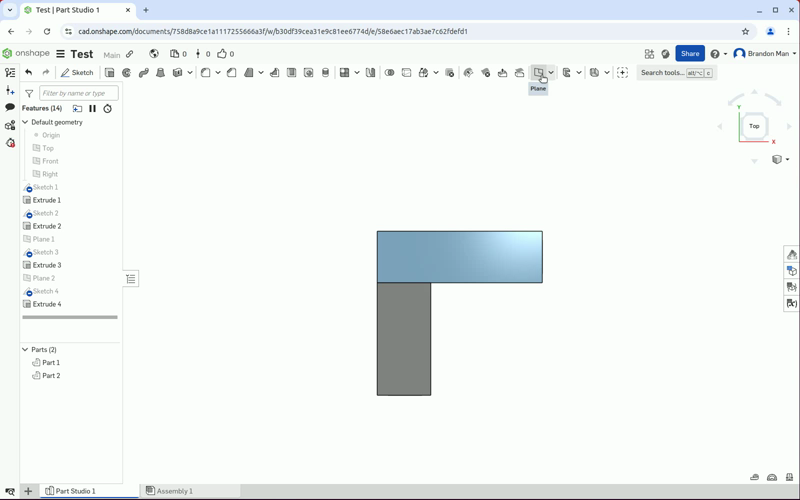
click(541, 75)
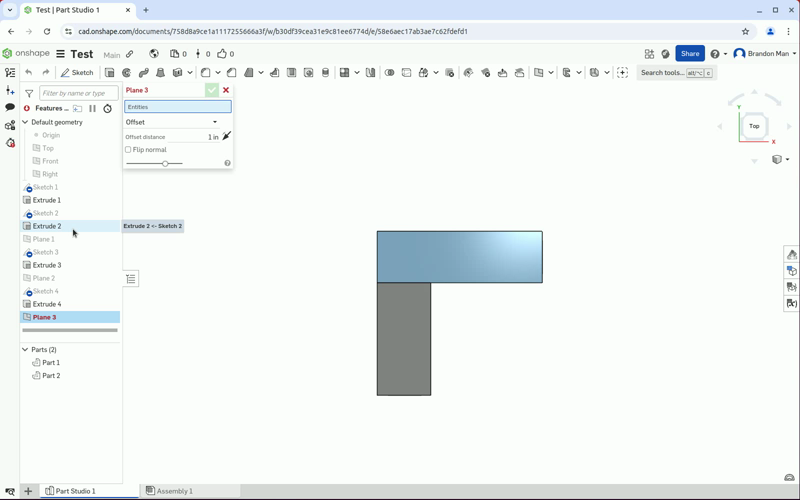
scroll(3)
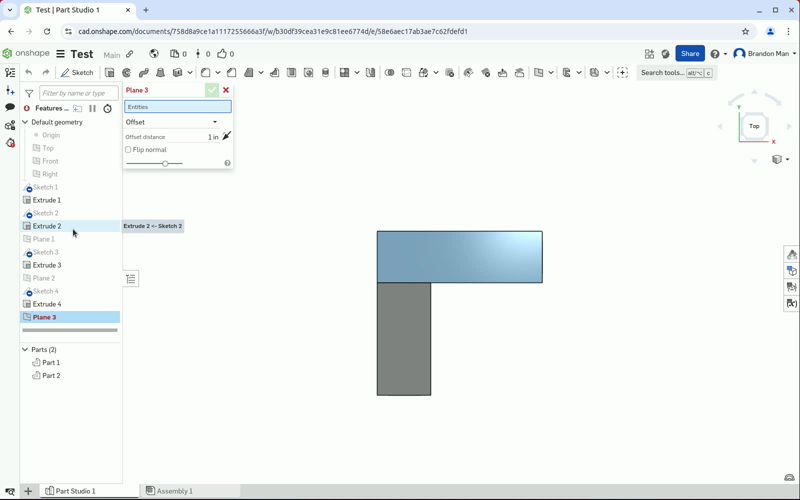
mouse_move(73, 150)
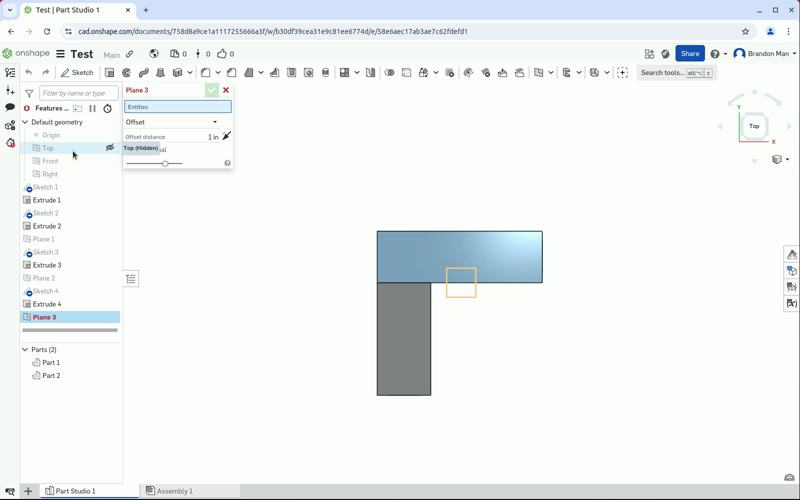
click(73, 150)
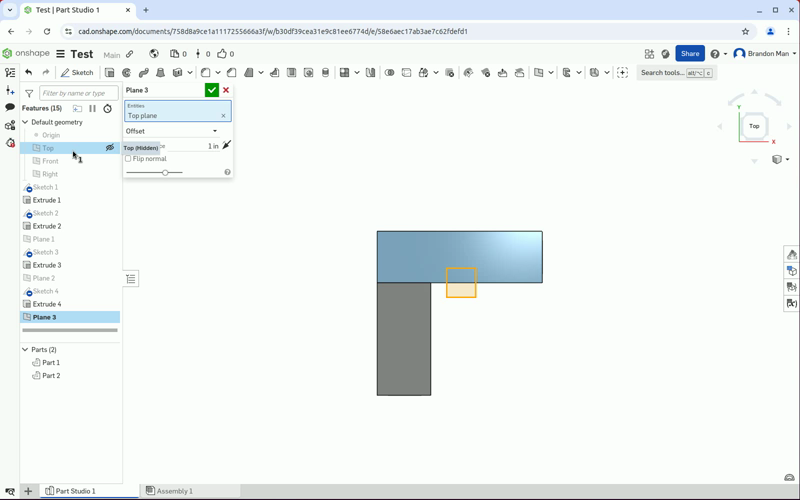
key(tab, 2)
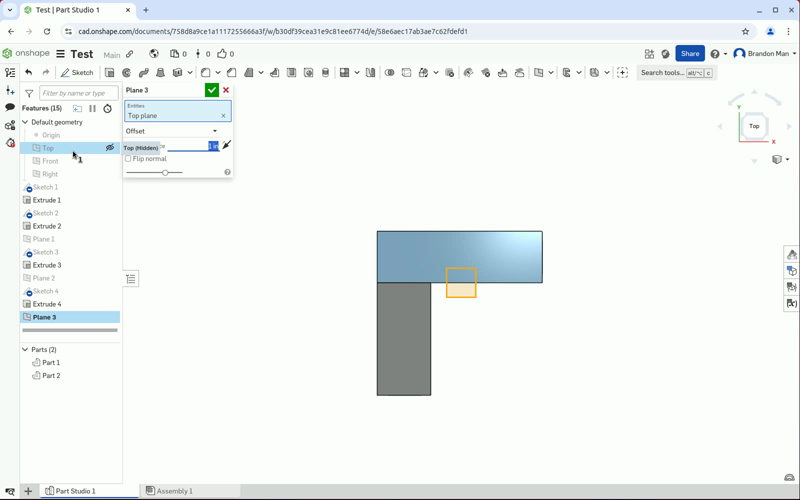
text(10.845)
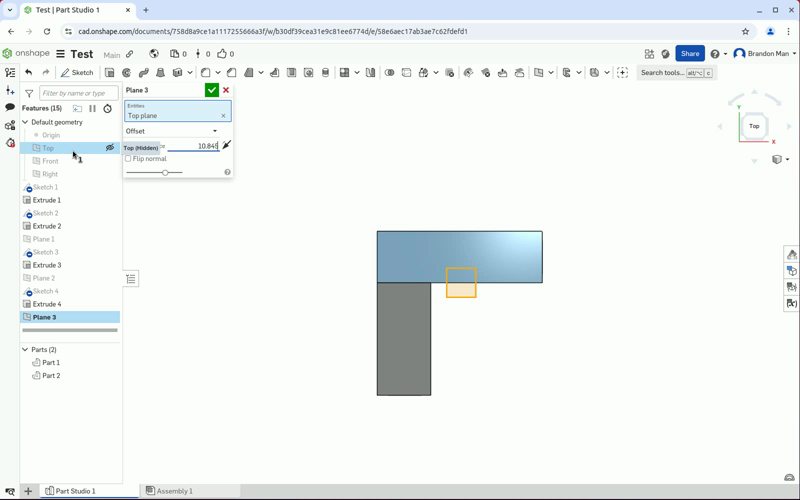
key(enter, 2)
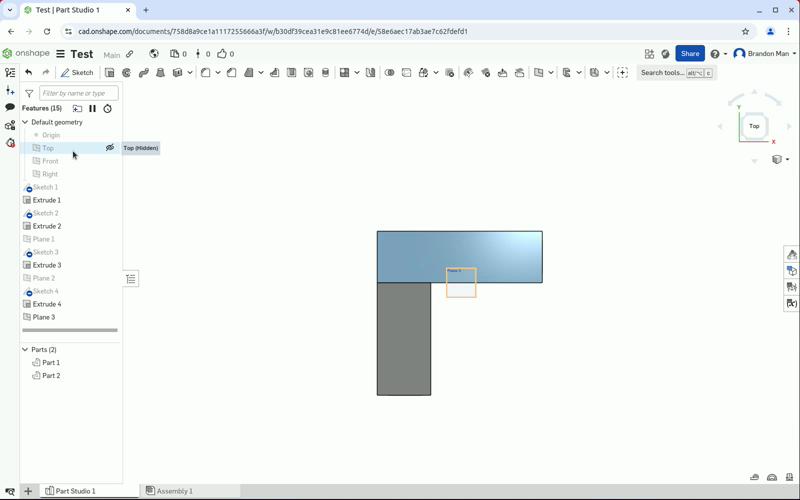
key(shift+s)
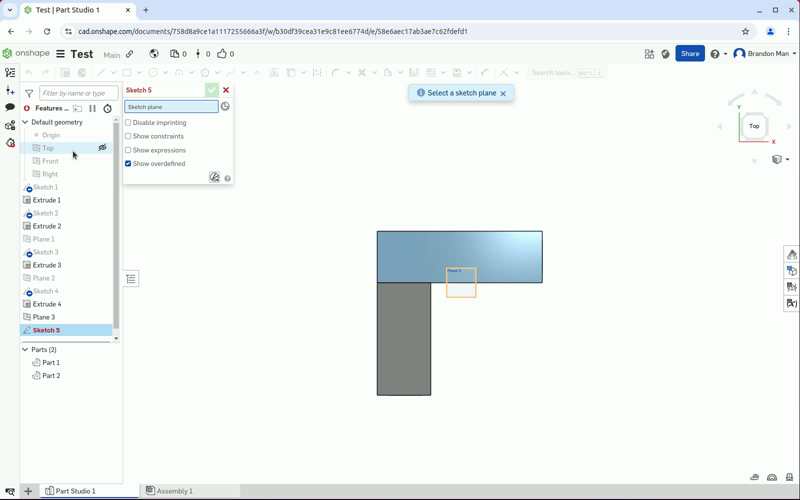
mouse_move(69, 319)
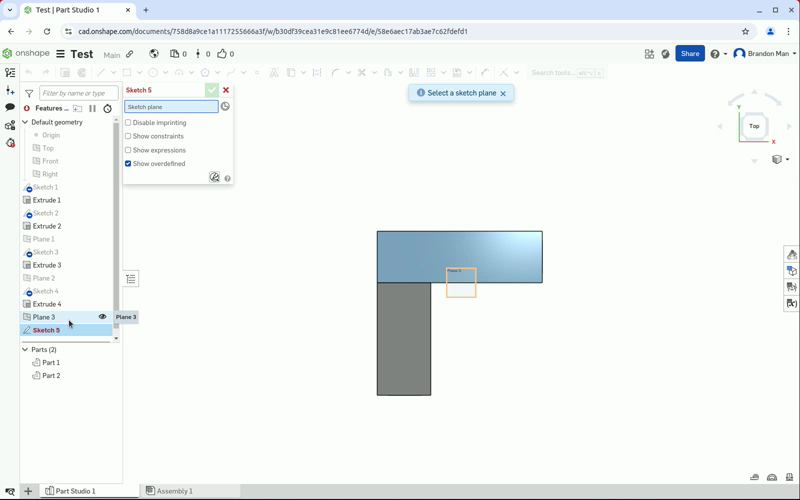
click(69, 319)
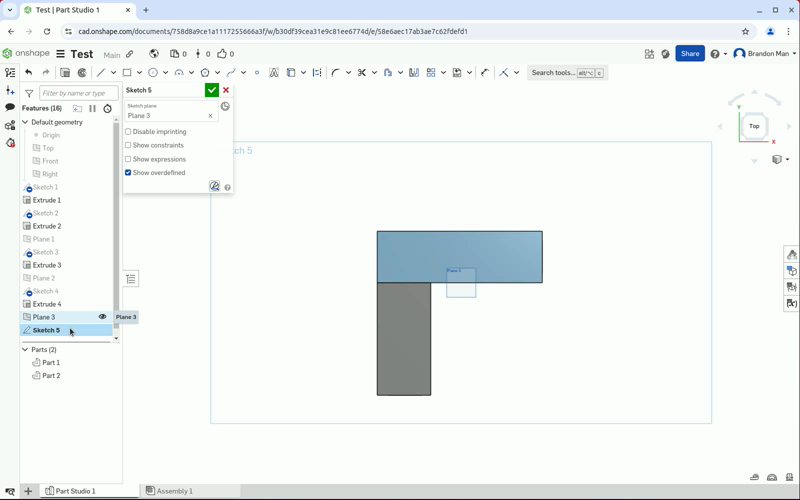
mouse_move(73, 352)
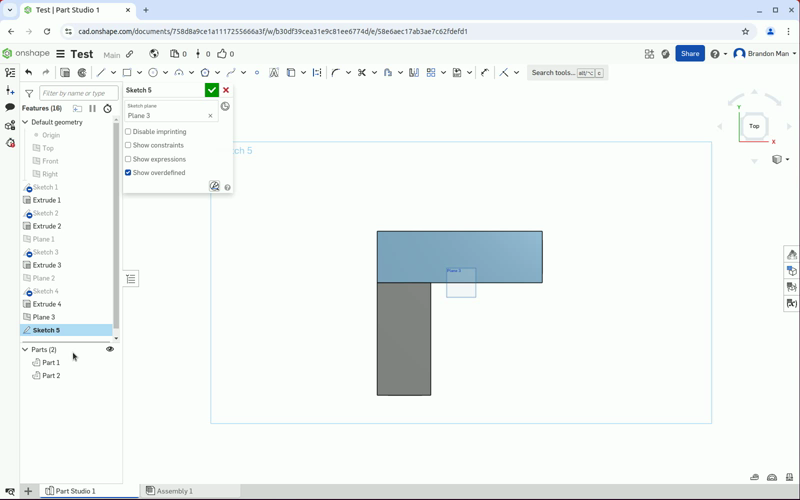
key(y)
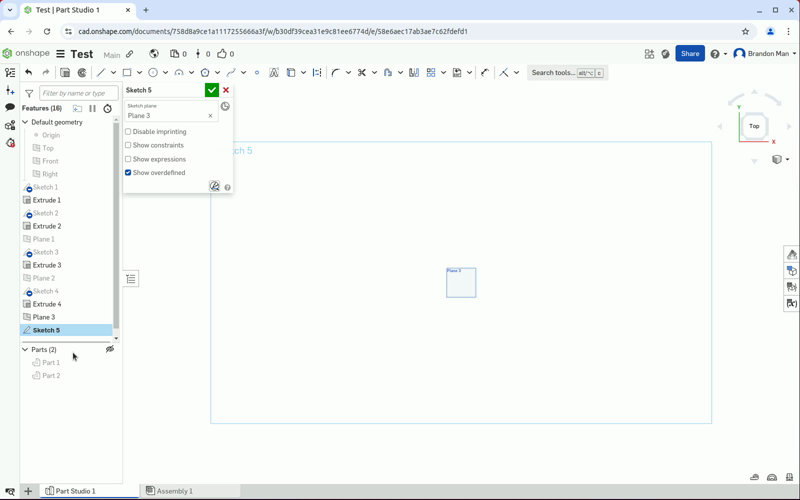
key(c)
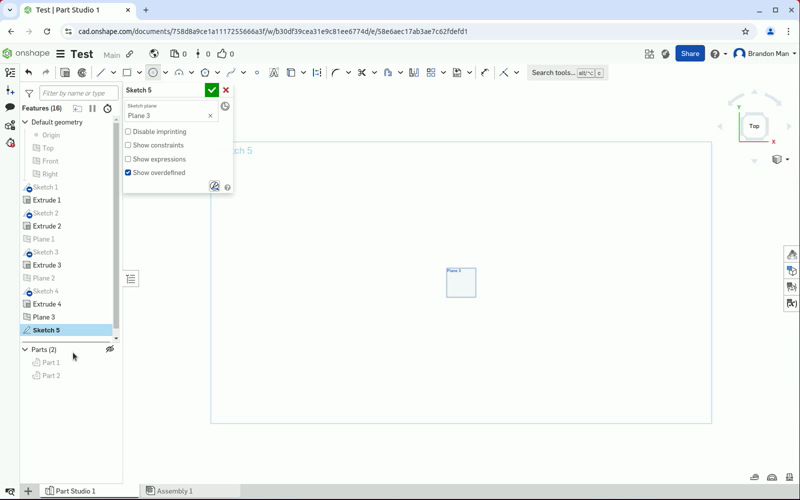
key_down(shift)
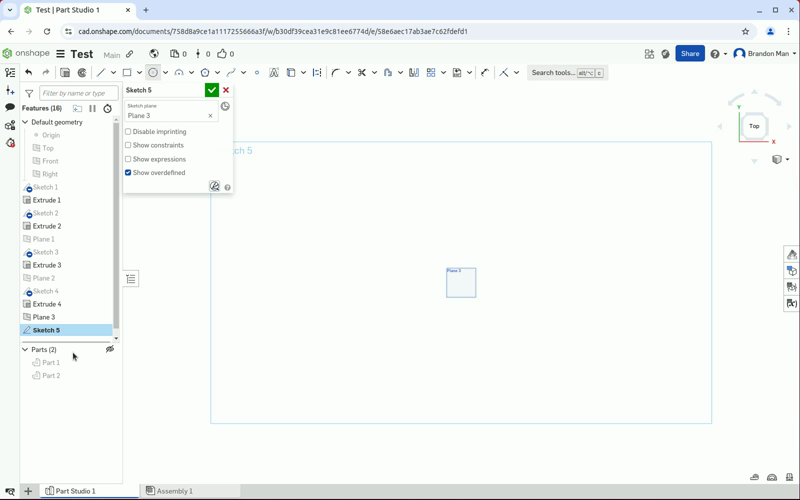
mouse_move(405, 368)
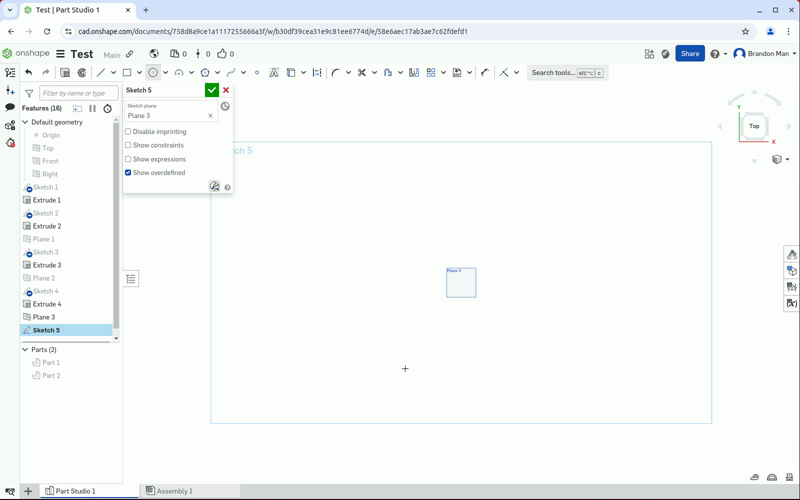
click(405, 368)
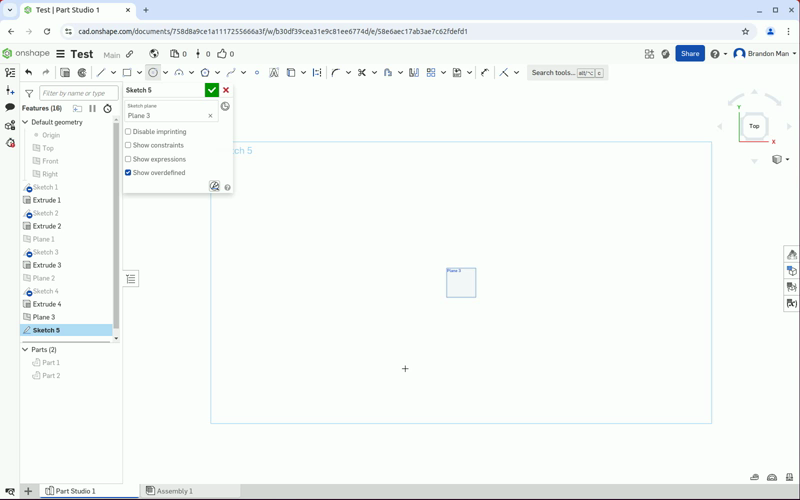
key_up(shift)
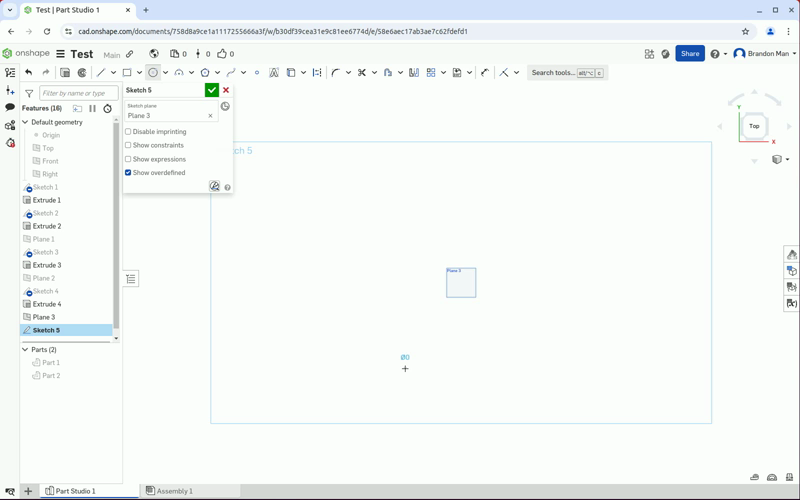
mouse_move(410, 368)
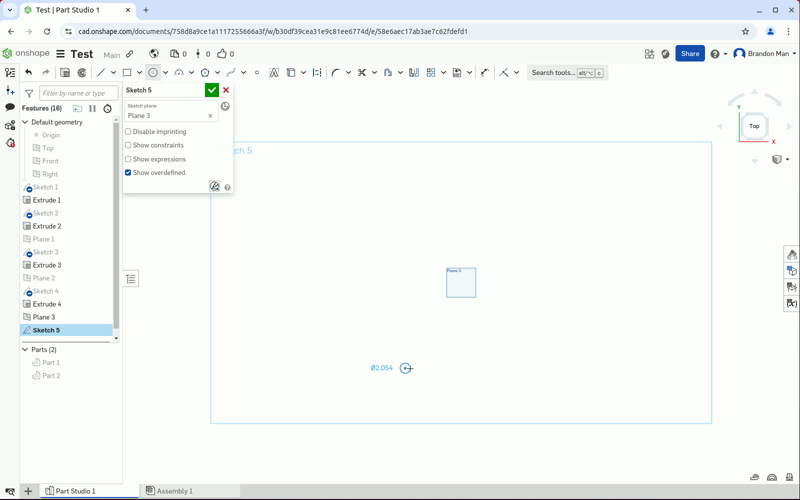
click(410, 368)
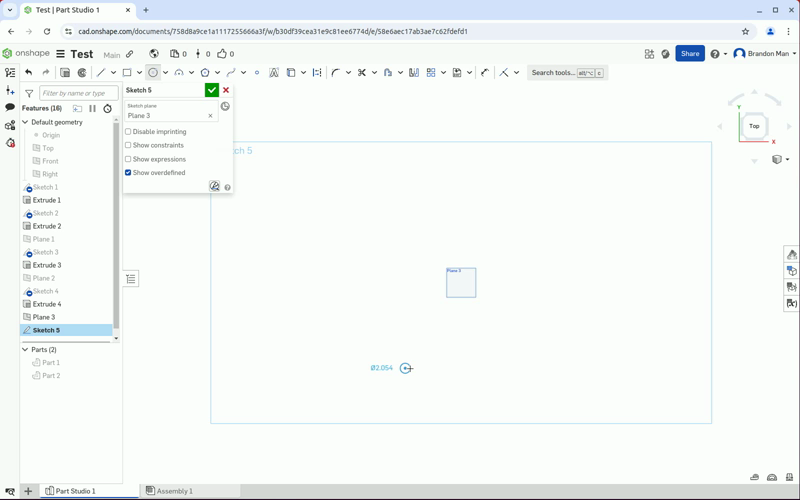
key(esc)
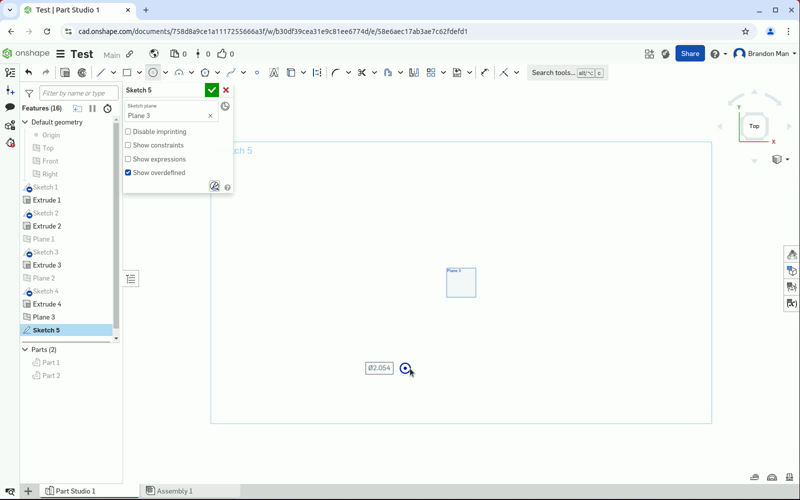
mouse_move(403, 366)
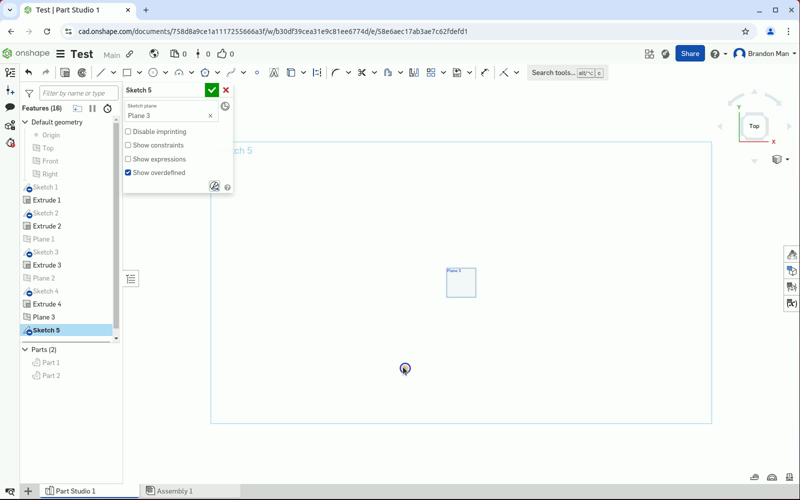
scroll(6)
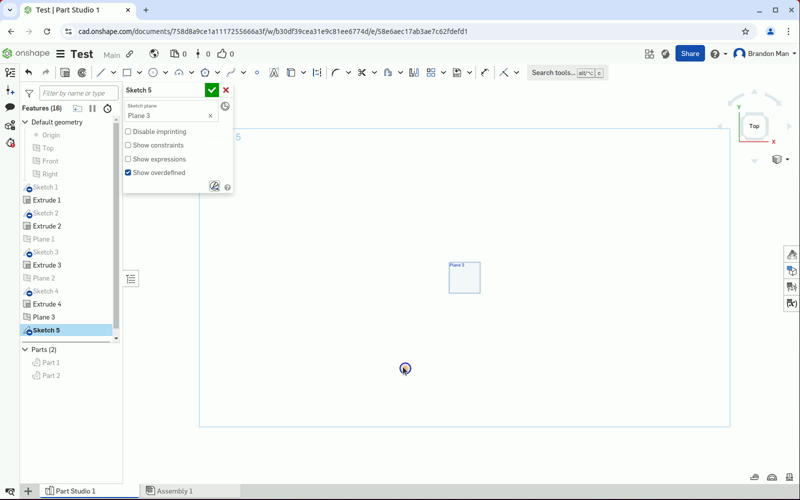
scroll(6)
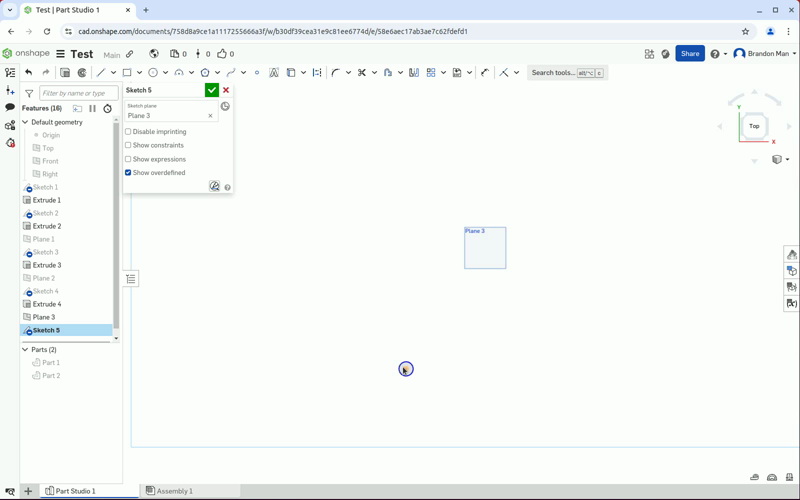
scroll(6)
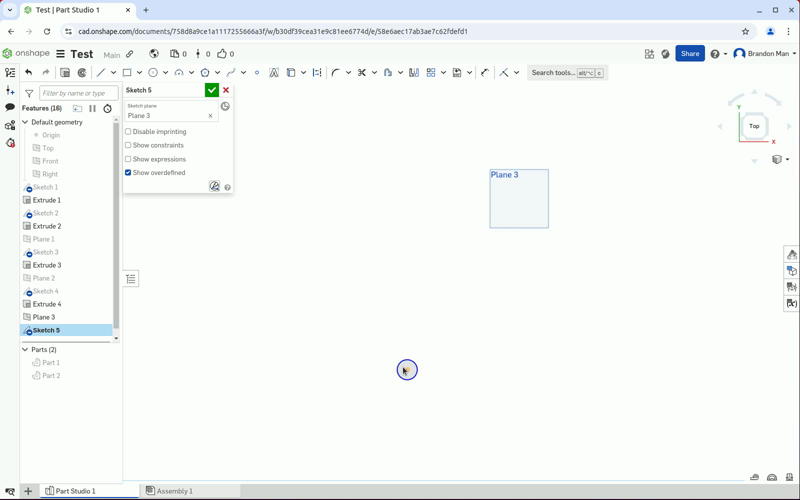
scroll(6)
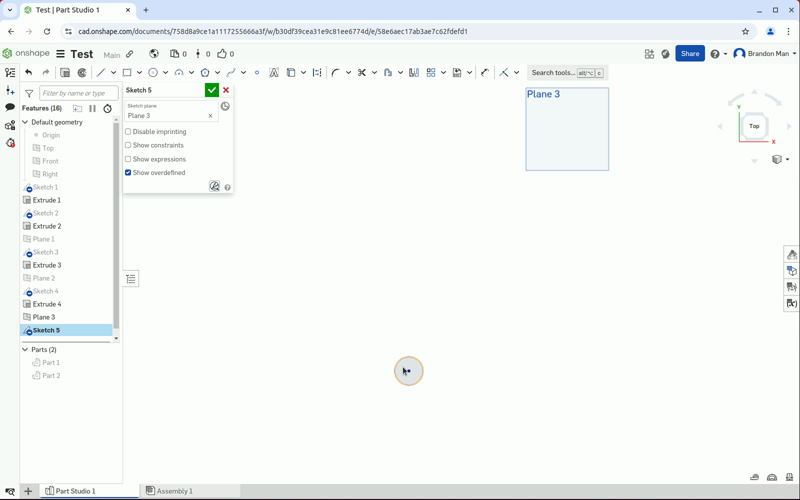
scroll(6)
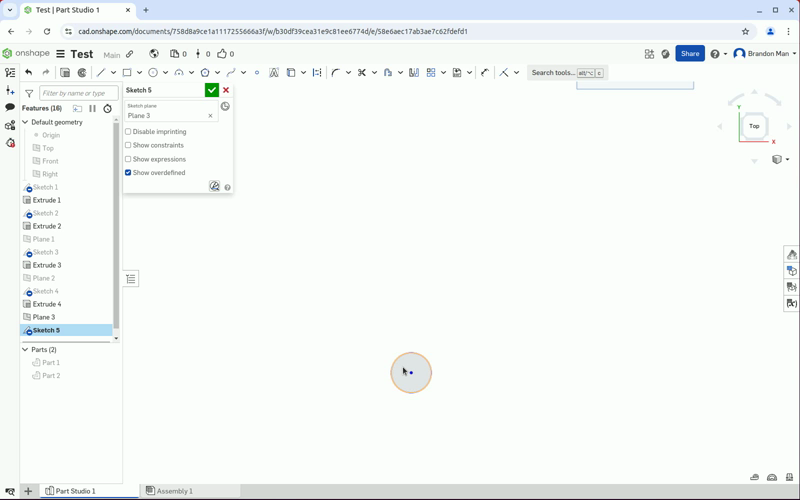
scroll(6)
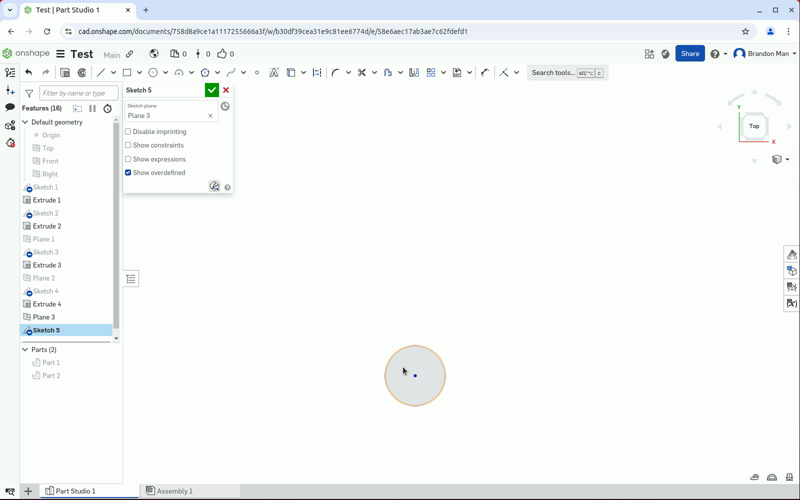
scroll(6)
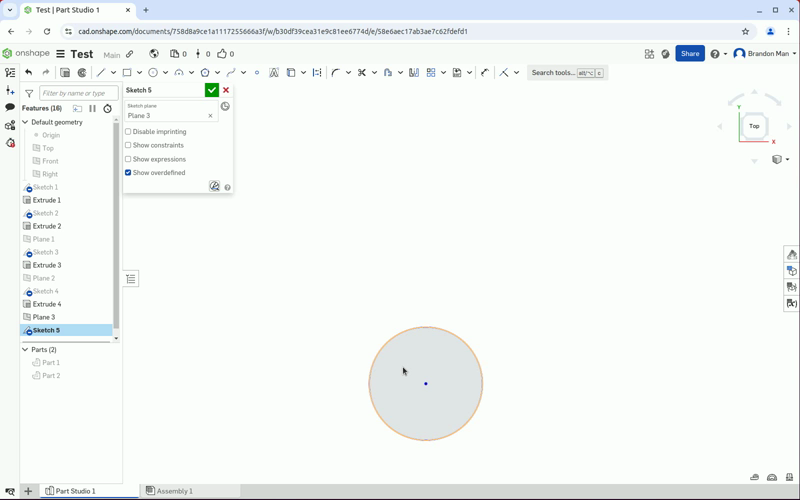
click(403, 366)
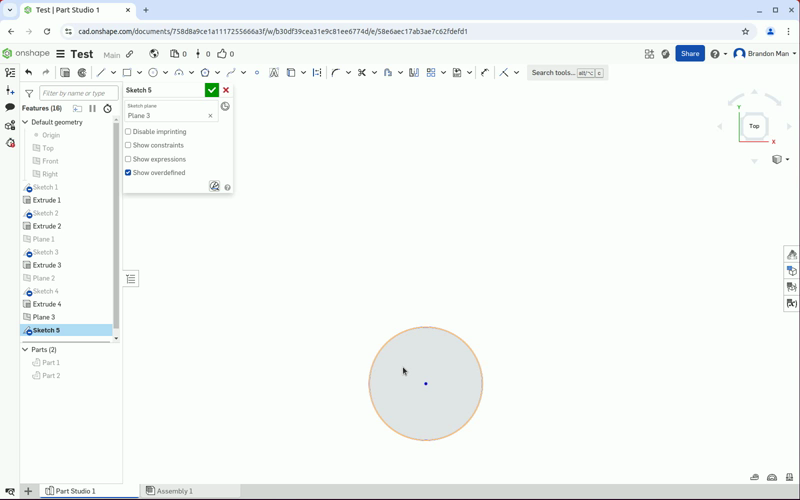
scroll(-6)
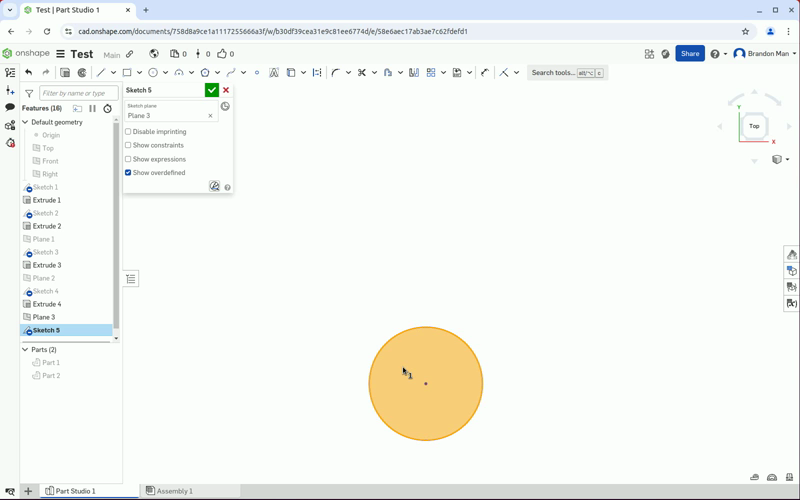
scroll(-6)
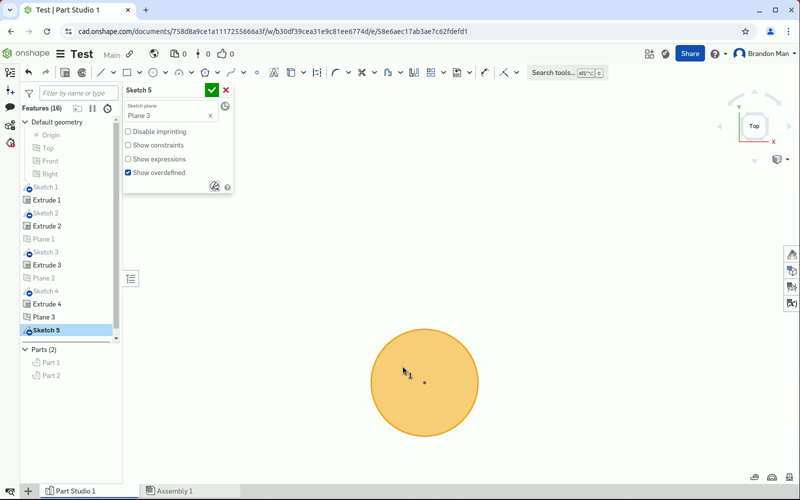
scroll(-6)
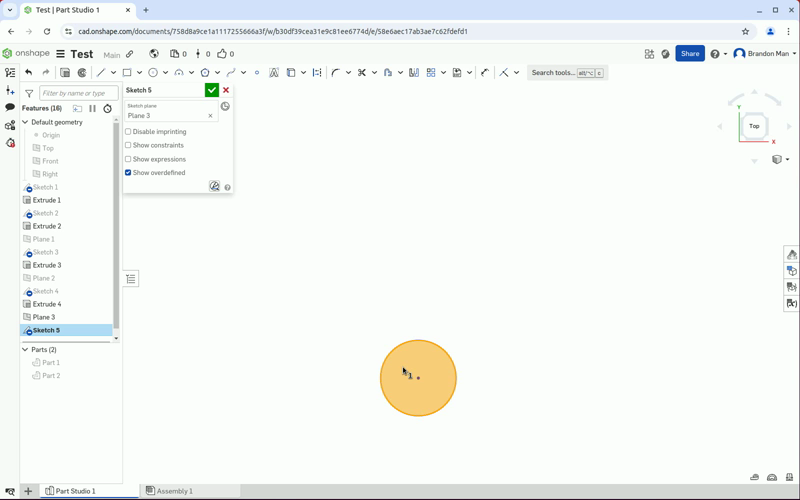
scroll(-6)
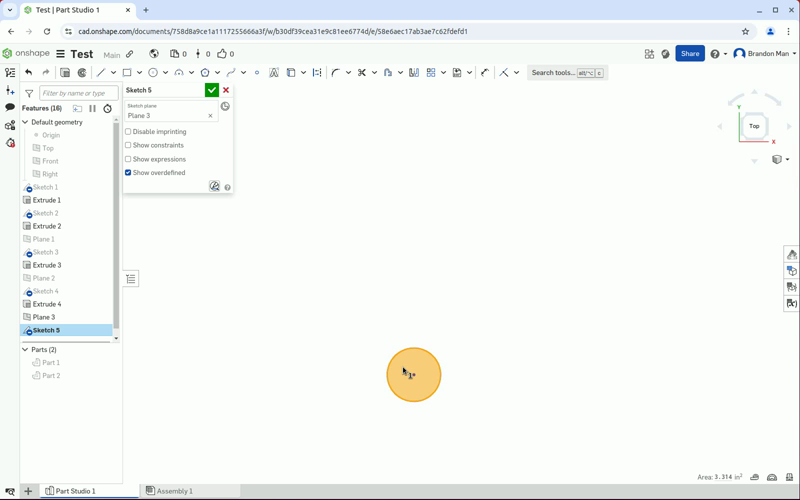
scroll(-6)
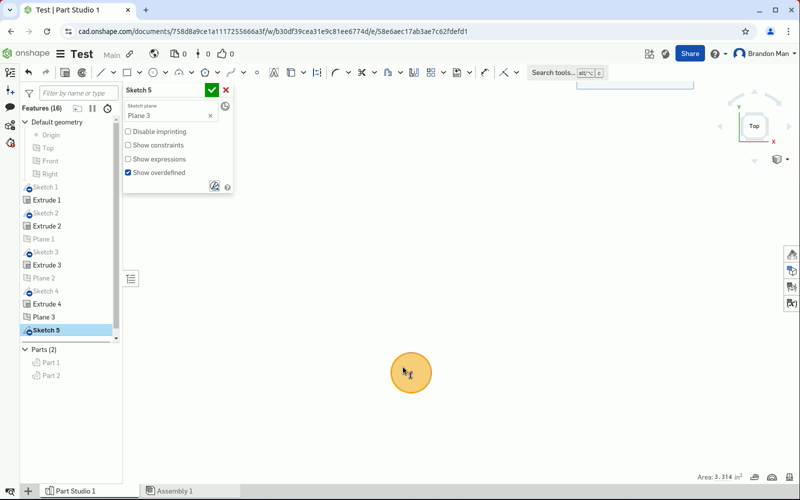
scroll(-6)
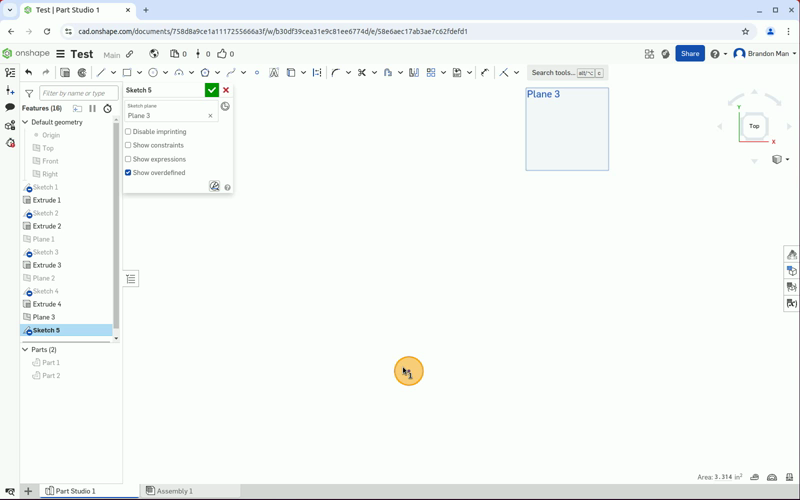
scroll(-6)
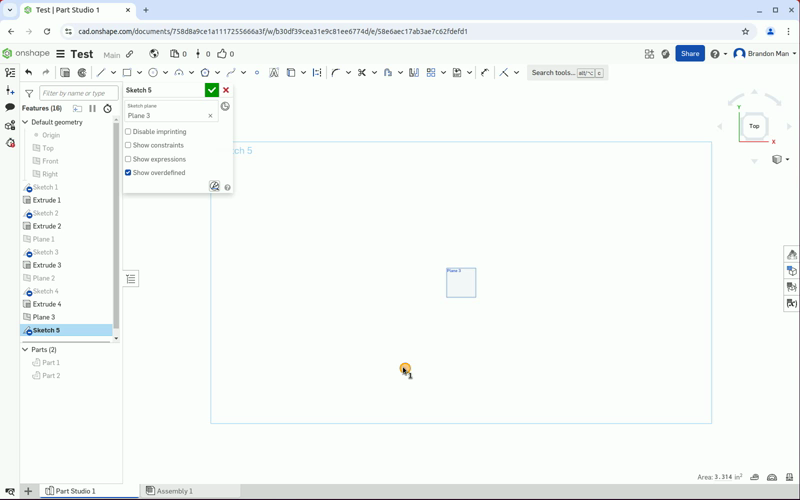
mouse_move(73, 352)
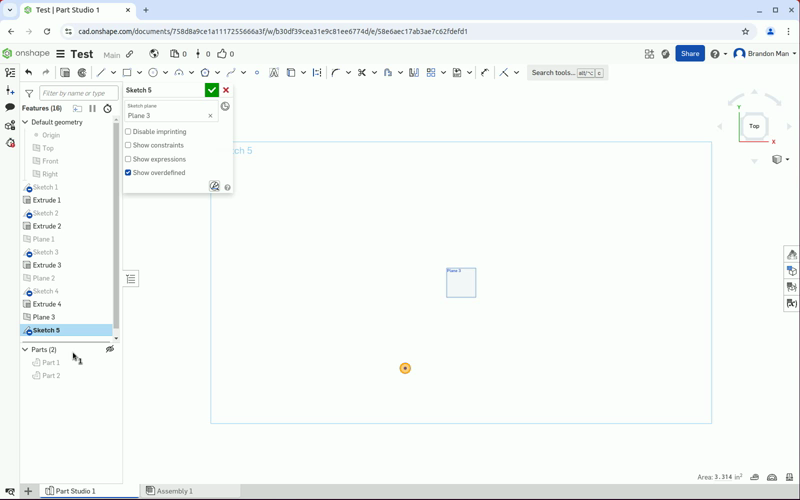
key(shift+y)
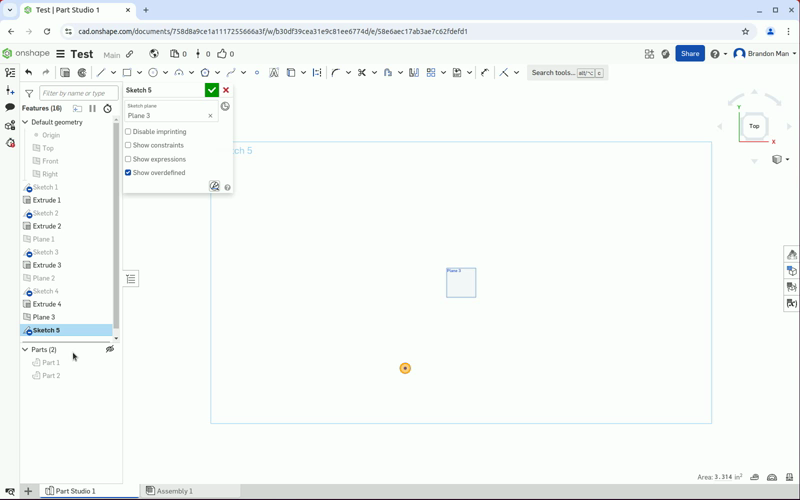
key(shift+e)
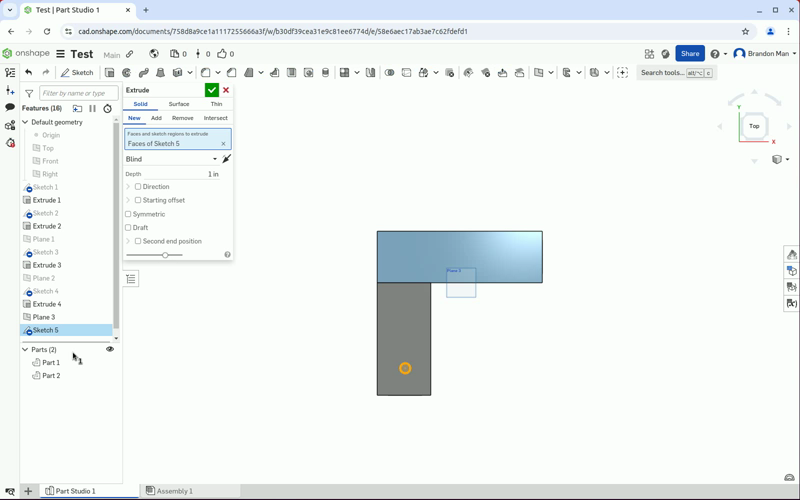
mouse_move(143, 106)
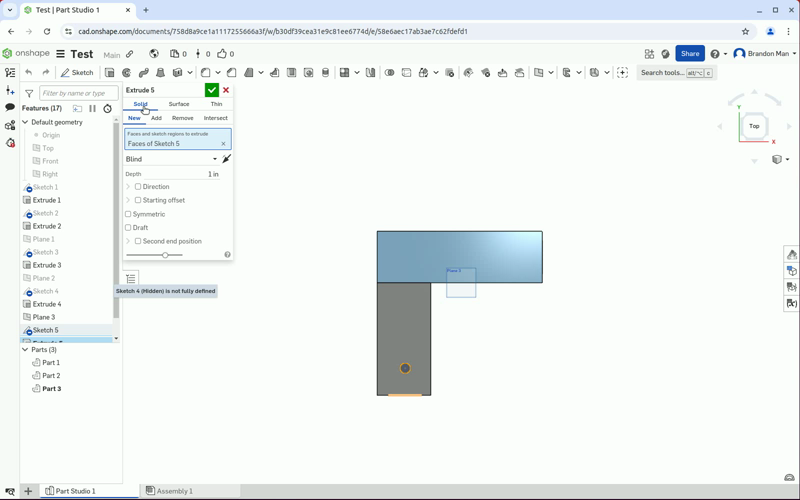
click(143, 106)
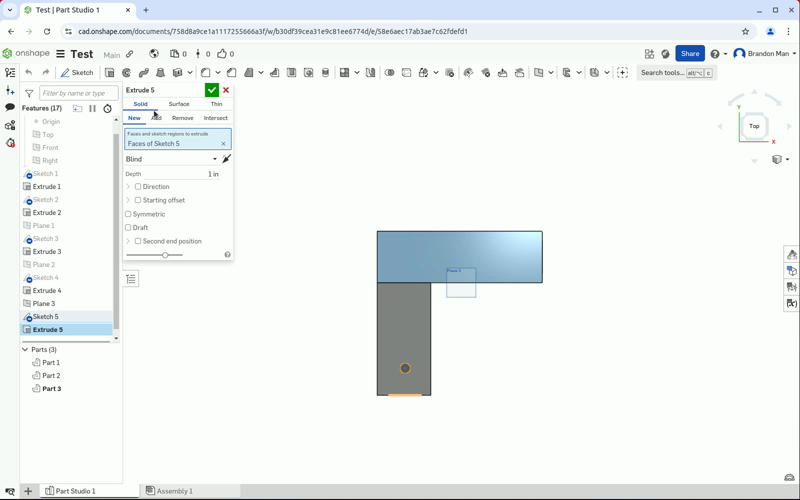
mouse_move(186, 120)
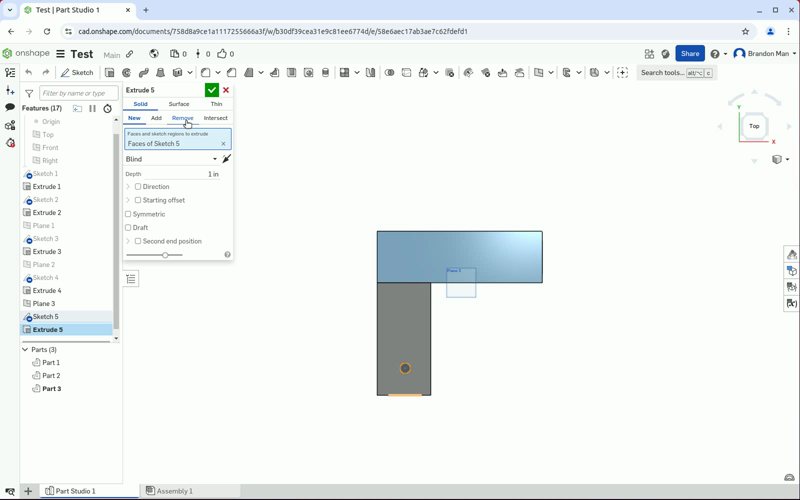
click(186, 120)
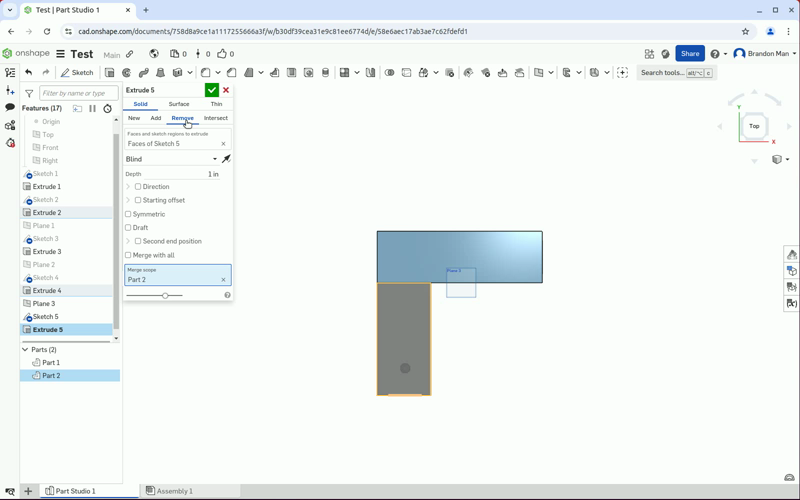
key(tab, 4)
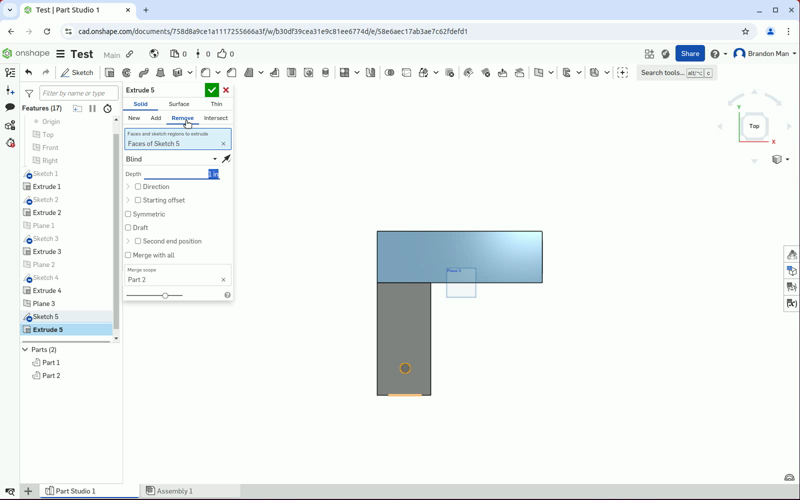
text(10.832)
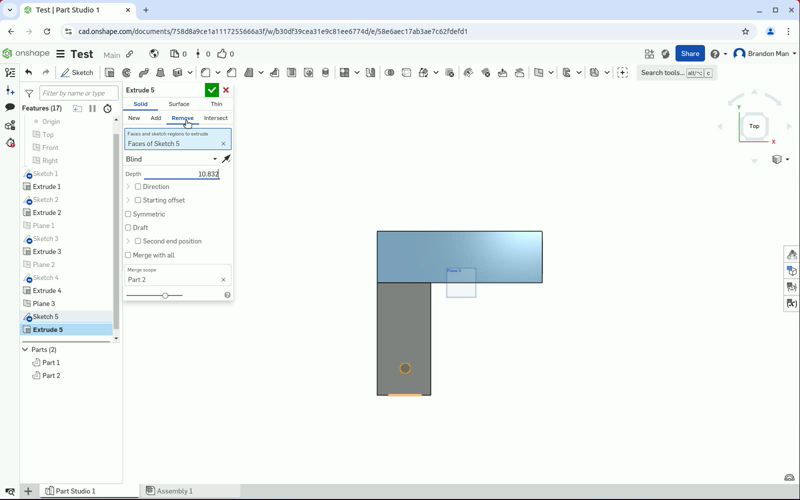
key(tab, 6)
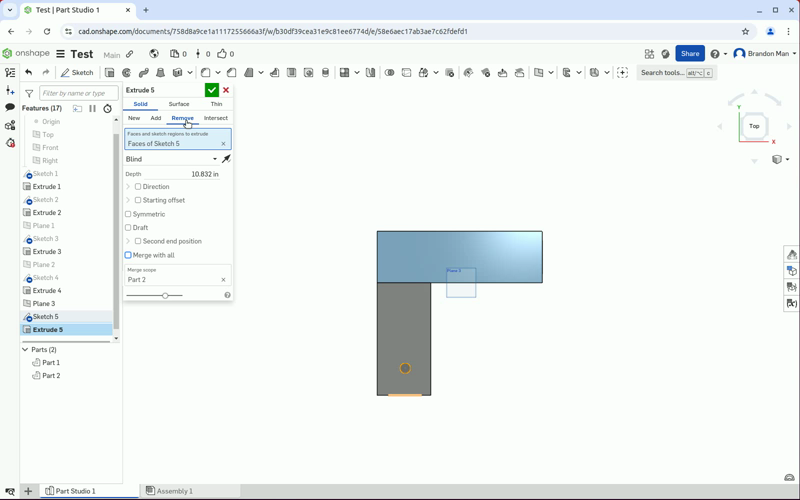
key(space)
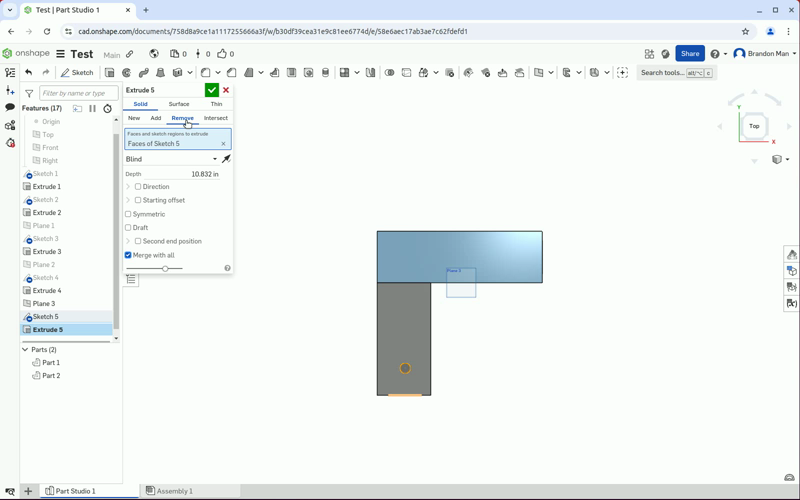
key(enter)
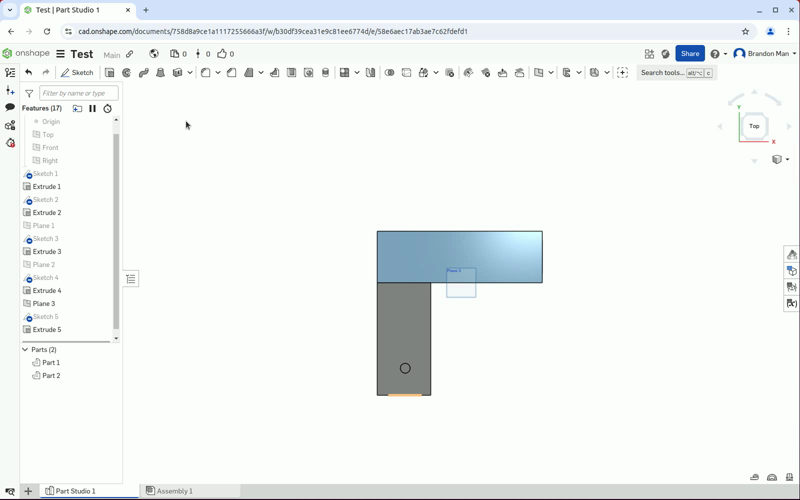
key(shift+h)
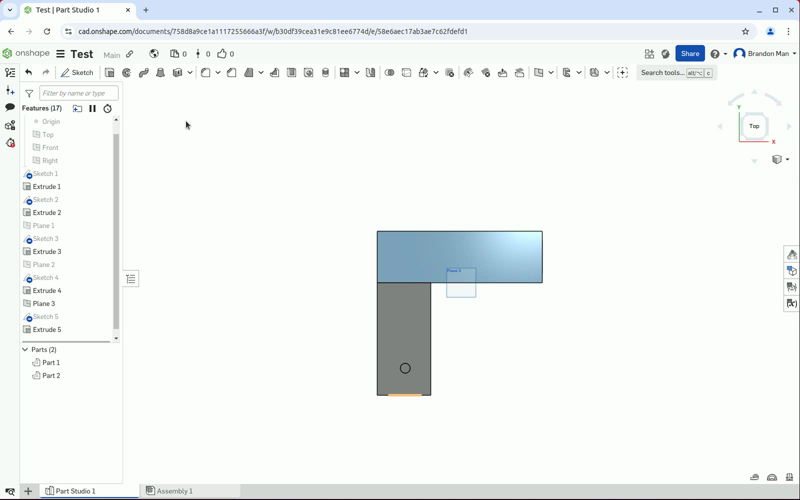
key(shift+h)
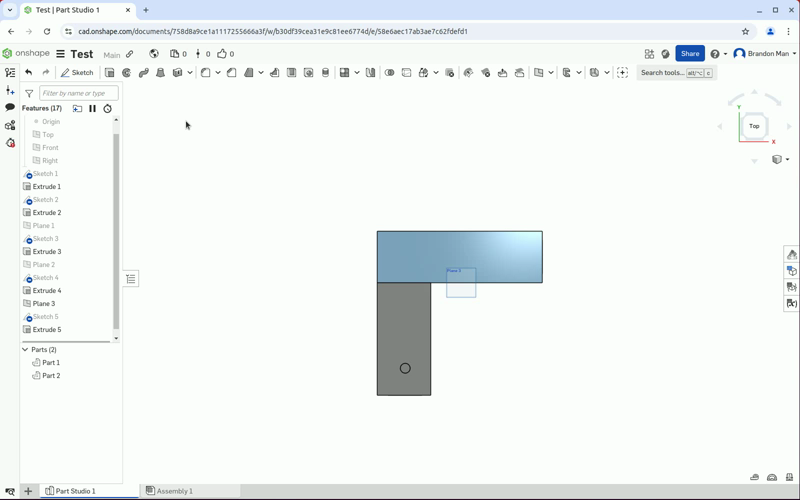
mouse_move(69, 176)
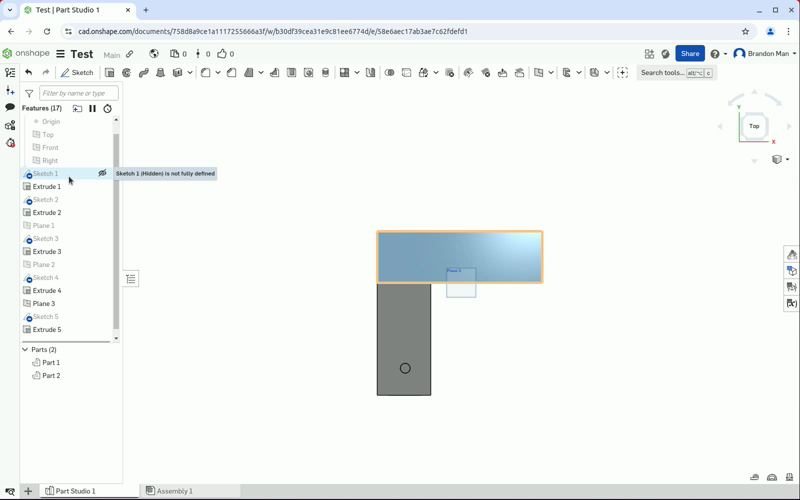
click(69, 176)
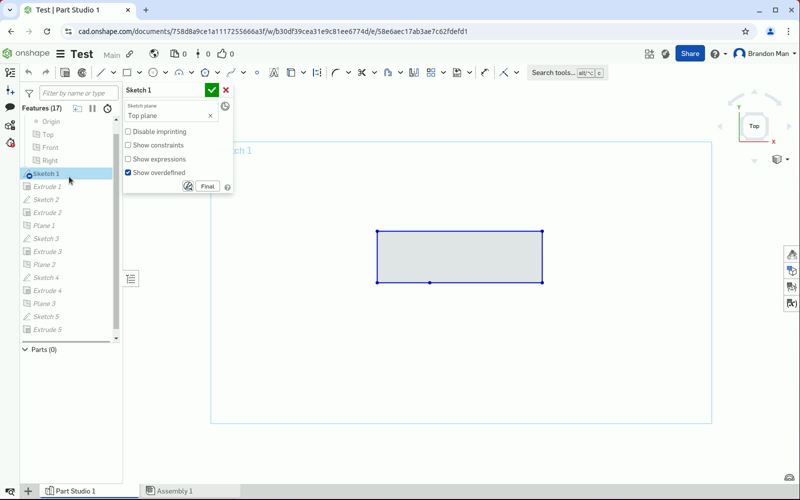
mouse_move(229, 92)
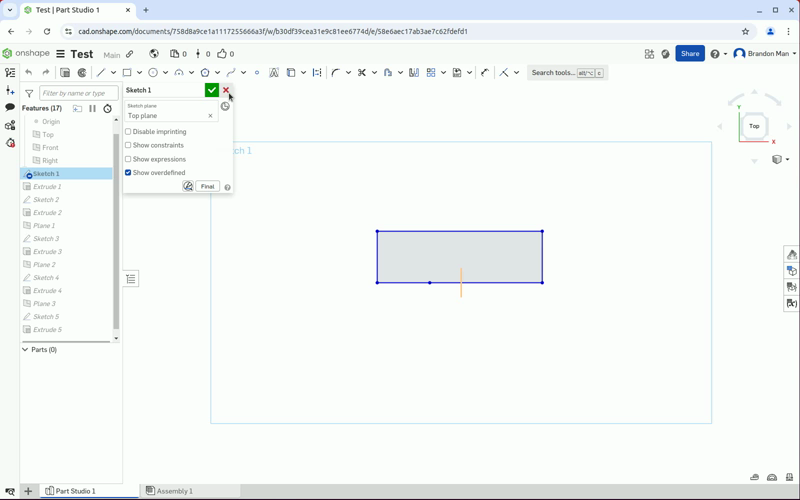
click(229, 92)
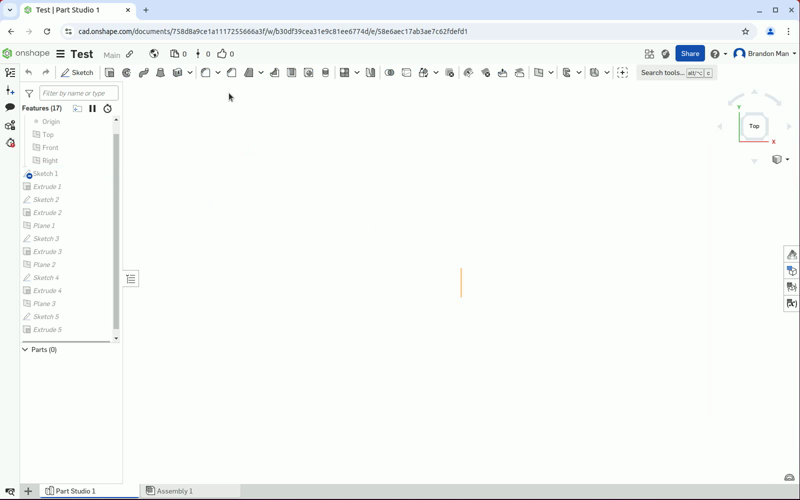
key(shift+s)
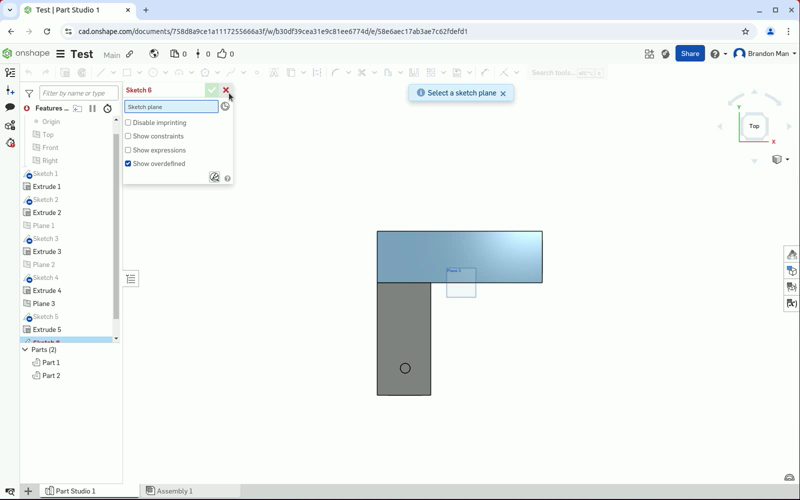
mouse_move(69, 293)
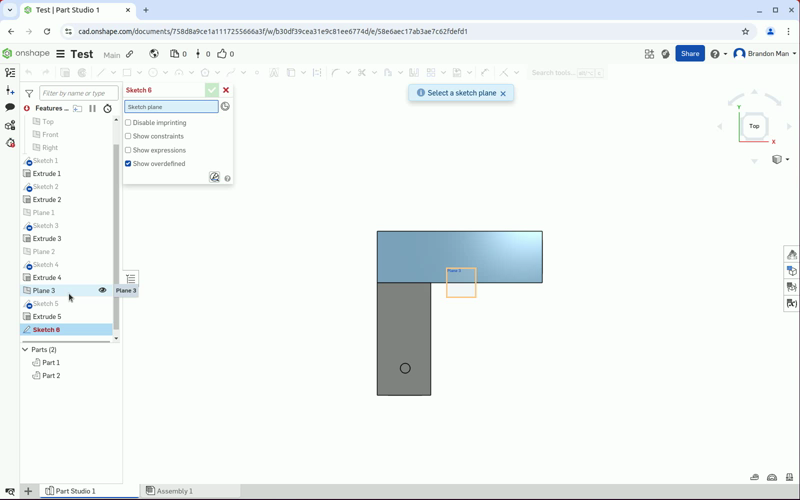
click(69, 293)
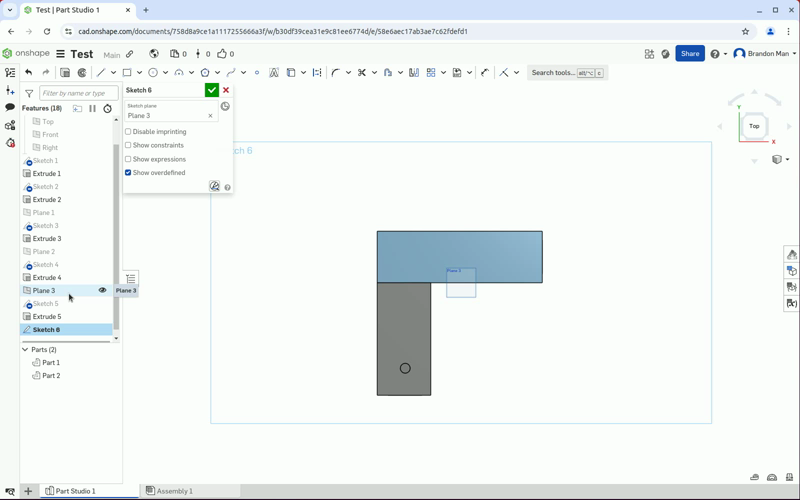
mouse_move(73, 352)
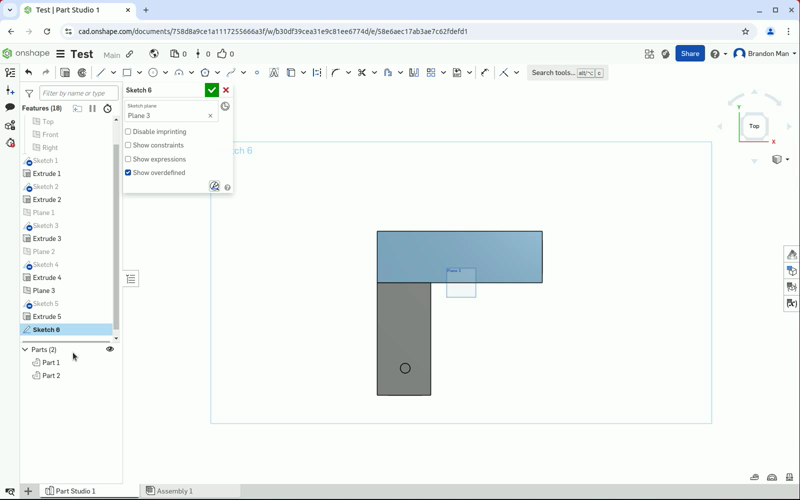
key(y)
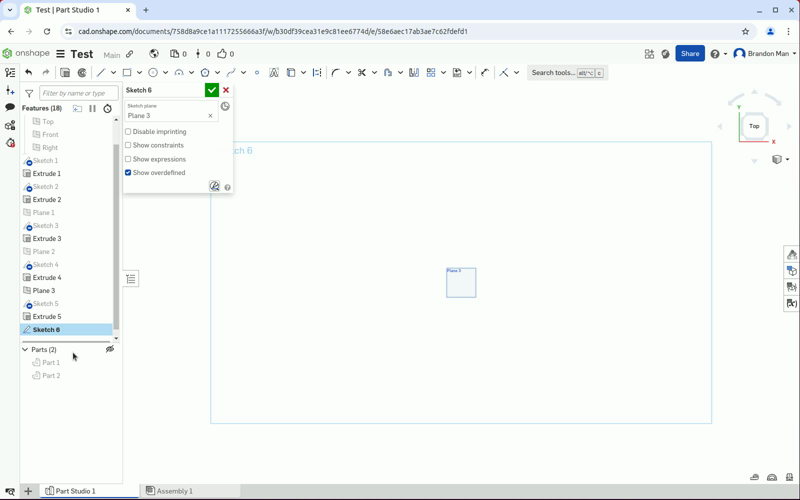
key(c)
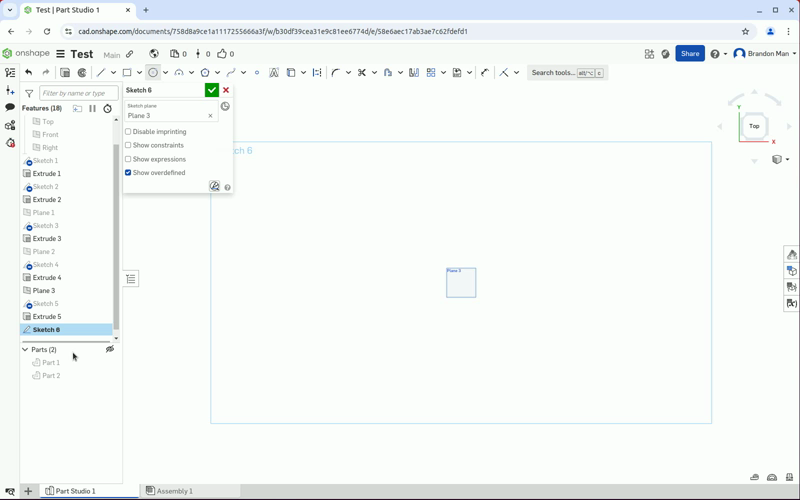
key_down(shift)
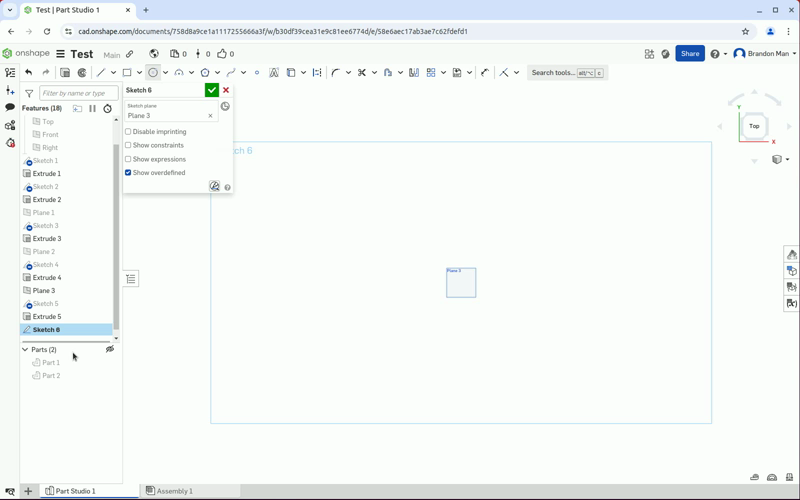
mouse_move(517, 255)
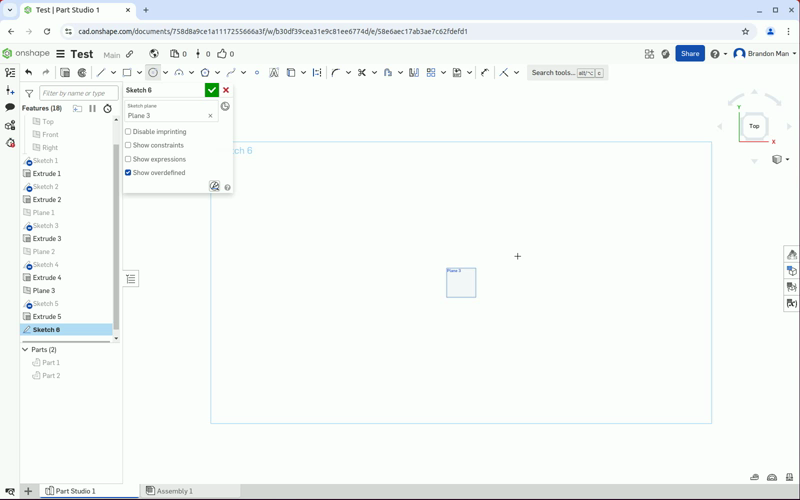
click(517, 255)
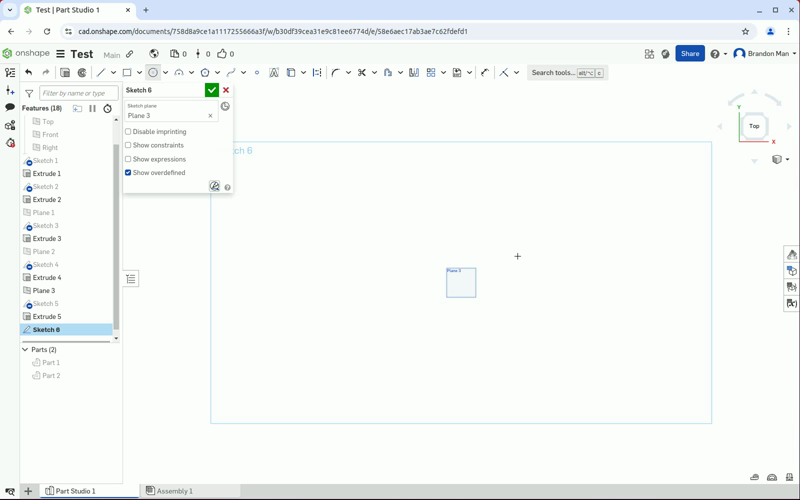
key_up(shift)
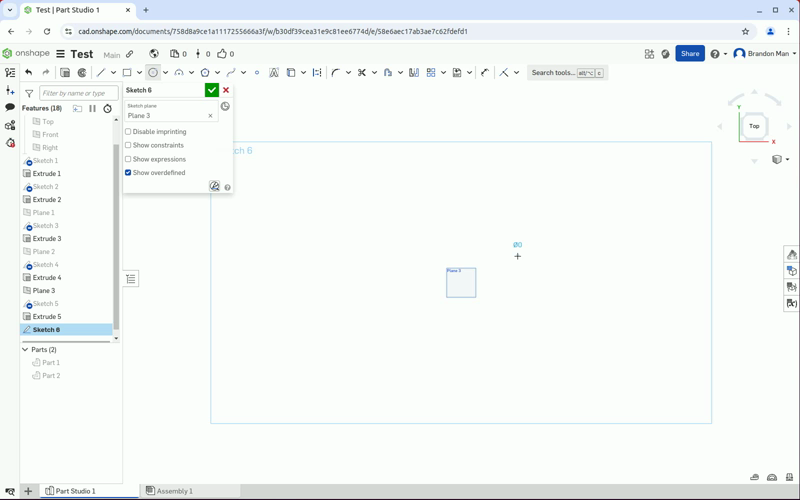
mouse_move(522, 255)
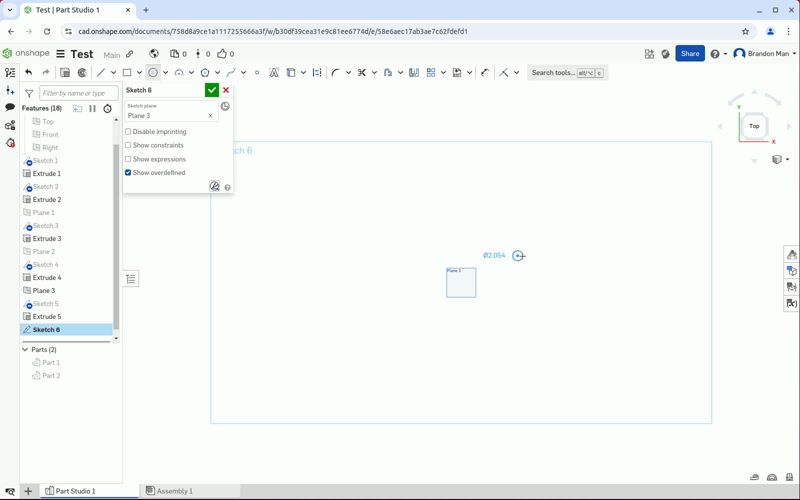
click(522, 255)
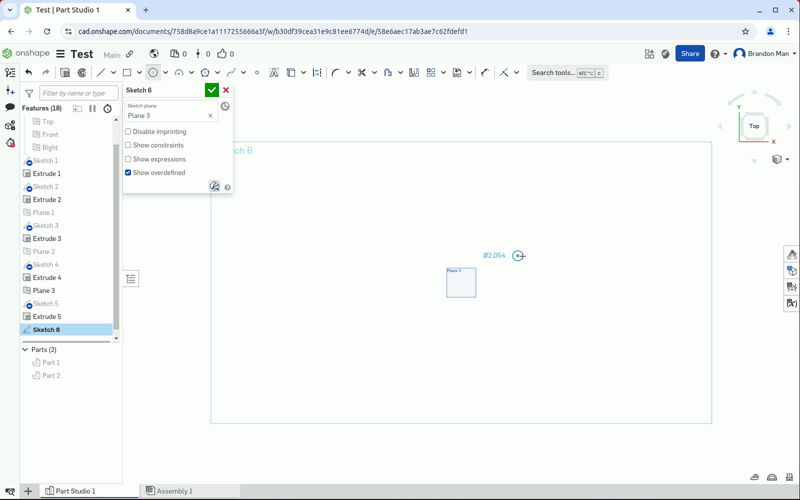
key(esc)
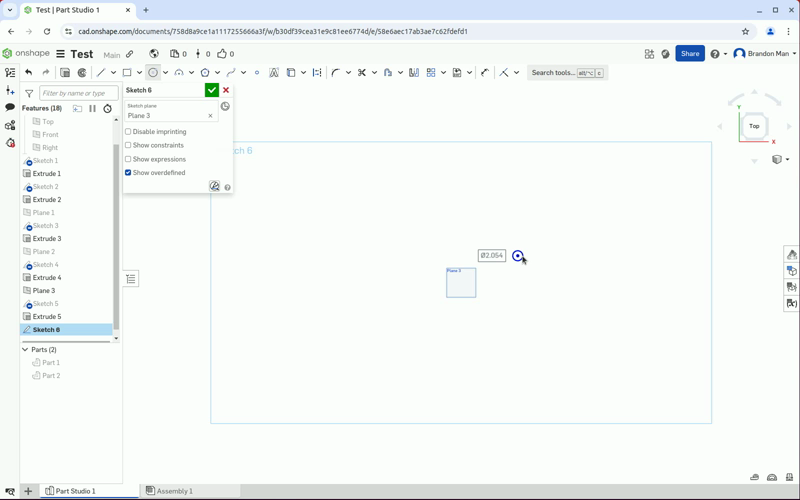
mouse_move(518, 250)
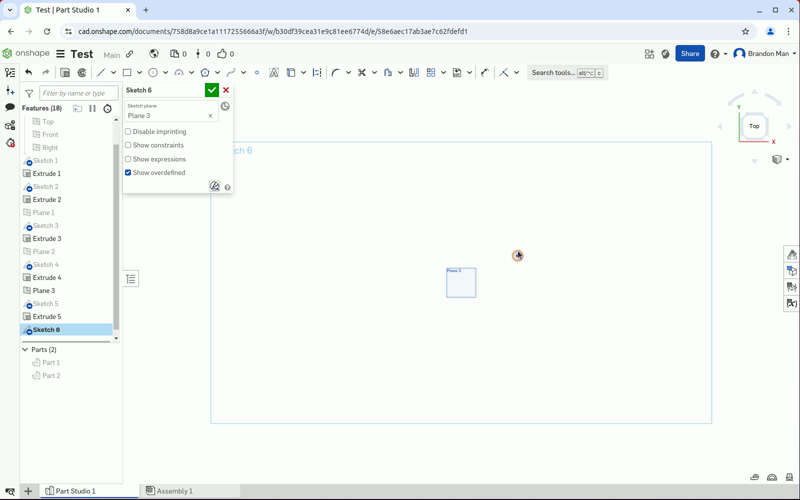
scroll(6)
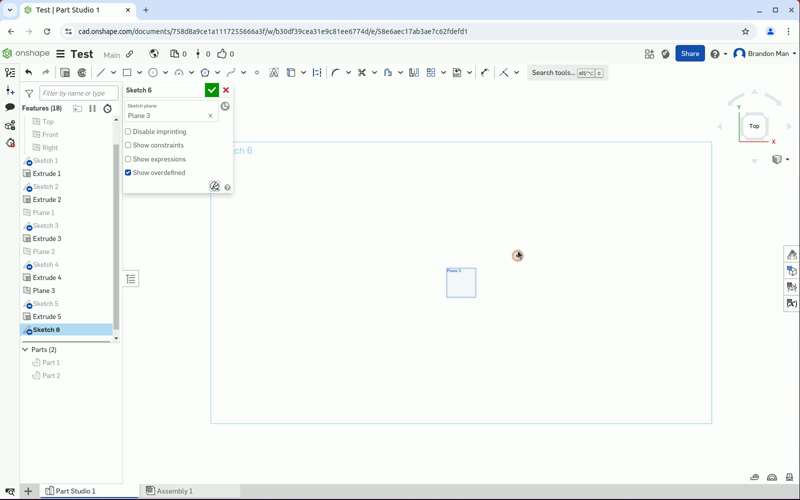
scroll(6)
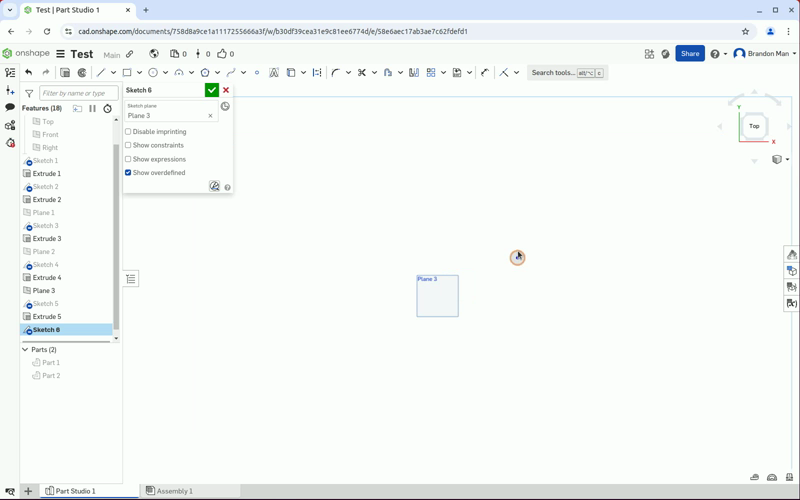
scroll(6)
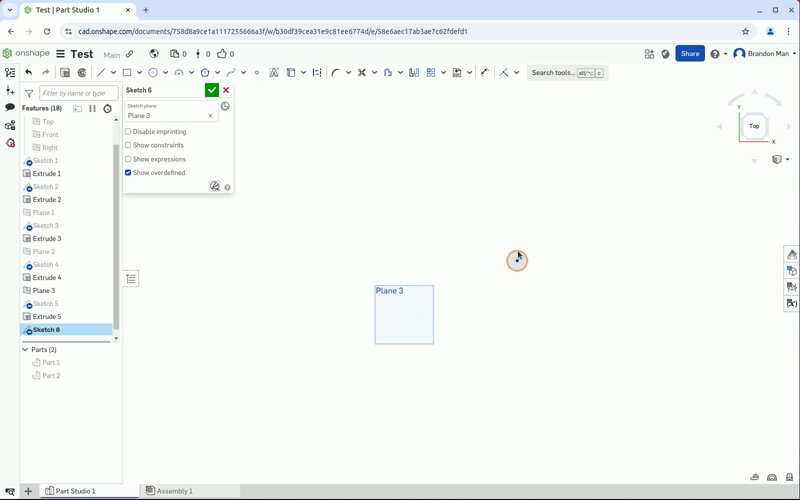
scroll(6)
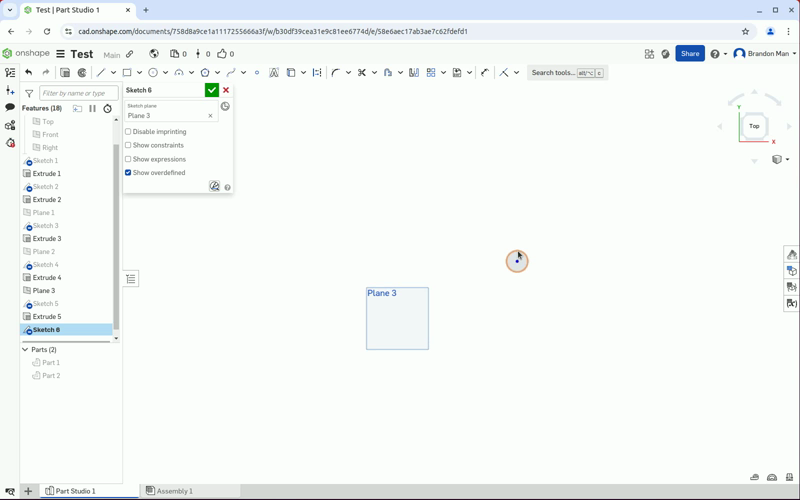
scroll(6)
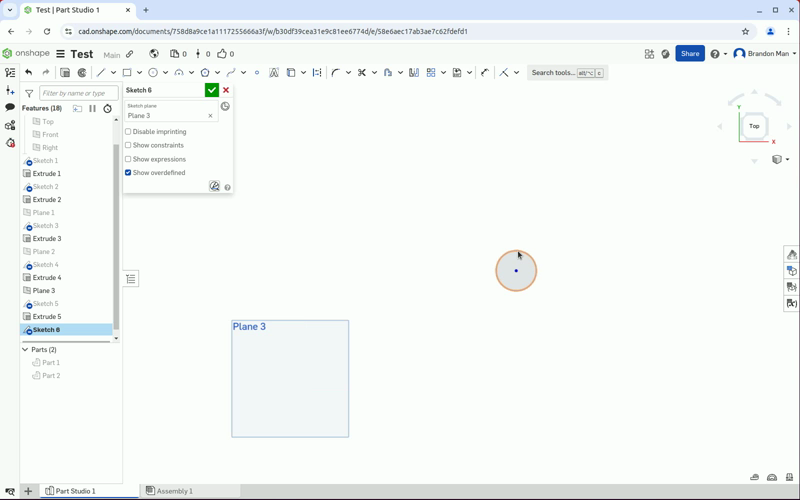
scroll(6)
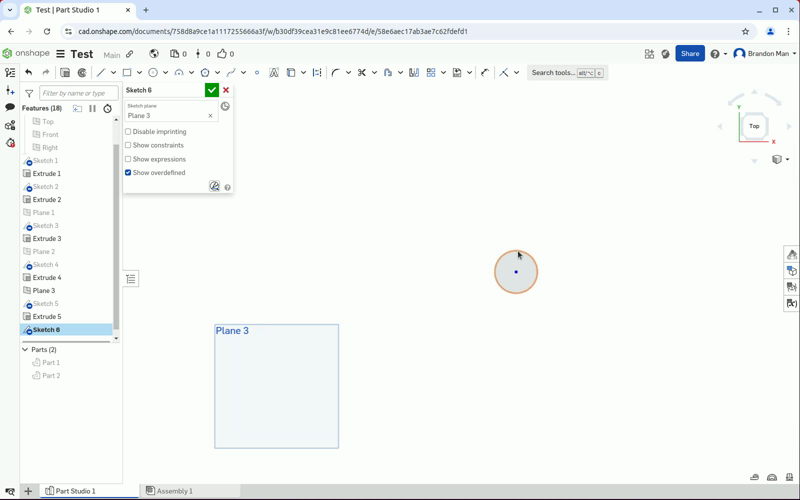
scroll(6)
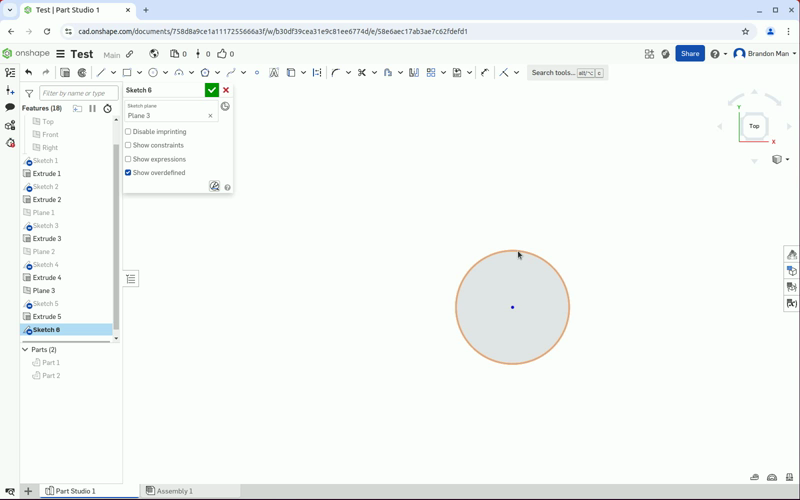
click(518, 250)
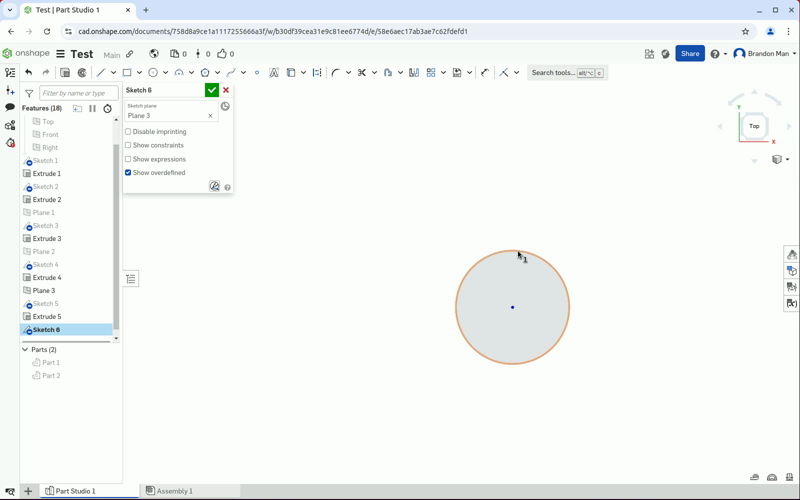
scroll(-6)
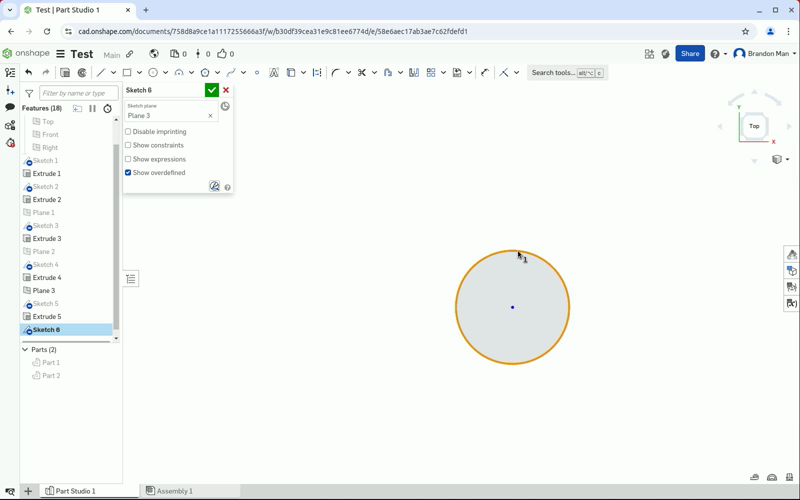
scroll(-6)
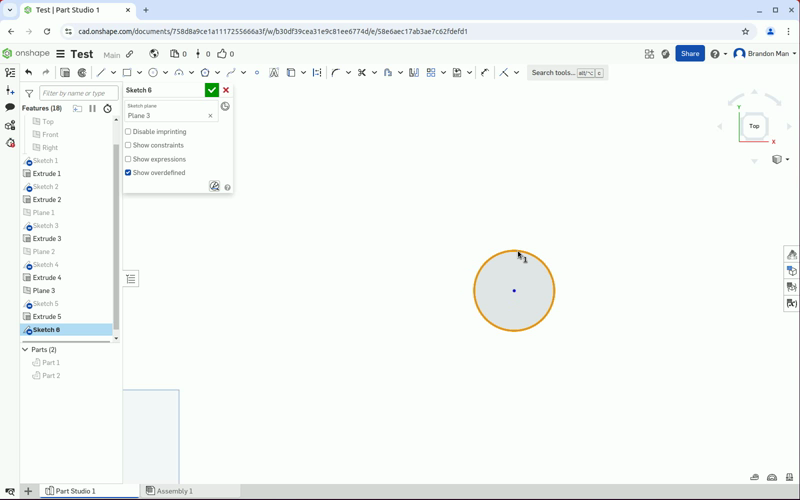
scroll(-6)
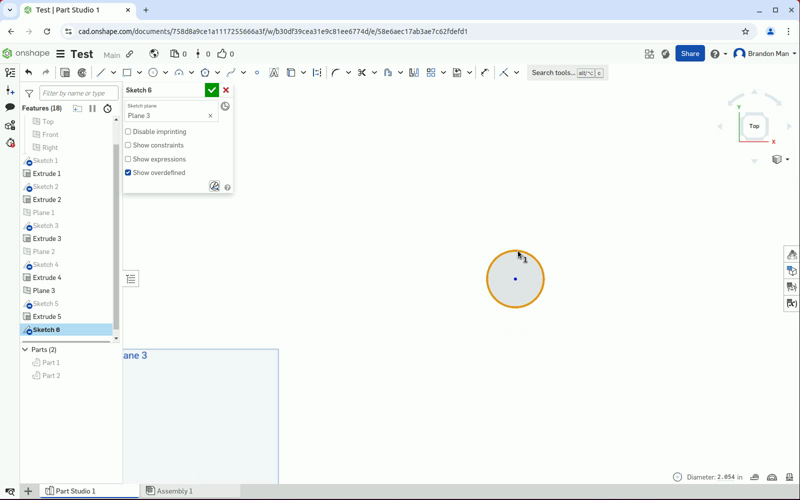
scroll(-6)
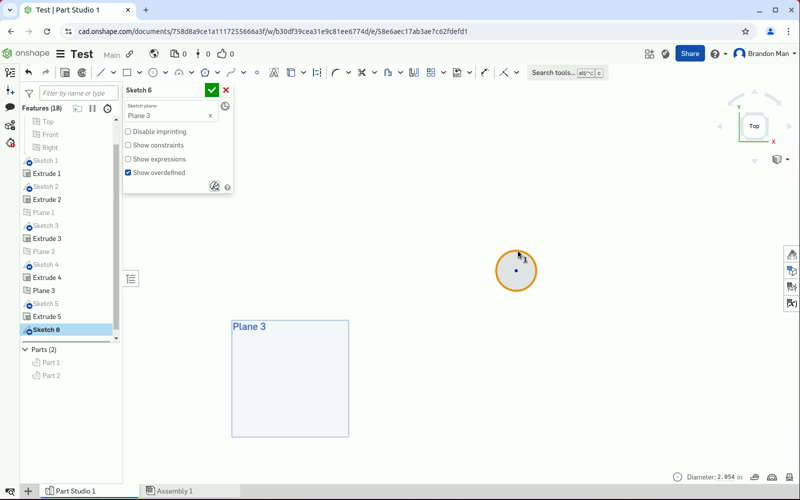
scroll(-6)
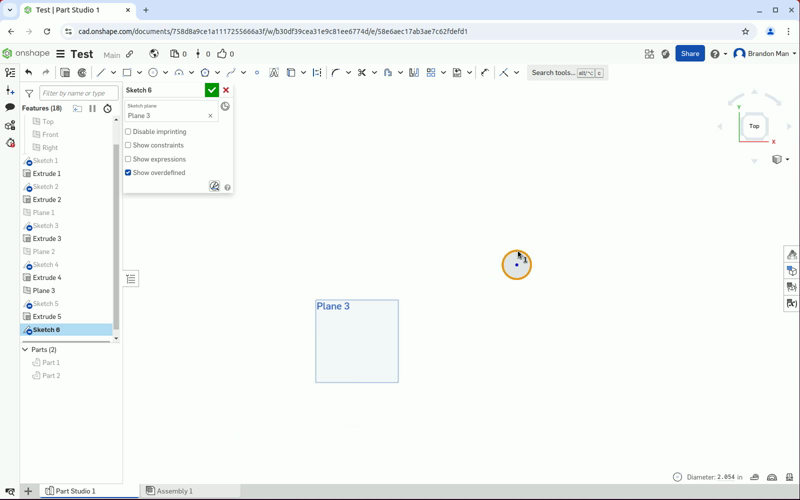
scroll(-6)
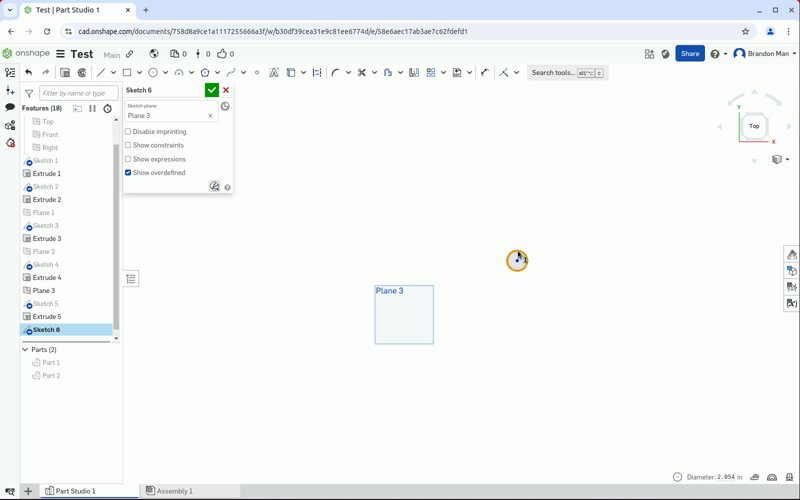
scroll(-6)
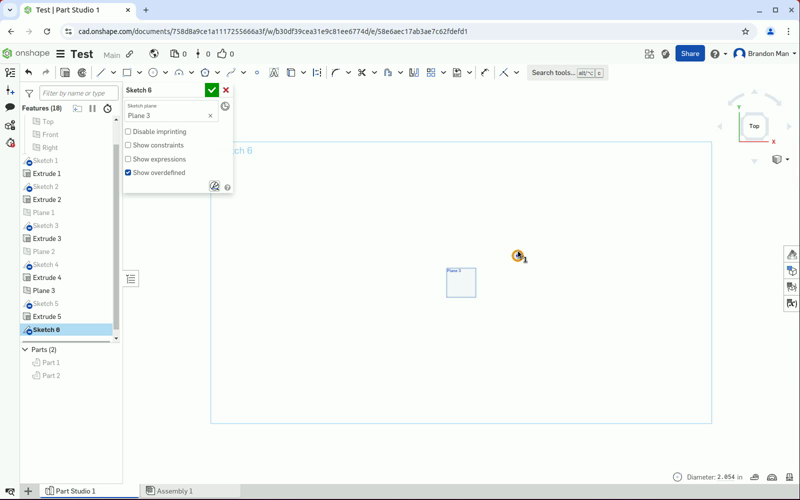
mouse_move(73, 352)
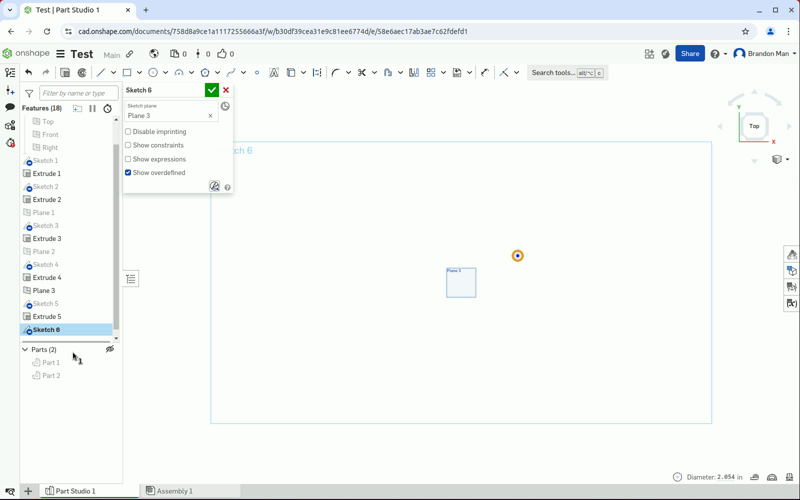
key(shift+y)
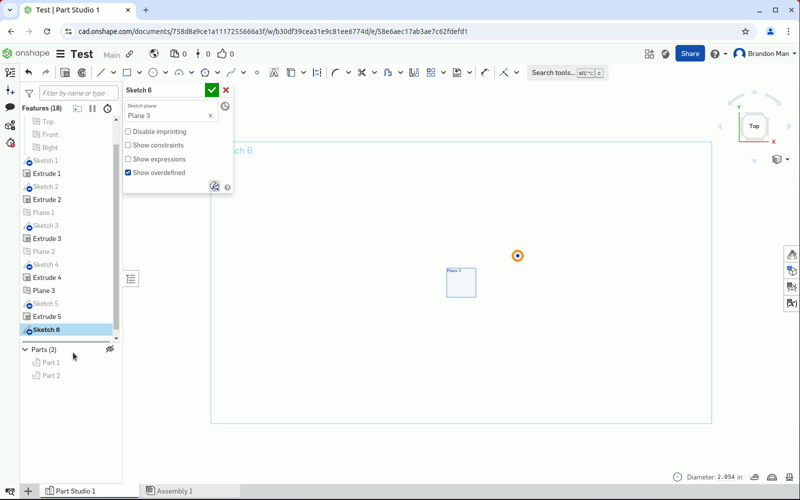
key(shift+e)
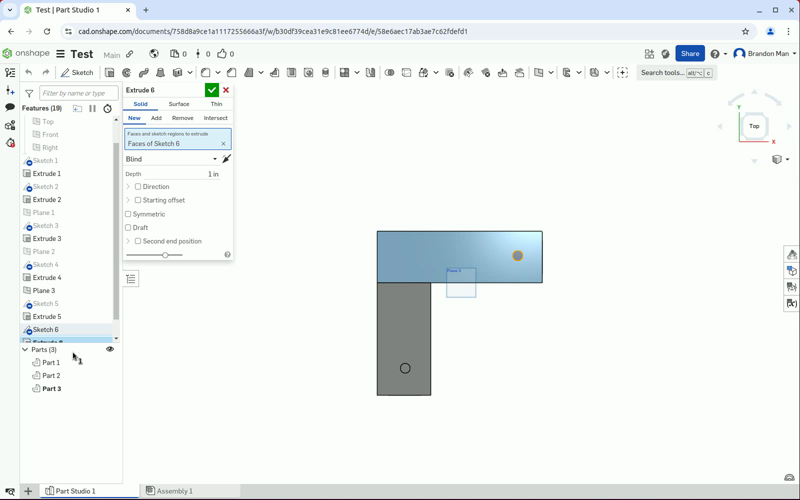
mouse_move(143, 106)
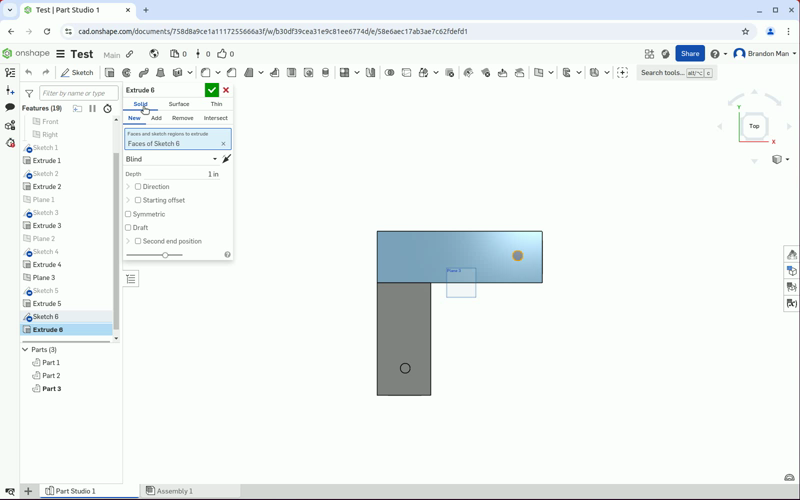
click(143, 106)
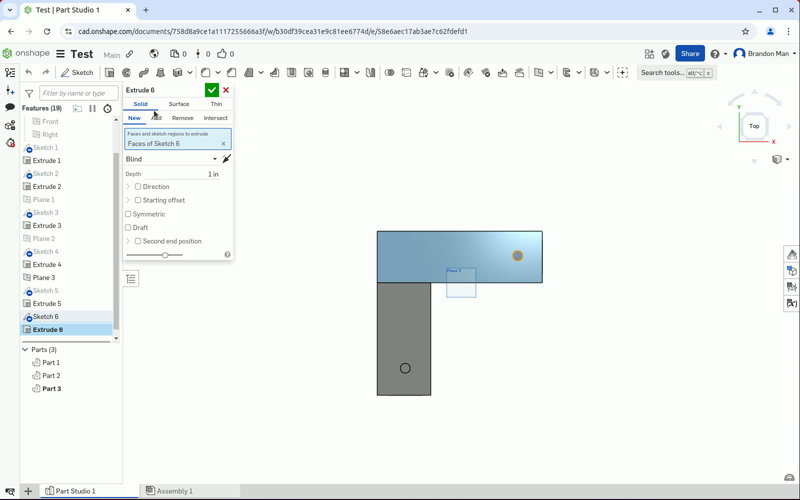
mouse_move(186, 120)
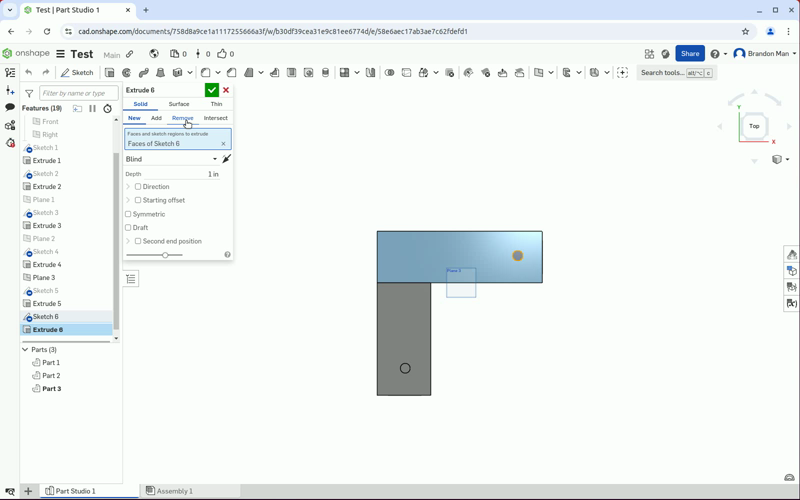
click(186, 120)
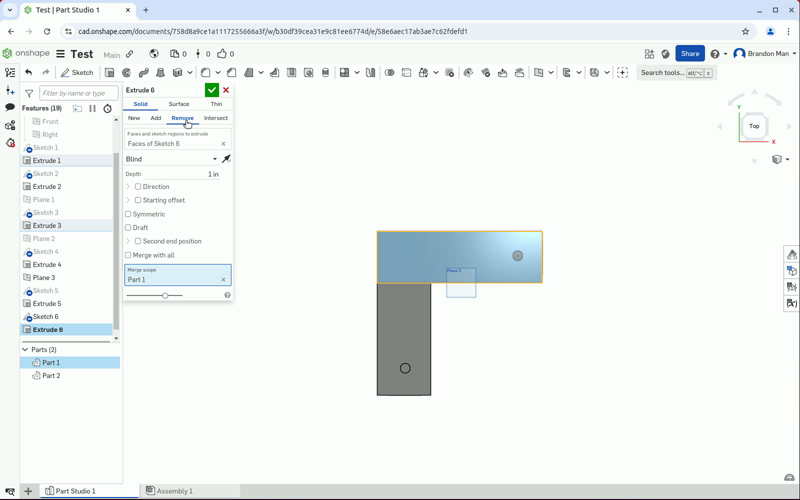
key(tab, 4)
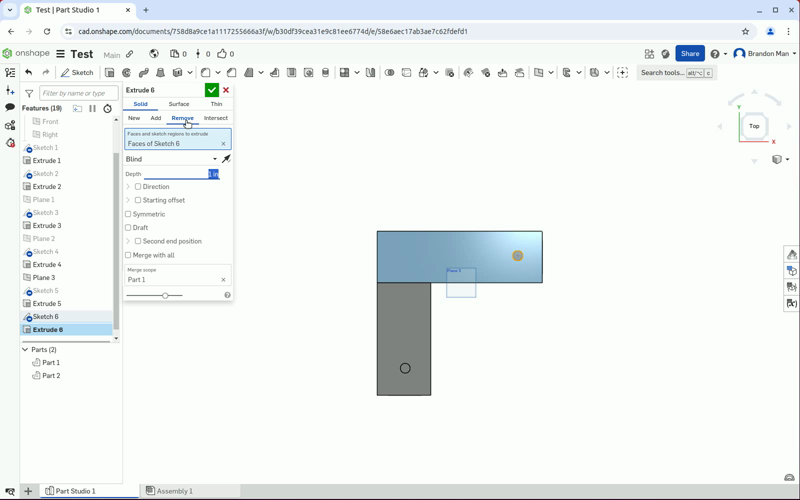
text(10.832)
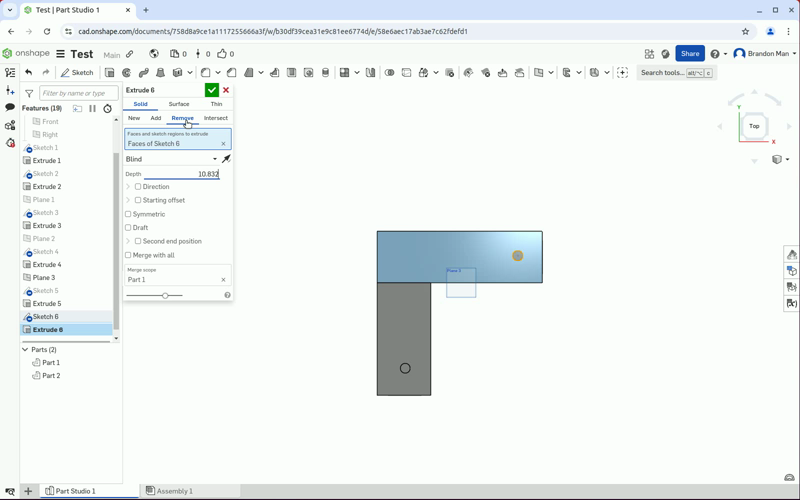
key(tab, 6)
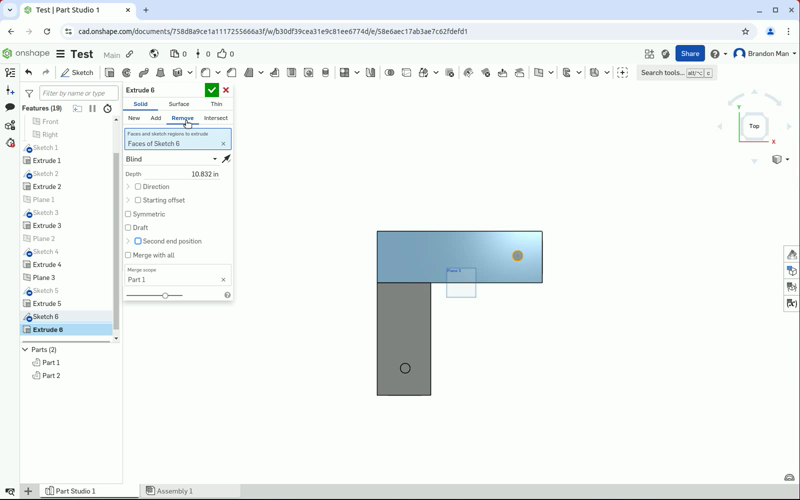
key(space)
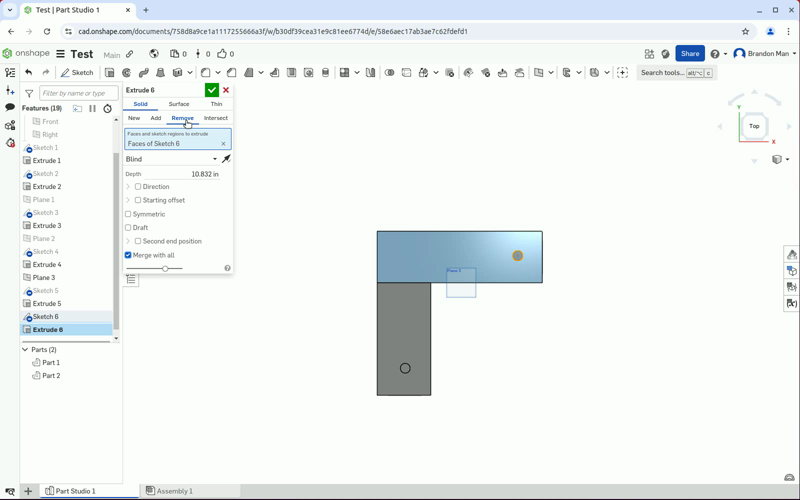
key(enter)
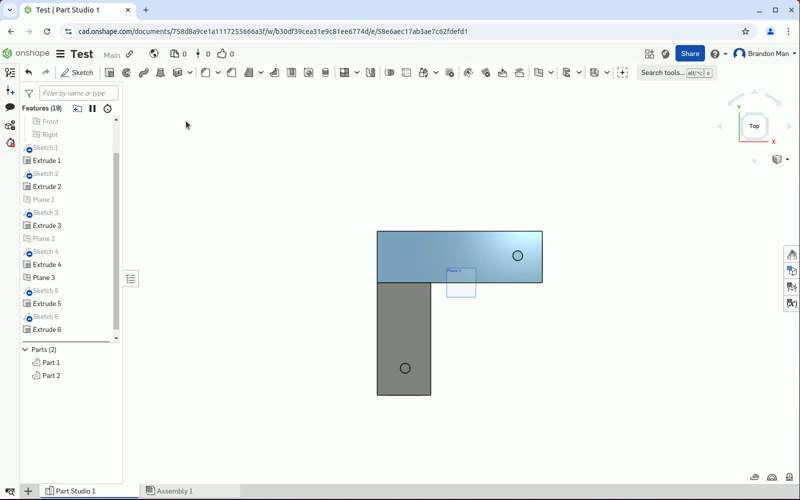
key(shift+h)
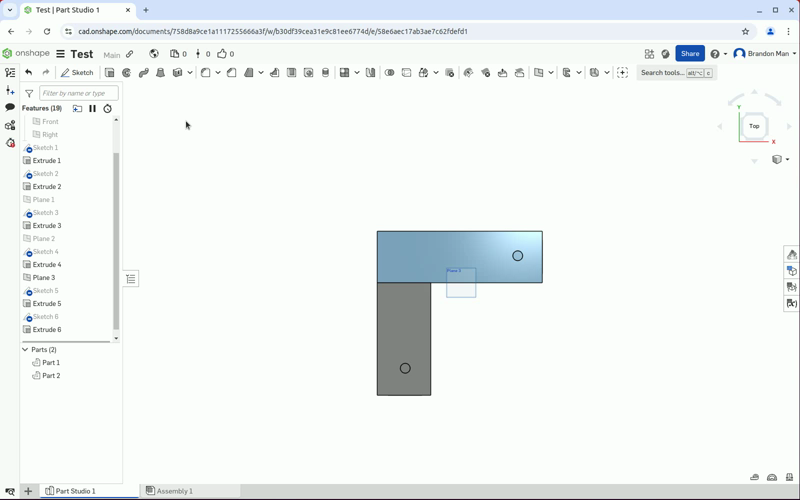
key(shift+h)
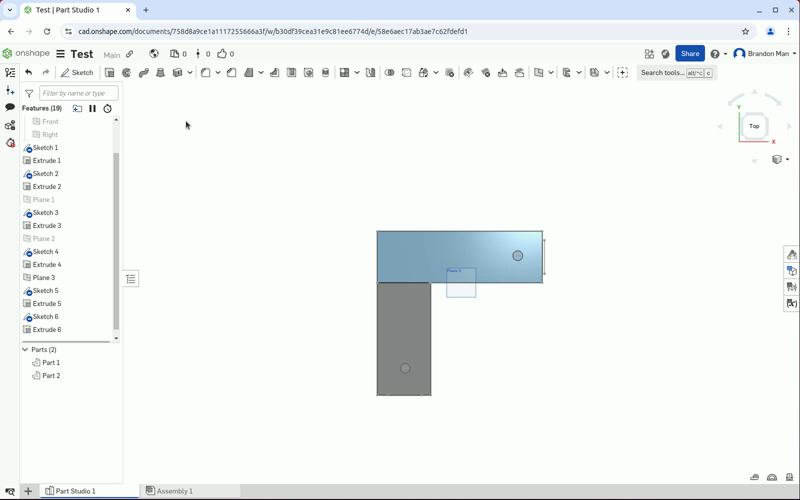
key(shift+7)
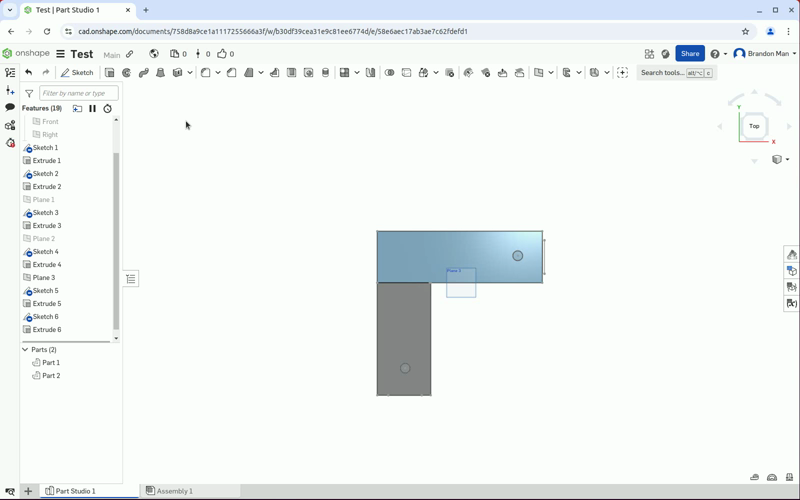
key(up, 3)
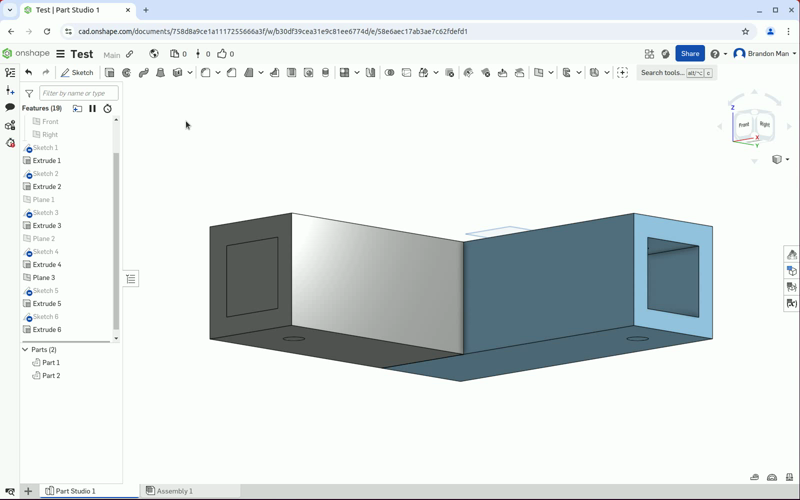
key(left, 3)
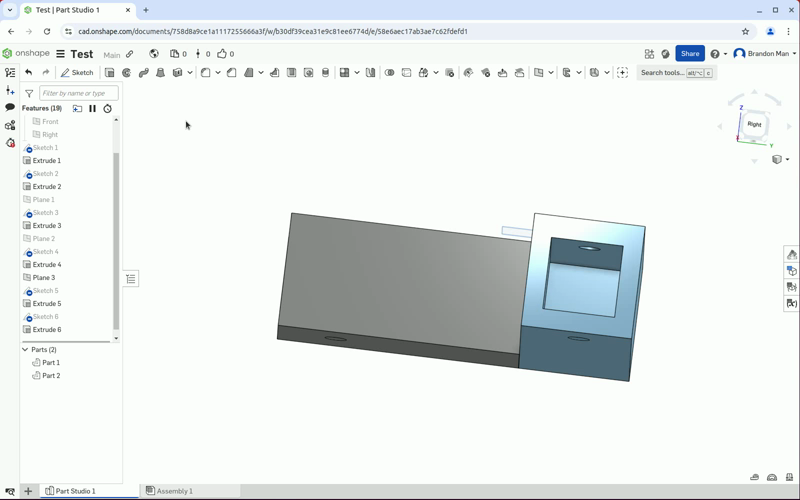
key(right, 3)
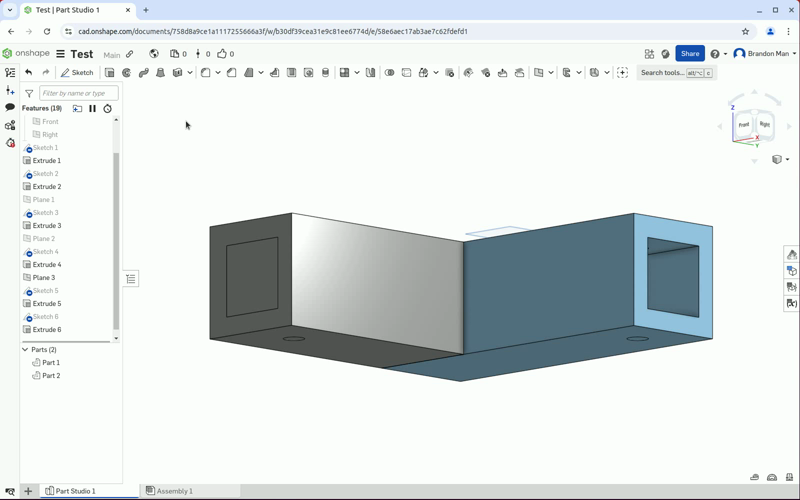
key(down, 3)
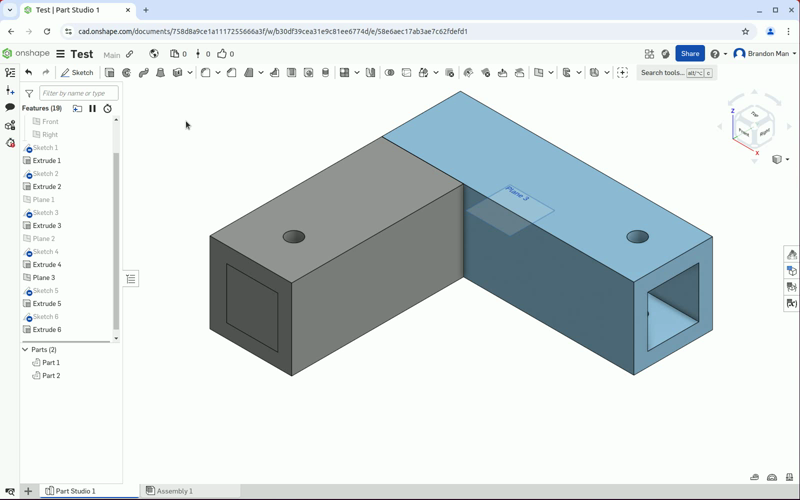
mouse_move(69, 150)
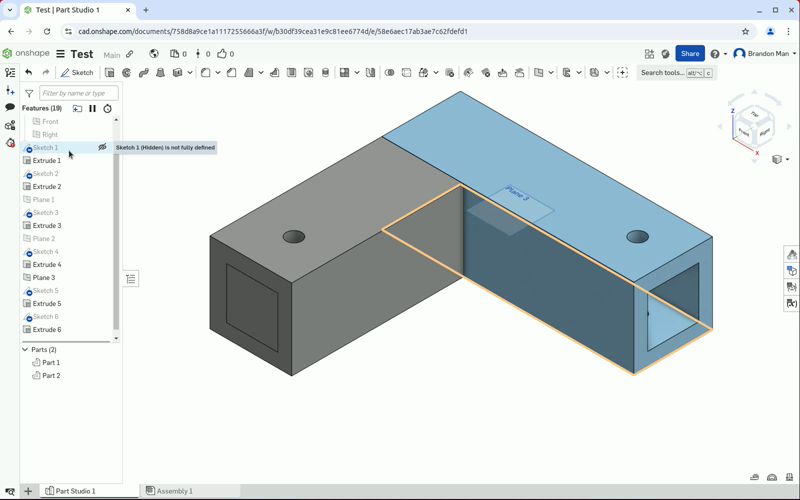
click(69, 150)